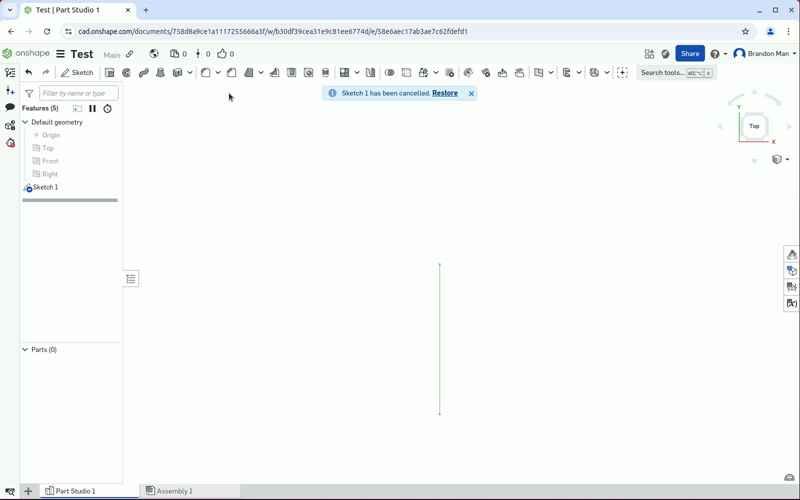
key(shift+h)
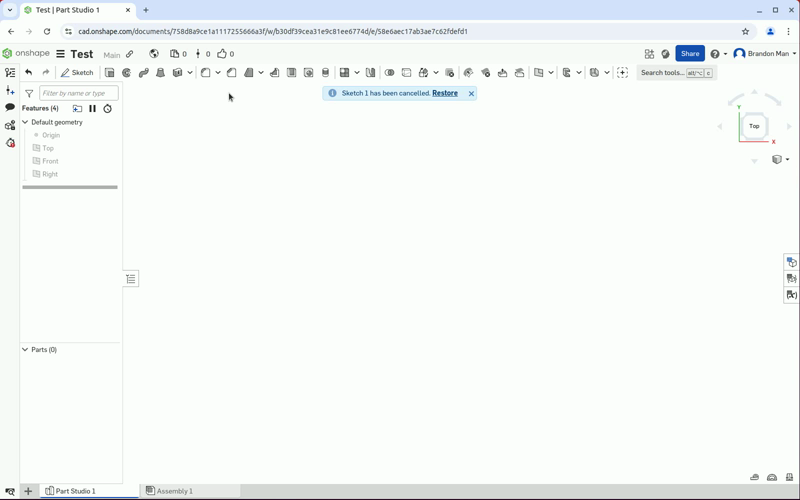
mouse_move(73, 352)
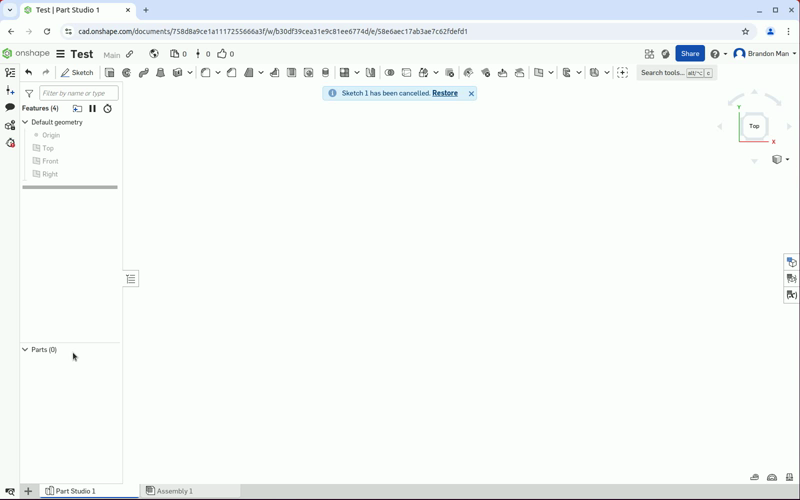
key(y)
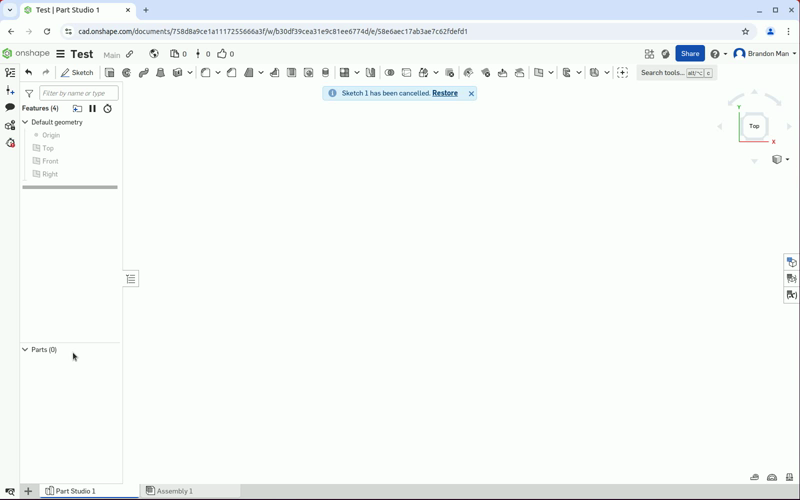
key(shift+p)
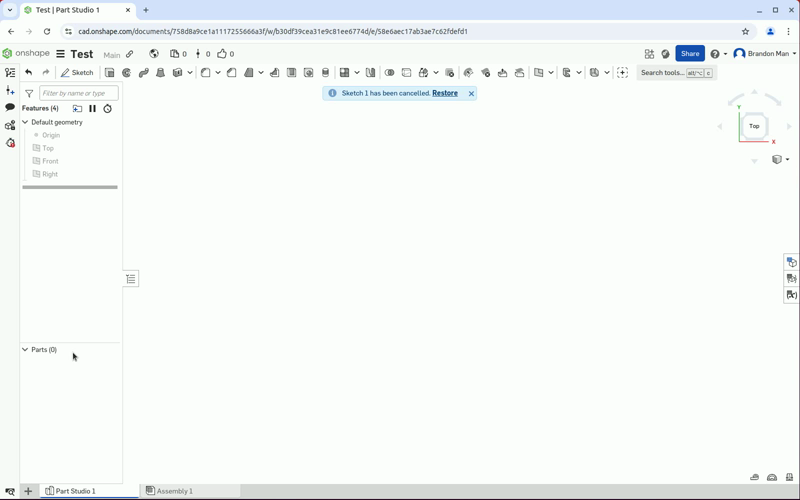
key(space)
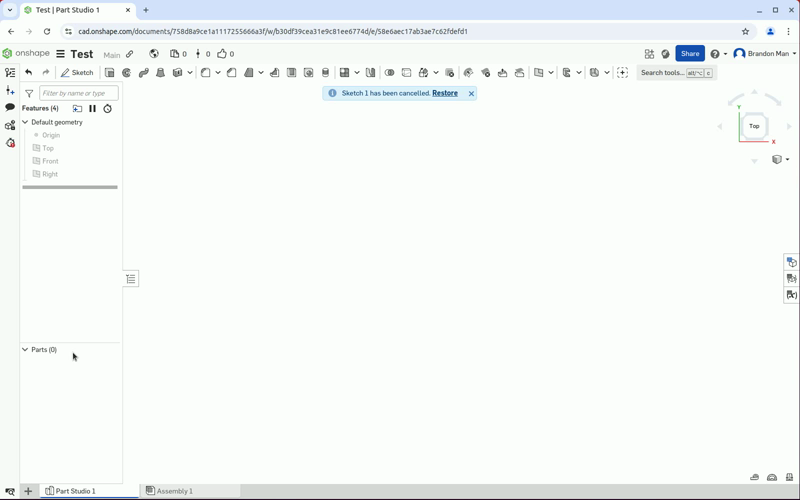
key_down(shift)
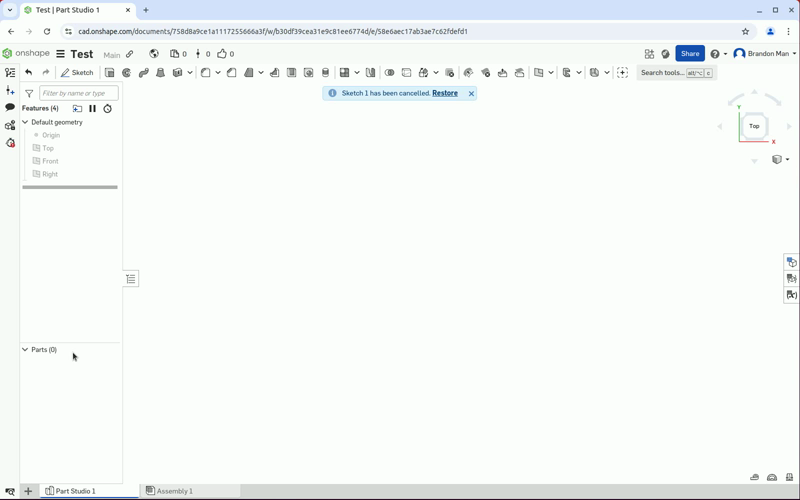
key(up)
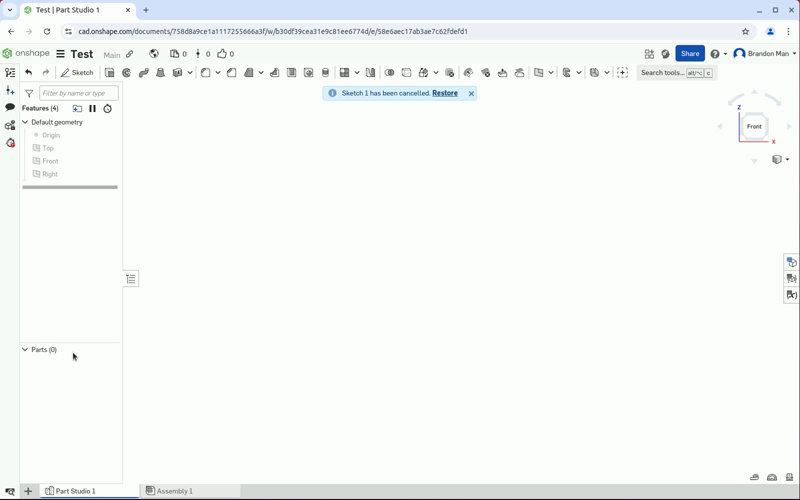
key_up(shift)
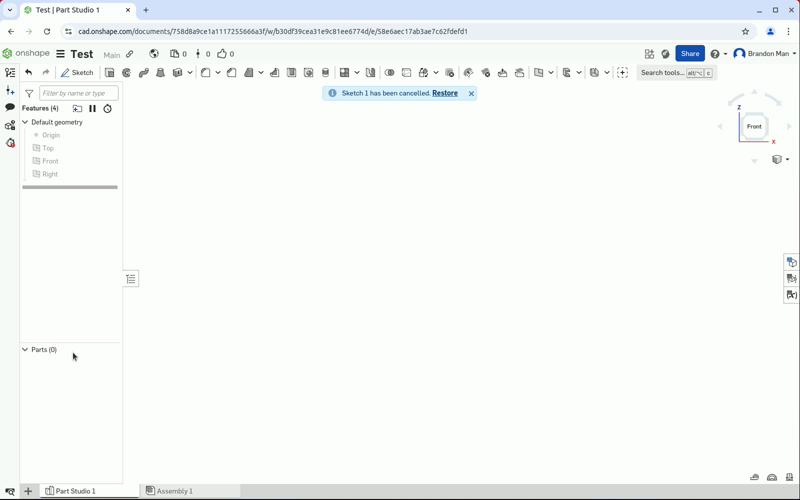
key(space)
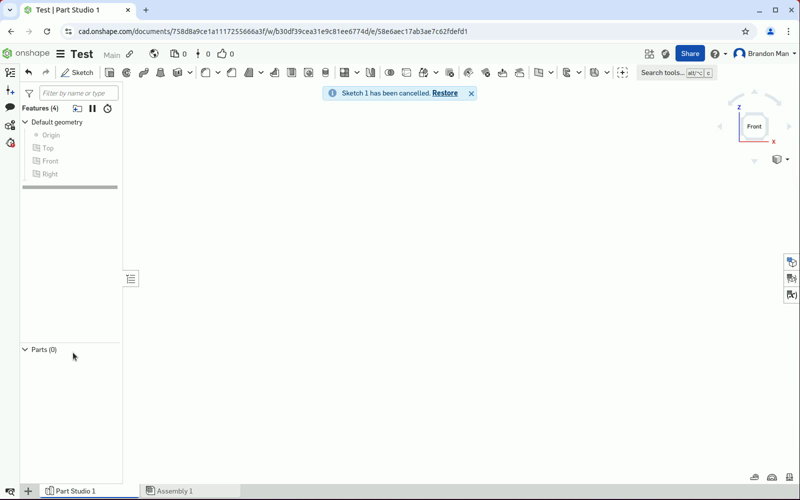
key_down(shift)
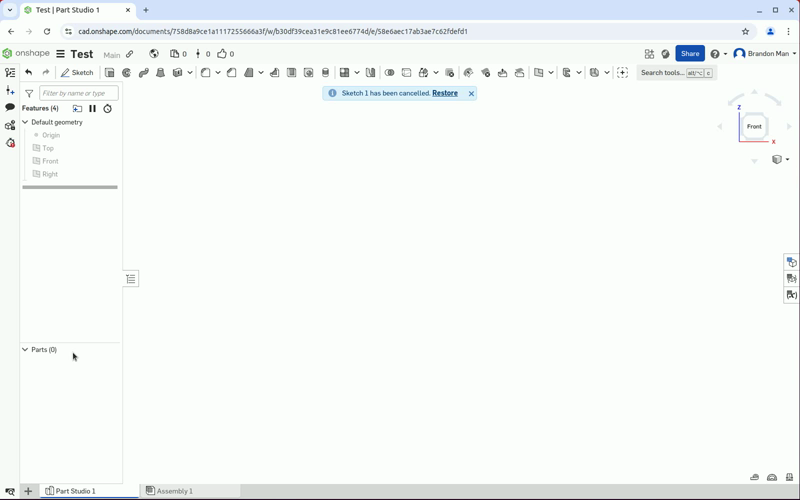
key(left)
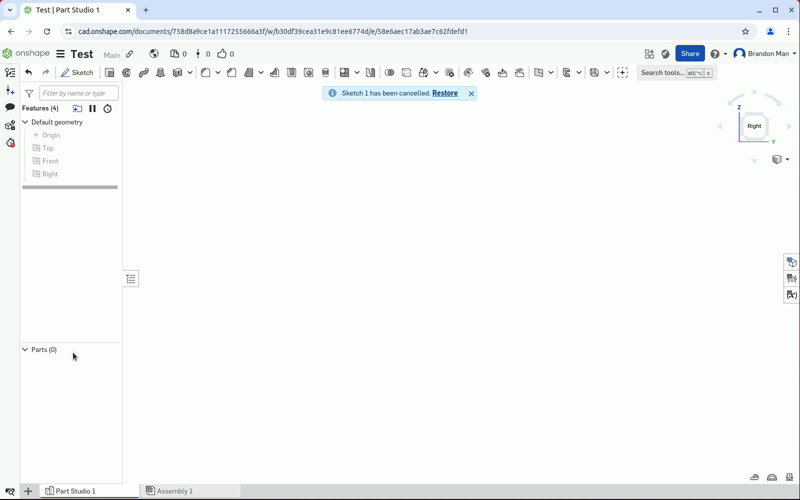
key_up(shift)
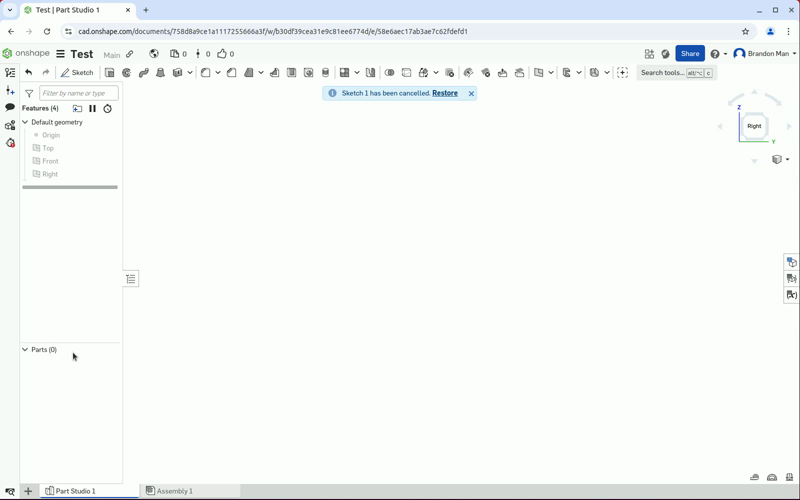
mouse_move(73, 352)
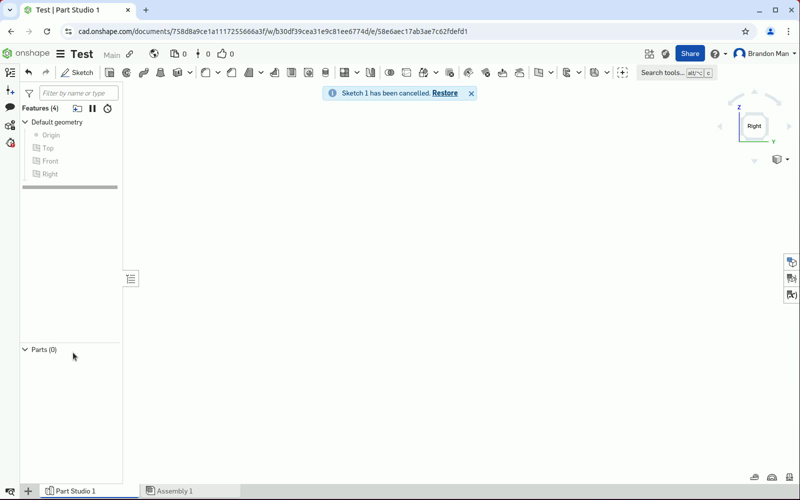
key(shift+y)
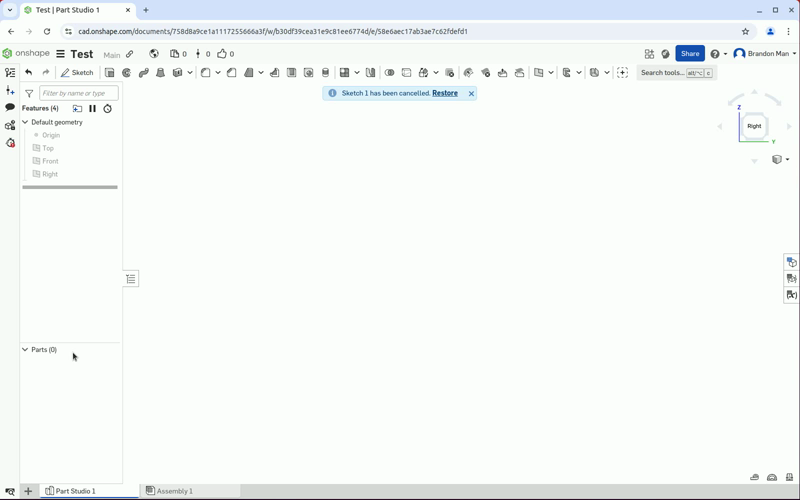
key(shift+s)
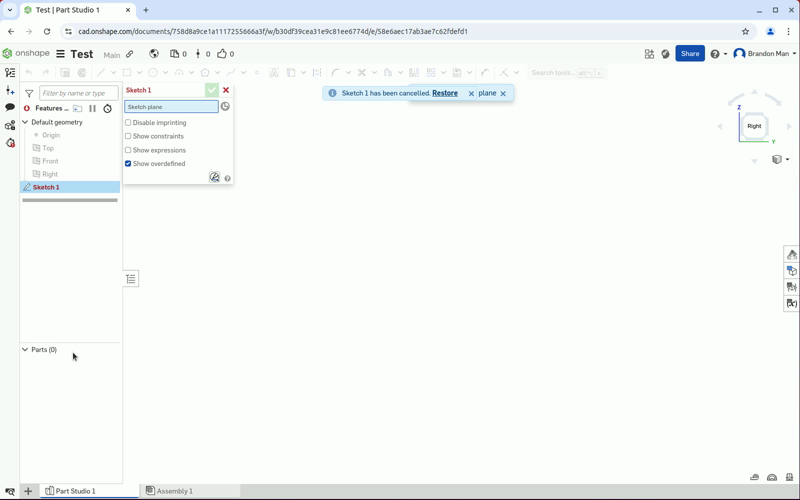
mouse_move(73, 176)
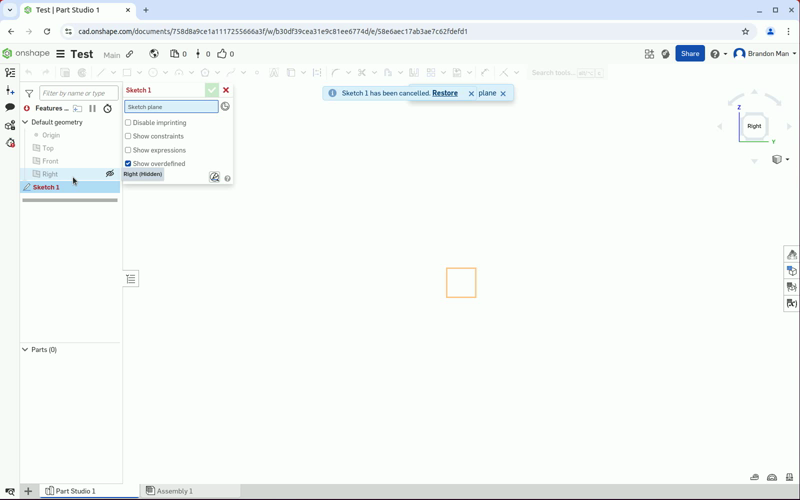
click(73, 176)
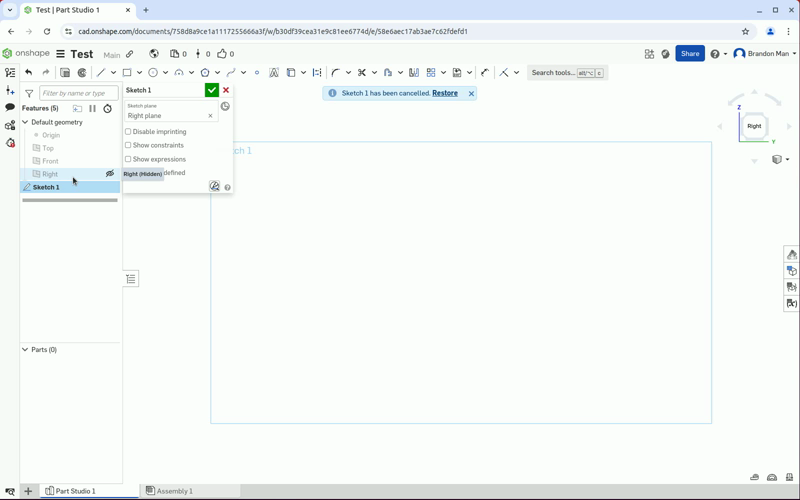
mouse_move(73, 352)
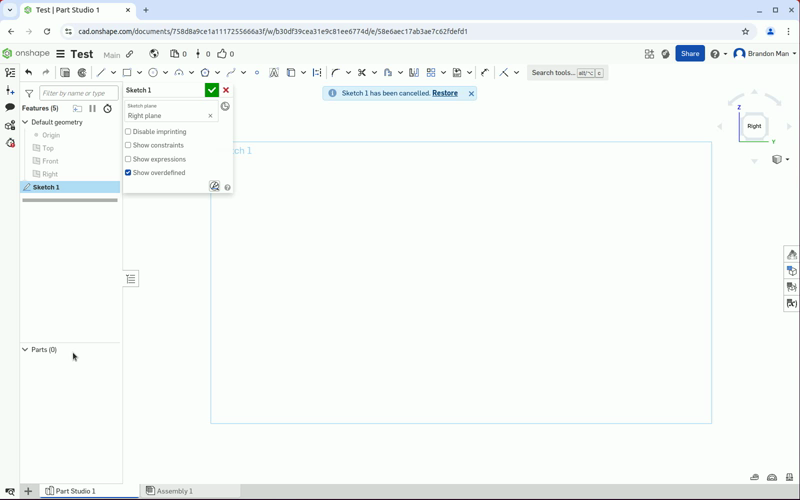
key(y)
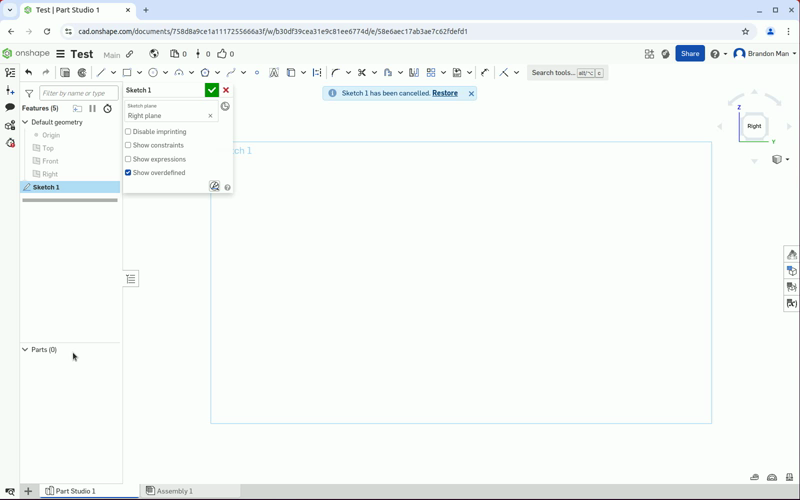
key(l)
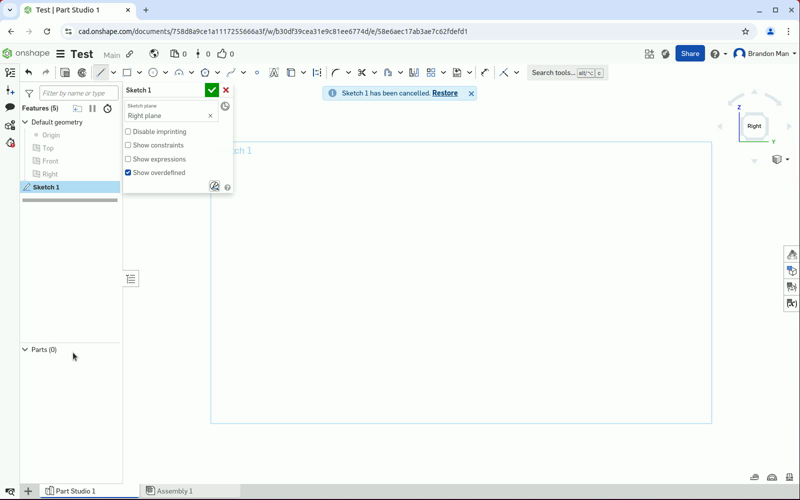
key_down(shift)
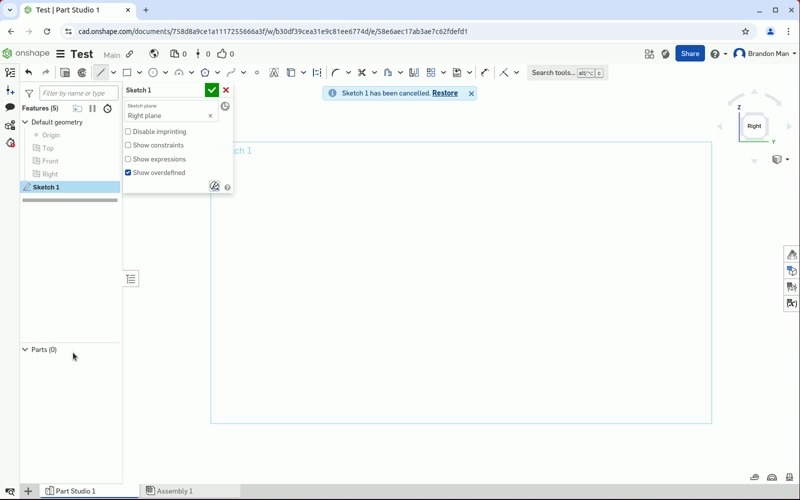
mouse_move(378, 282)
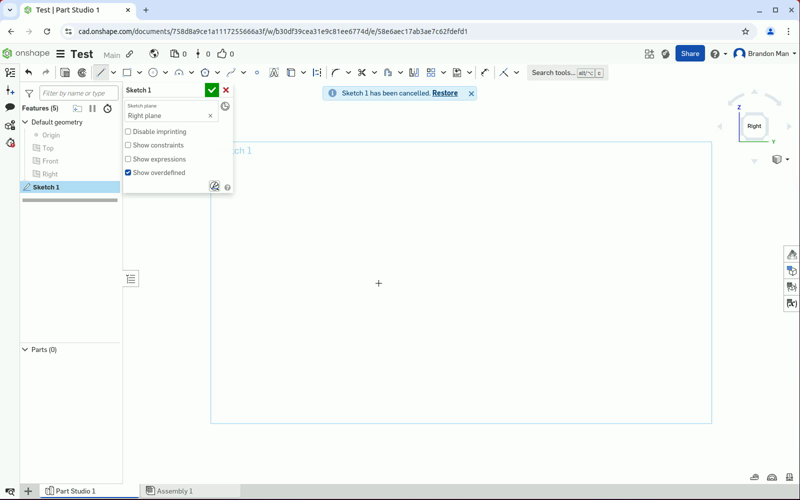
click(378, 282)
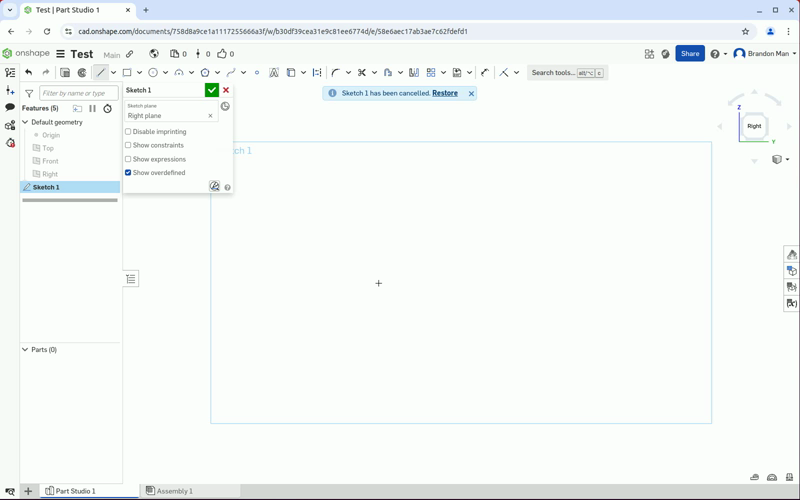
key_up(shift)
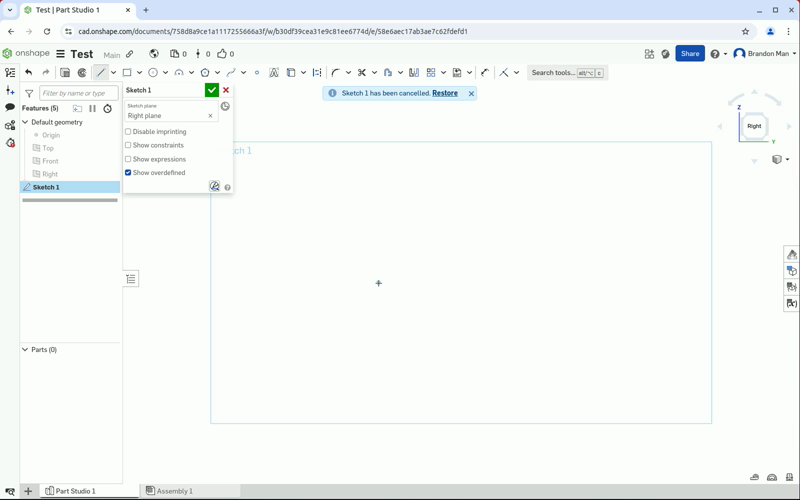
key_down(shift)
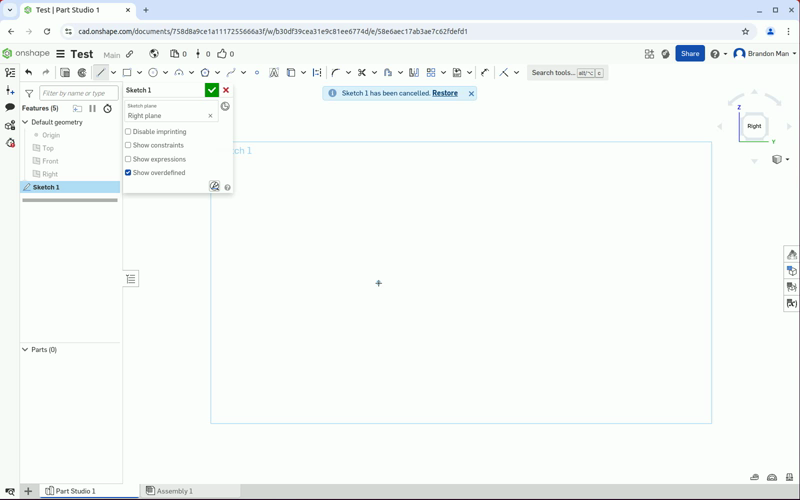
mouse_move(461, 282)
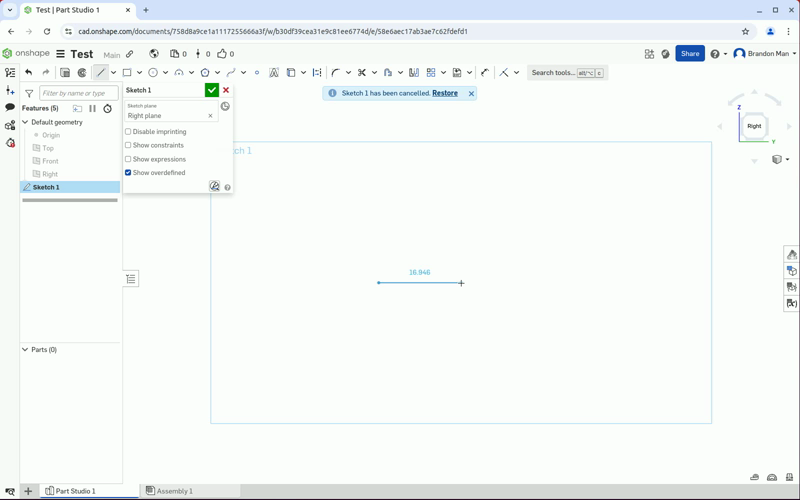
click(461, 282)
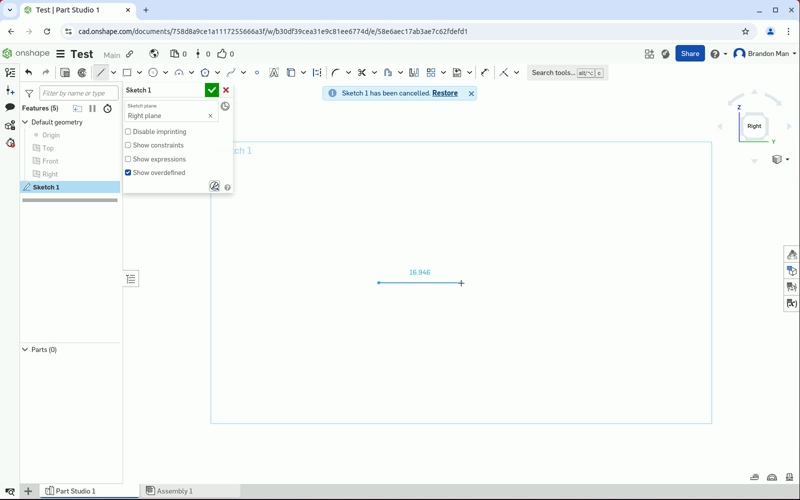
key_up(shift)
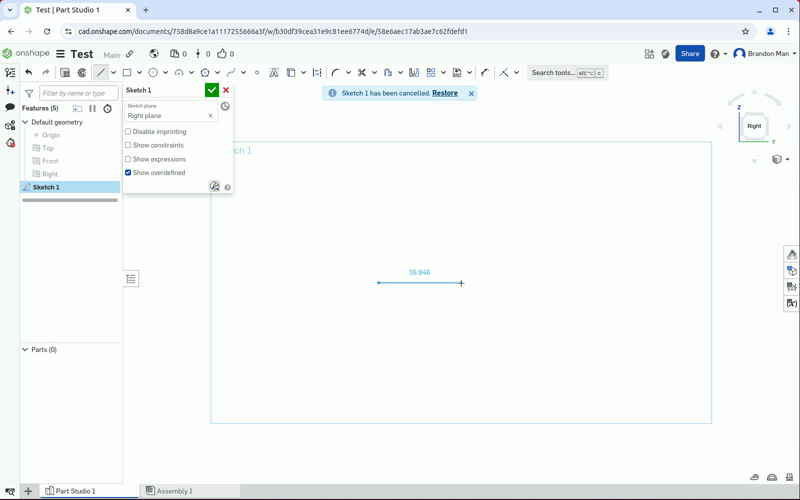
key_down(shift)
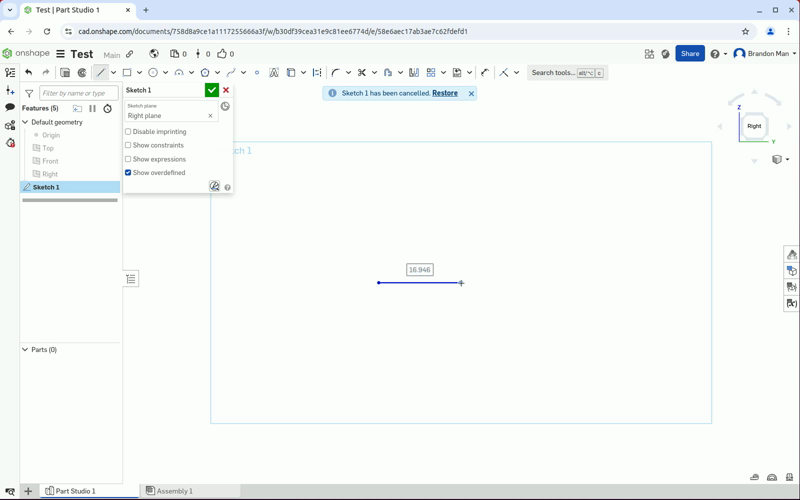
mouse_move(542, 282)
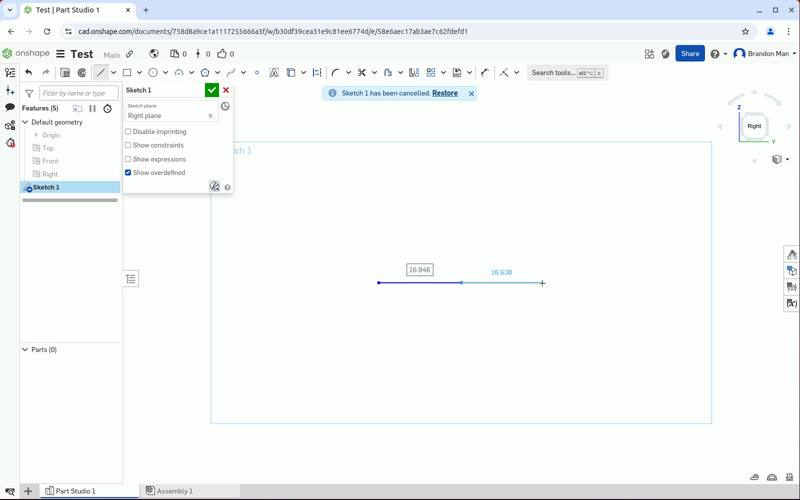
click(542, 282)
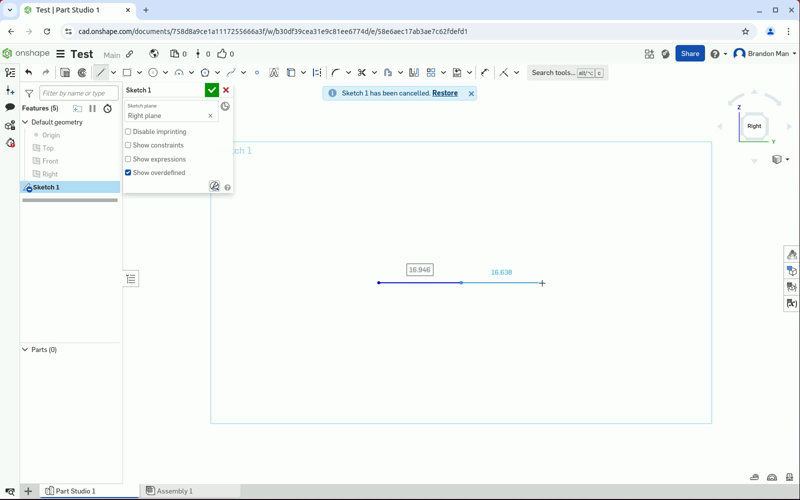
key_up(shift)
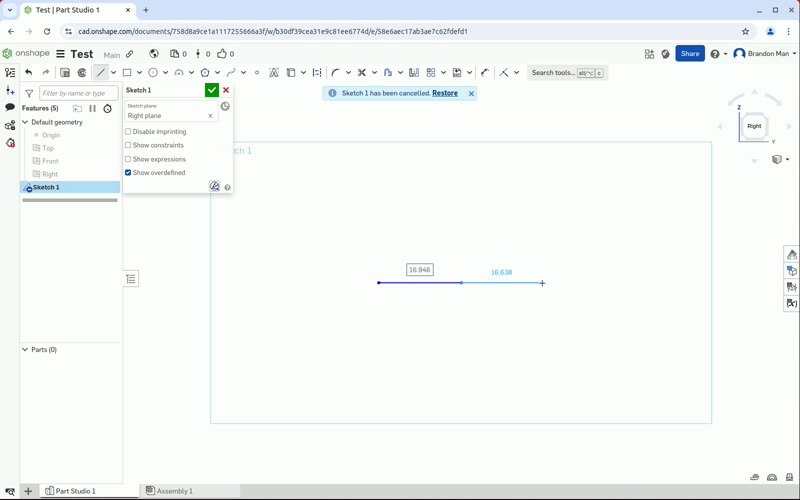
key_down(shift)
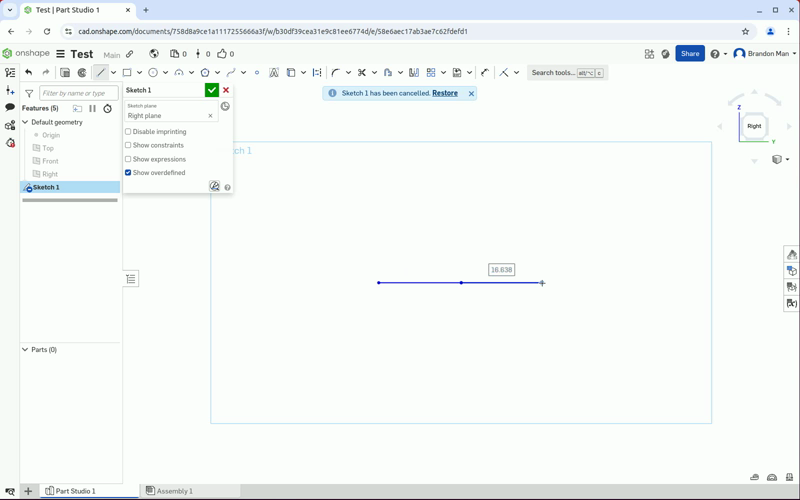
mouse_move(572, 282)
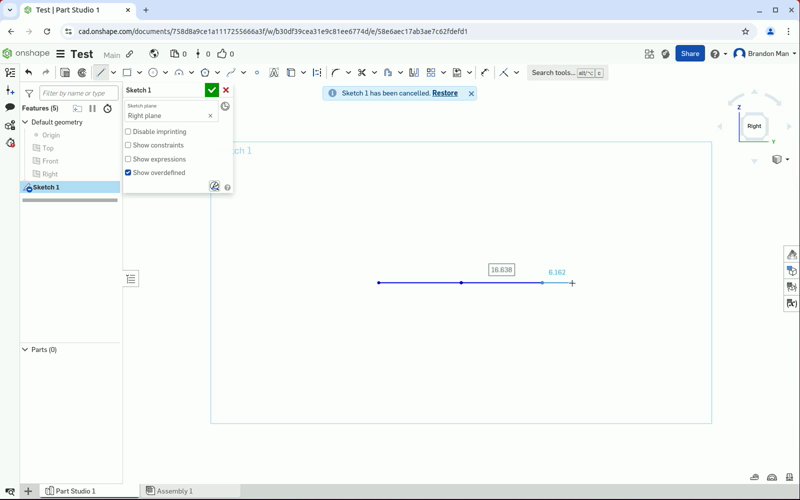
mouse_move(538, 277)
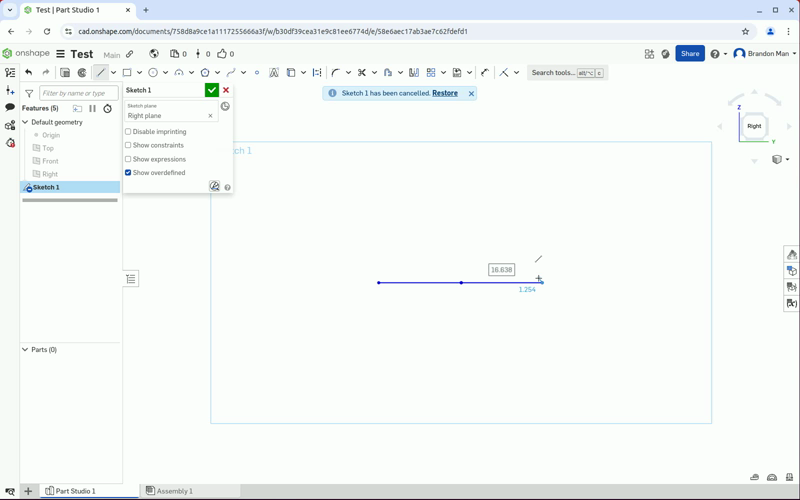
scroll(6)
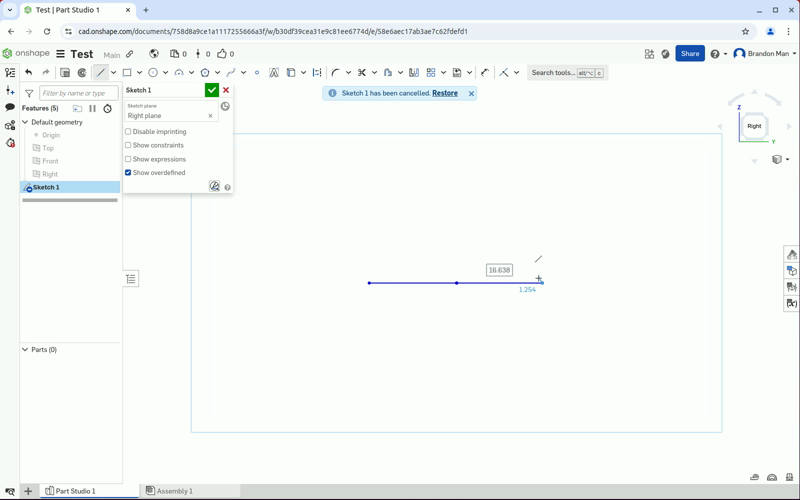
scroll(6)
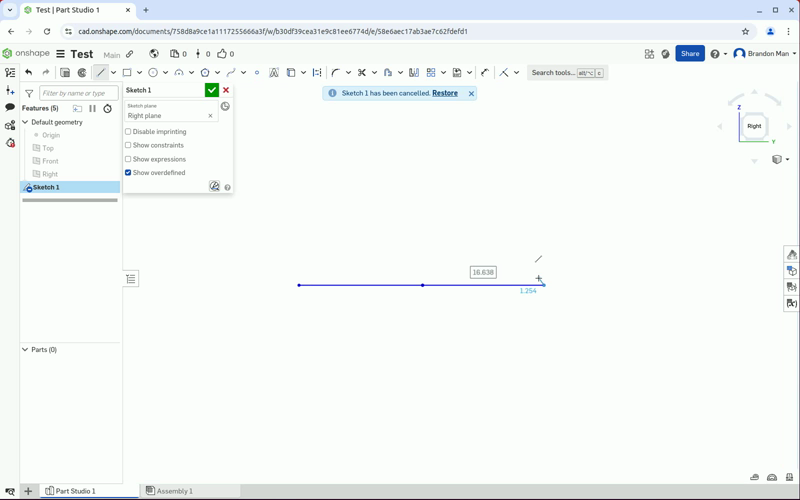
scroll(6)
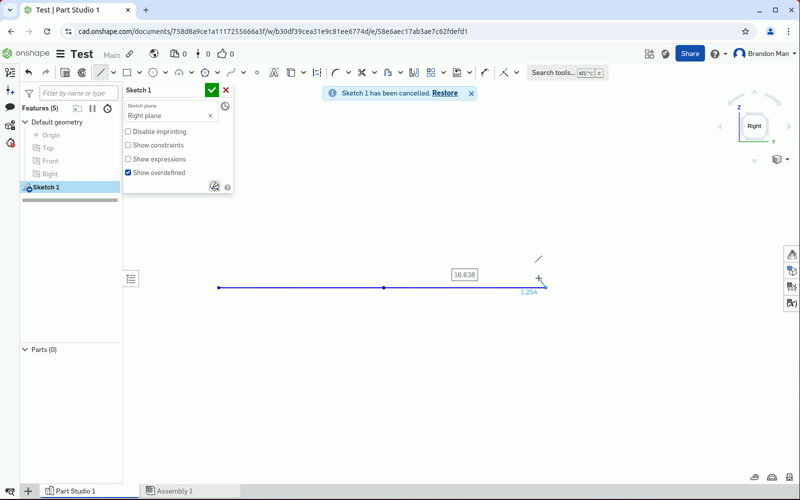
scroll(6)
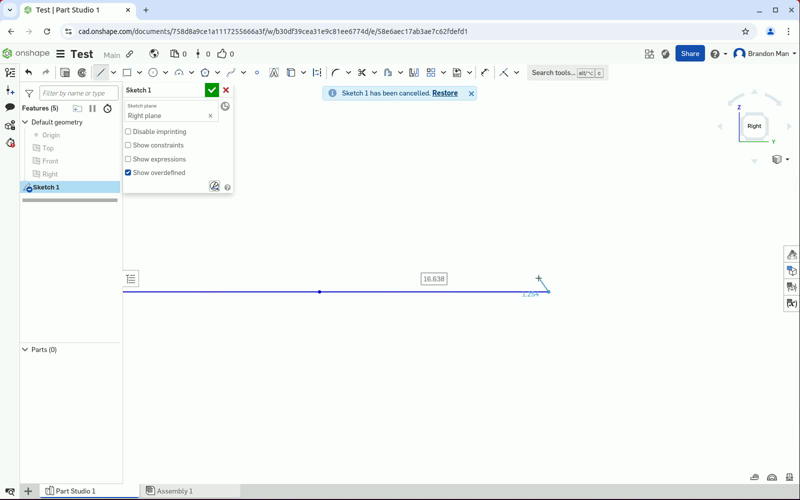
scroll(6)
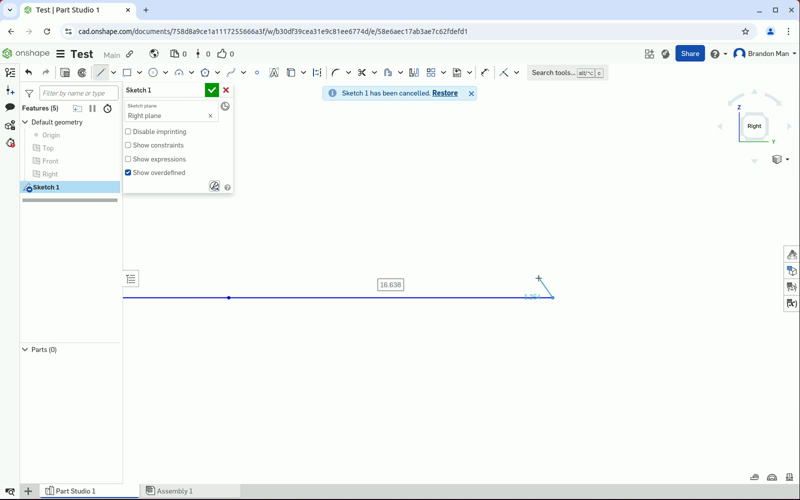
scroll(6)
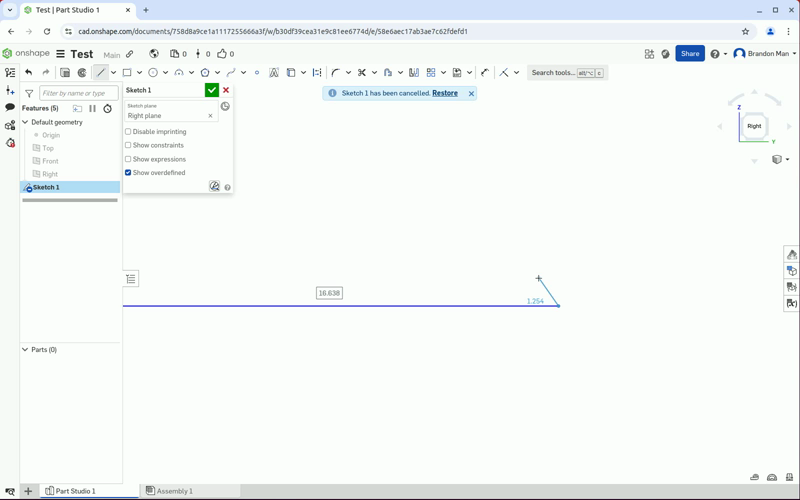
scroll(6)
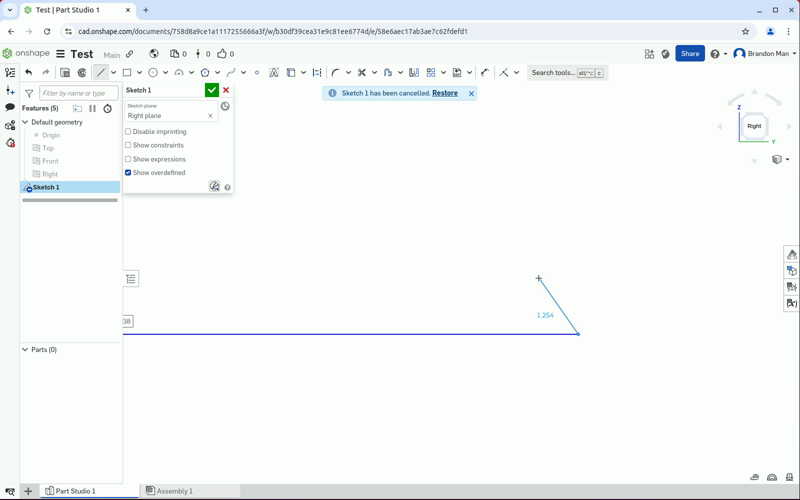
click(538, 277)
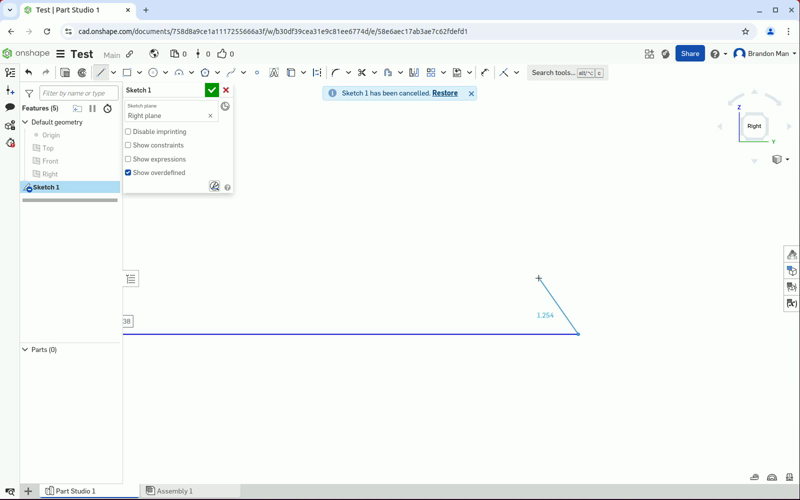
scroll(-6)
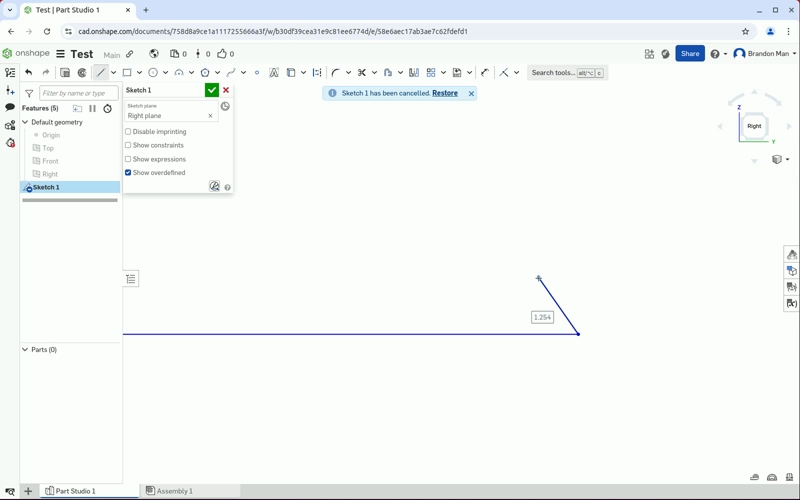
scroll(-6)
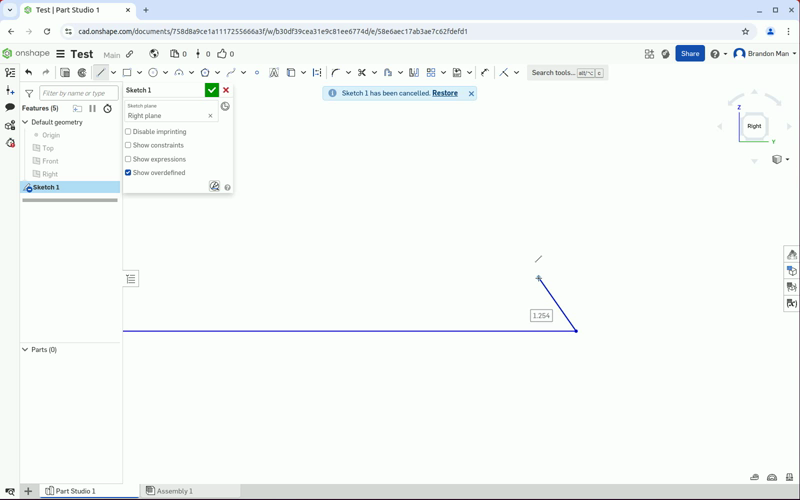
scroll(-6)
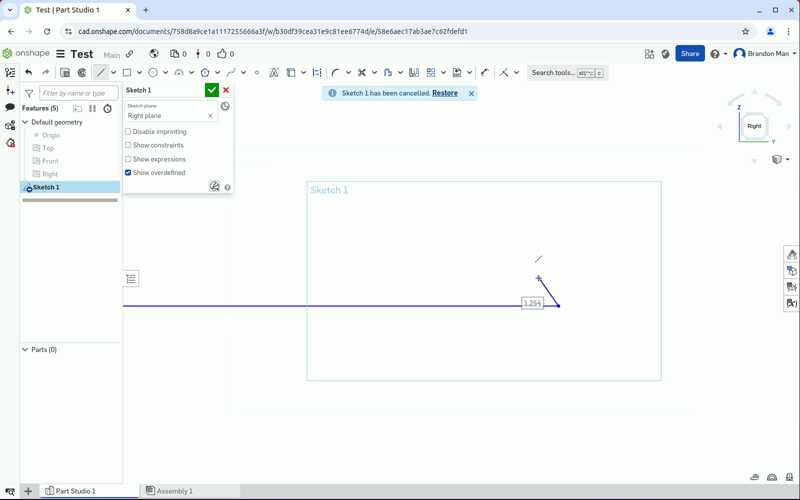
scroll(-6)
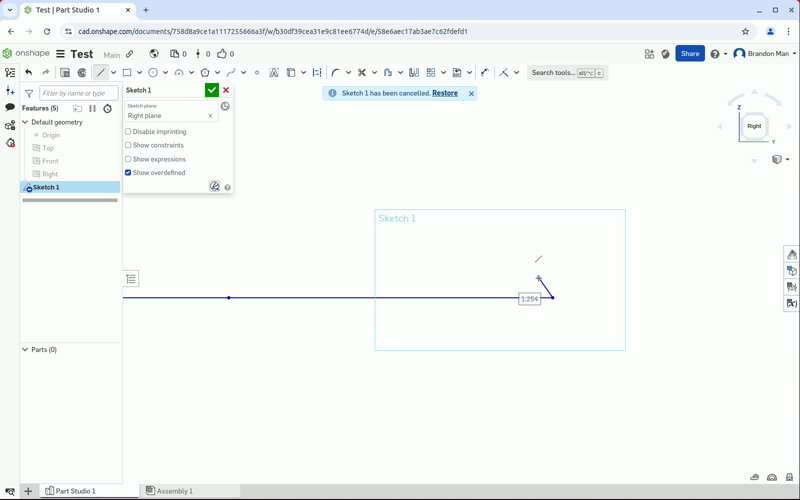
scroll(-6)
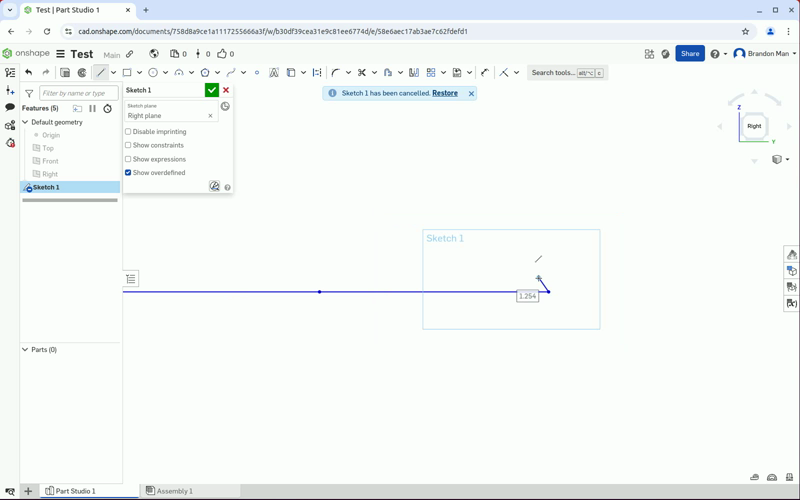
scroll(-6)
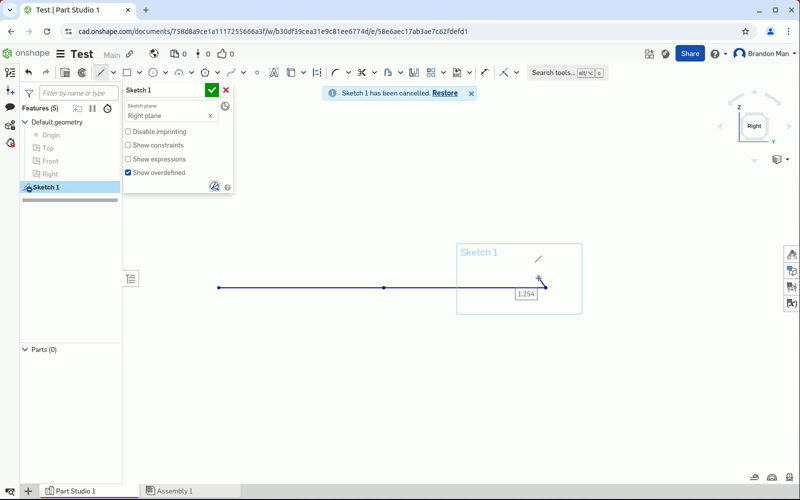
scroll(-6)
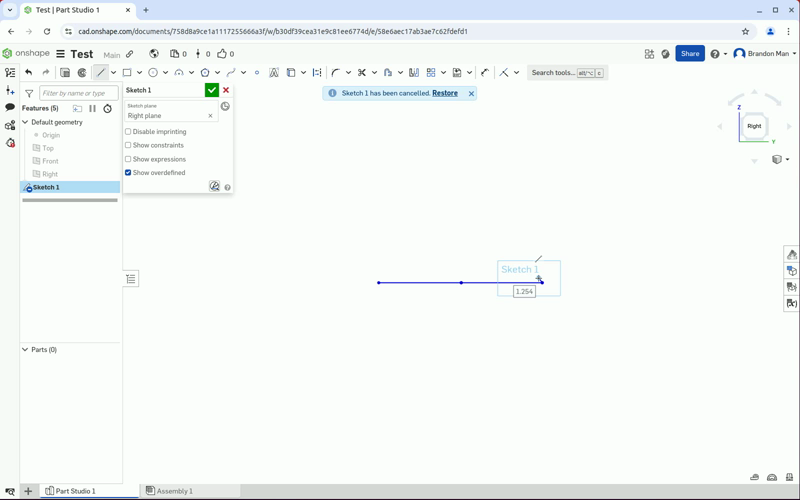
key_up(shift)
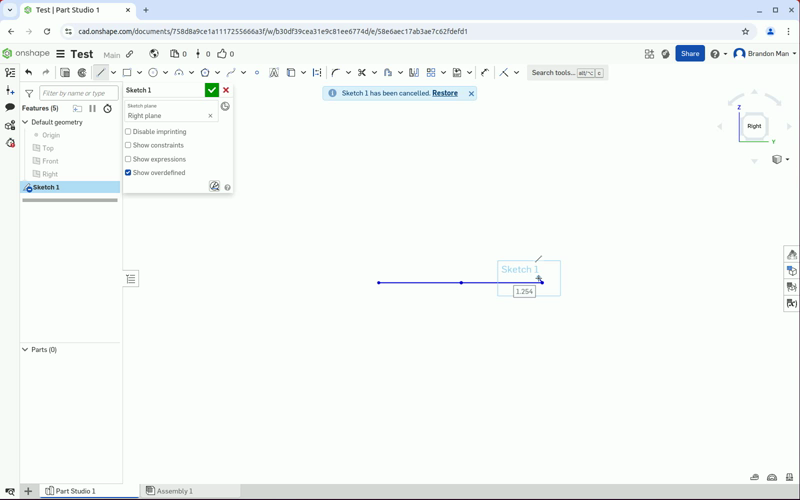
key_down(shift)
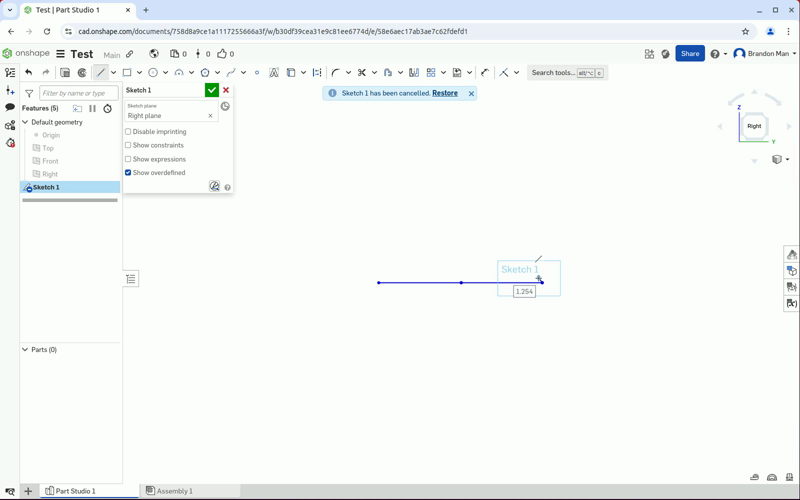
mouse_move(461, 277)
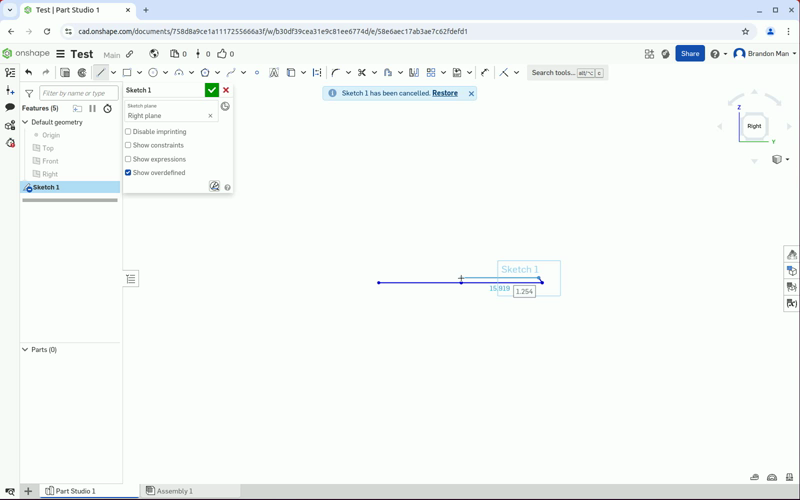
click(461, 277)
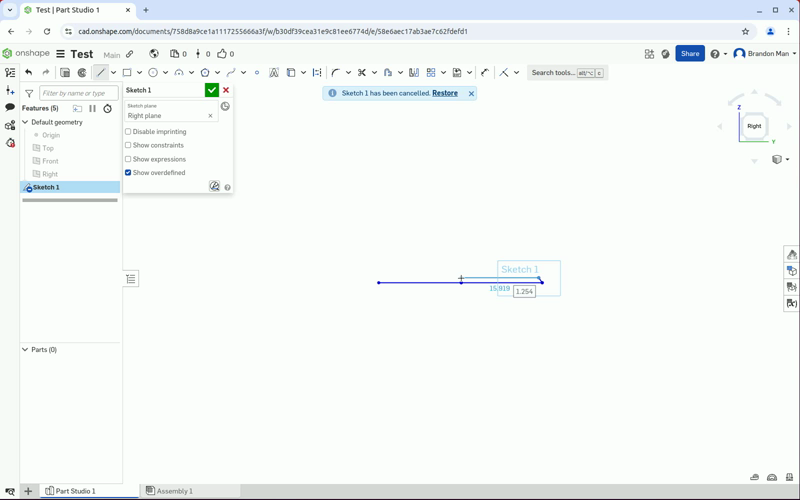
key_up(shift)
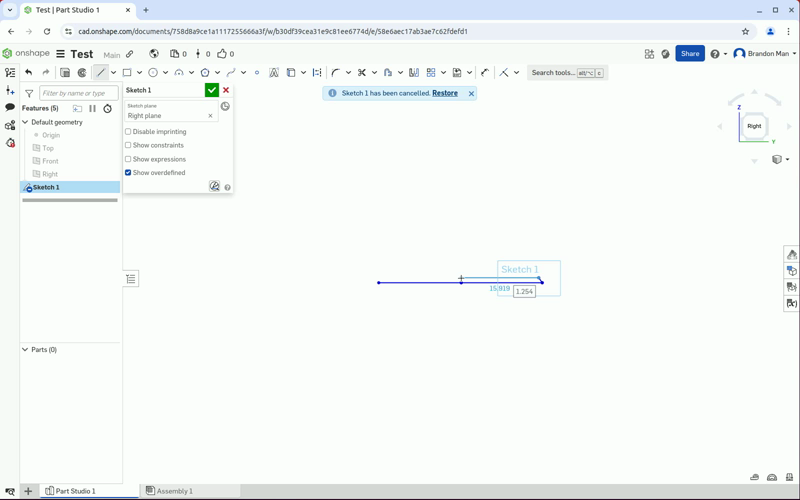
key_down(shift)
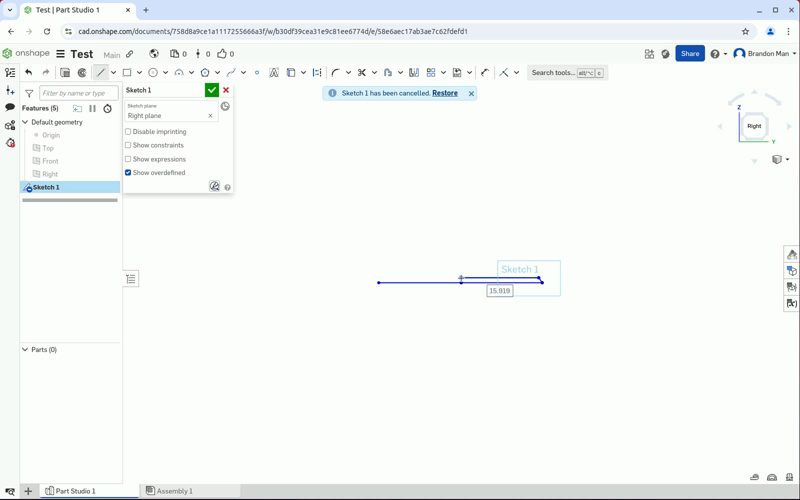
mouse_move(382, 277)
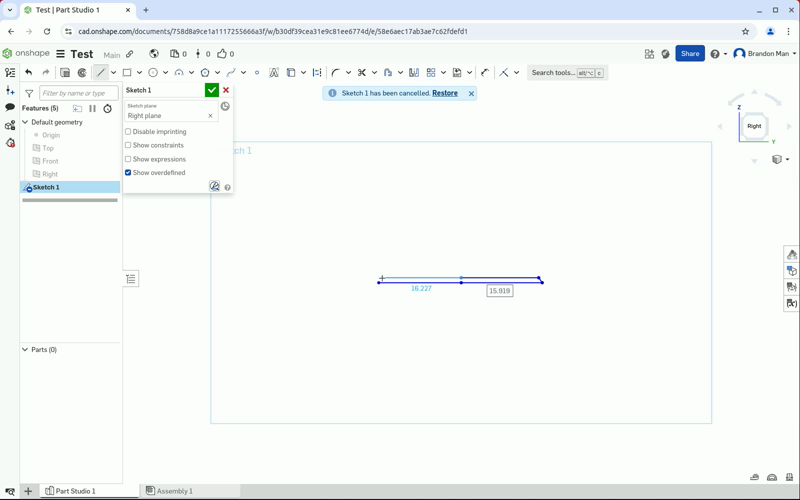
click(382, 277)
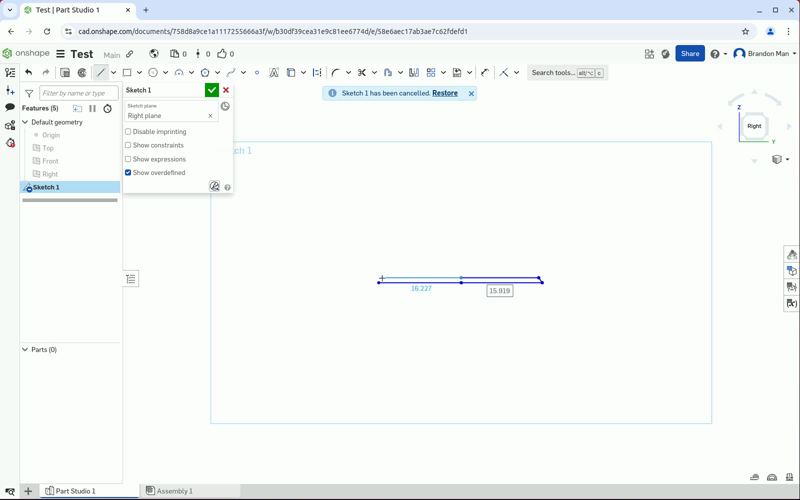
key_up(shift)
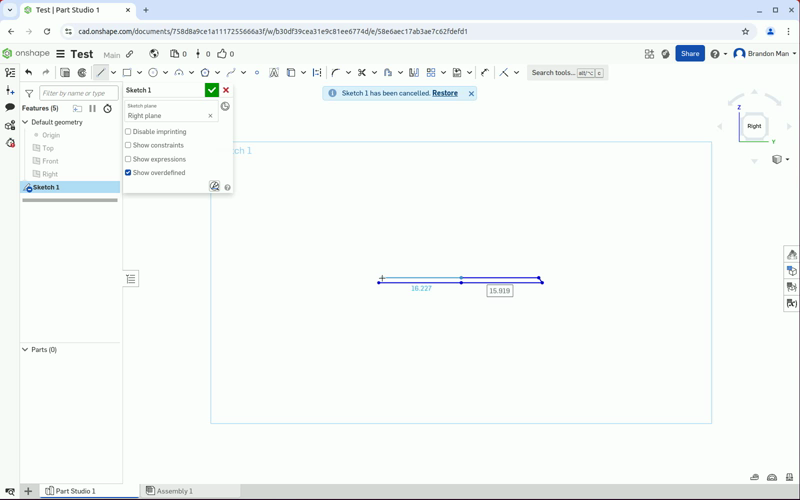
mouse_move(412, 277)
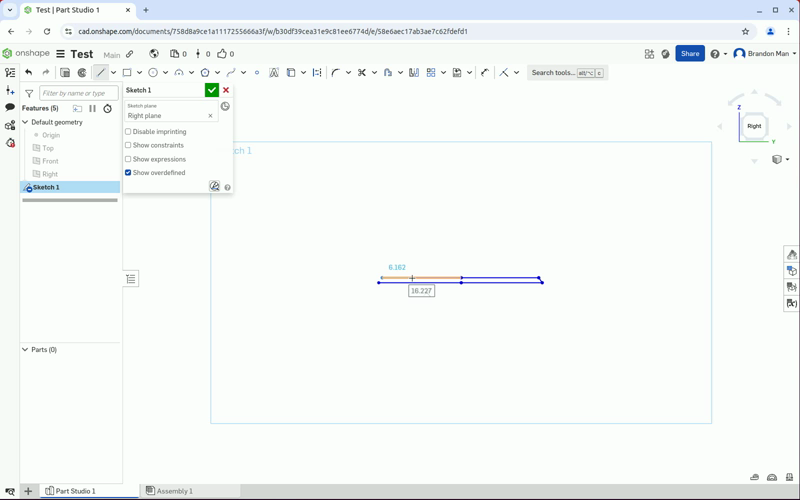
key_down(shift)
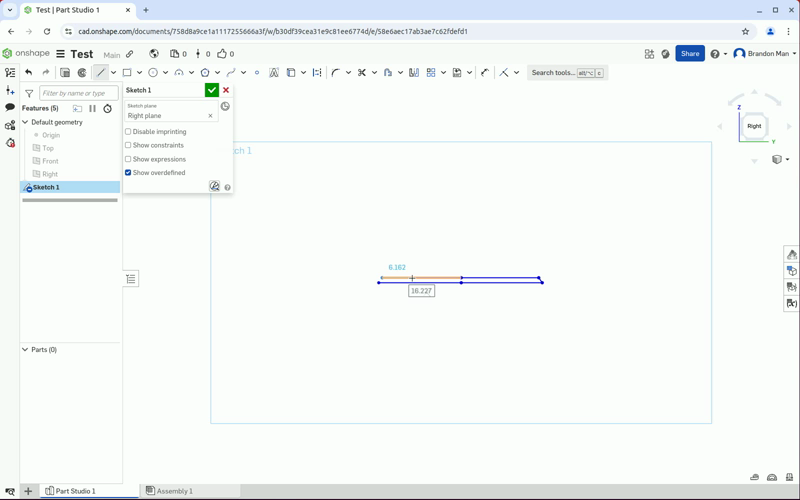
mouse_move(378, 282)
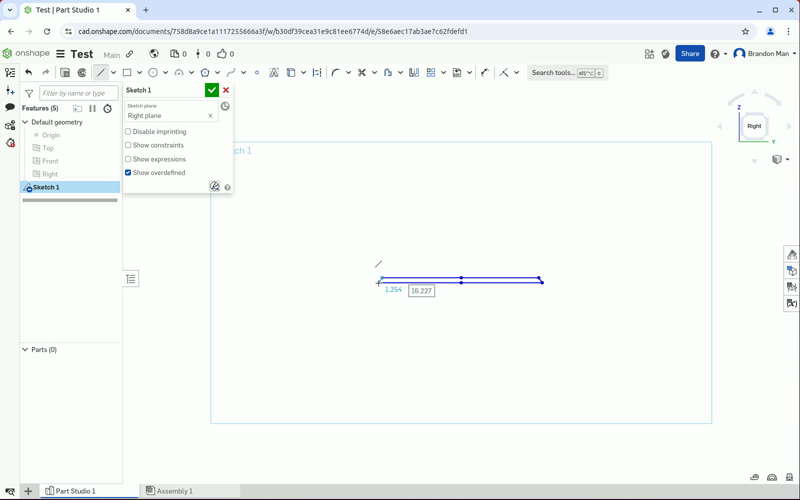
scroll(6)
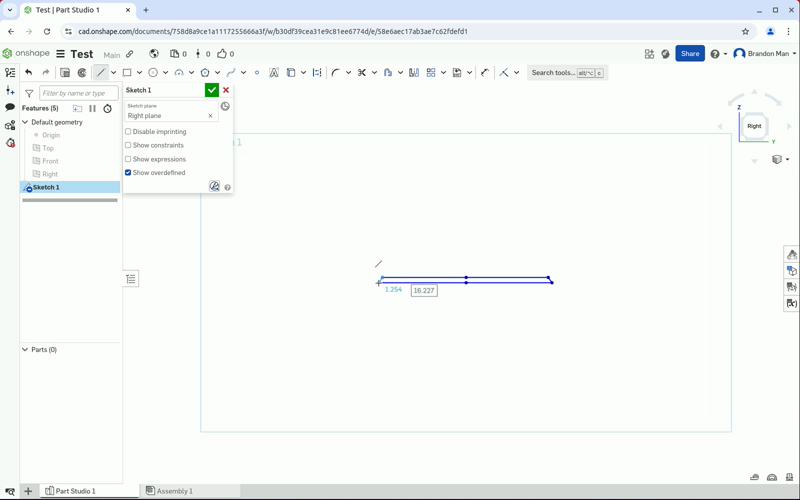
scroll(6)
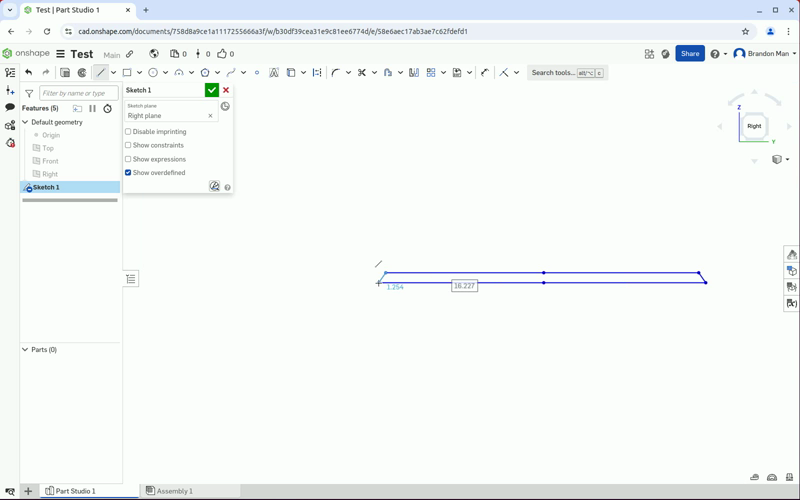
scroll(6)
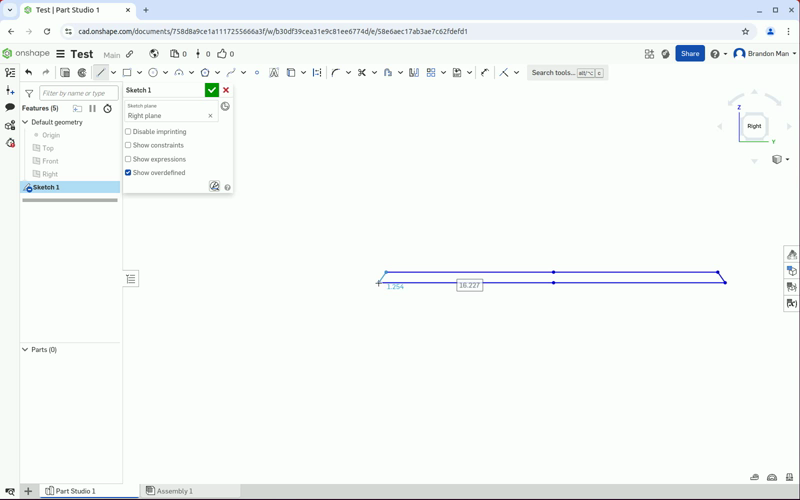
scroll(6)
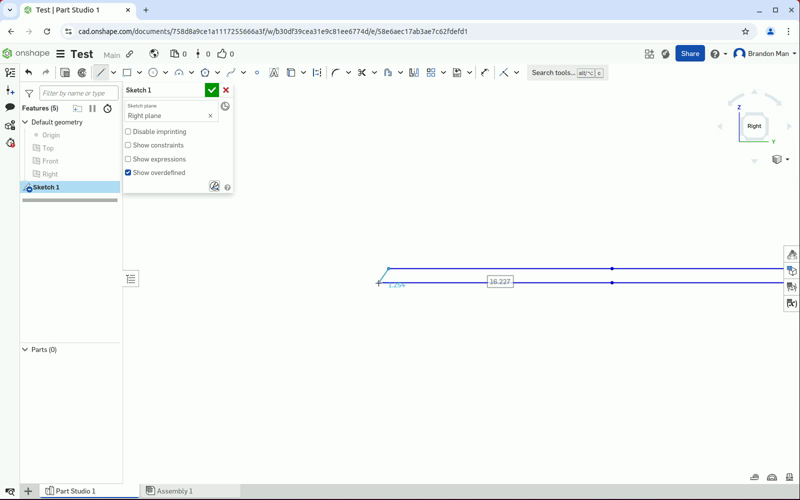
scroll(6)
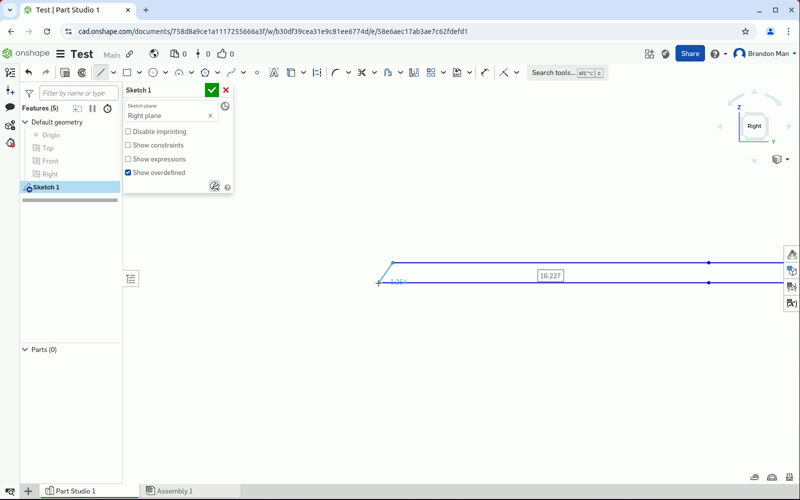
scroll(6)
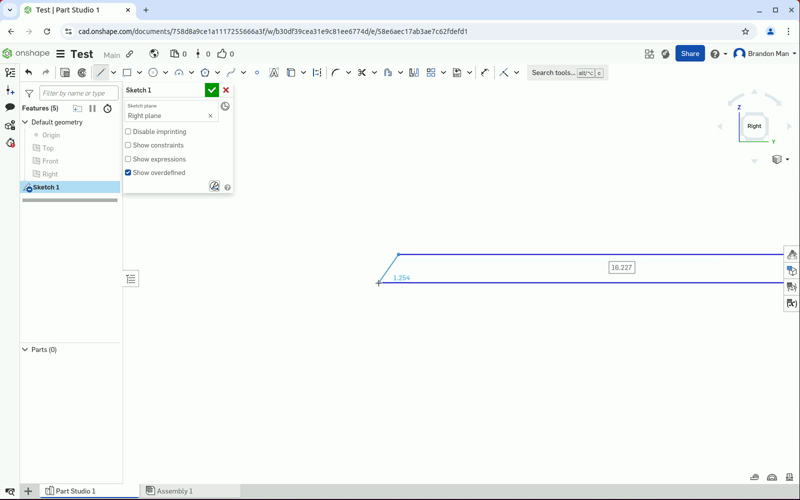
scroll(6)
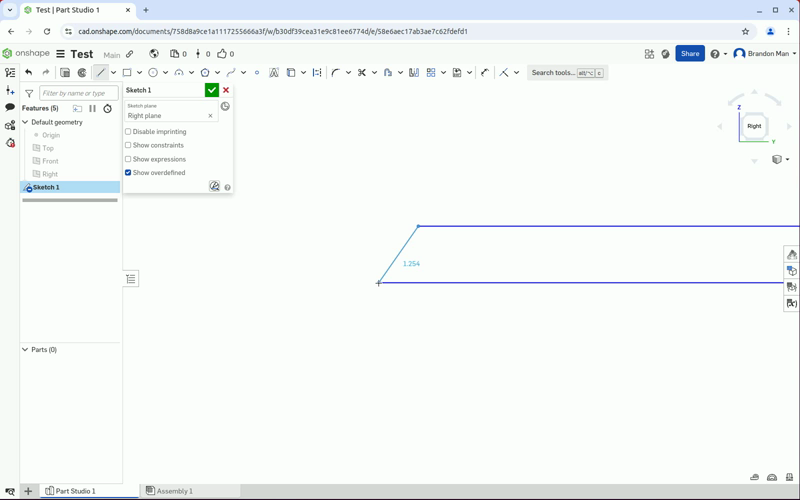
key_up(shift)
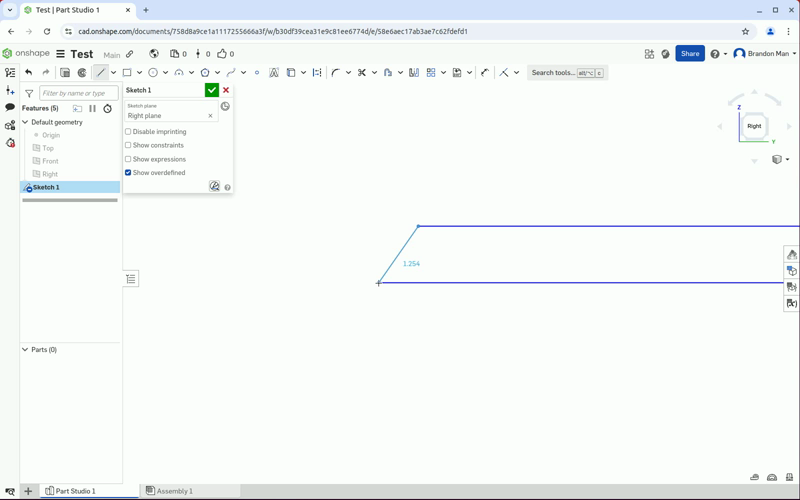
click(378, 282)
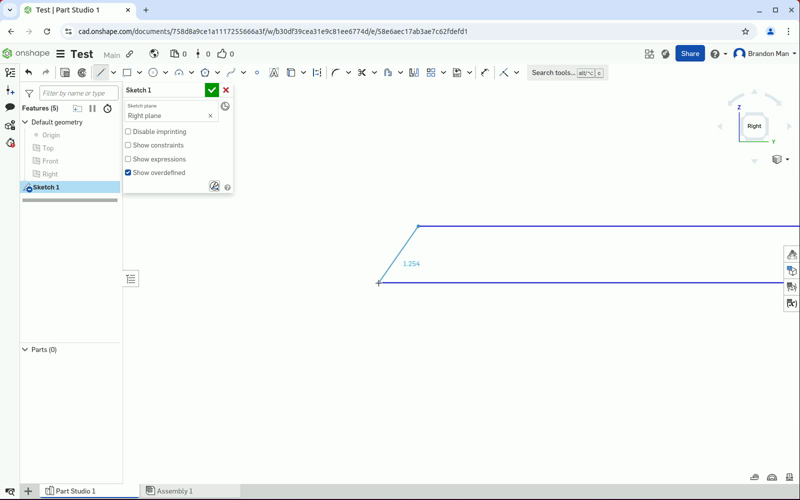
scroll(-6)
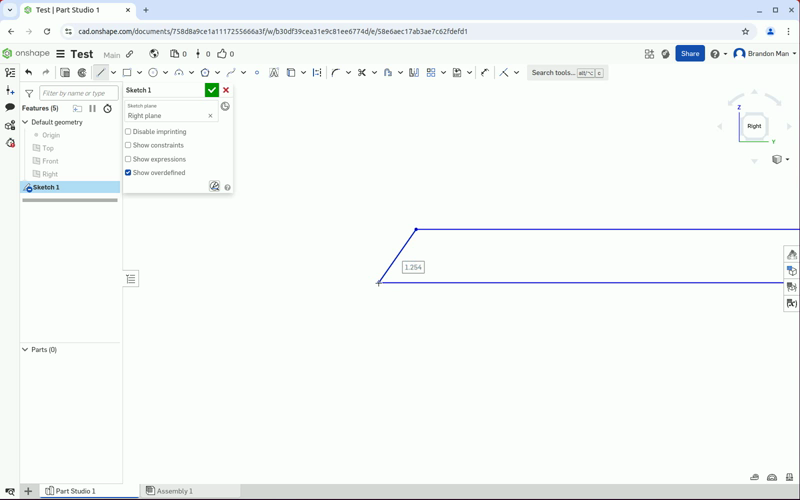
scroll(-6)
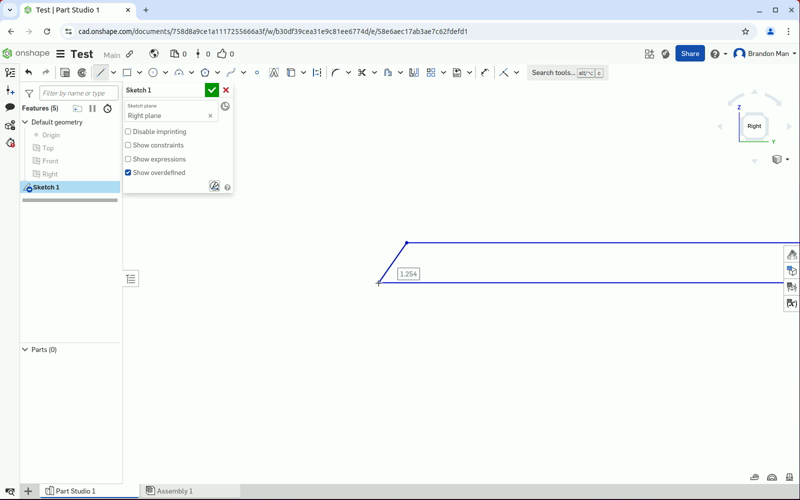
scroll(-6)
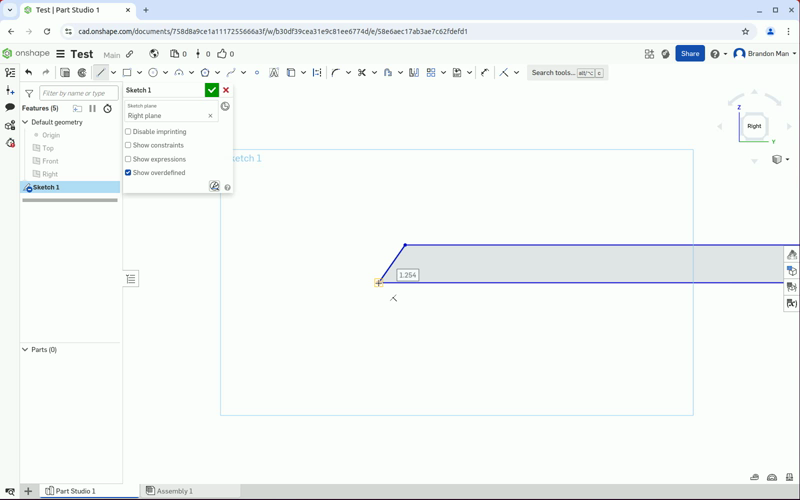
scroll(-6)
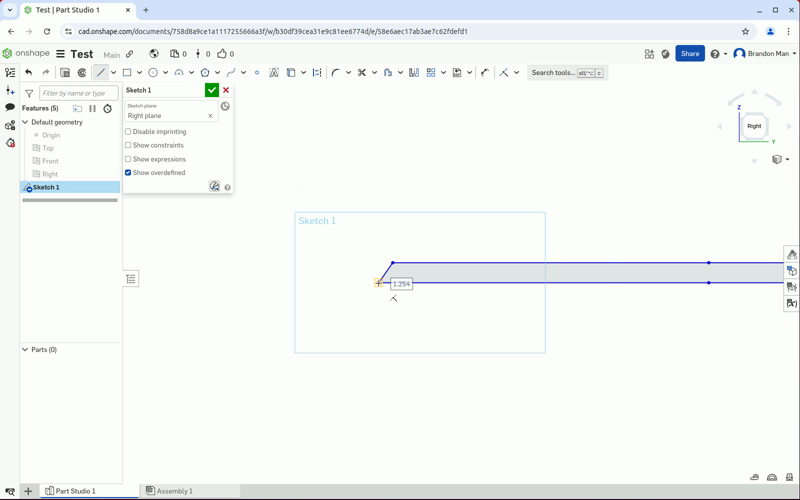
scroll(-6)
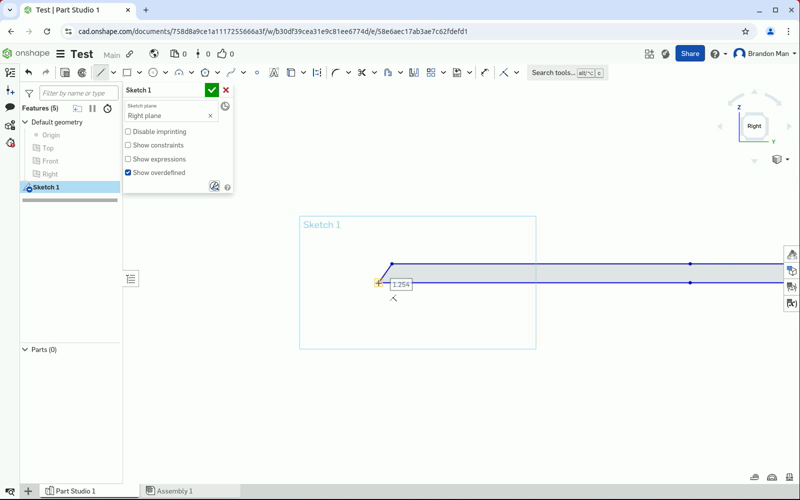
scroll(-6)
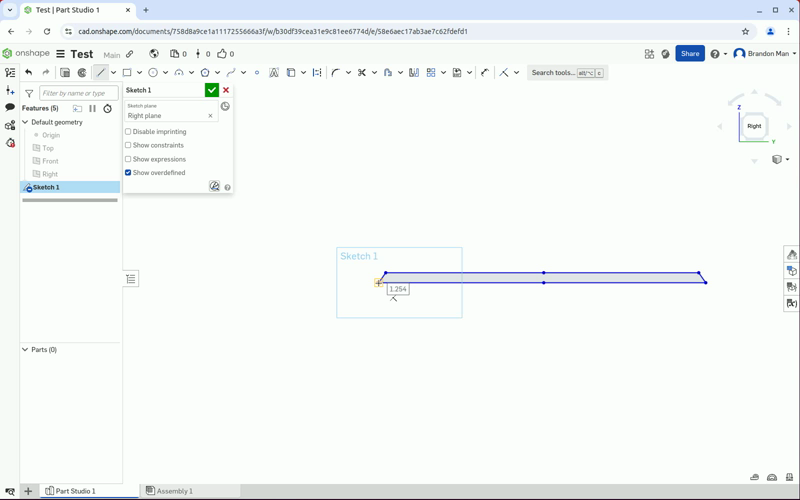
scroll(-6)
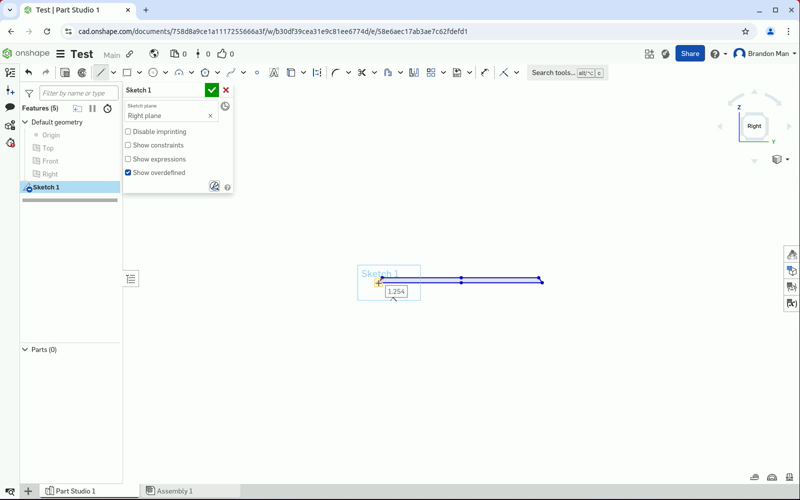
key(esc)
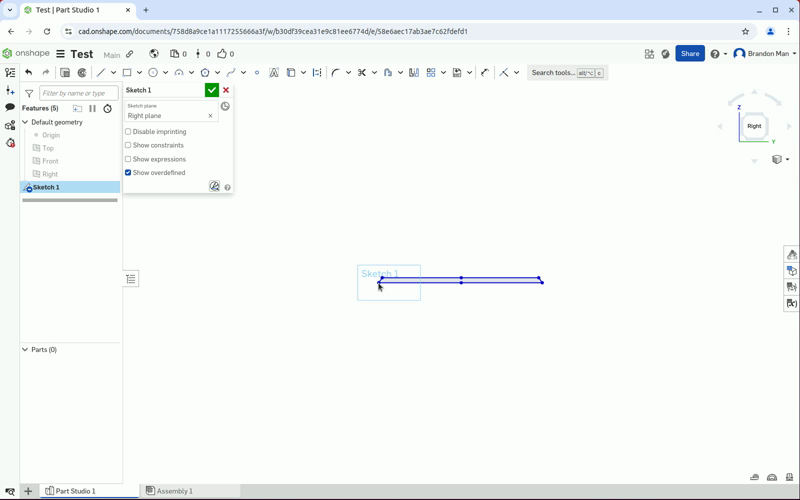
mouse_move(483, 281)
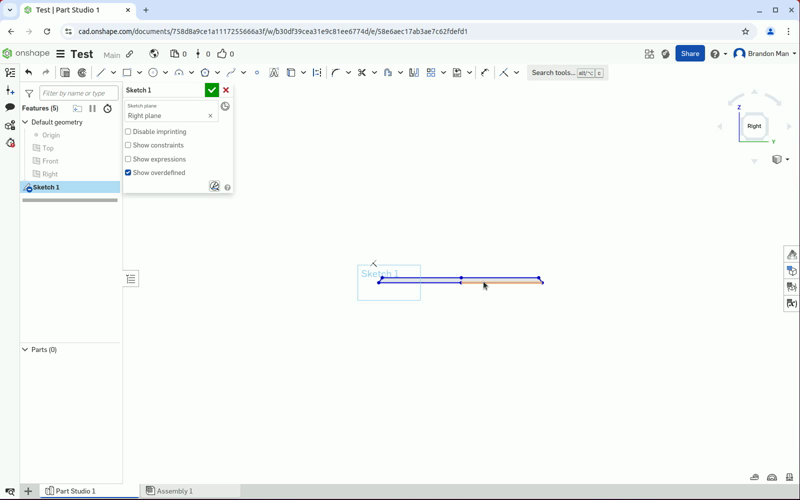
scroll(6)
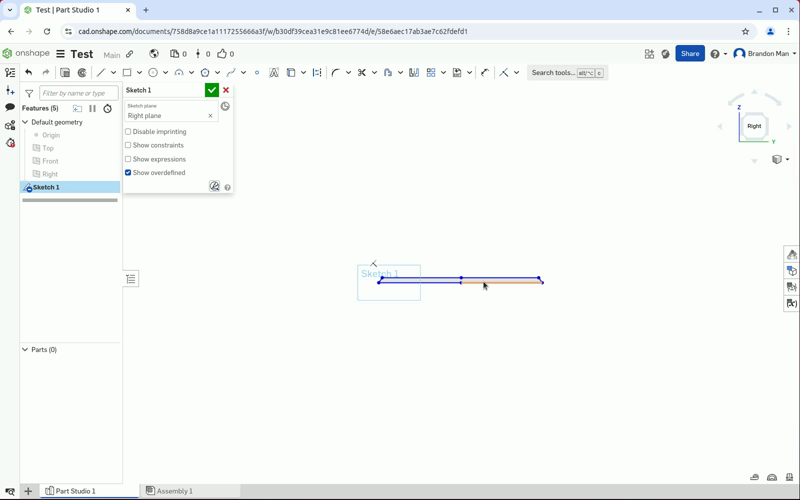
scroll(6)
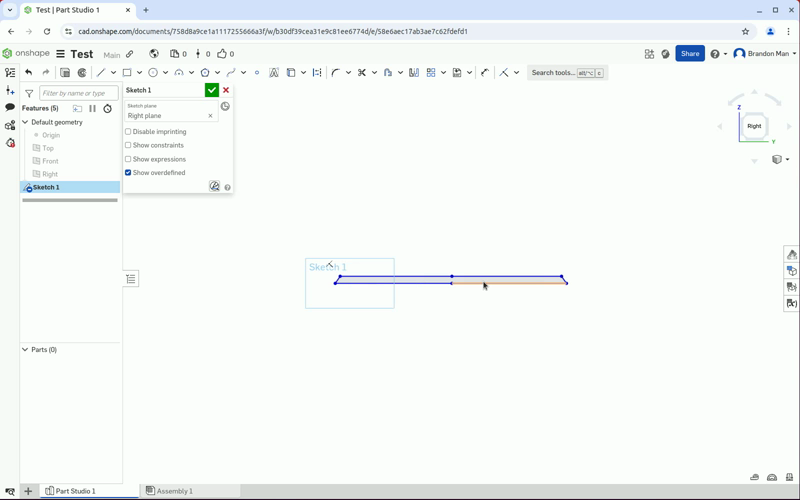
scroll(6)
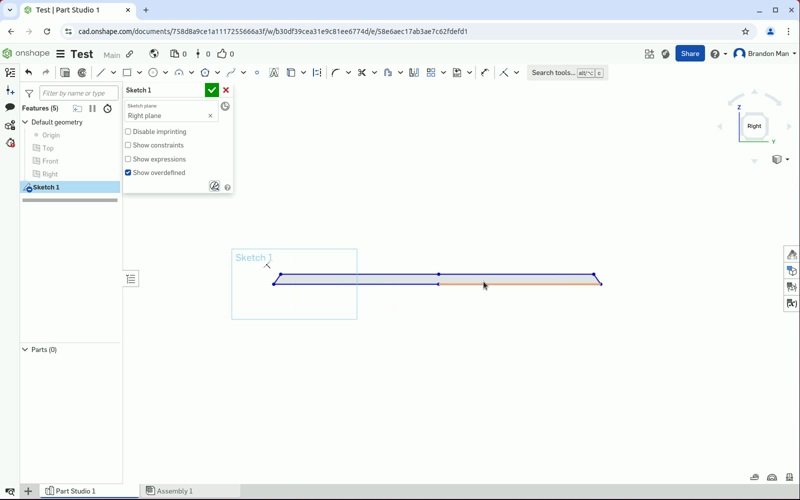
scroll(6)
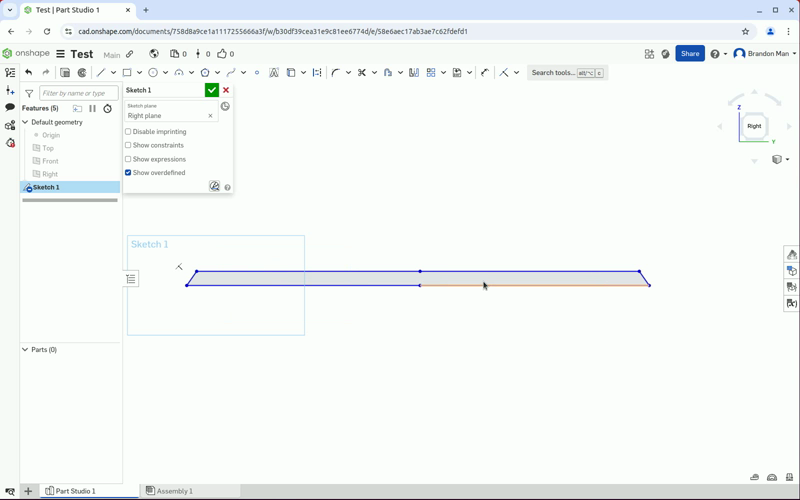
scroll(6)
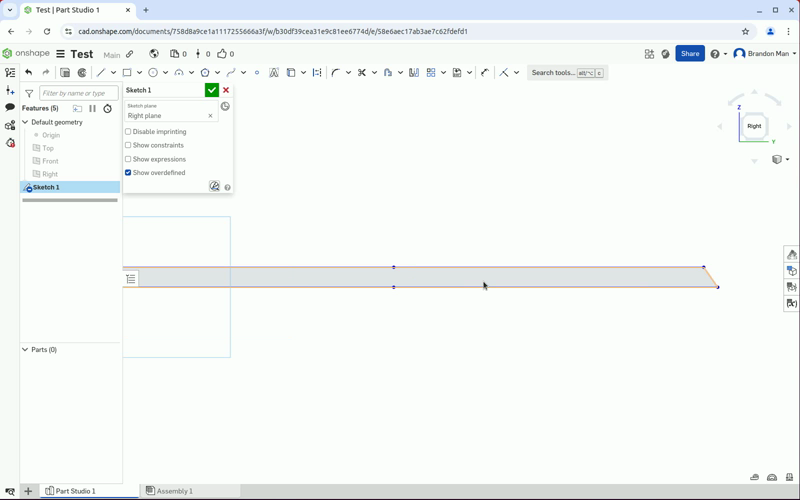
scroll(6)
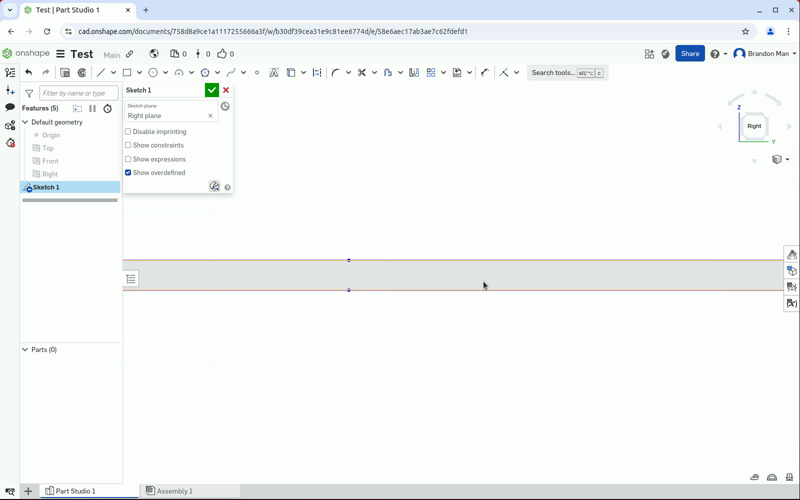
scroll(6)
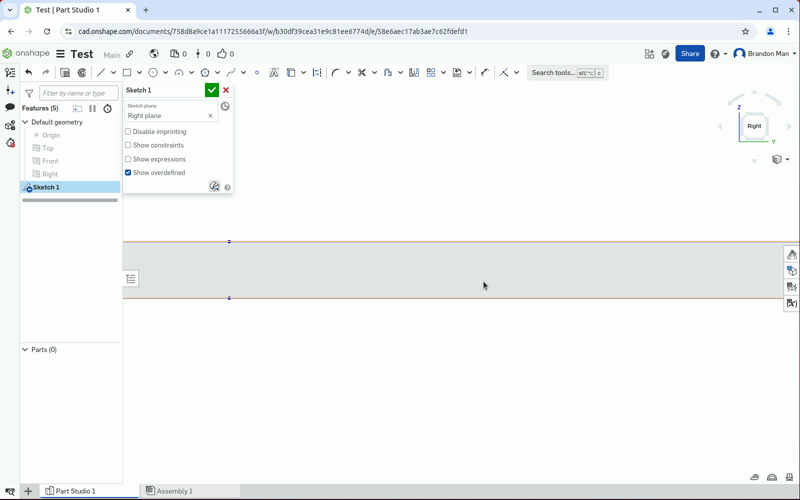
click(483, 281)
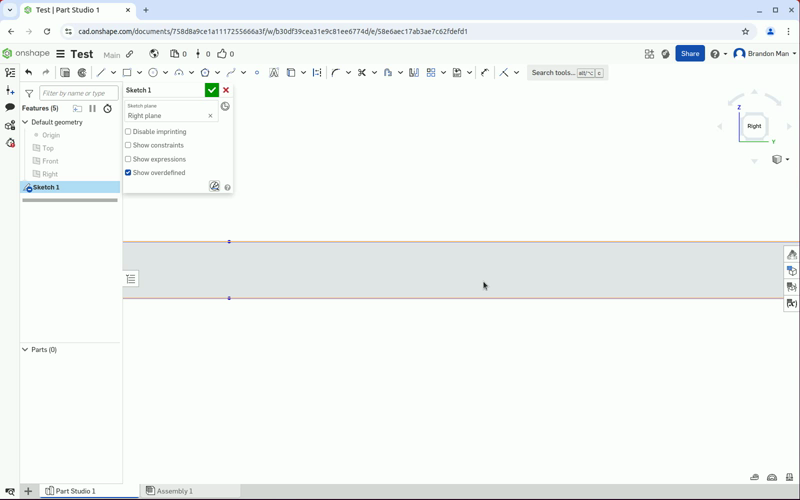
scroll(-6)
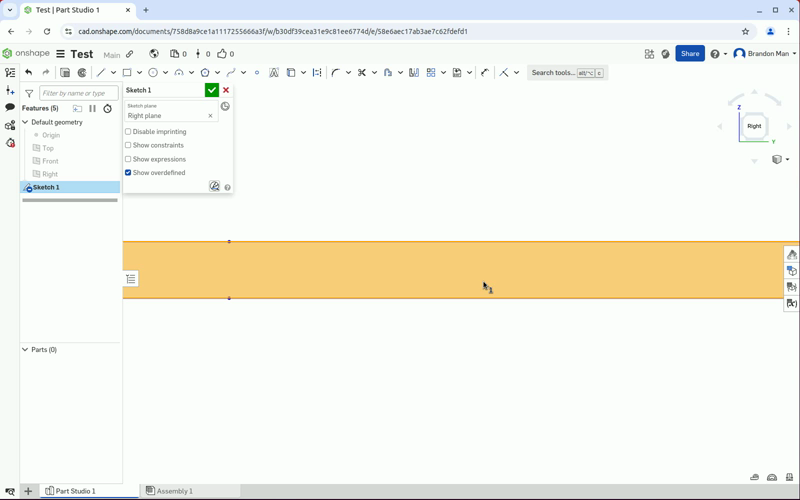
scroll(-6)
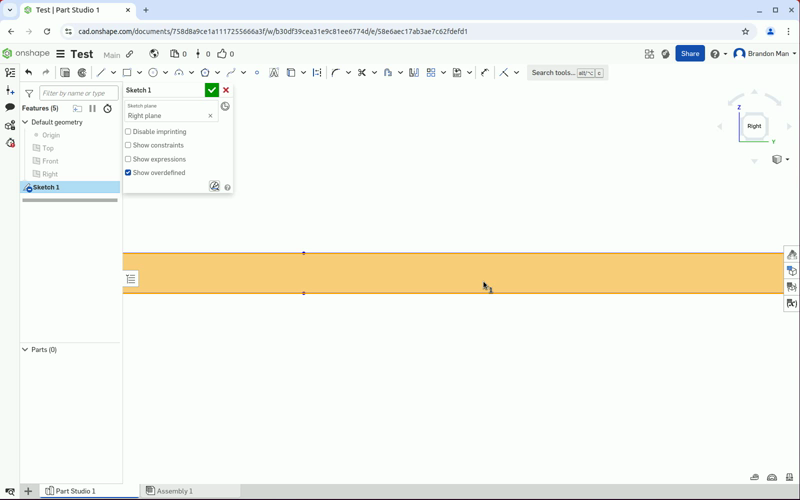
scroll(-6)
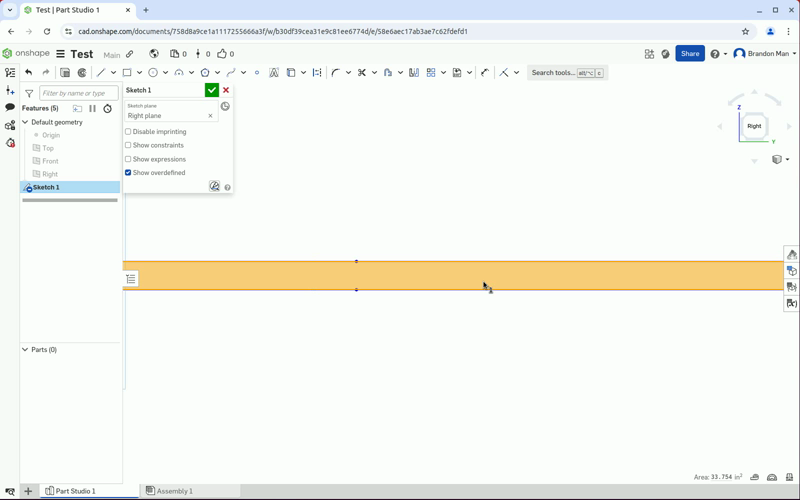
scroll(-6)
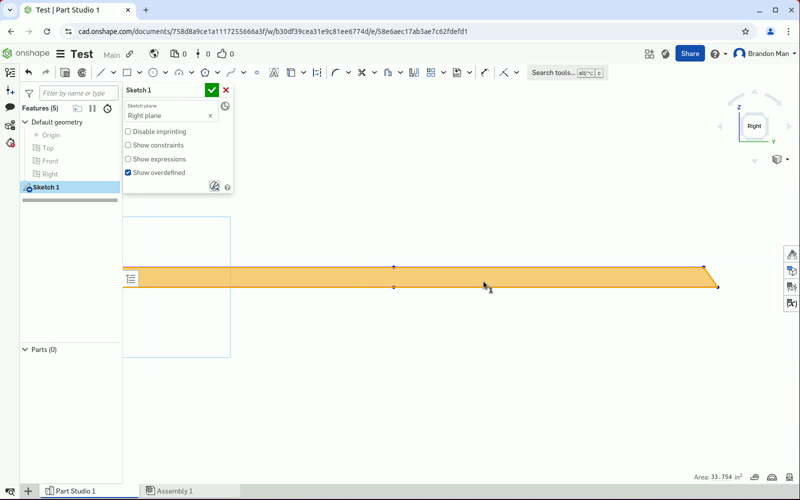
scroll(-6)
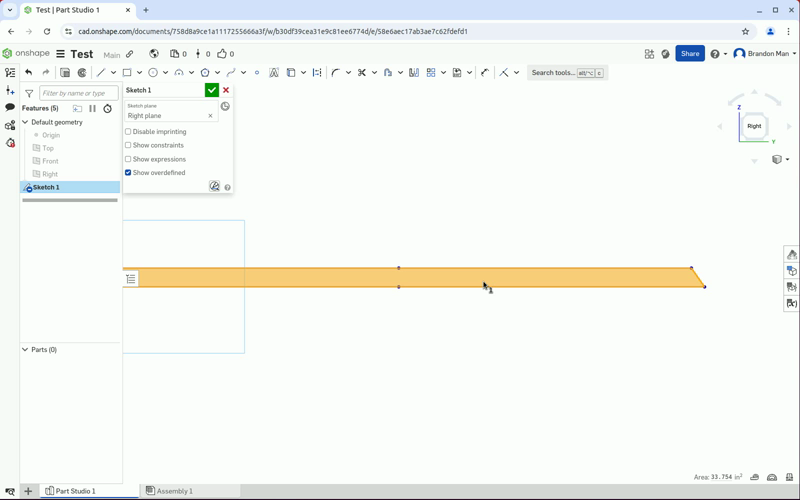
scroll(-6)
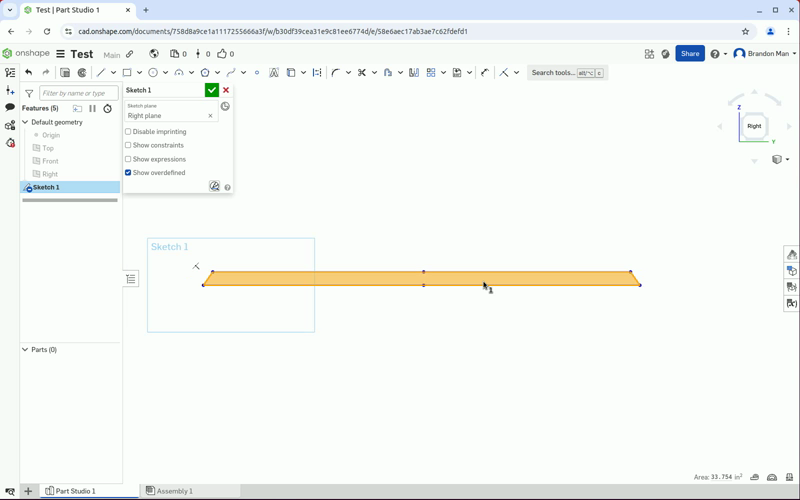
scroll(-6)
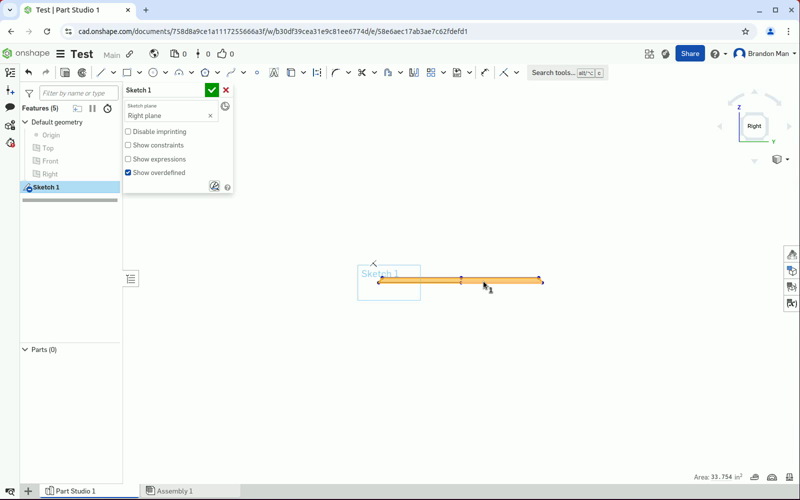
mouse_move(73, 352)
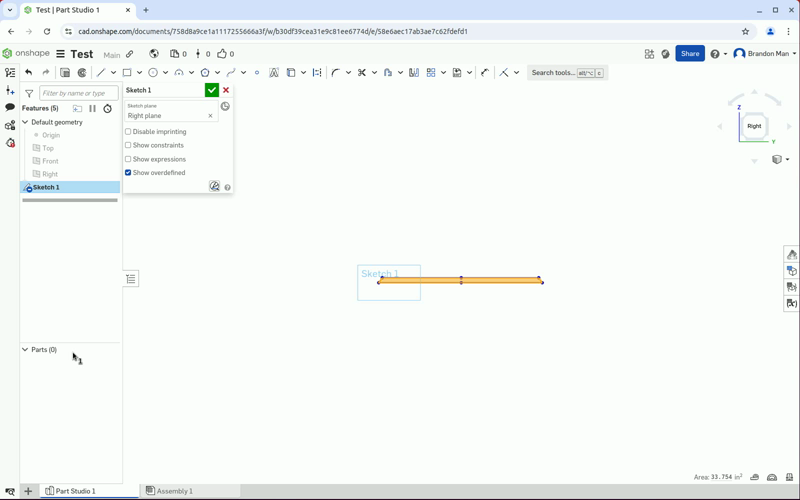
key(shift+y)
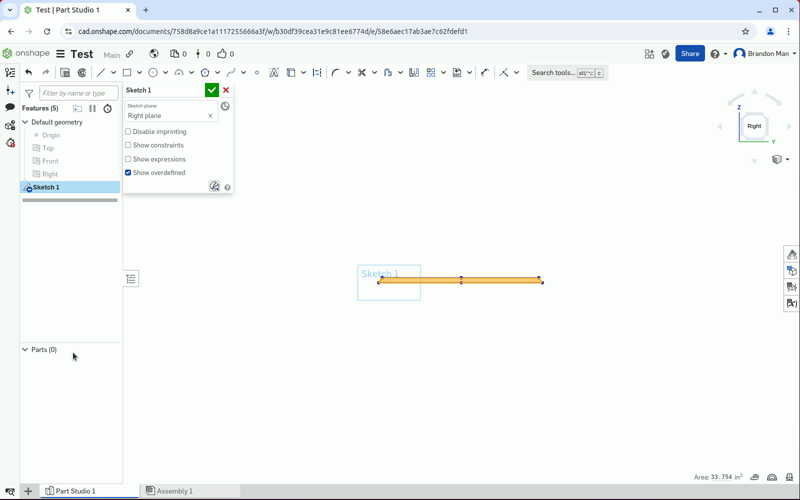
key(shift+e)
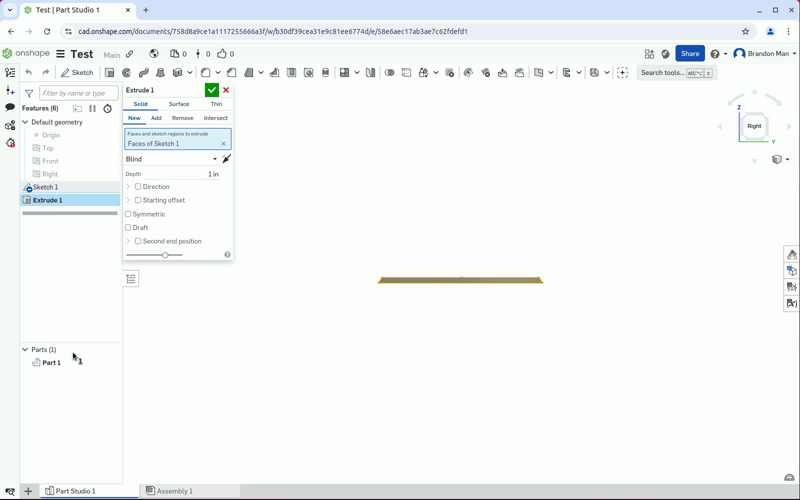
mouse_move(143, 106)
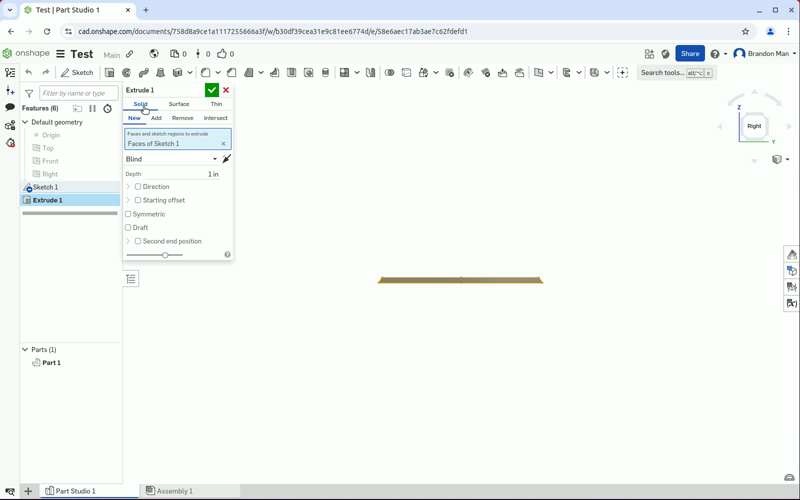
click(143, 106)
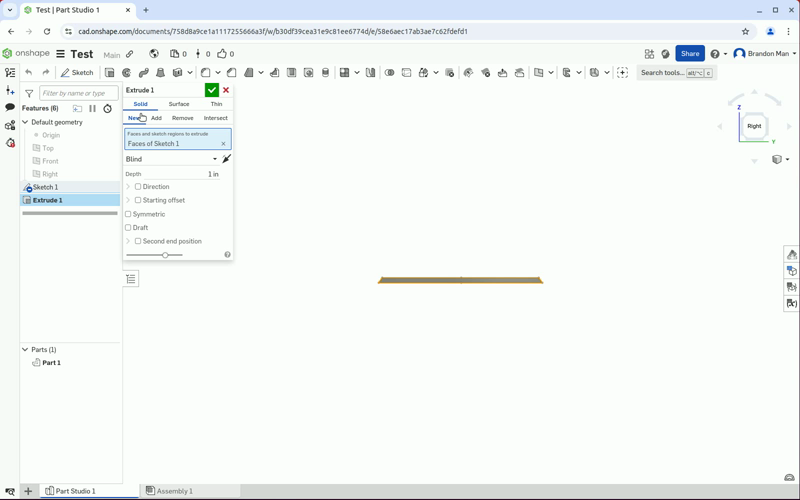
mouse_move(137, 120)
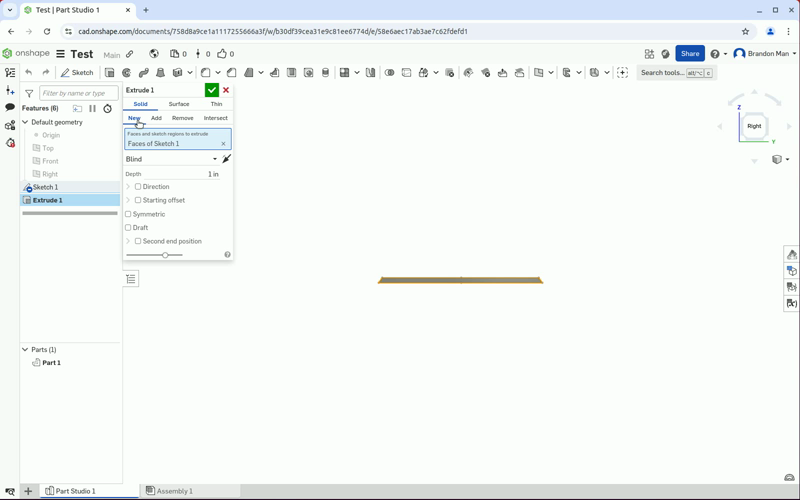
click(137, 120)
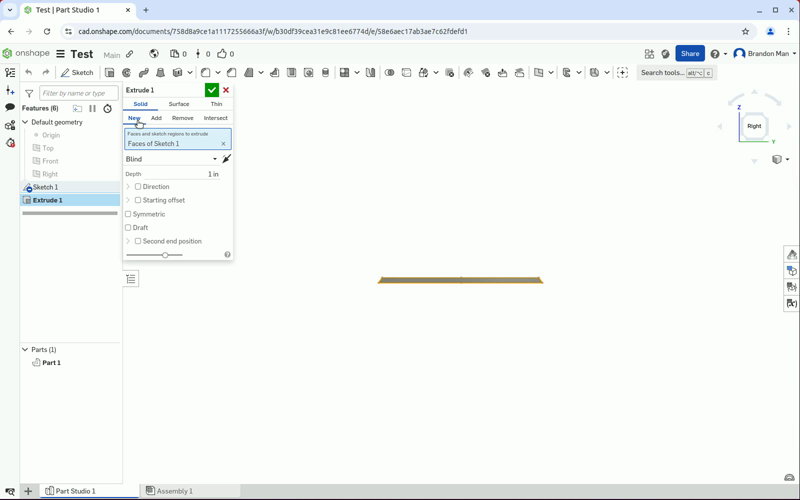
key(tab, 4)
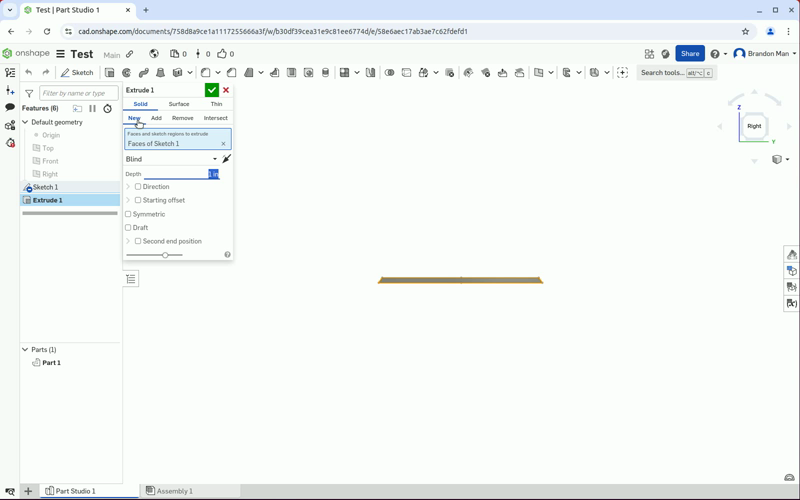
text(1.204)
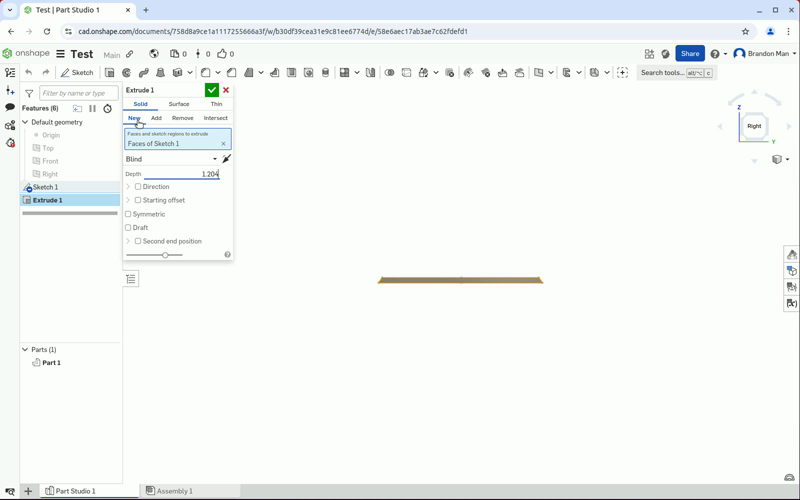
key(enter)
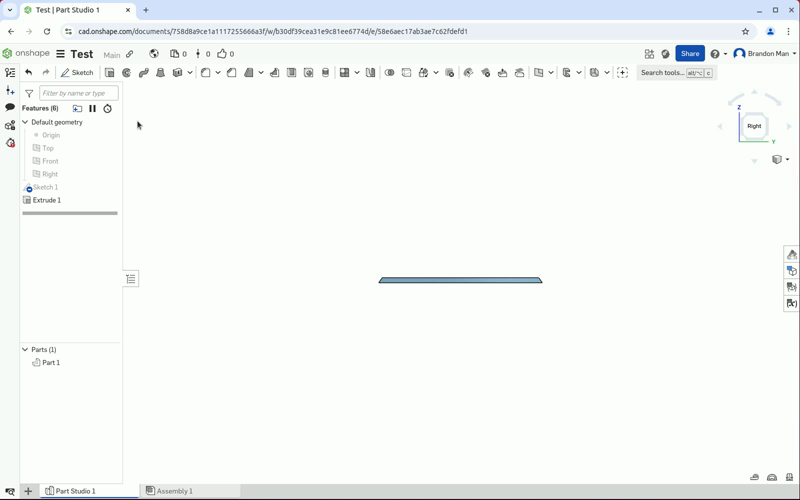
key(shift+h)
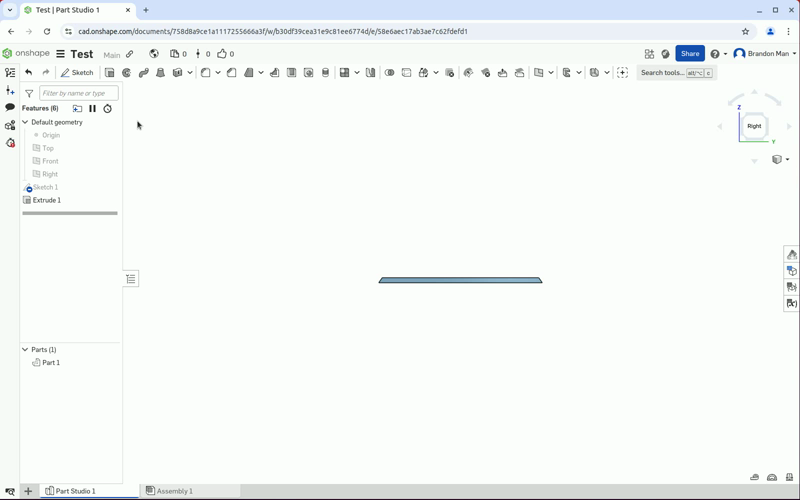
key(shift+h)
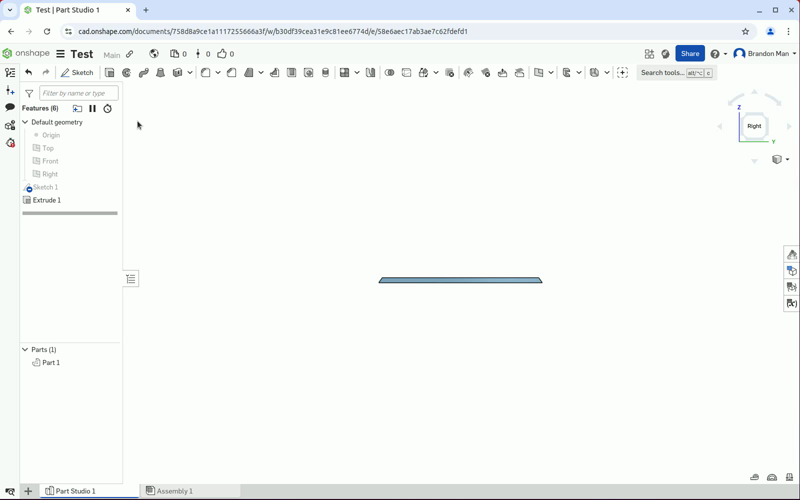
mouse_move(73, 189)
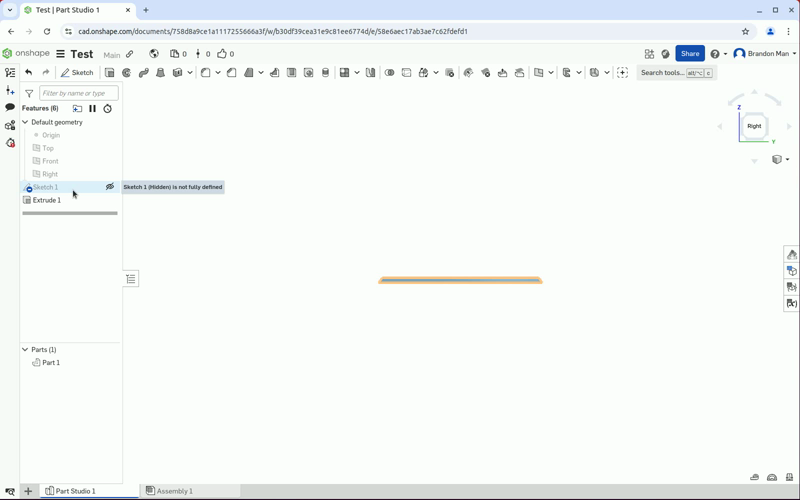
click(73, 189)
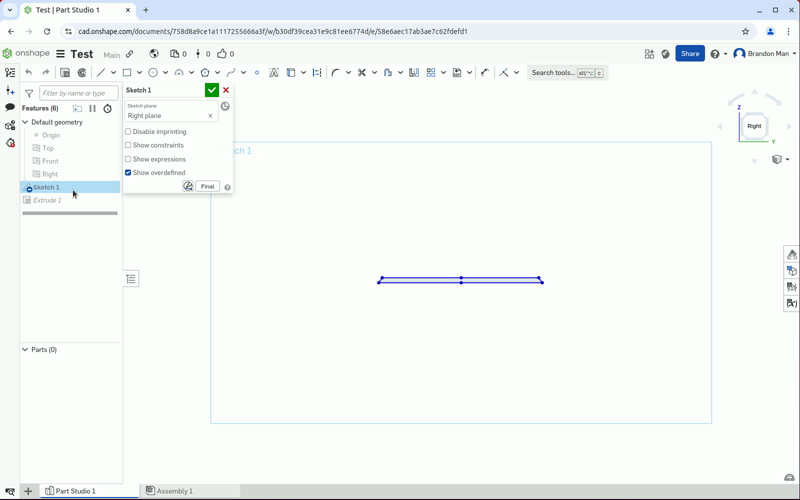
mouse_move(229, 92)
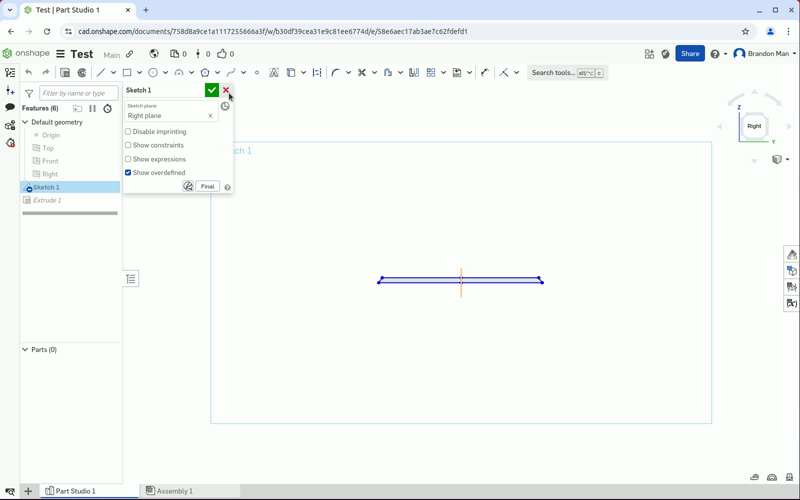
click(229, 92)
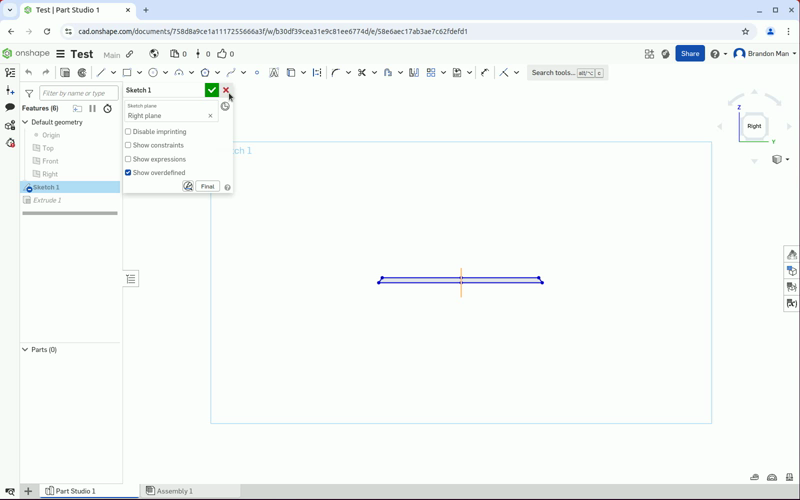
key(shift+s)
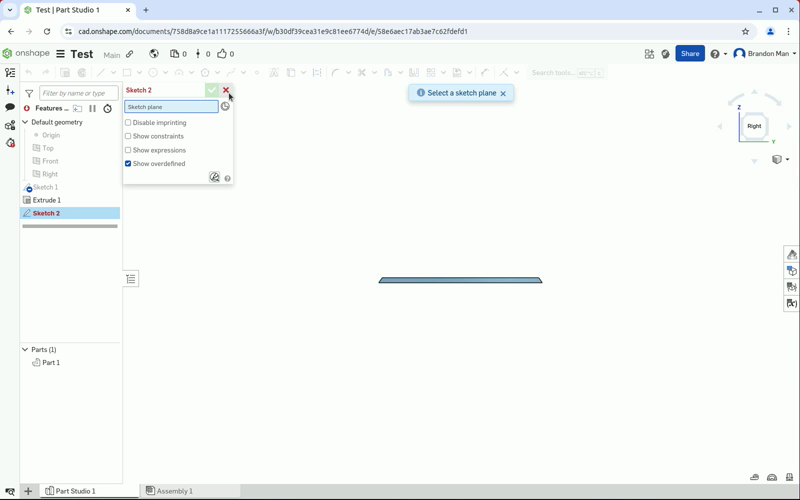
mouse_move(73, 176)
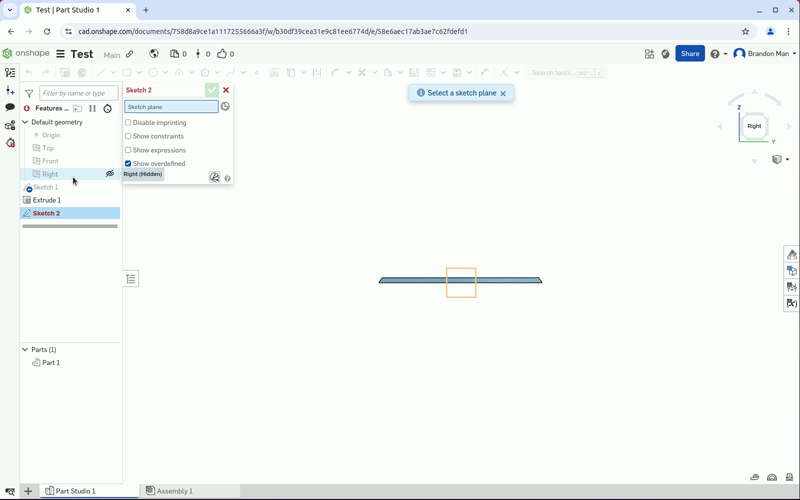
click(73, 176)
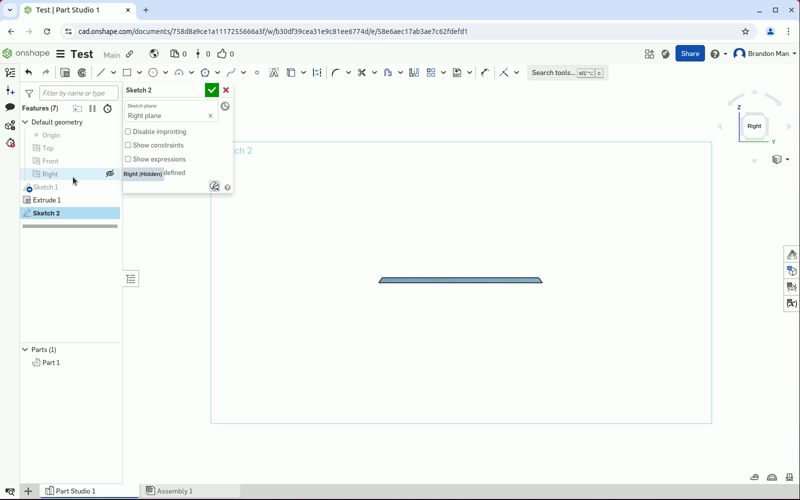
mouse_move(73, 352)
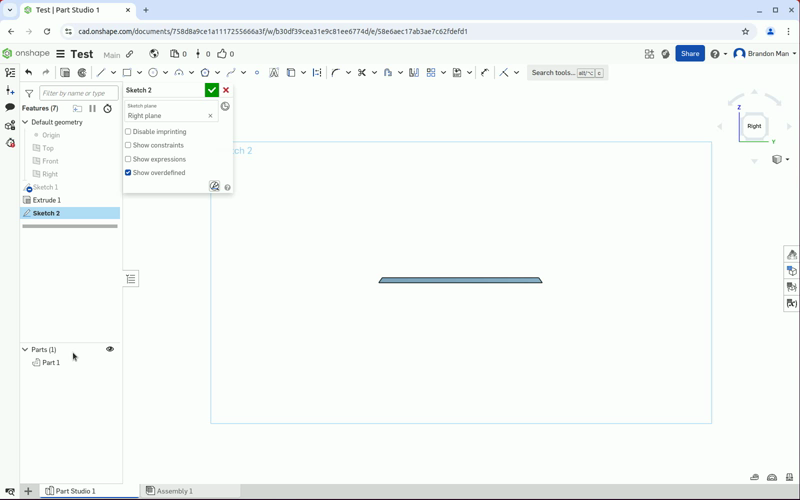
key(y)
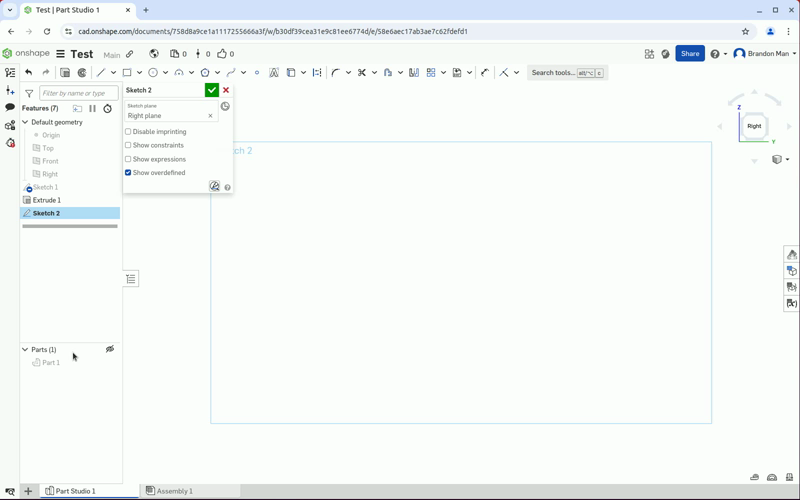
key(l)
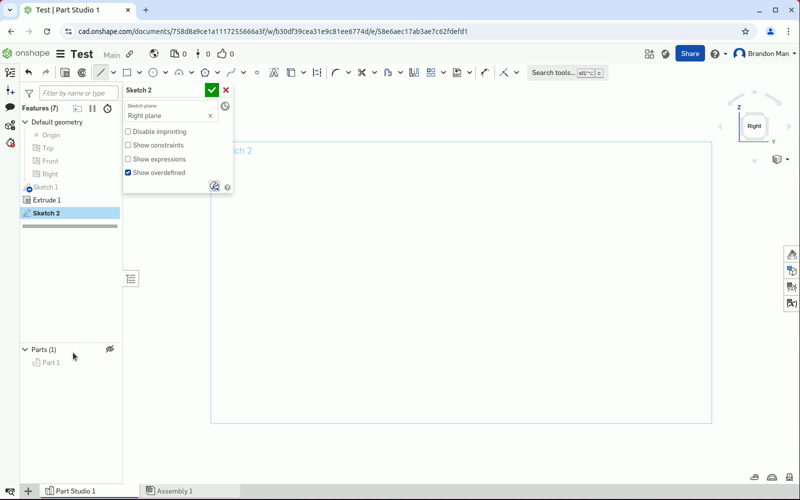
key_down(shift)
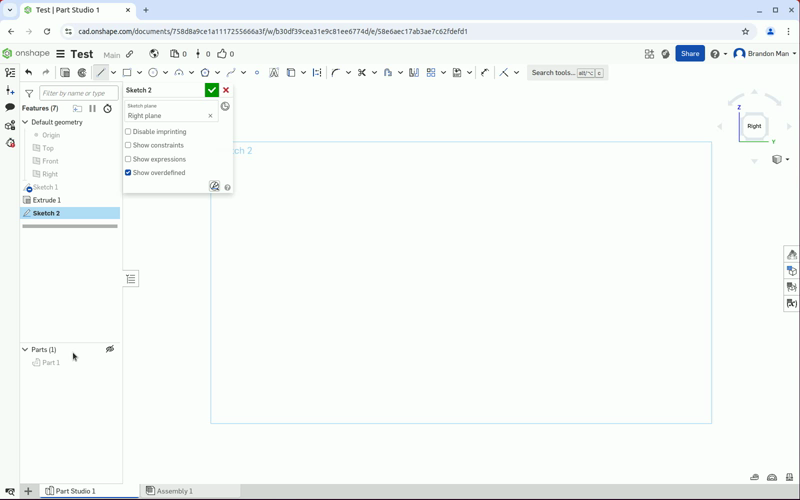
mouse_move(382, 276)
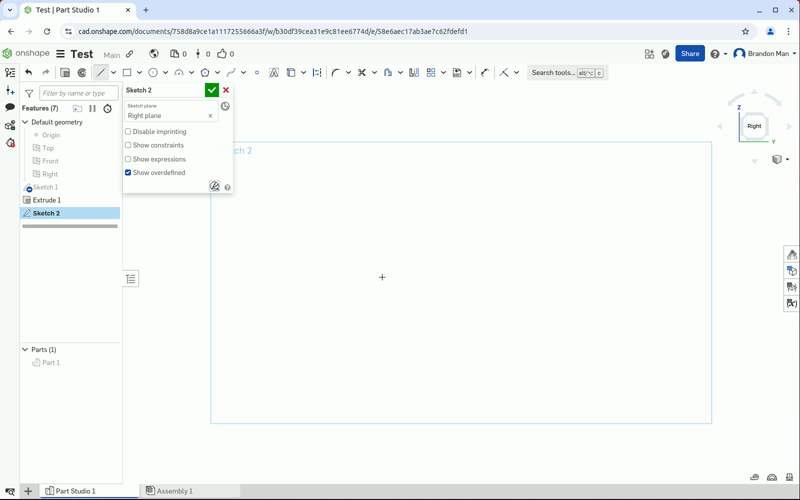
click(382, 276)
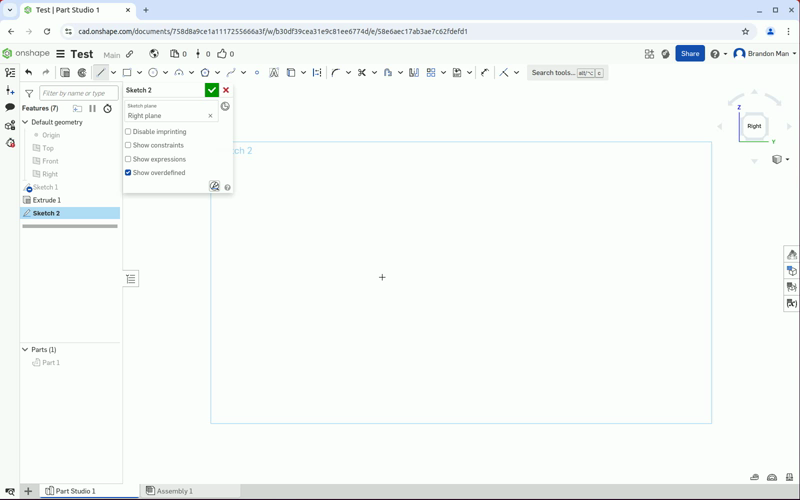
key_up(shift)
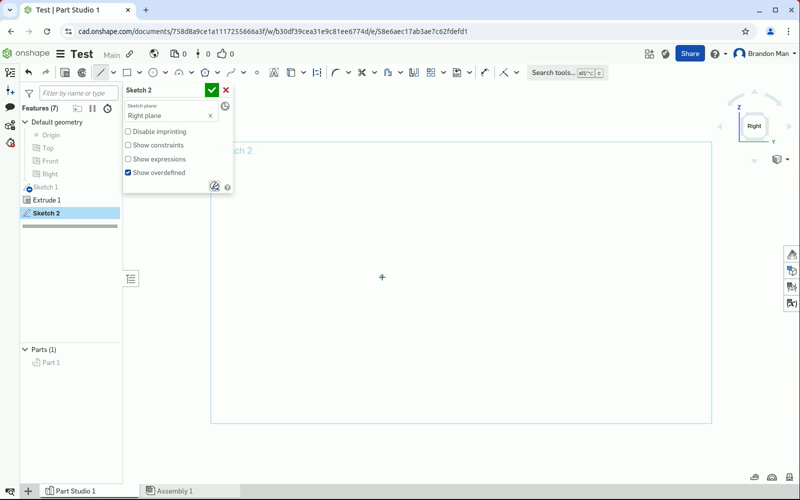
key_down(shift)
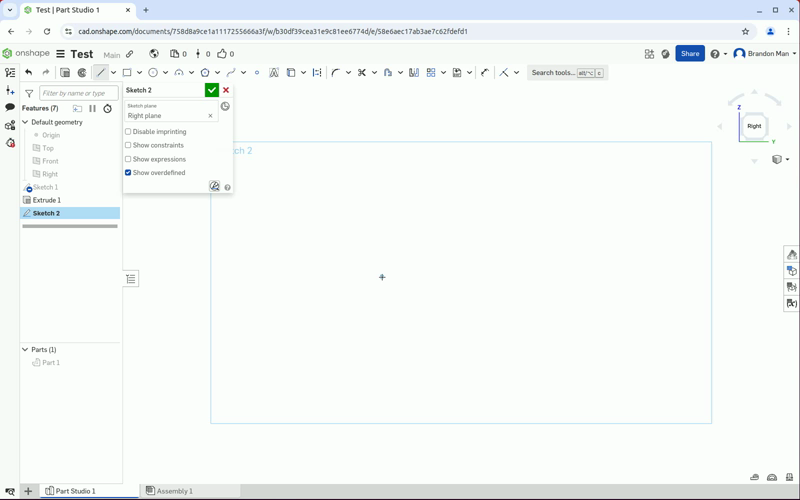
mouse_move(461, 277)
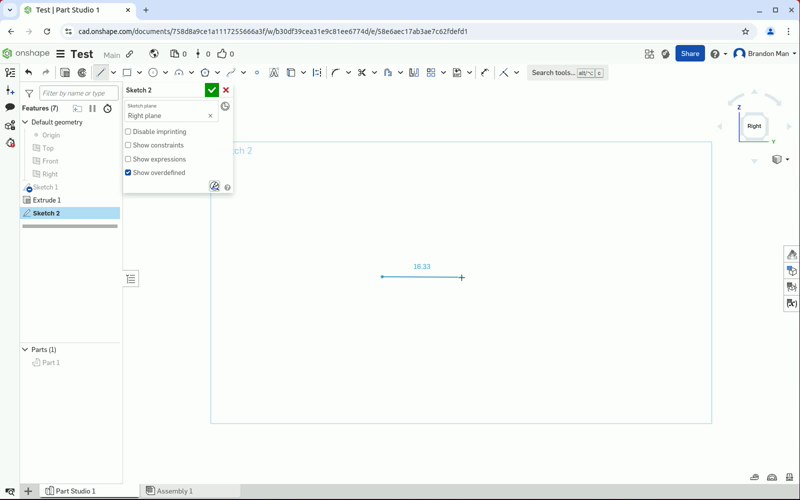
click(461, 277)
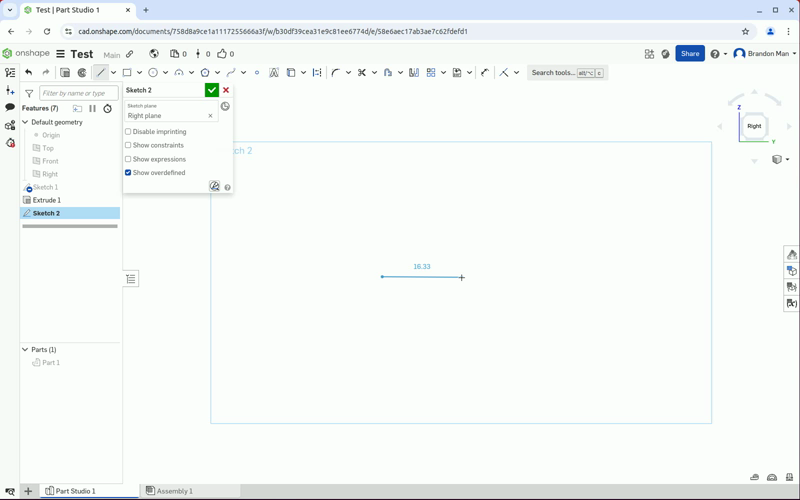
key_up(shift)
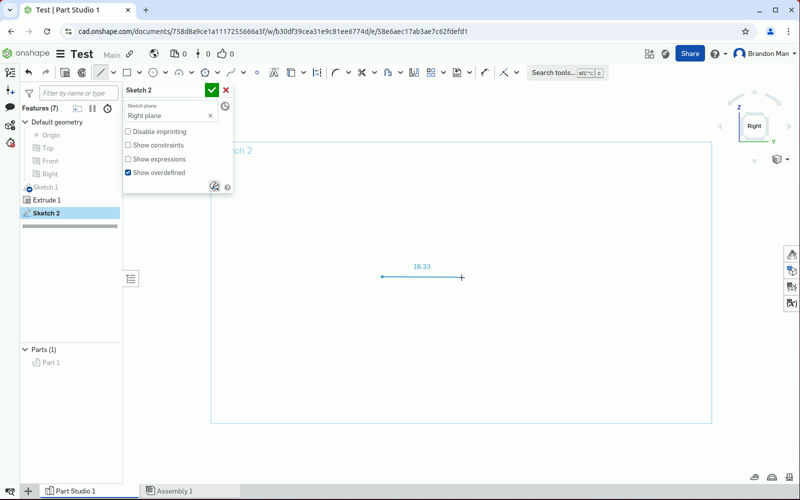
key_down(shift)
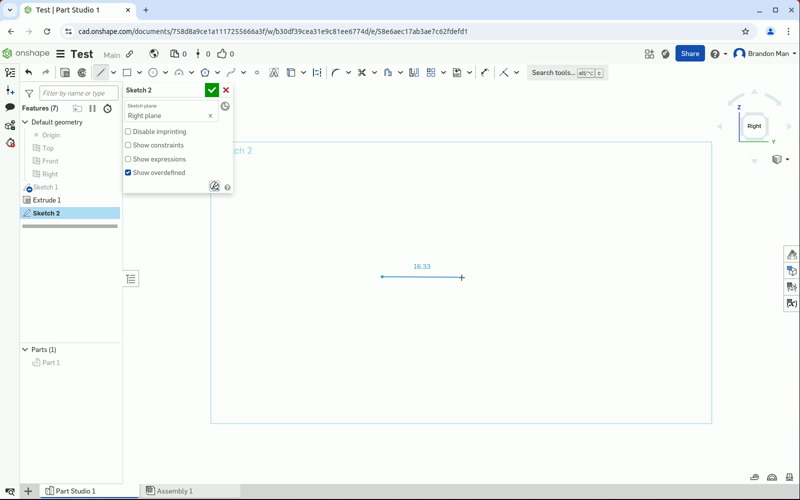
mouse_move(540, 277)
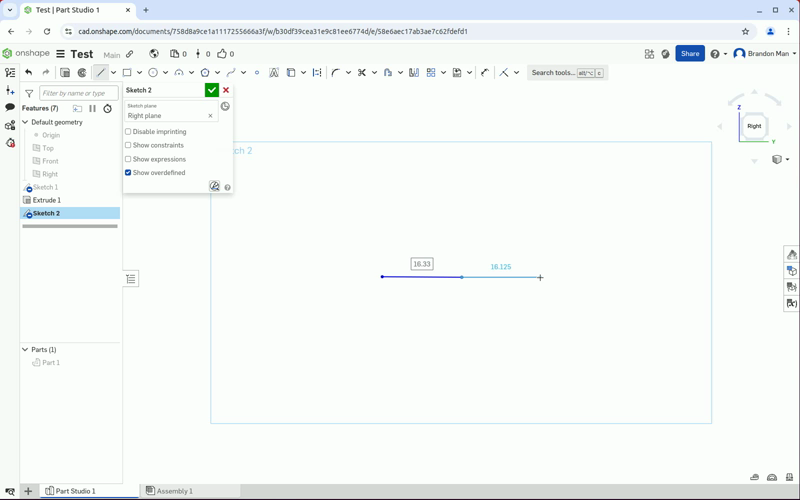
click(540, 277)
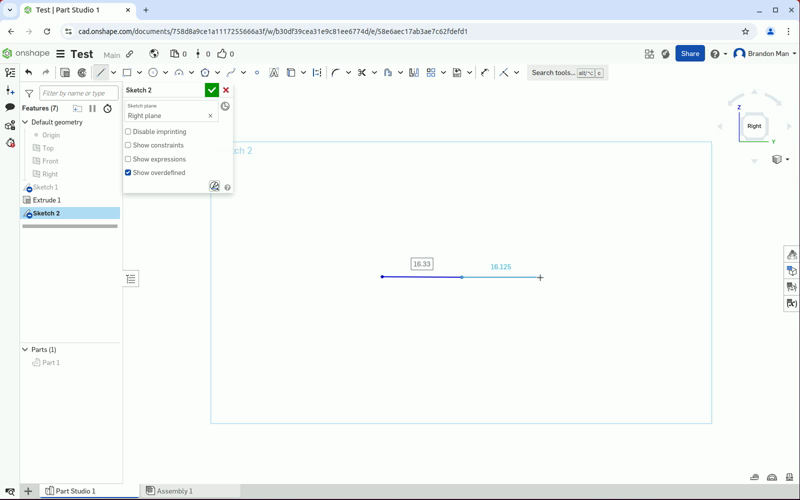
key_up(shift)
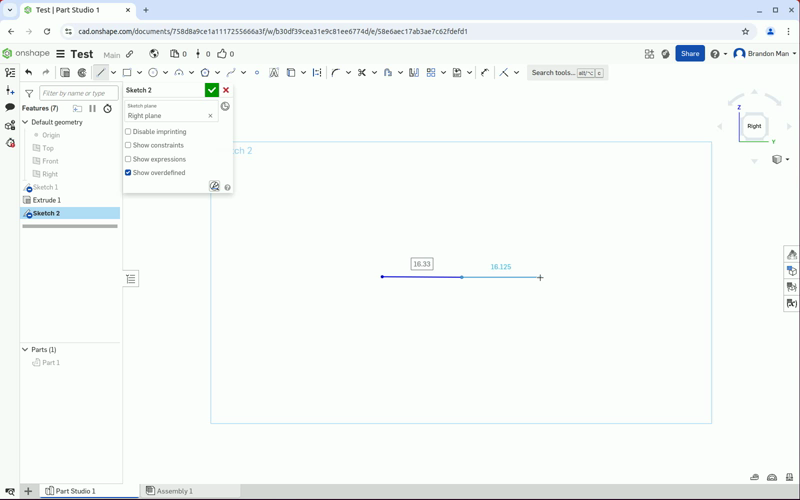
key_down(shift)
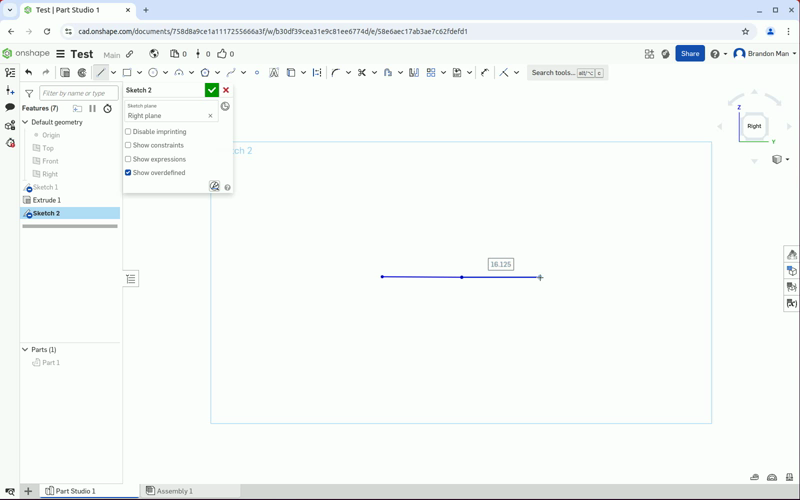
mouse_move(482, 182)
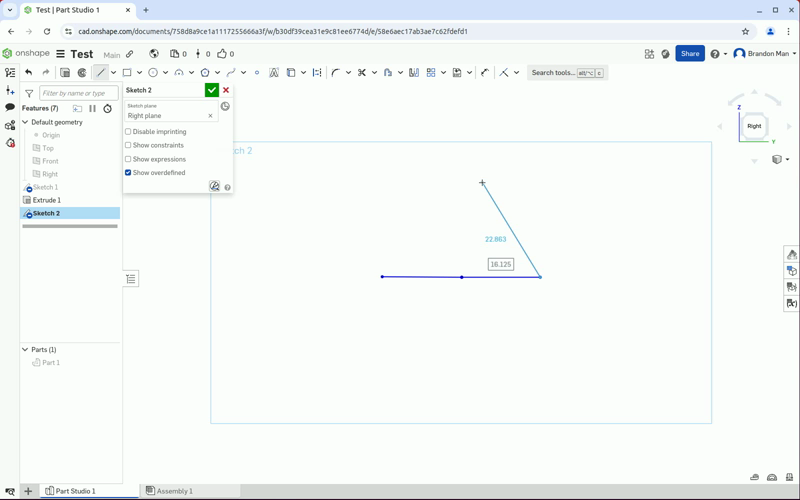
click(482, 182)
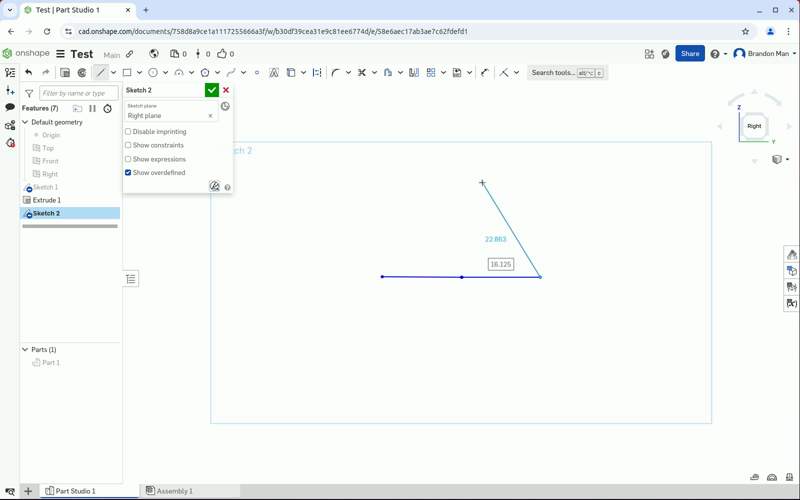
key_up(shift)
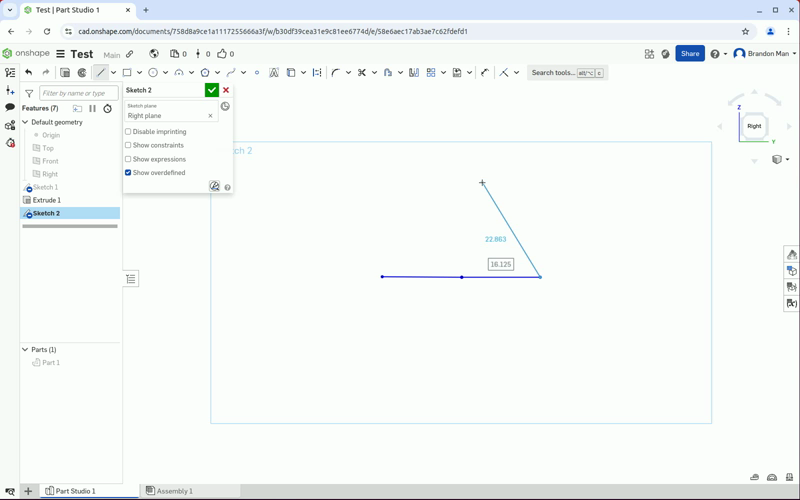
key(esc)
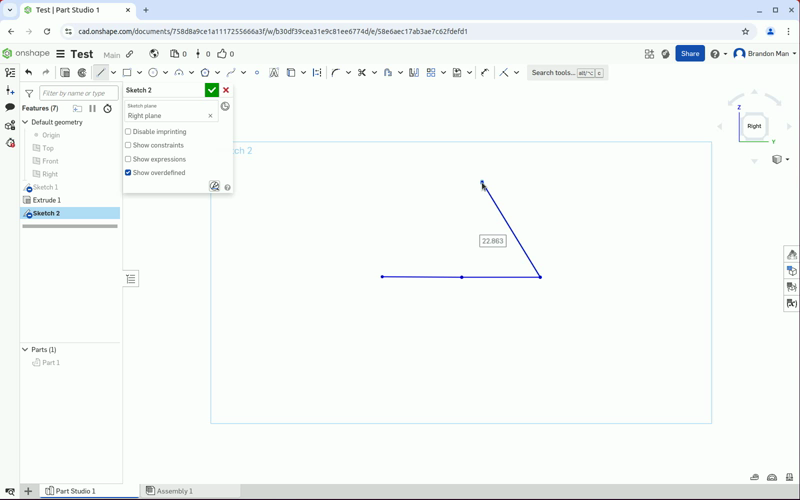
key(a)
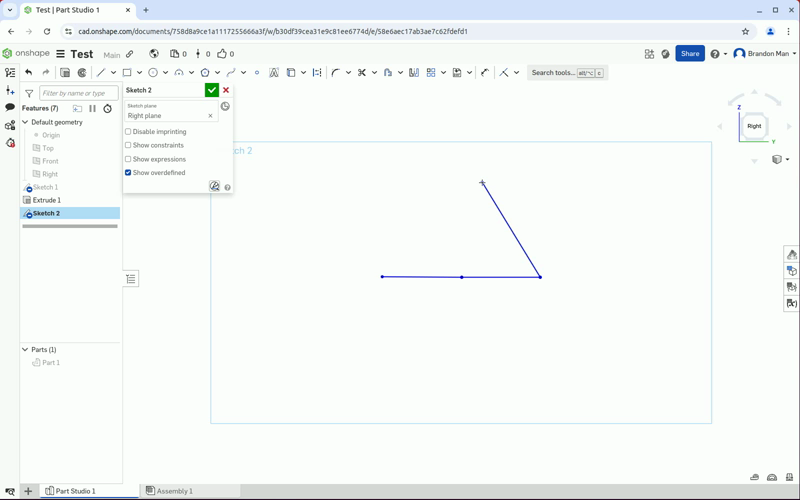
mouse_move(482, 182)
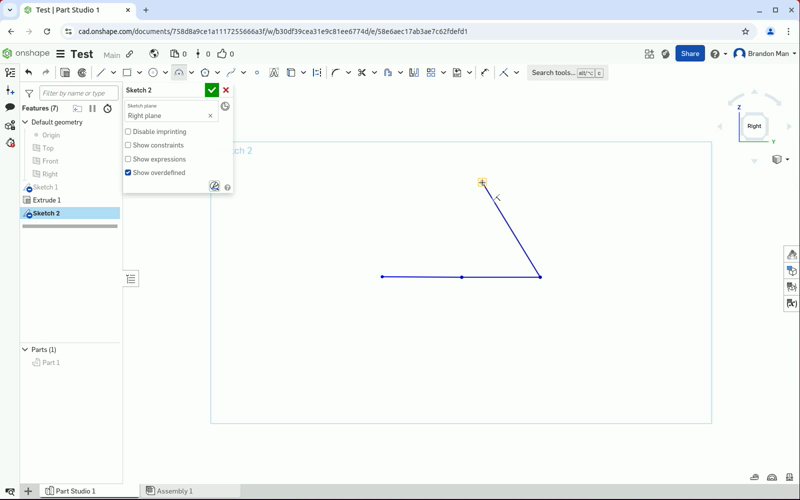
click(482, 182)
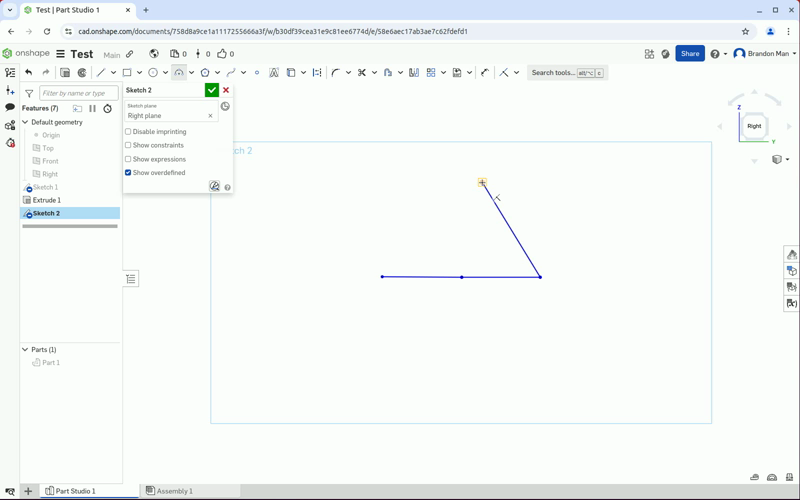
key_down(shift)
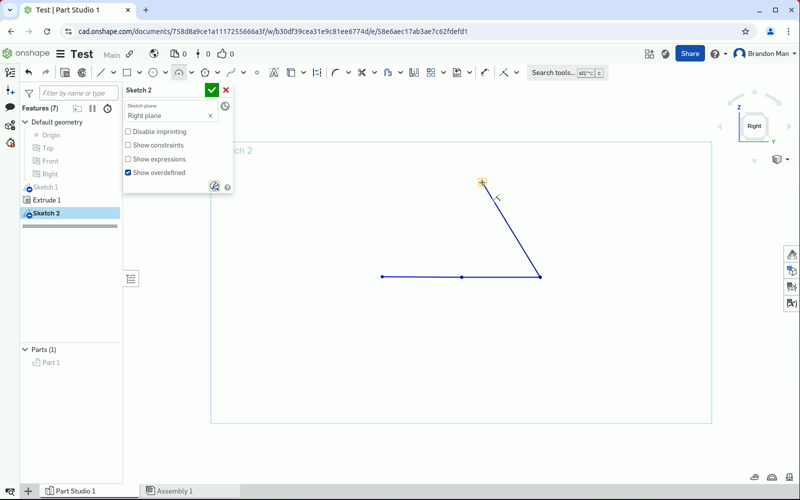
mouse_move(440, 182)
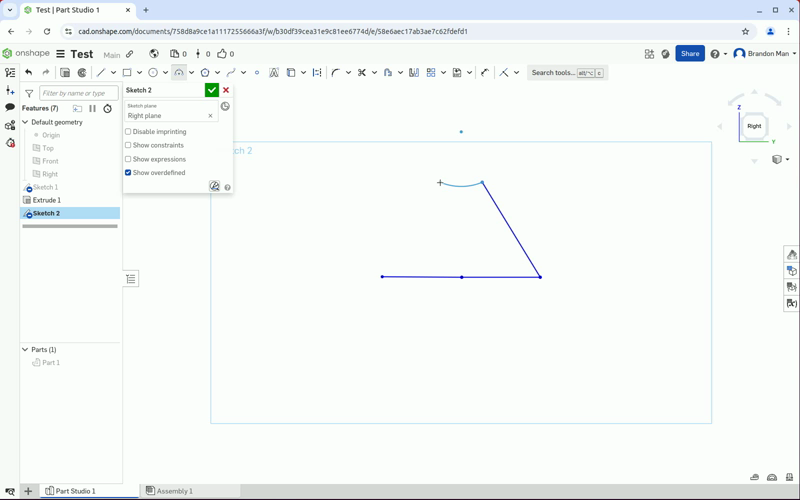
click(440, 182)
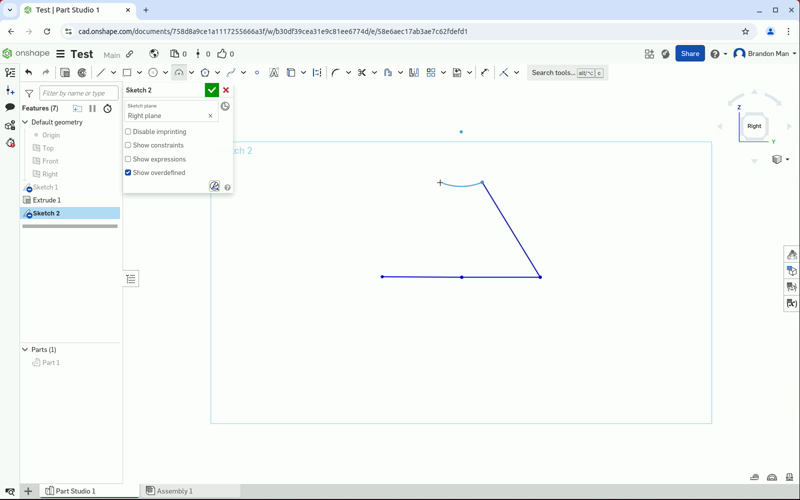
mouse_move(461, 219)
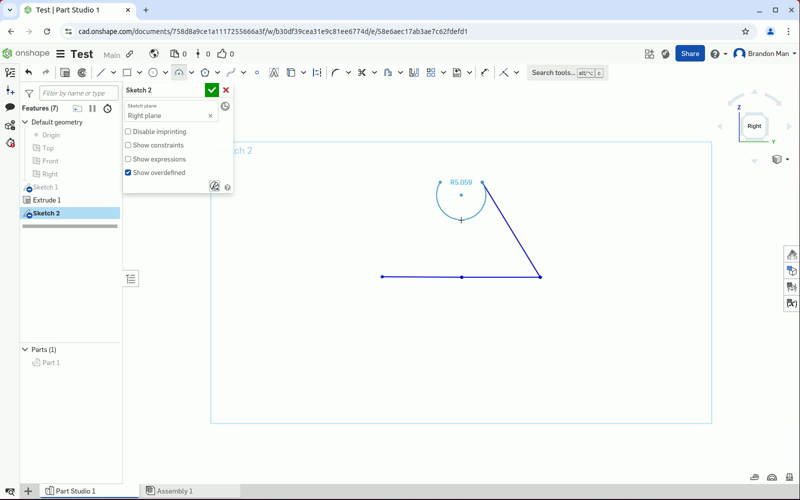
click(461, 219)
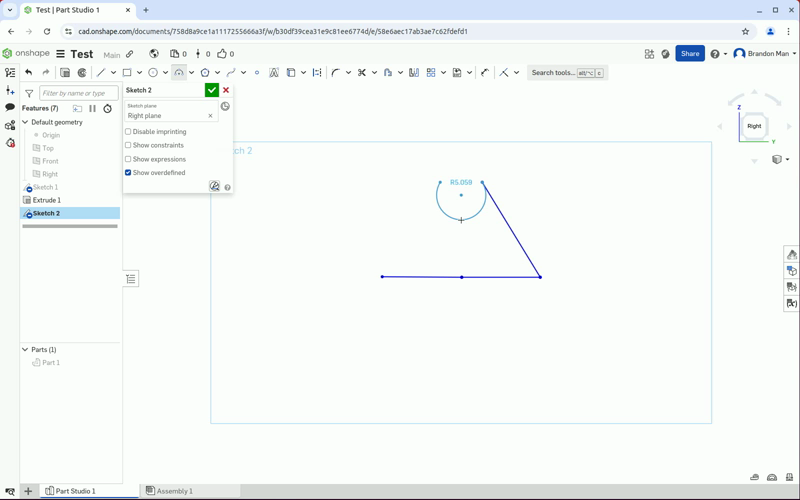
key_up(shift)
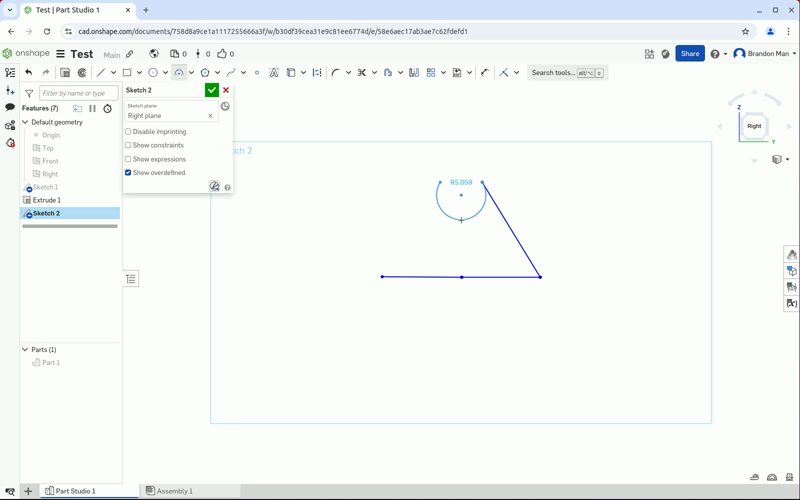
key(esc)
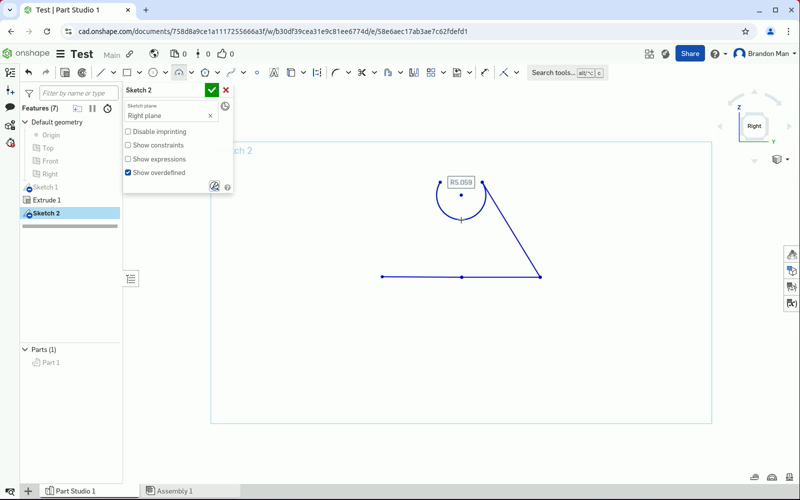
key(l)
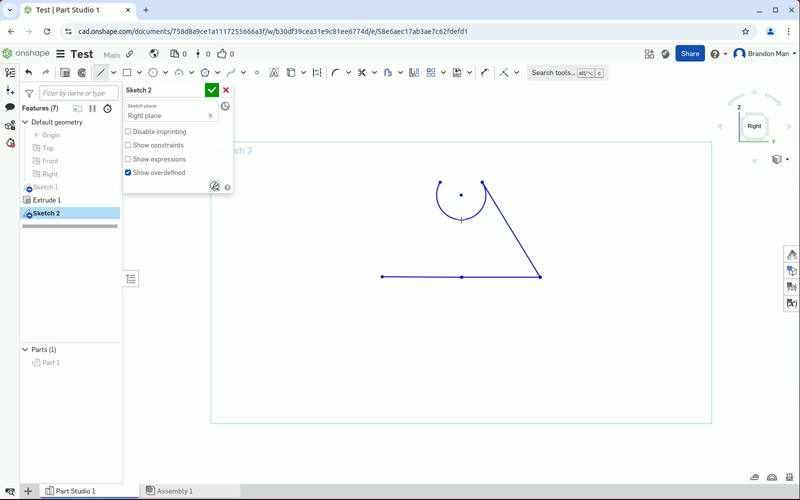
mouse_move(440, 182)
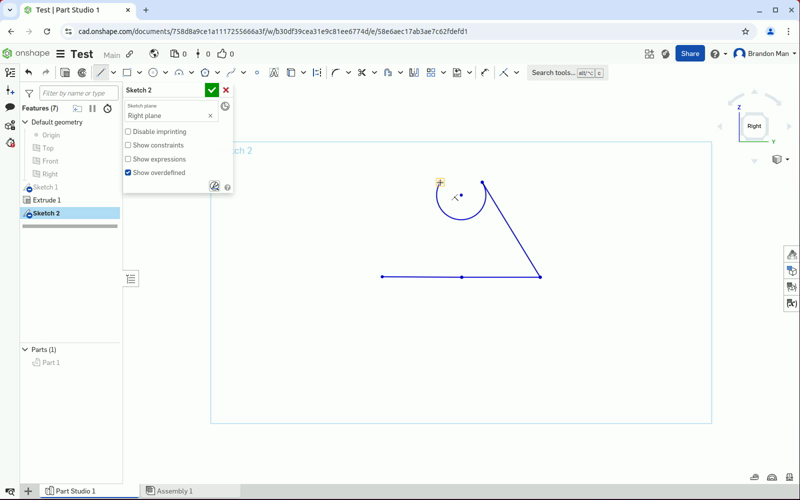
click(440, 182)
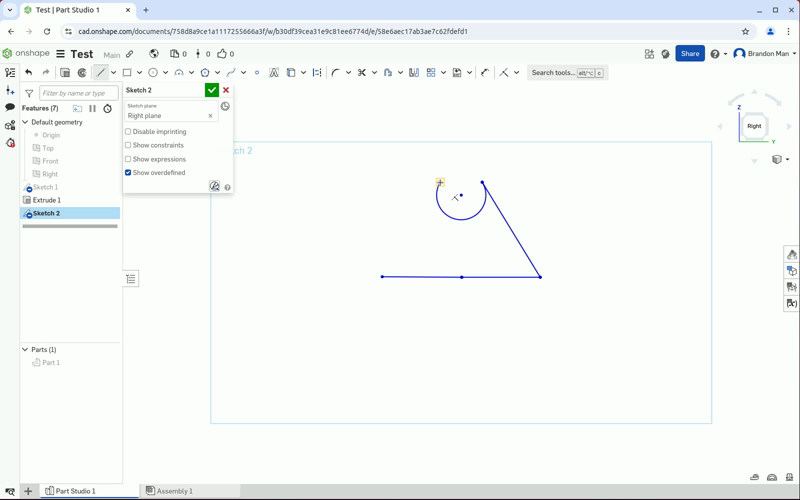
key_down(shift)
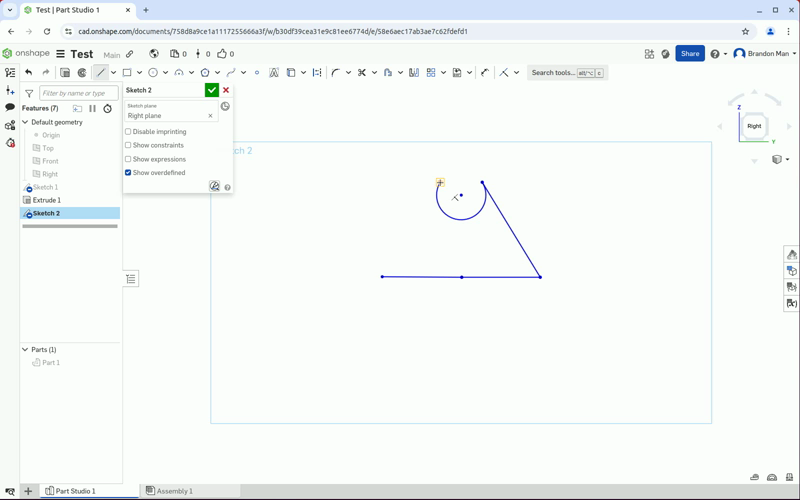
mouse_move(382, 276)
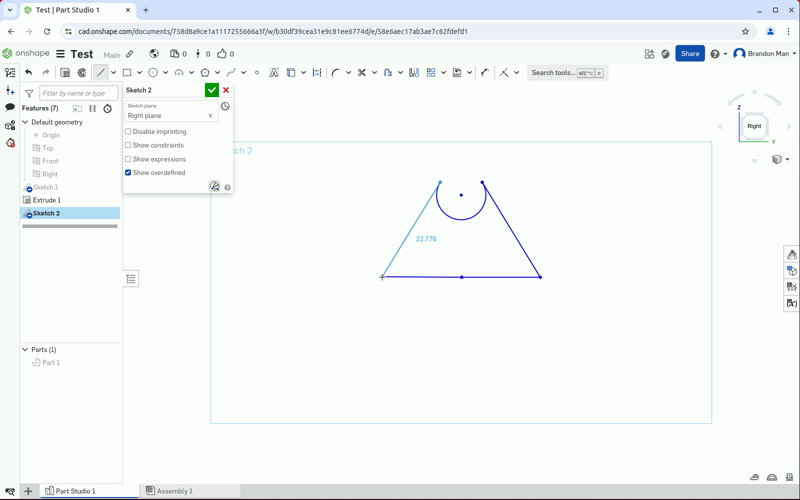
key_up(shift)
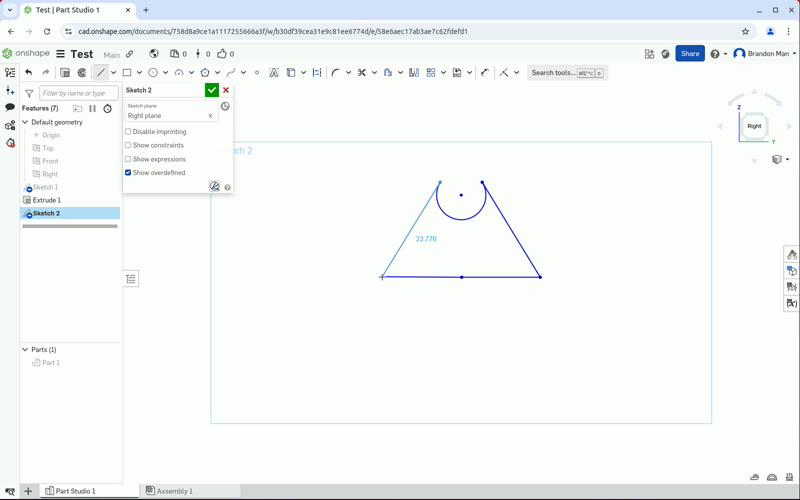
click(382, 276)
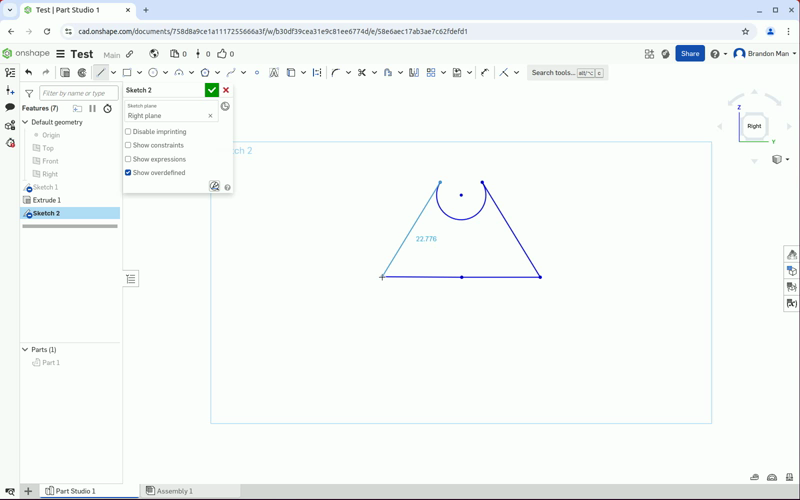
key(esc)
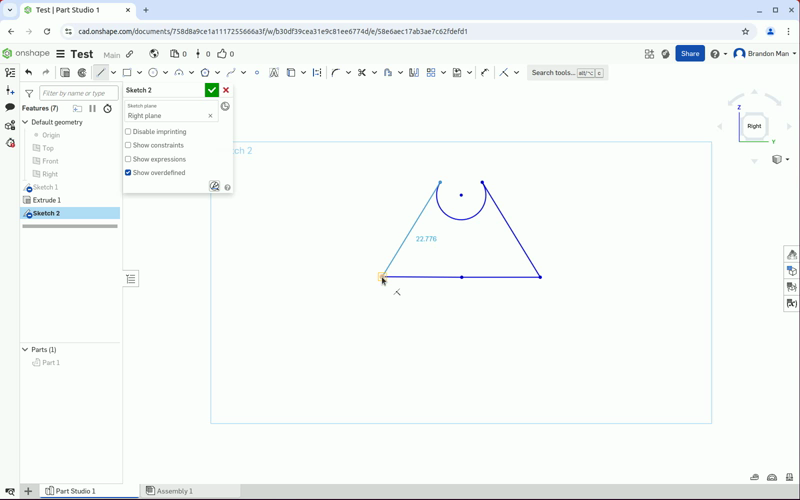
mouse_move(423, 248)
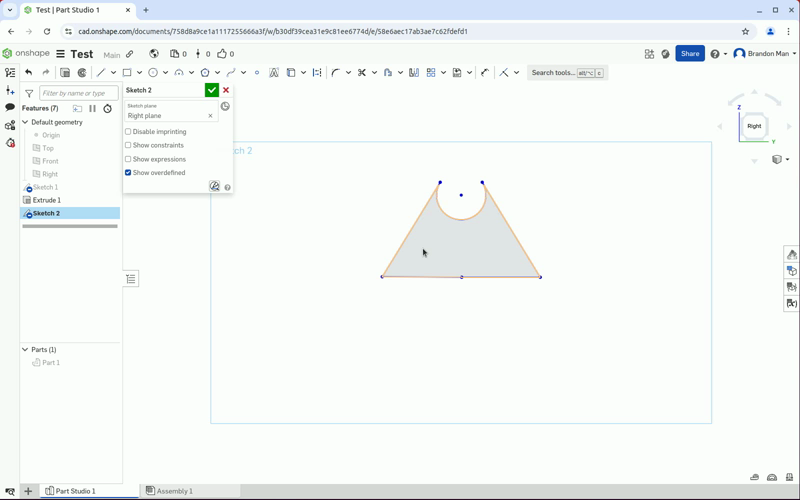
click(423, 248)
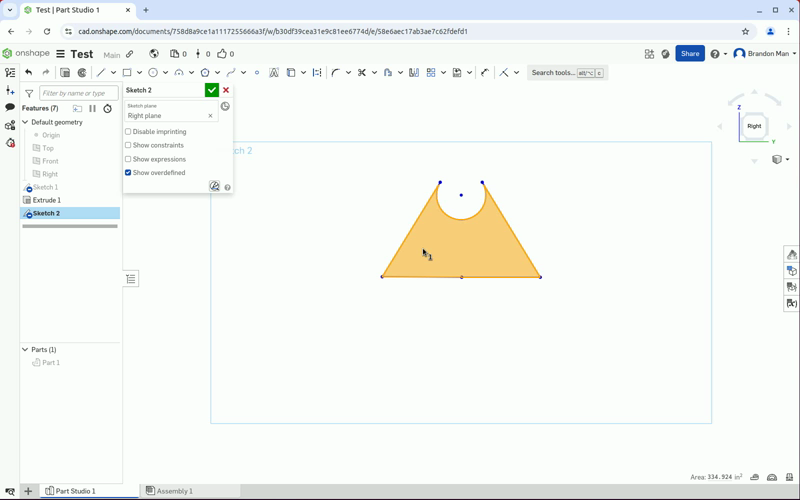
mouse_move(73, 352)
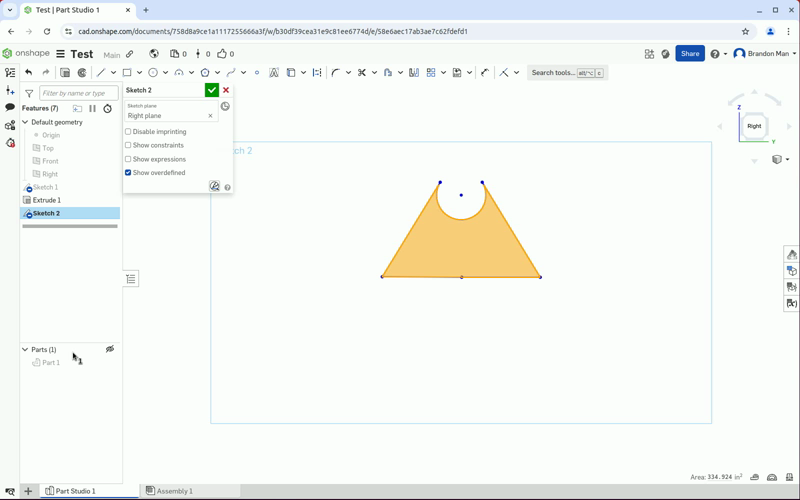
key(shift+y)
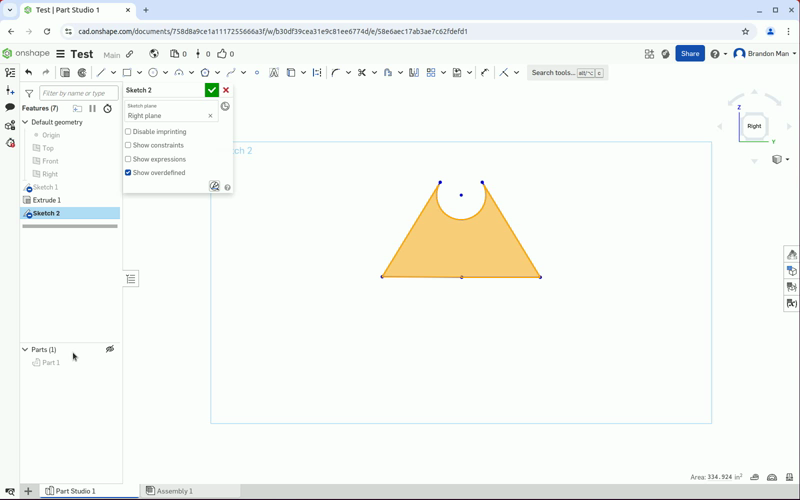
key(shift+e)
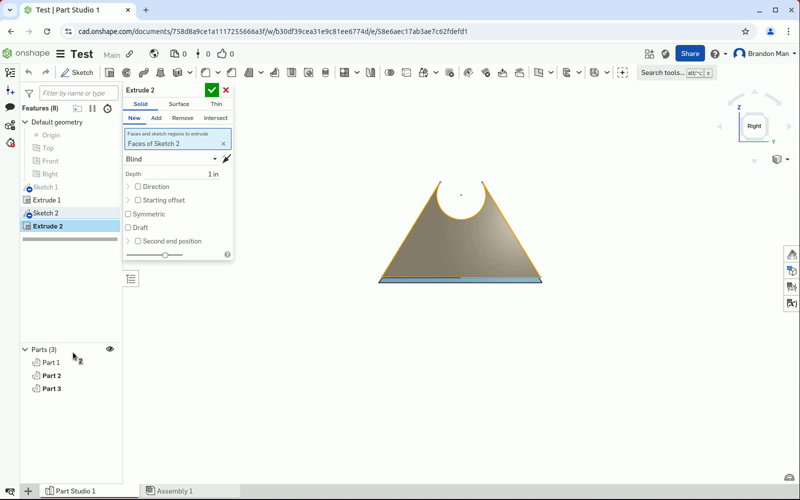
mouse_move(143, 106)
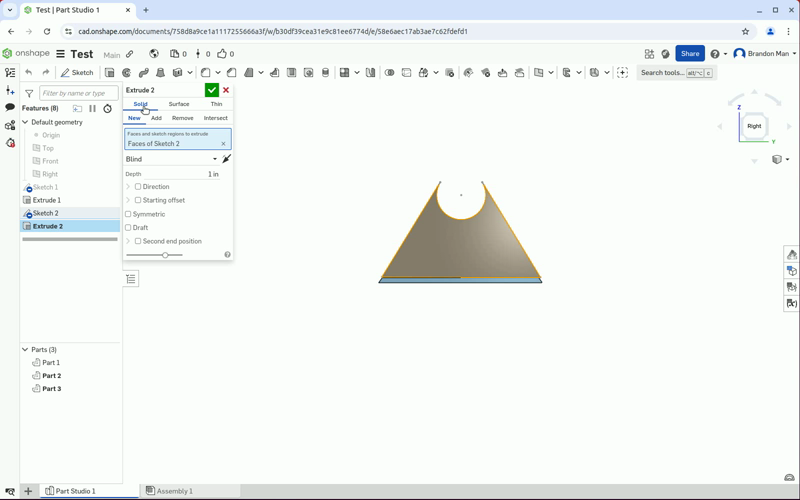
click(143, 106)
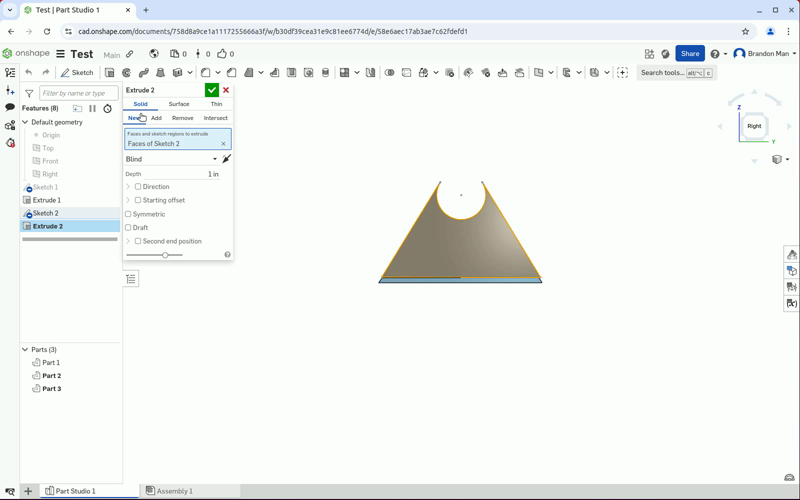
mouse_move(137, 120)
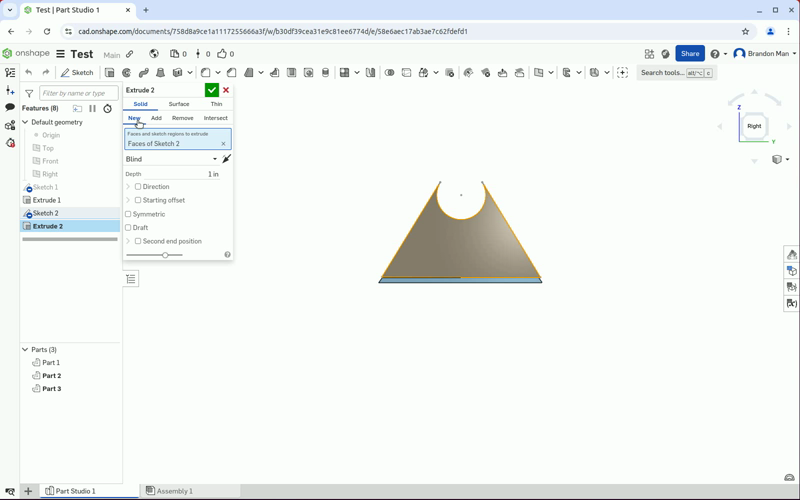
click(137, 120)
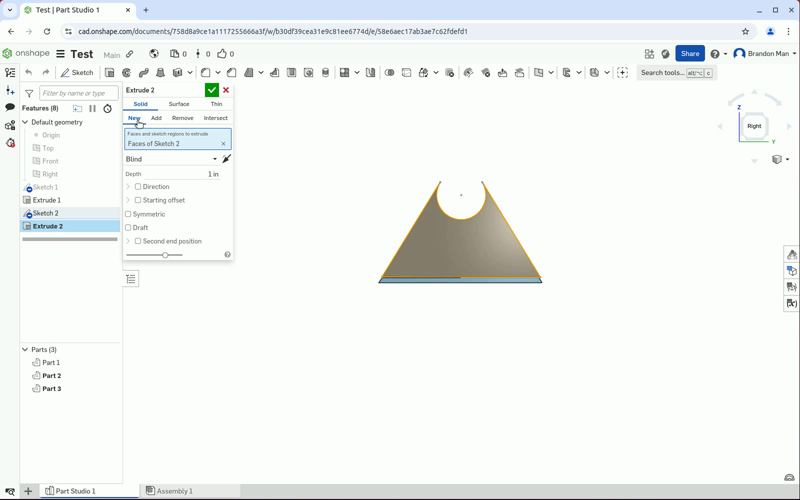
key(tab, 4)
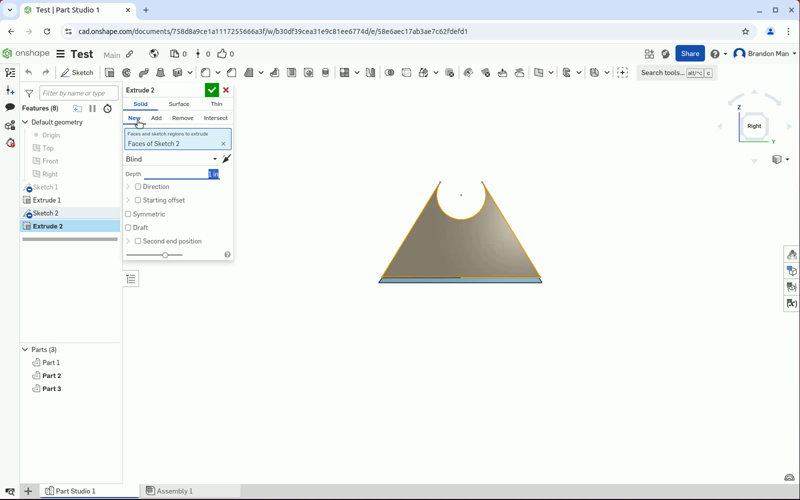
text(1.204)
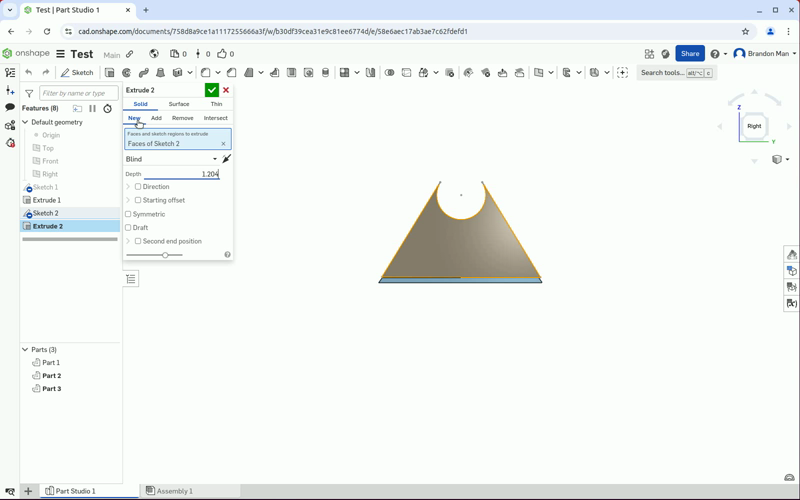
key(enter)
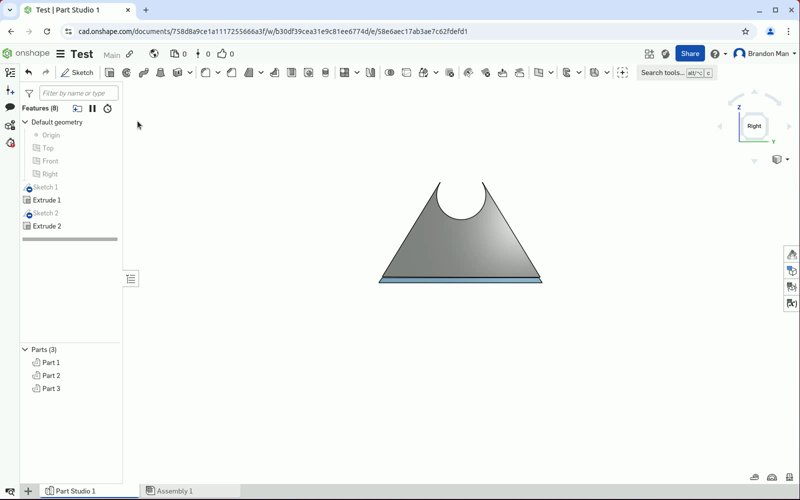
key(shift+h)
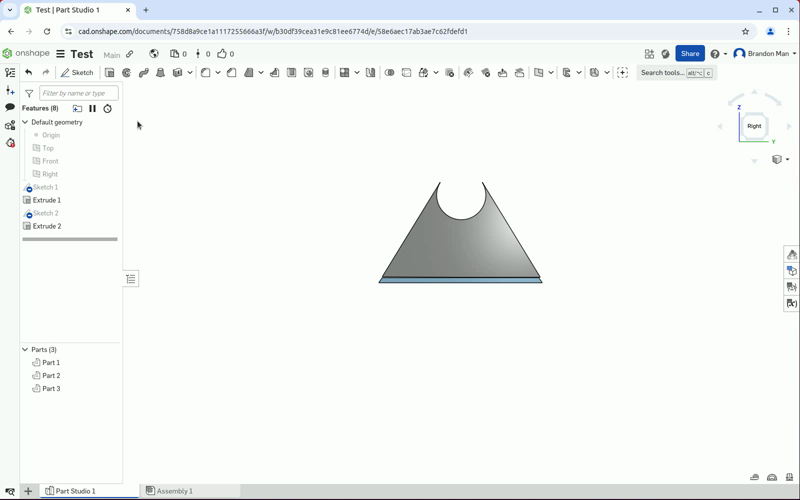
key(shift+h)
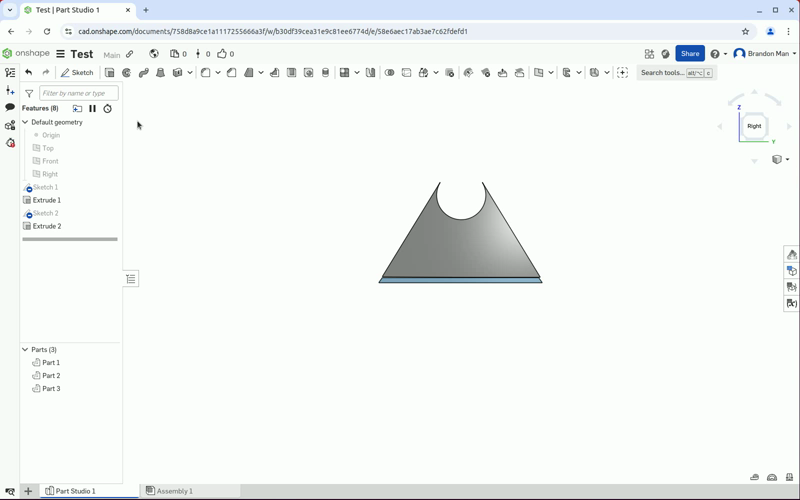
mouse_move(73, 189)
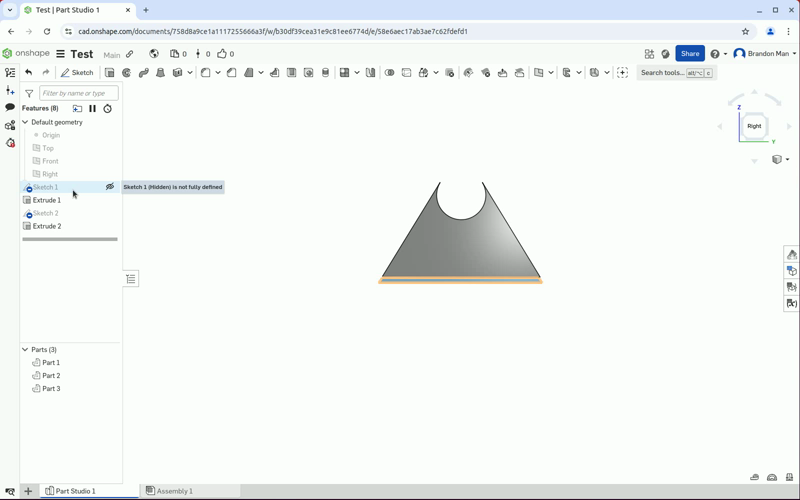
click(73, 189)
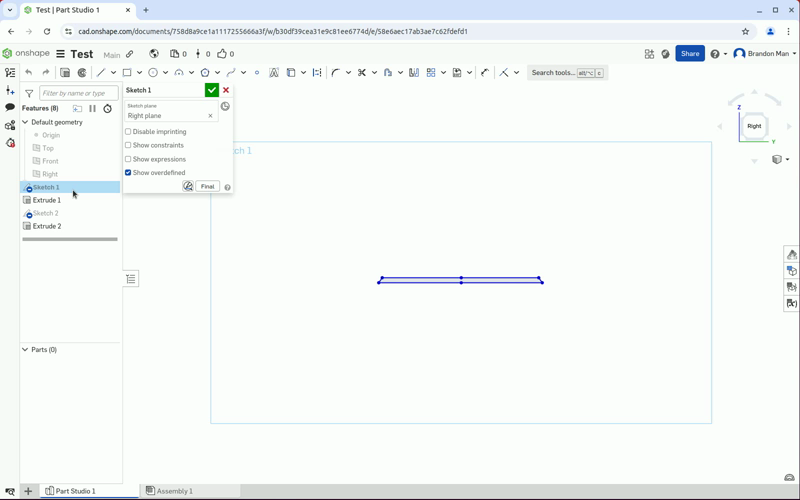
mouse_move(229, 92)
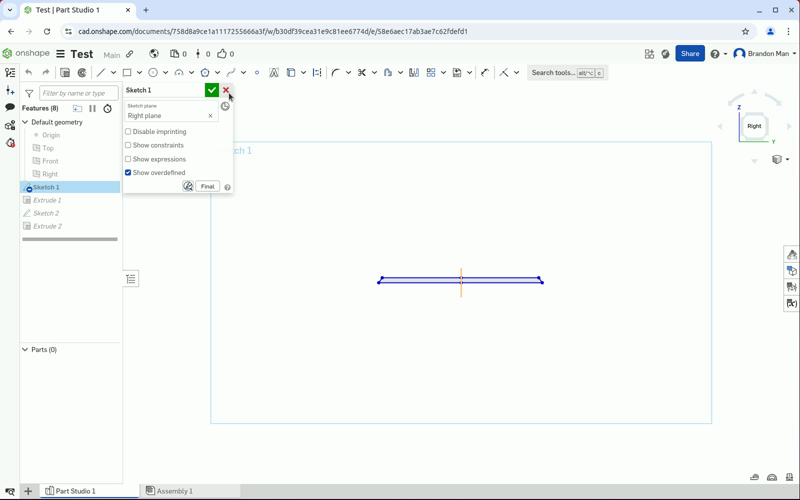
click(229, 92)
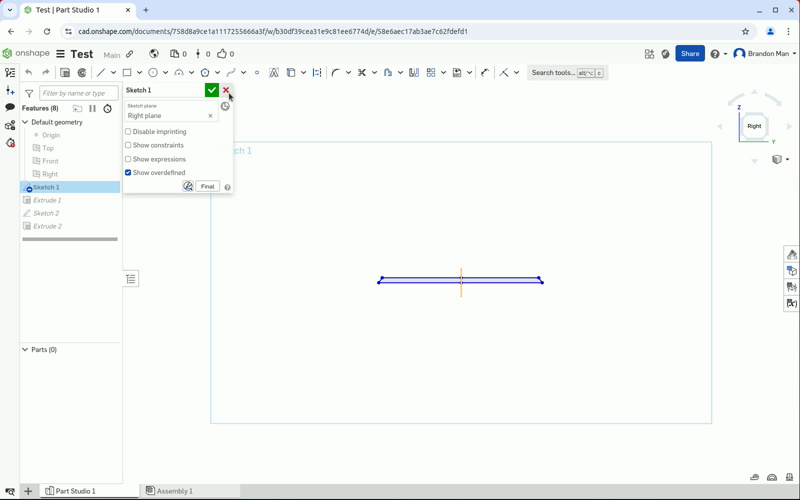
key(shift+s)
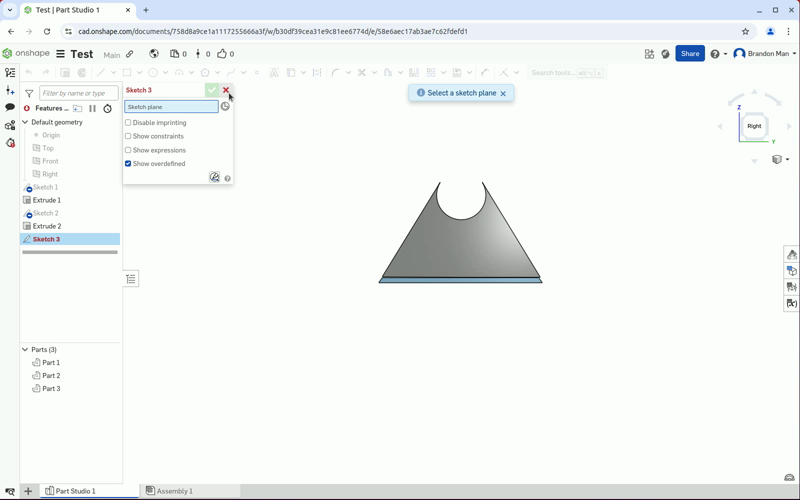
mouse_move(73, 176)
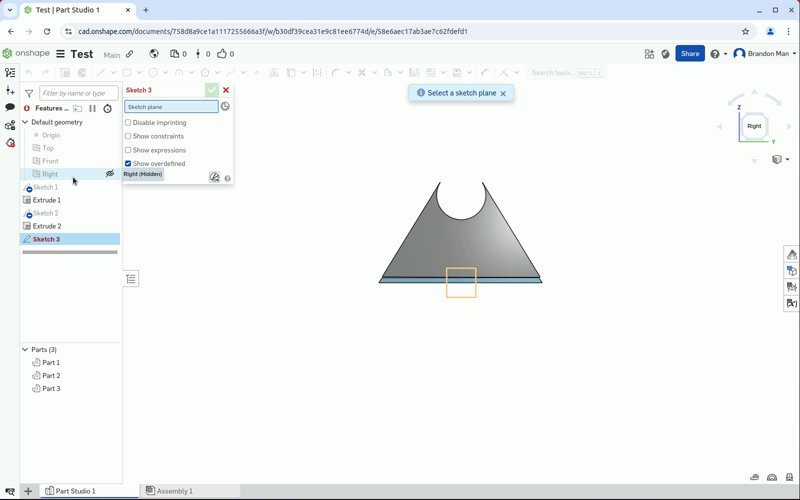
click(73, 176)
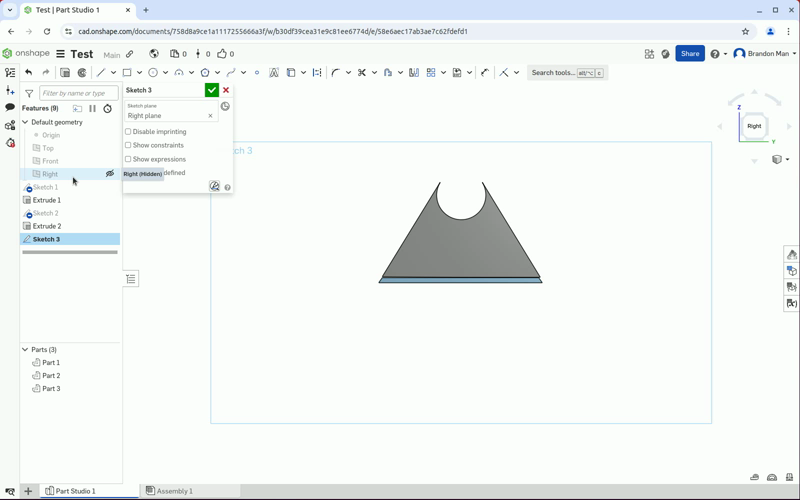
mouse_move(73, 352)
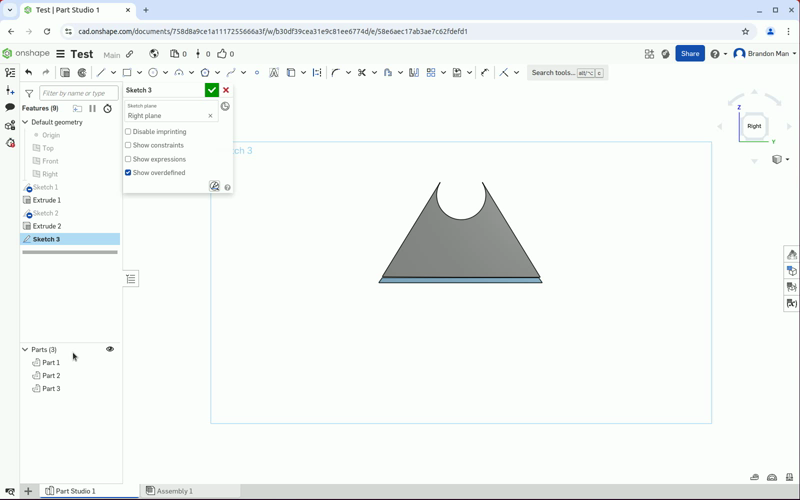
key(y)
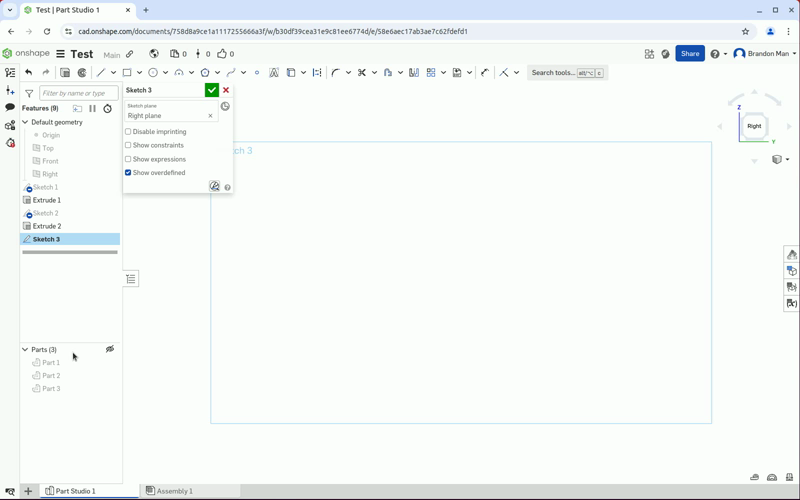
key(c)
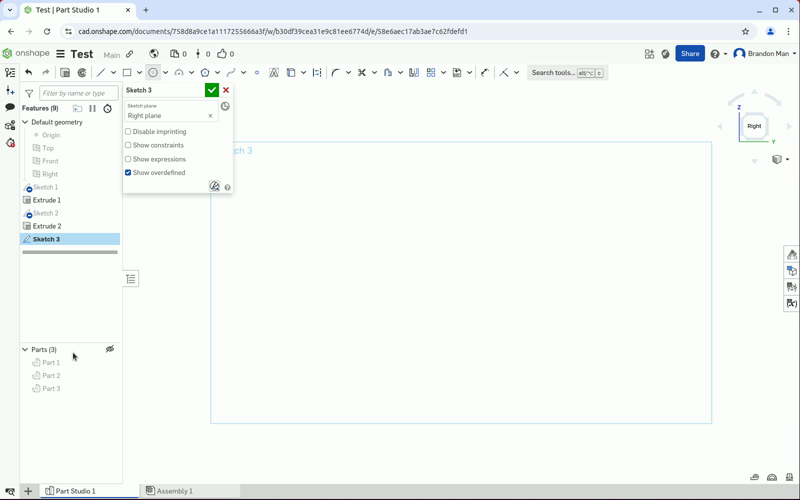
key_down(shift)
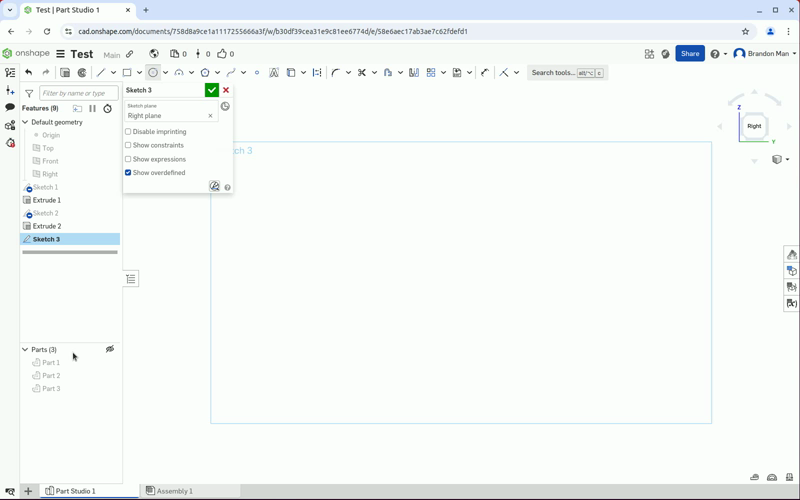
mouse_move(461, 195)
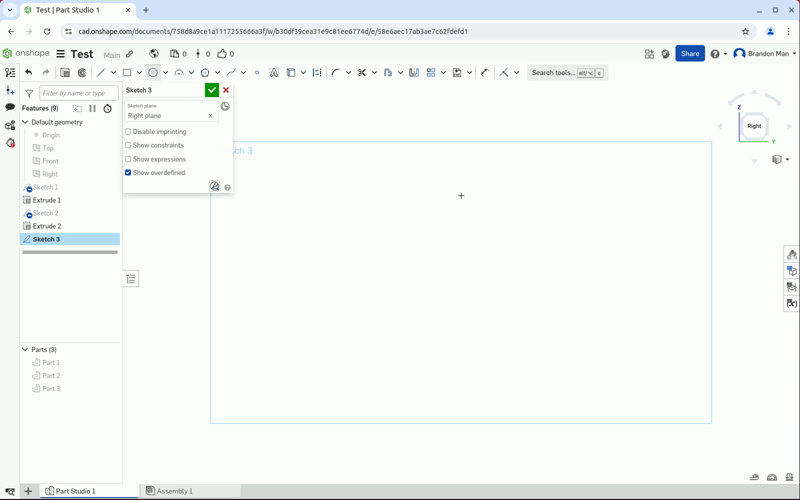
click(461, 195)
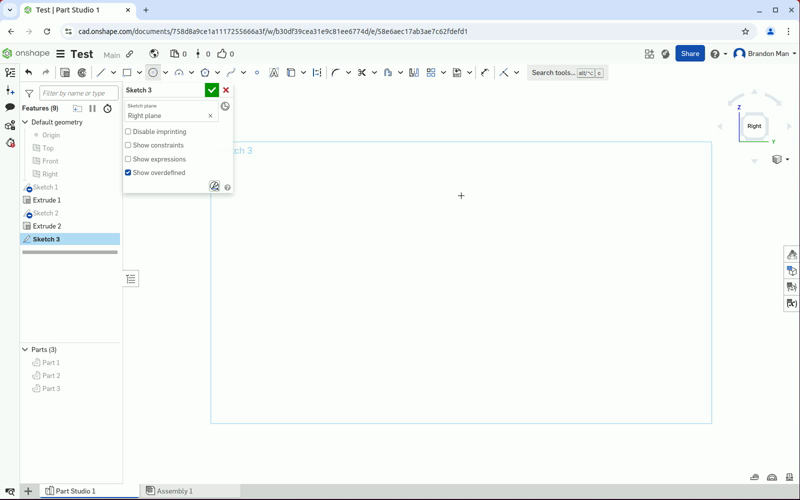
key_up(shift)
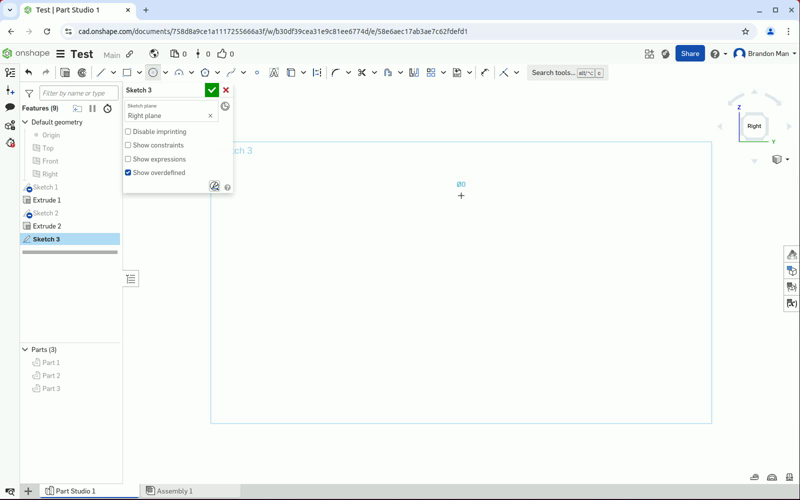
mouse_move(486, 195)
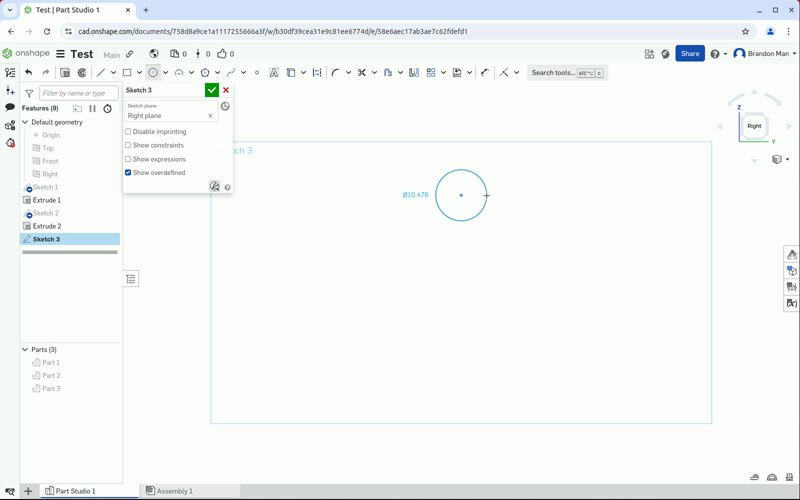
click(486, 195)
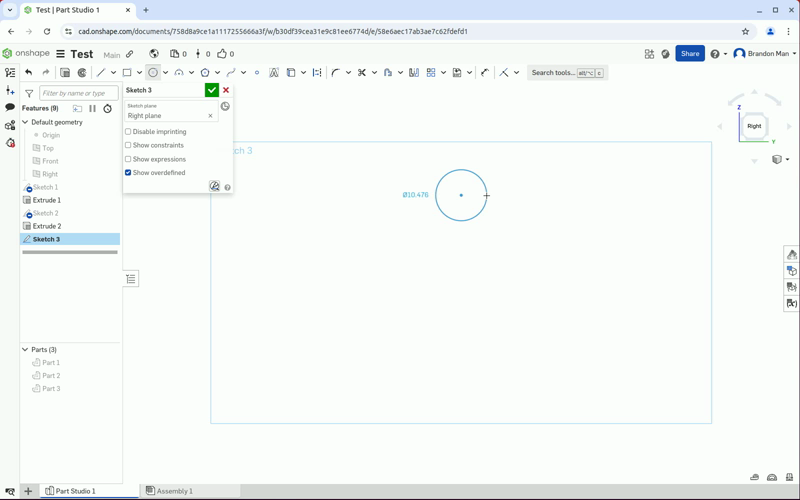
key(esc)
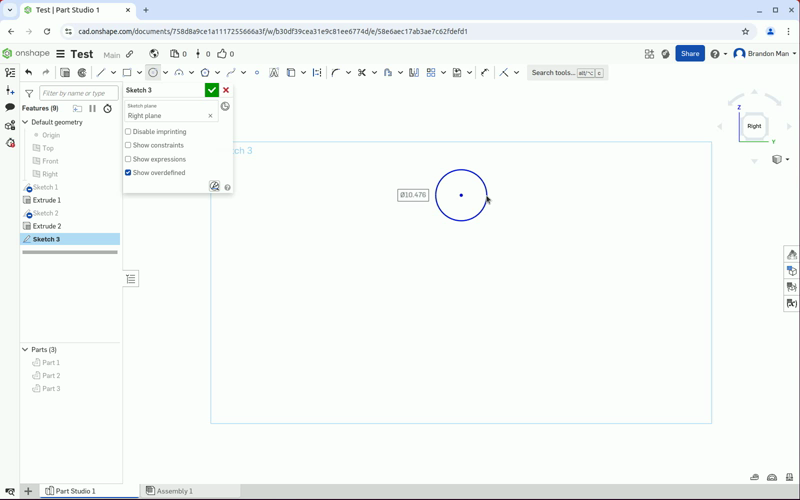
key(c)
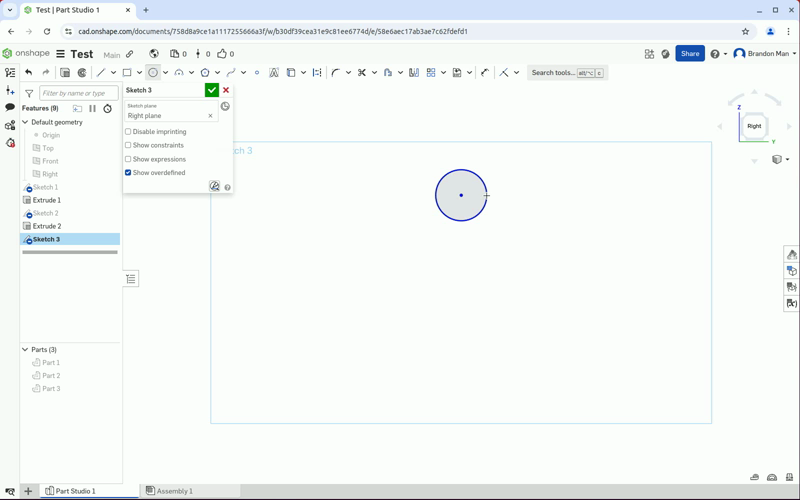
key_down(shift)
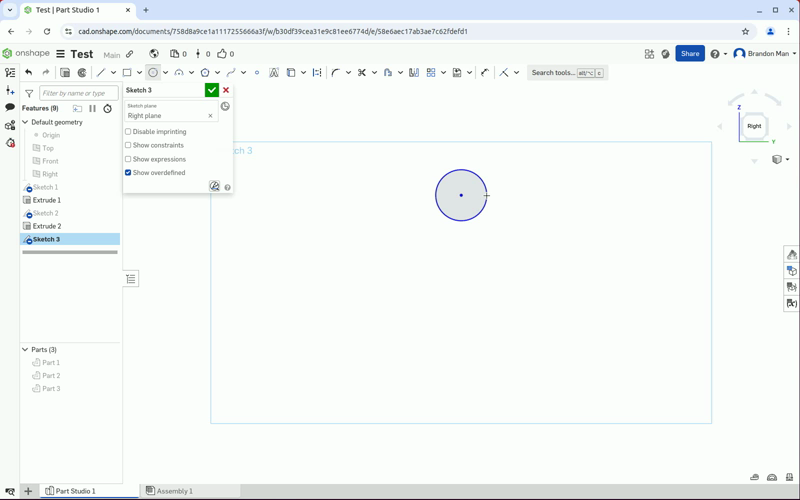
mouse_move(461, 195)
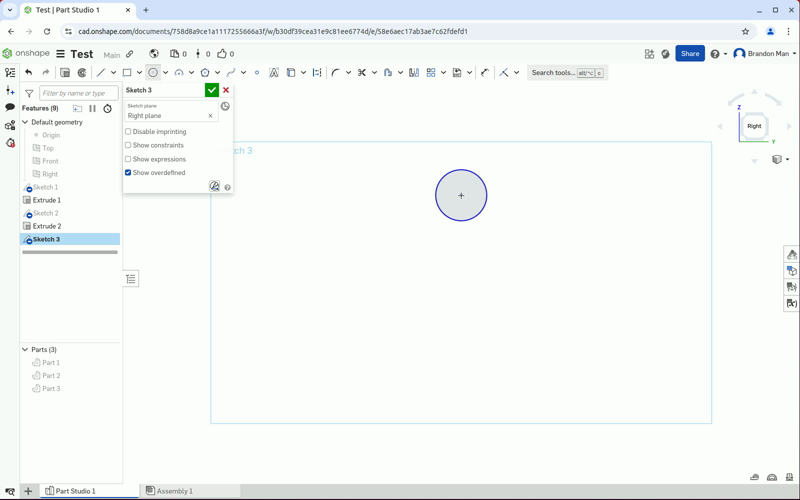
click(461, 195)
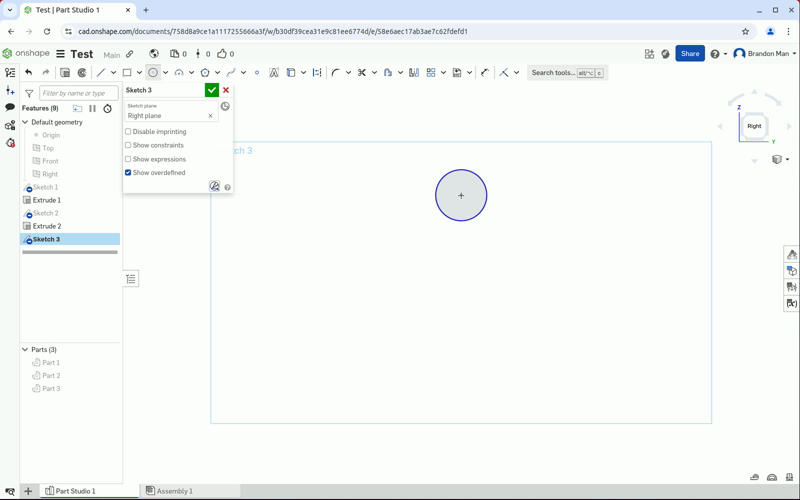
key_up(shift)
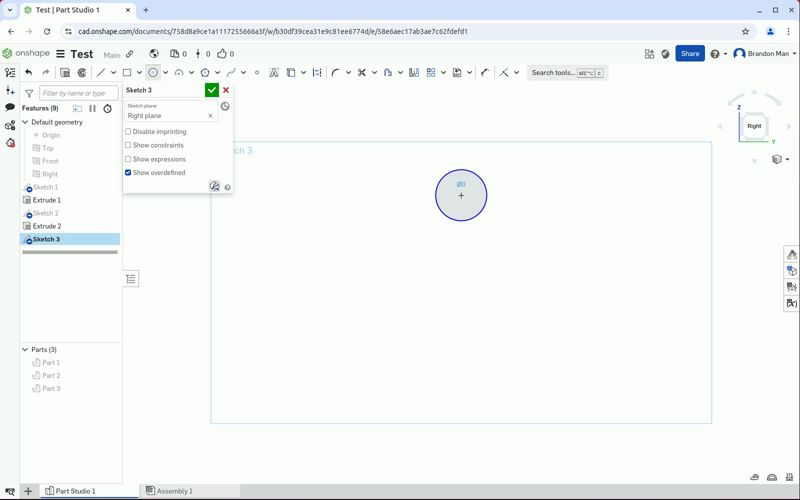
mouse_move(469, 195)
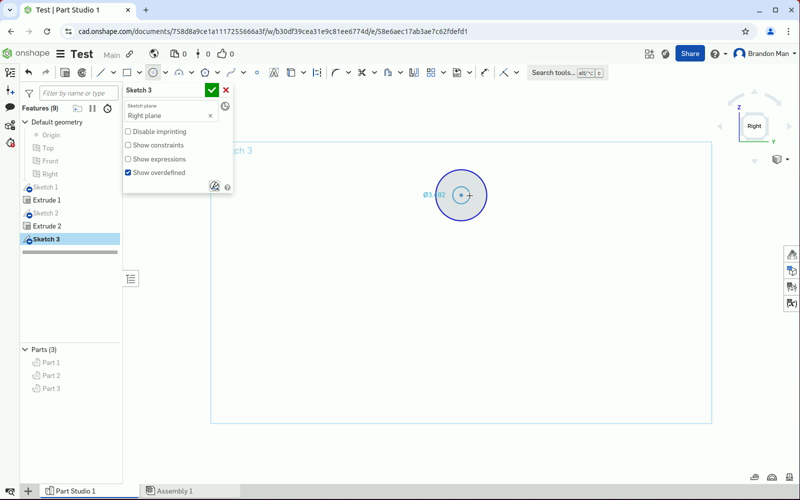
click(469, 195)
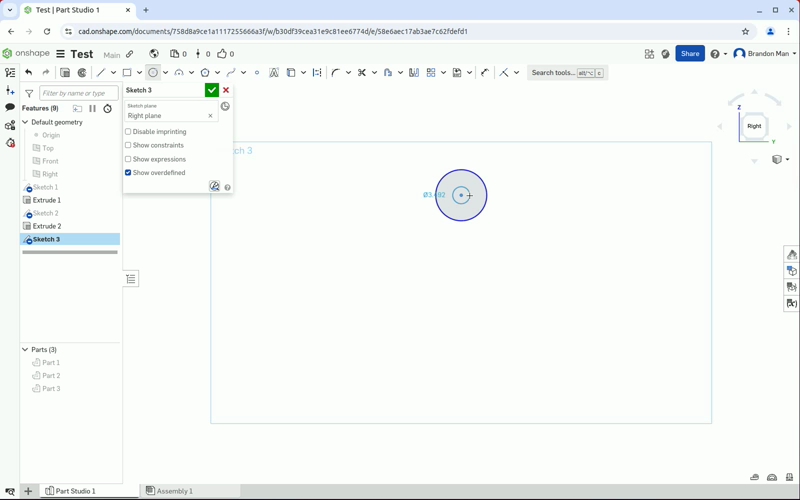
key(esc)
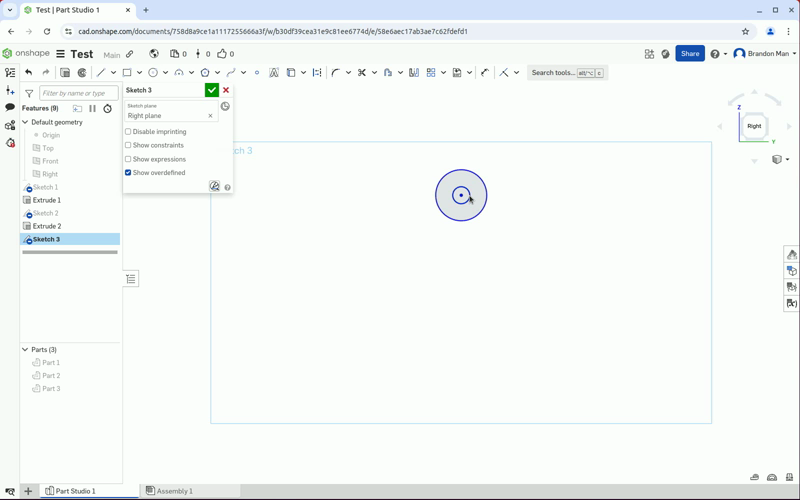
mouse_move(445, 184)
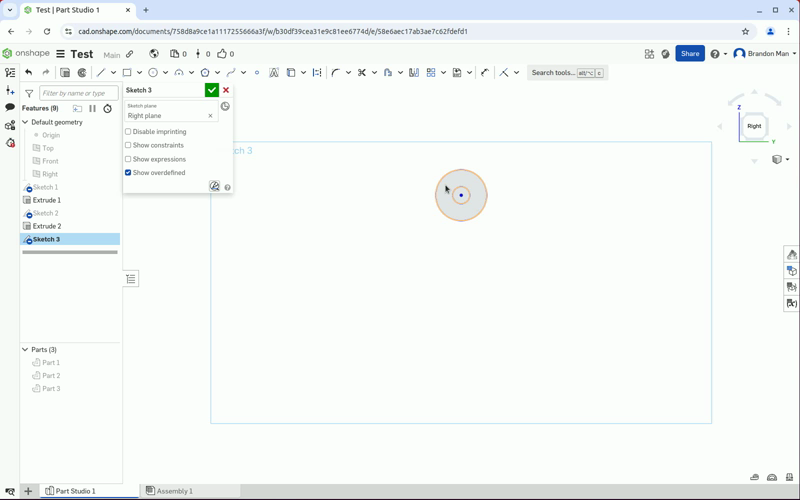
scroll(6)
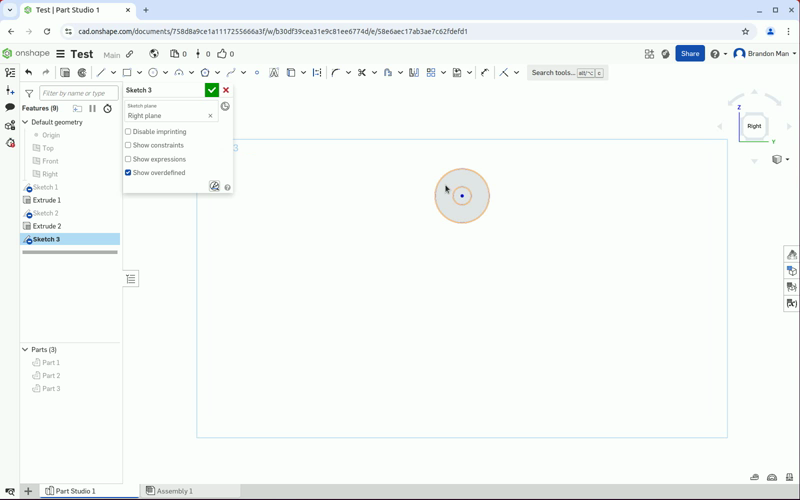
scroll(6)
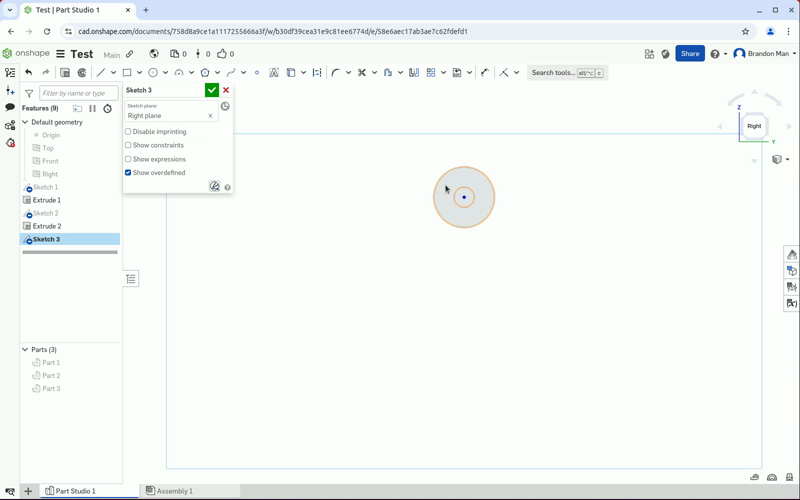
scroll(6)
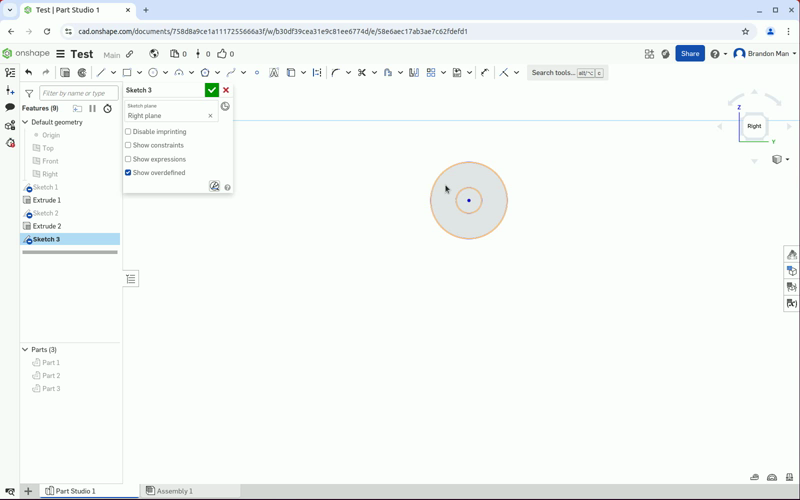
scroll(6)
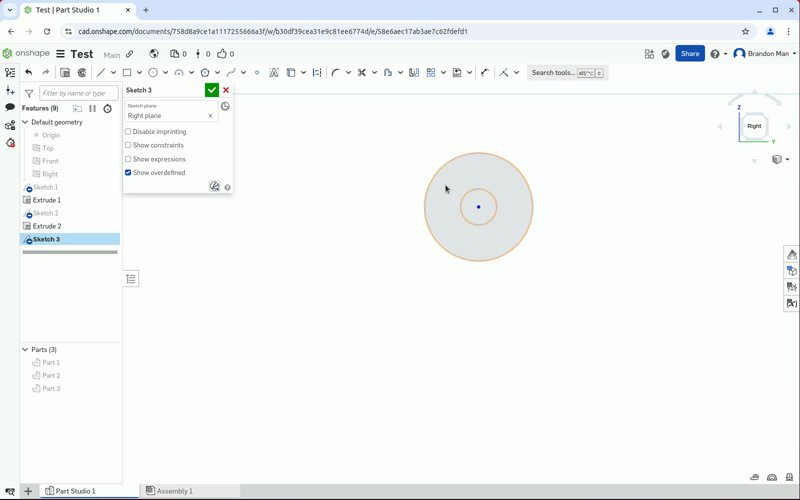
scroll(6)
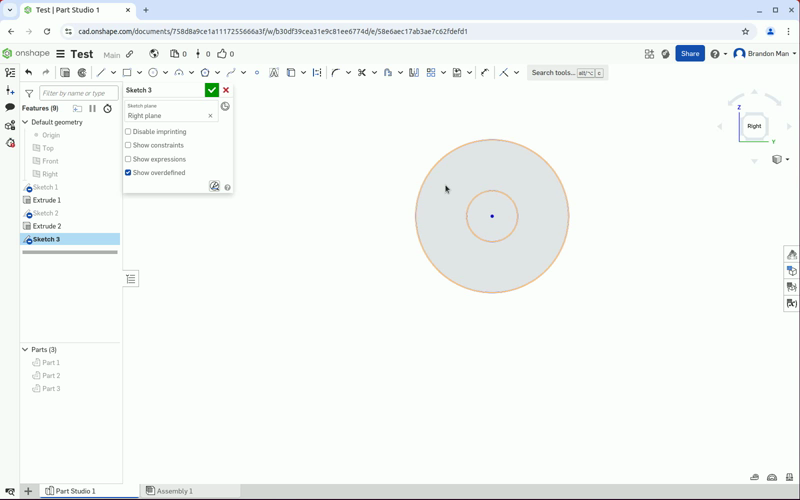
scroll(6)
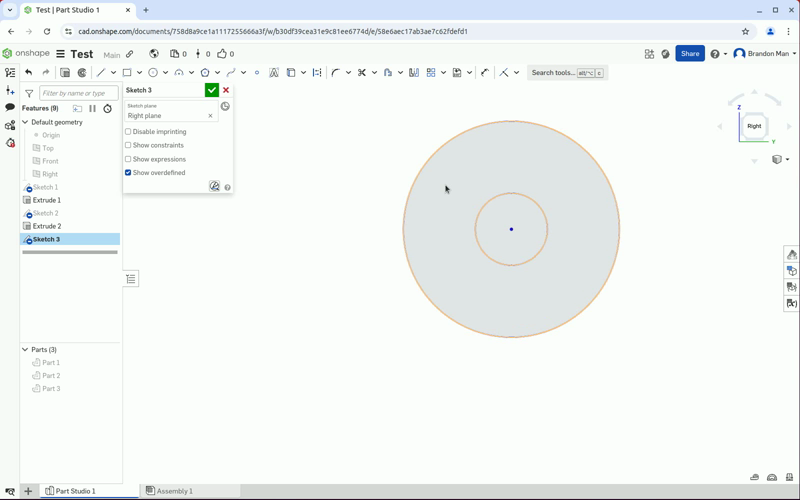
scroll(6)
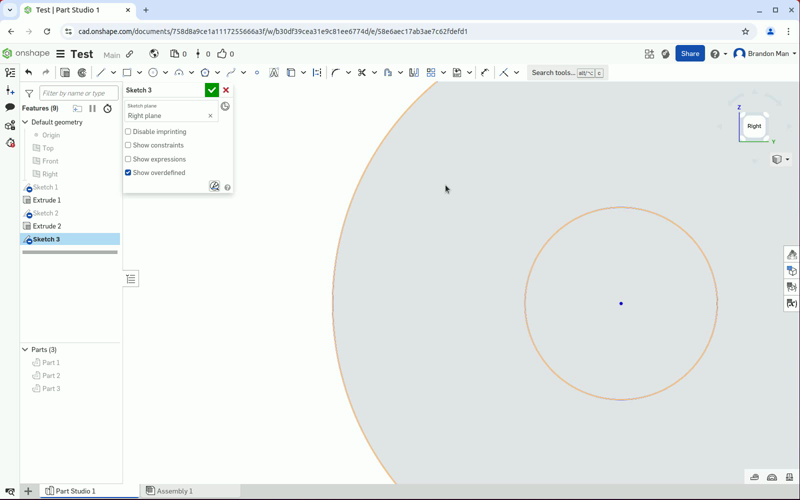
click(445, 184)
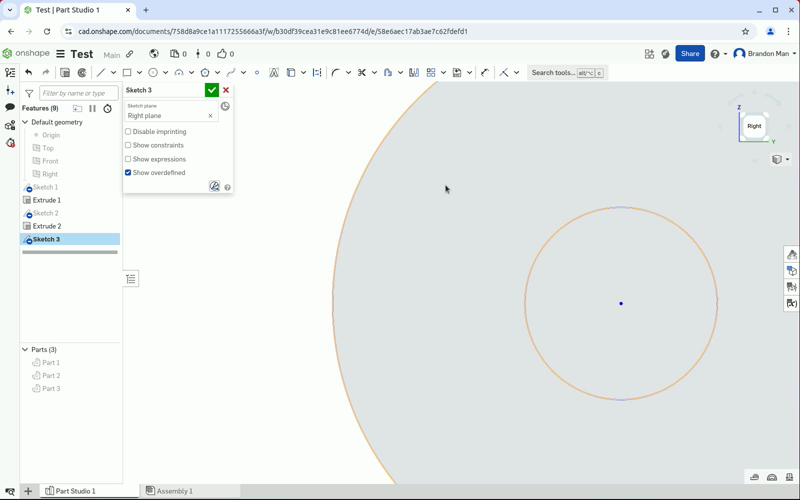
scroll(-6)
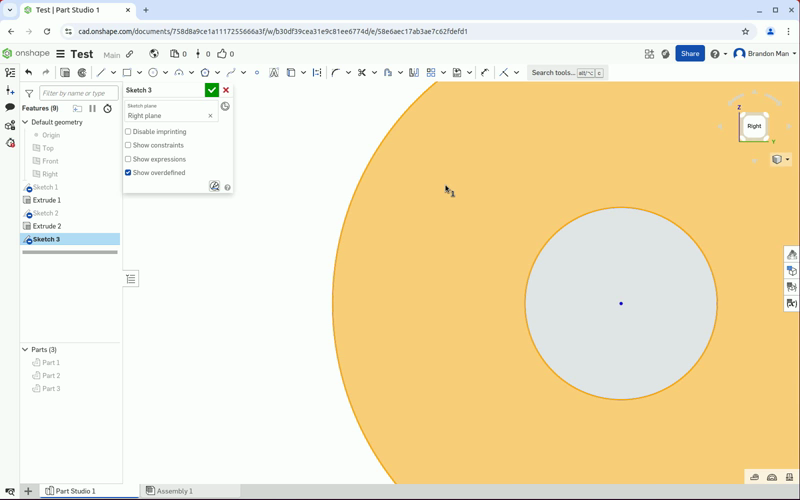
scroll(-6)
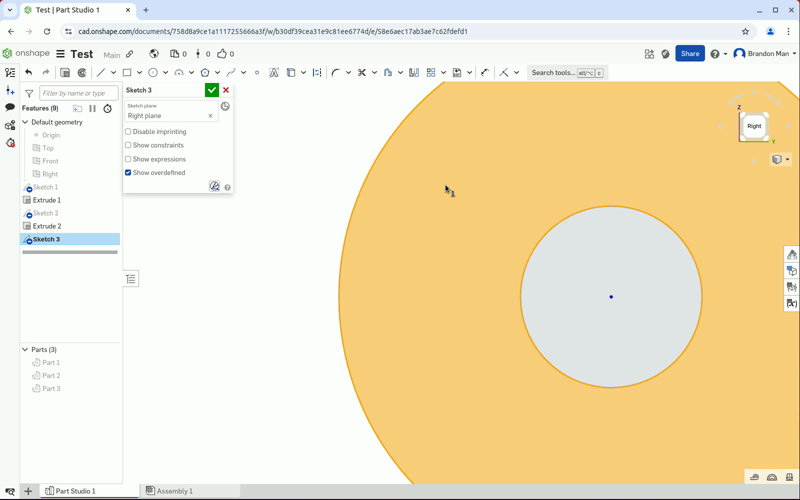
scroll(-6)
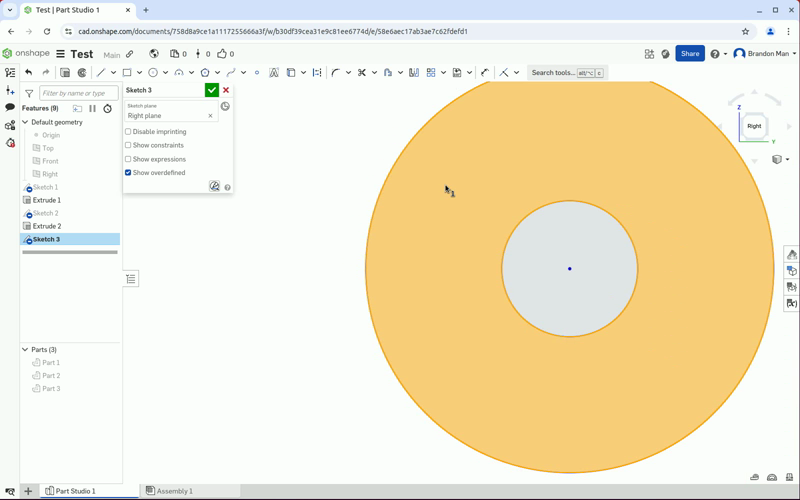
scroll(-6)
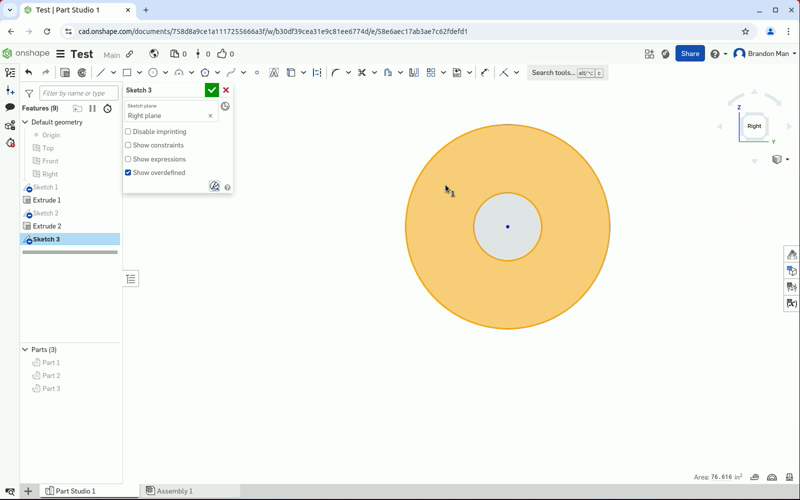
scroll(-6)
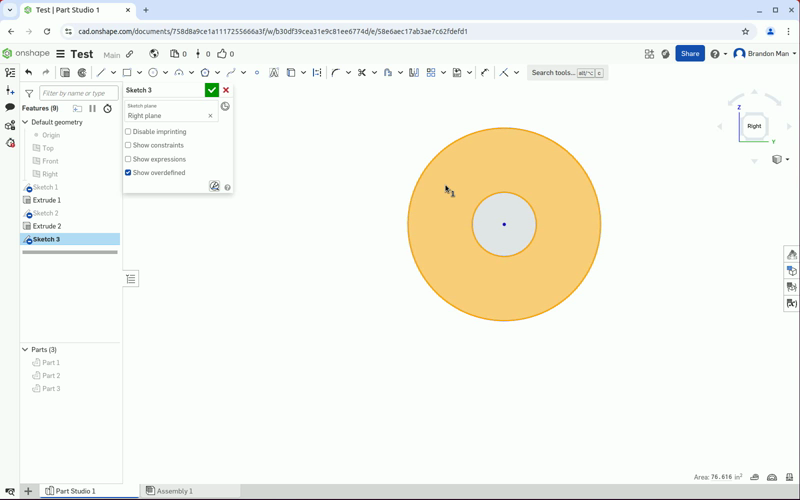
scroll(-6)
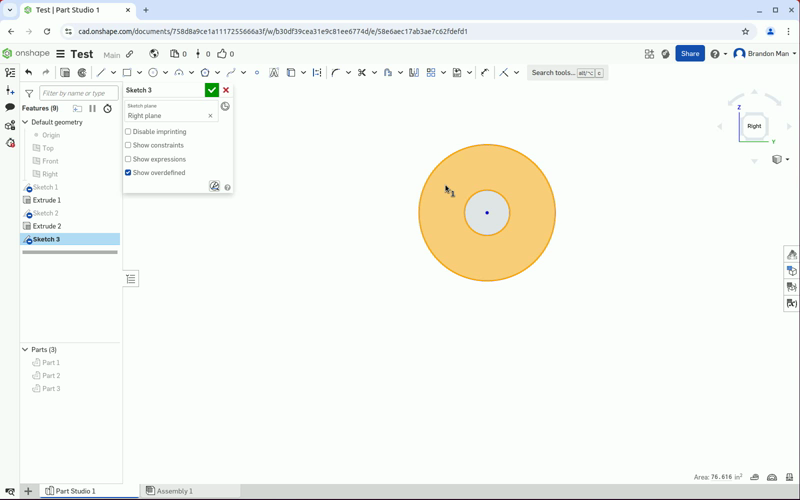
scroll(-6)
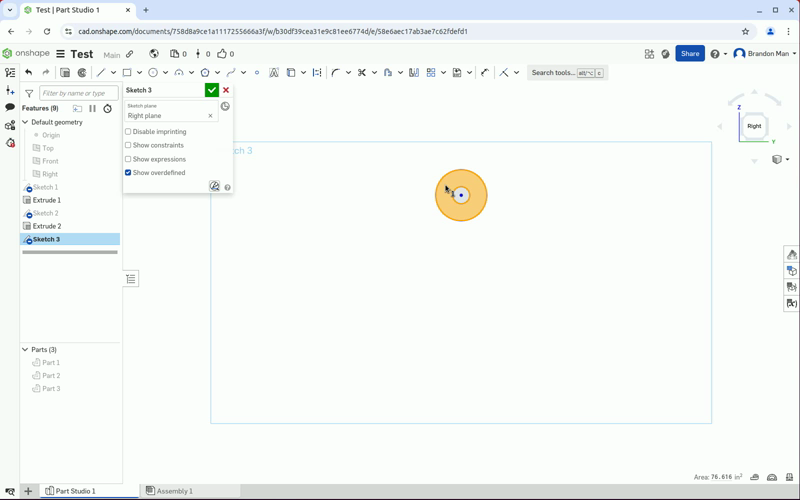
mouse_move(73, 352)
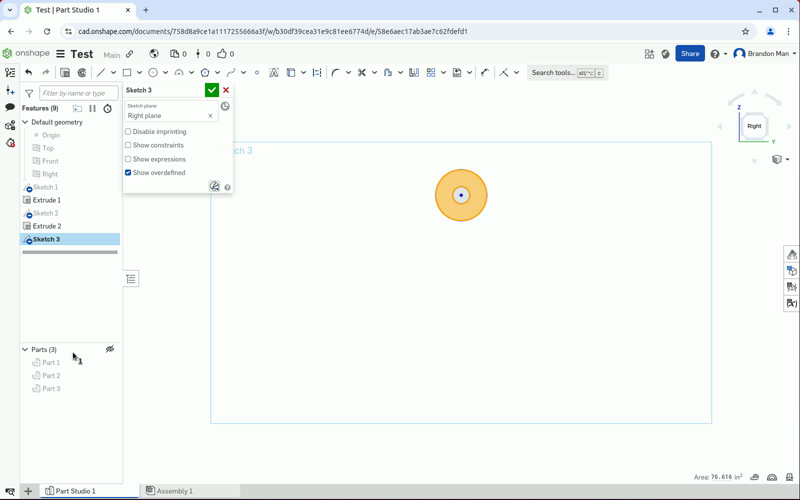
key(shift+y)
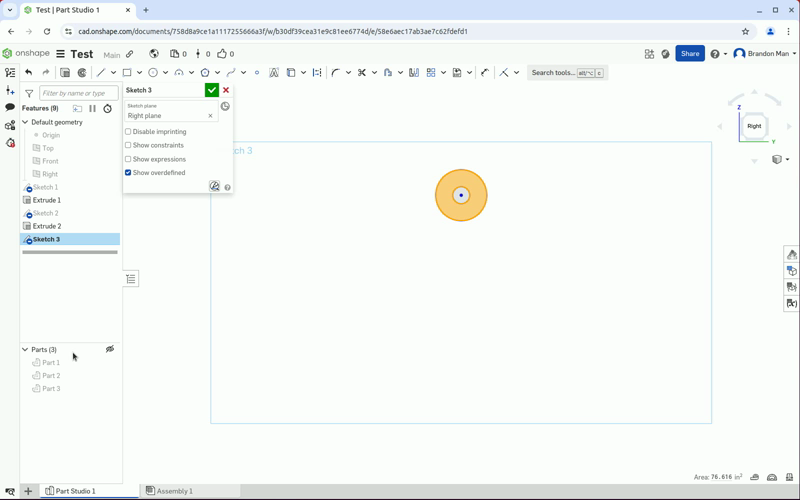
key(shift+e)
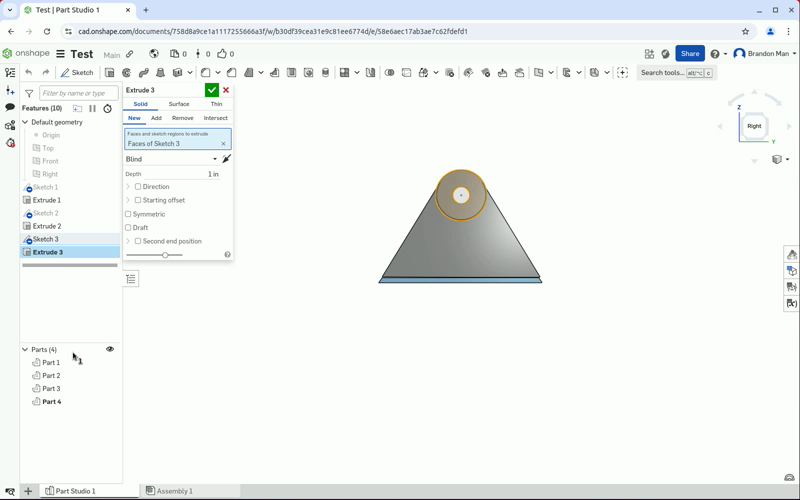
mouse_move(143, 106)
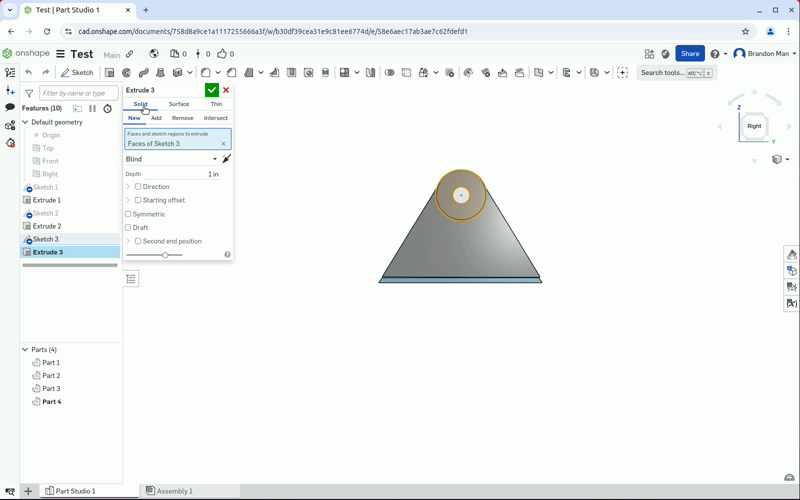
click(143, 106)
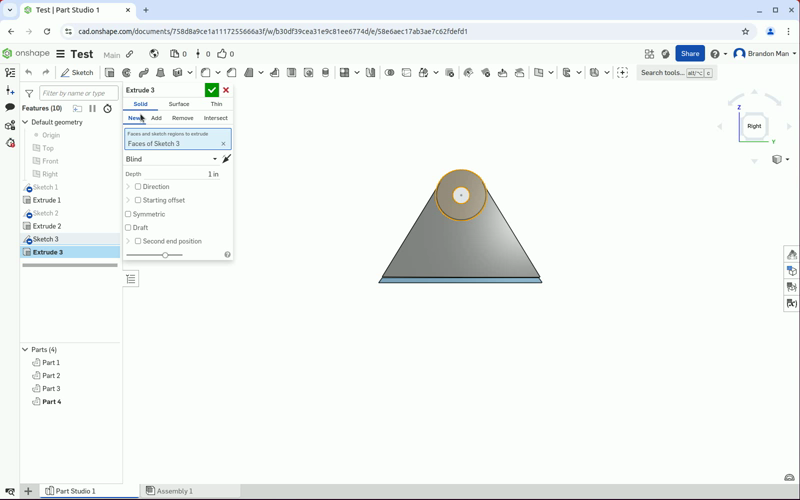
mouse_move(137, 120)
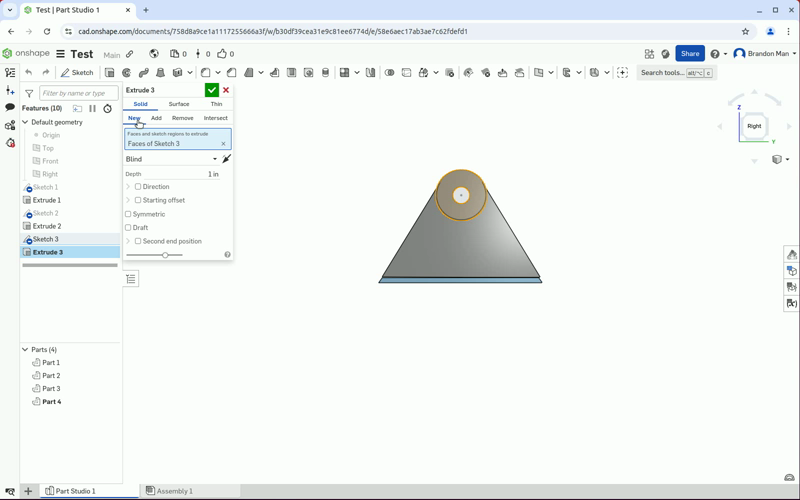
click(137, 120)
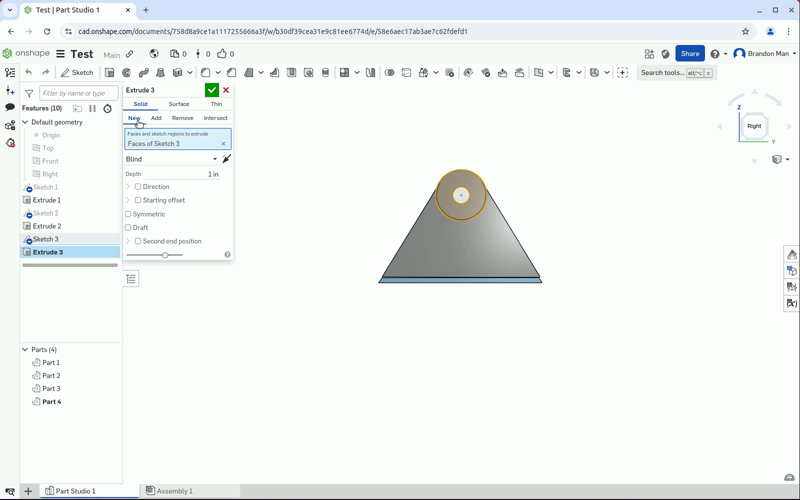
key(tab, 4)
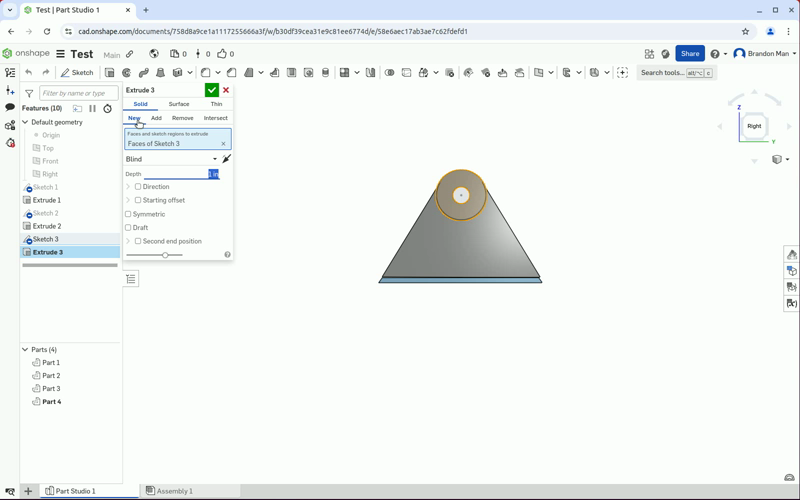
text(1.204)
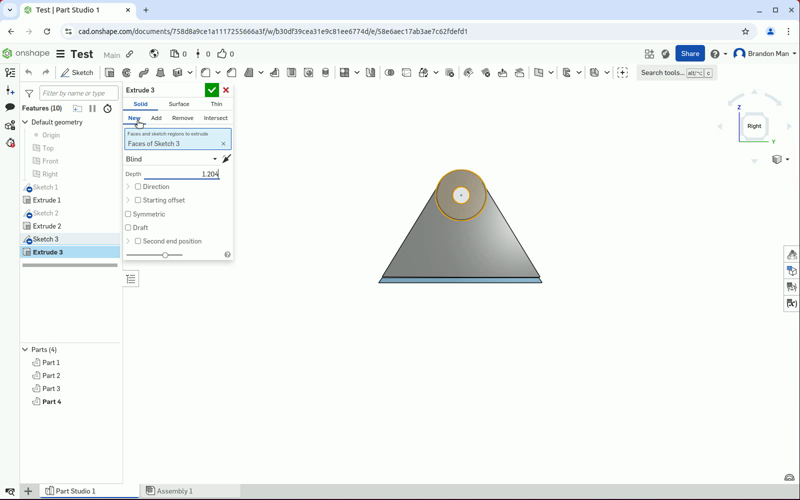
key(enter)
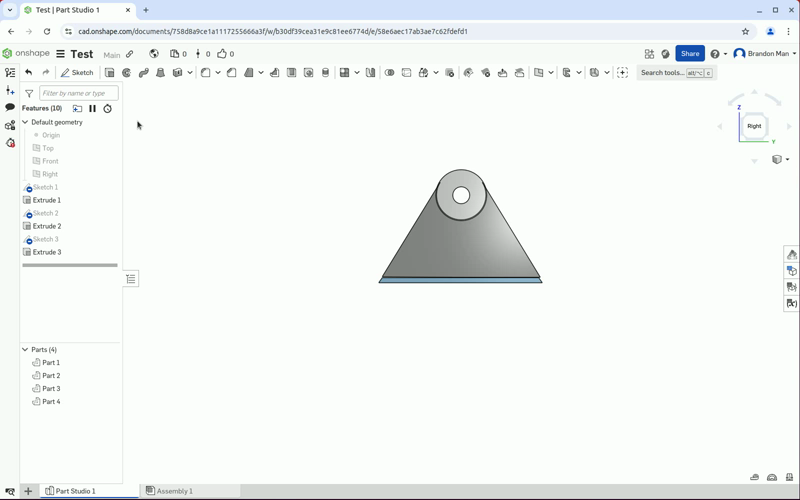
key(shift+h)
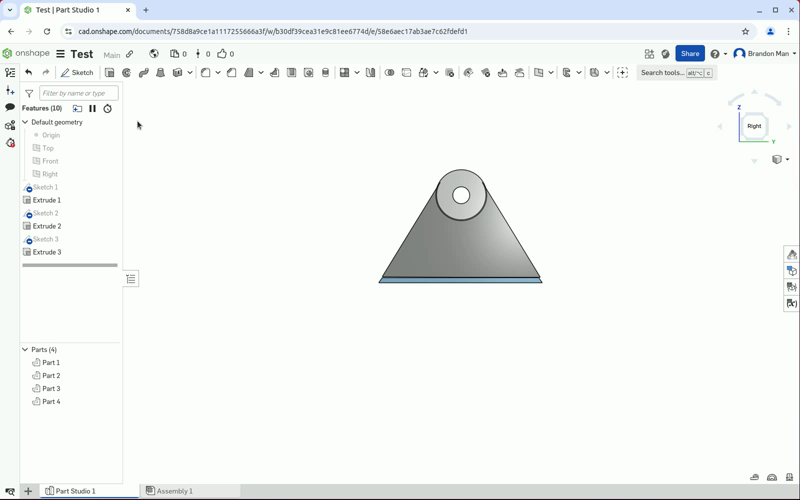
key(shift+h)
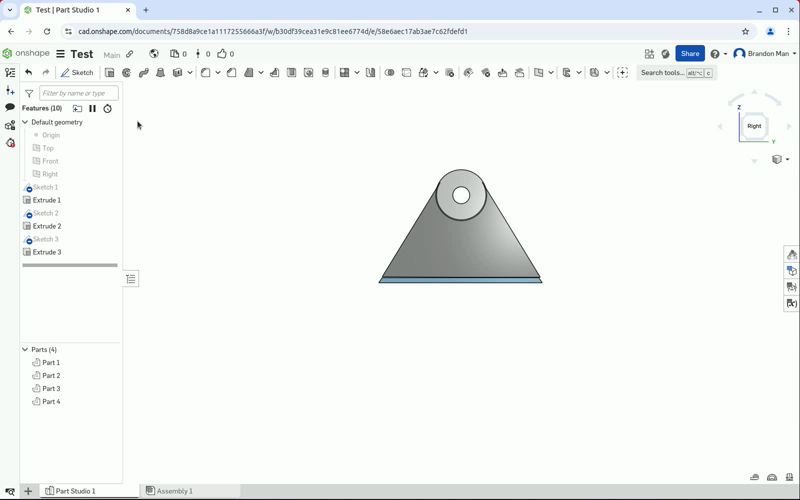
mouse_move(73, 189)
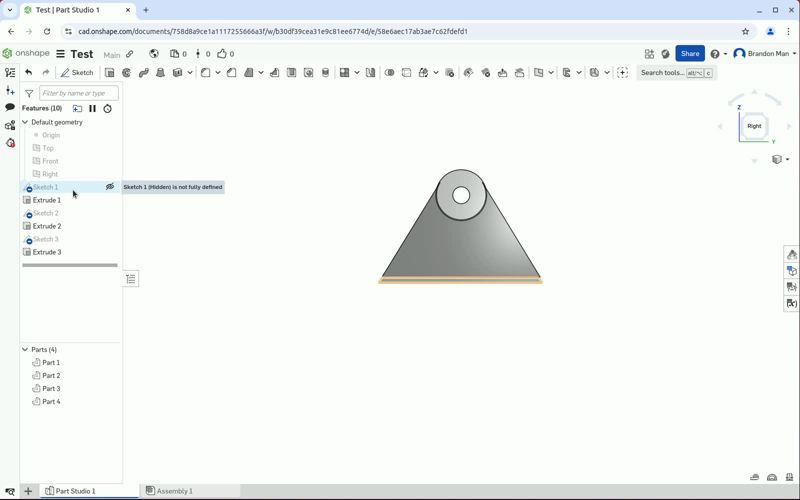
click(73, 189)
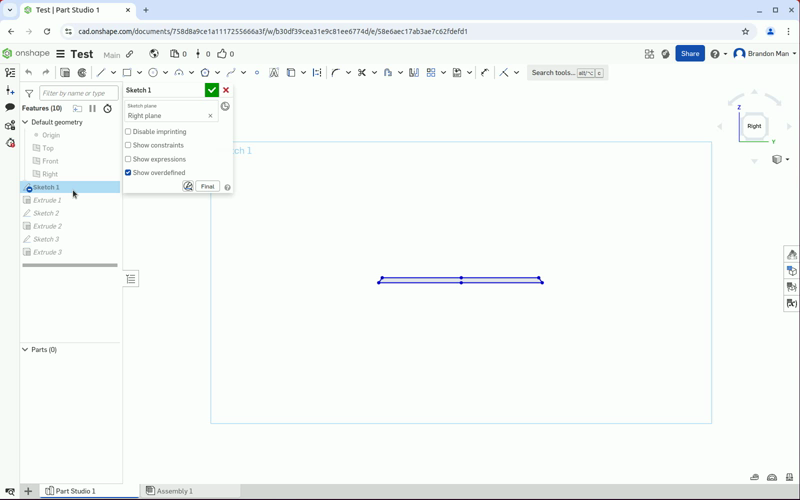
mouse_move(229, 92)
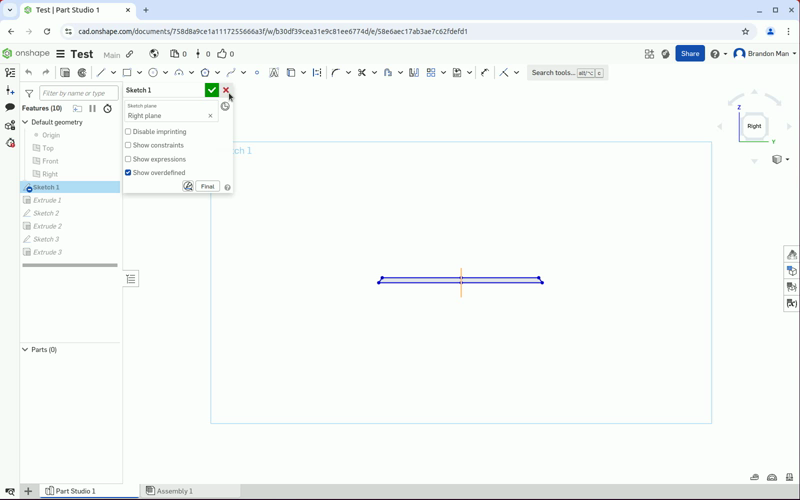
click(229, 92)
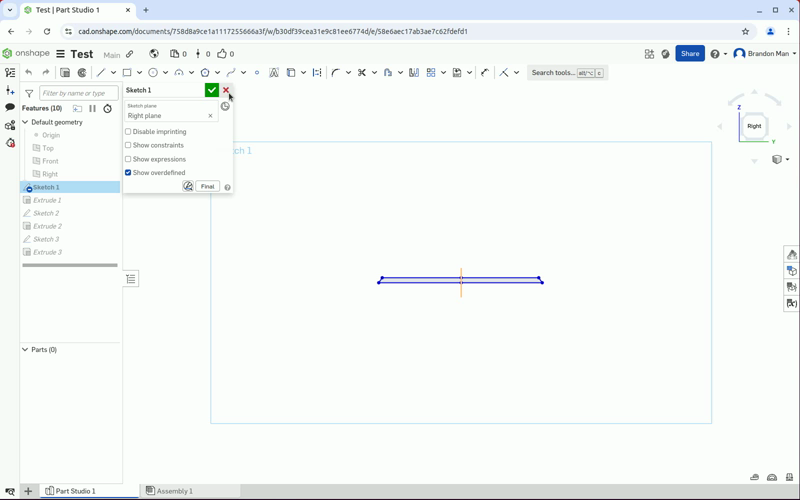
key(shift+s)
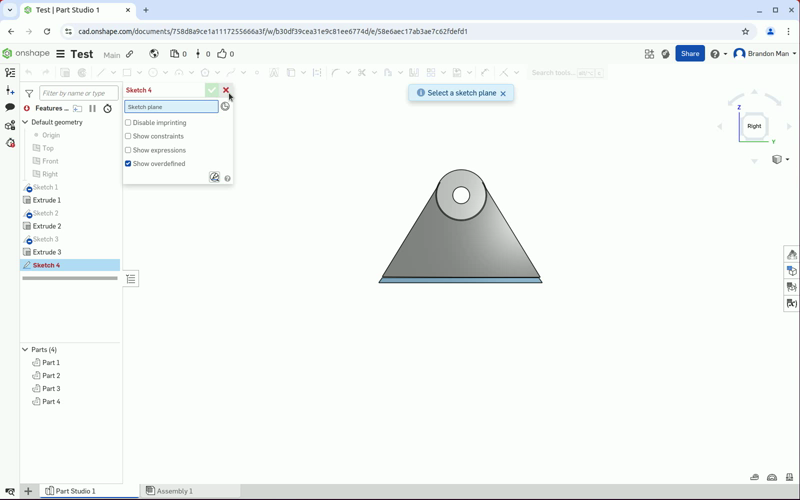
mouse_move(73, 176)
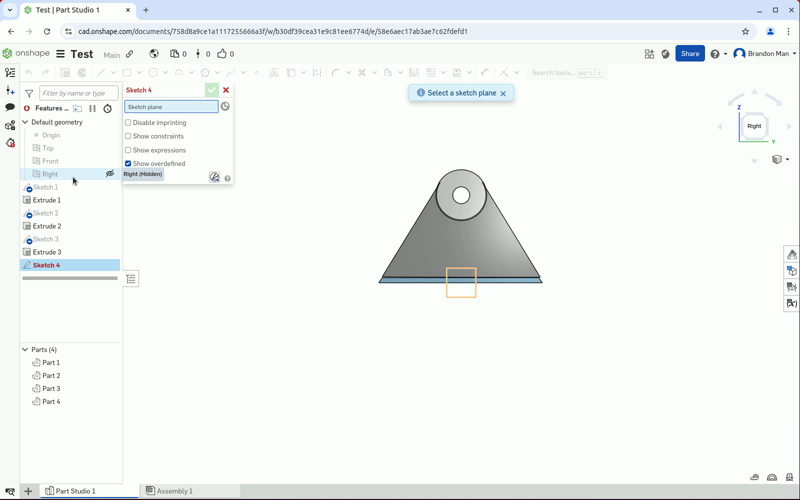
click(73, 176)
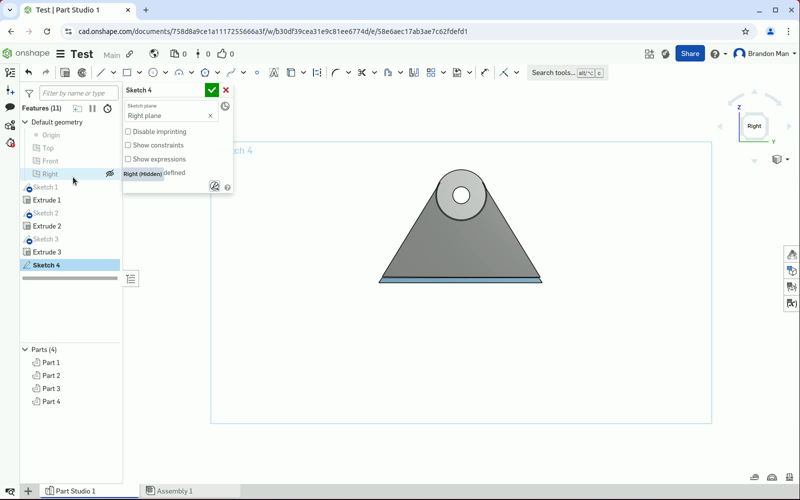
mouse_move(73, 352)
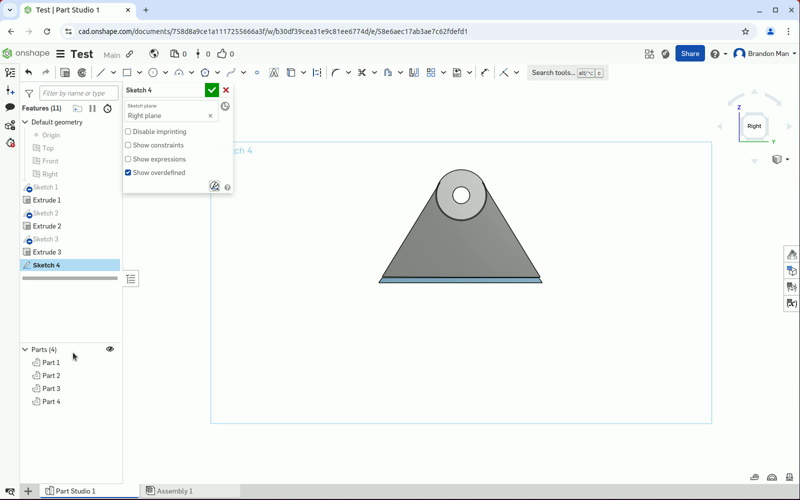
key(y)
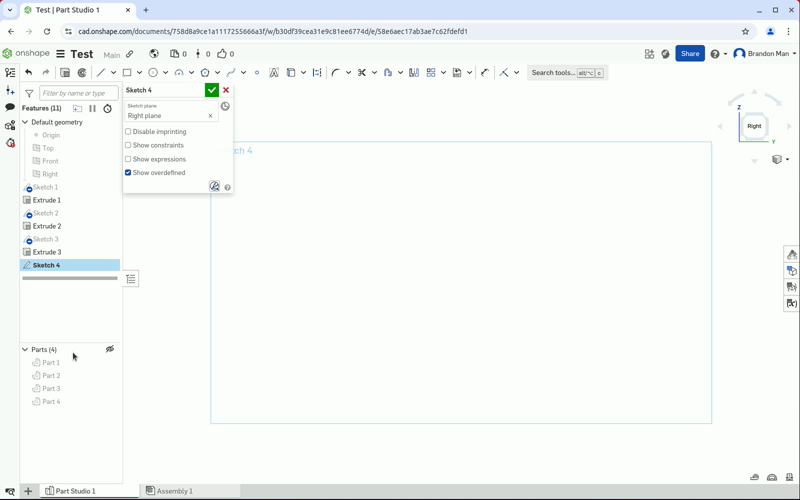
key(c)
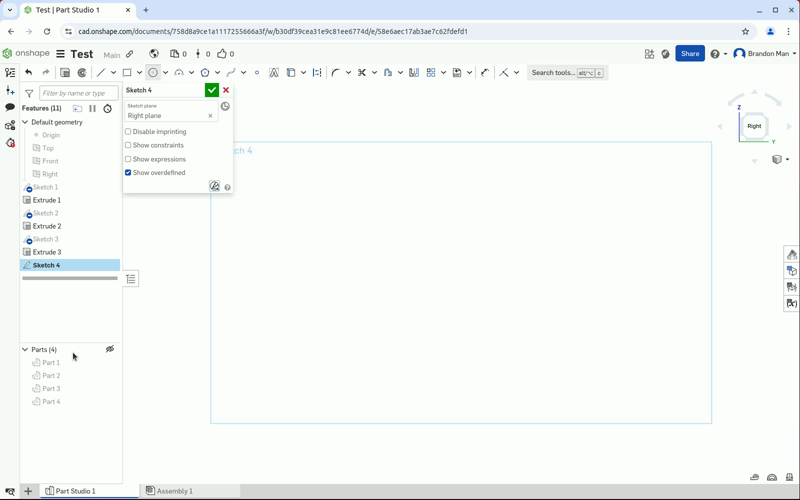
key_down(shift)
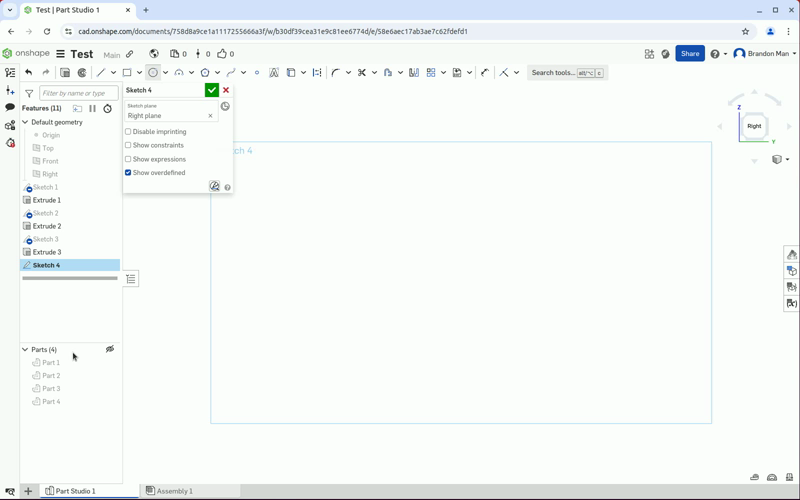
mouse_move(461, 195)
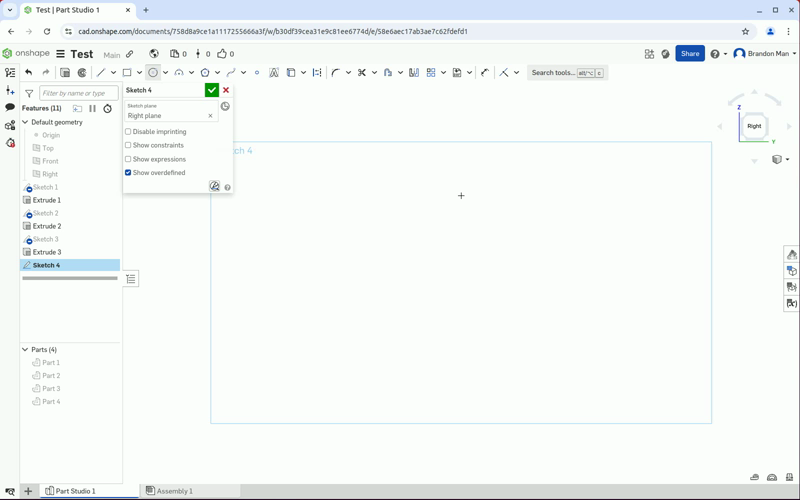
click(461, 195)
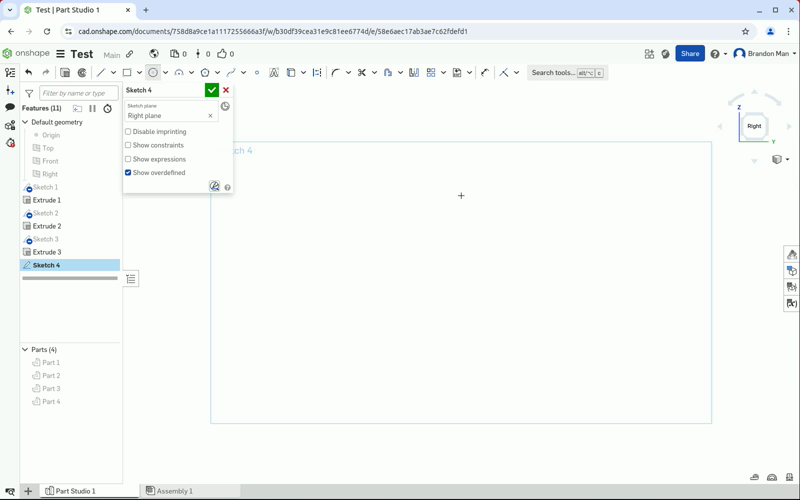
key_up(shift)
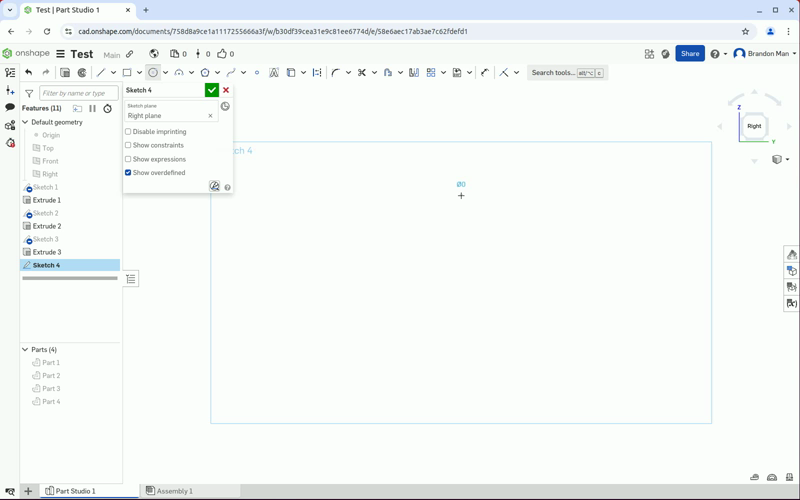
mouse_move(470, 195)
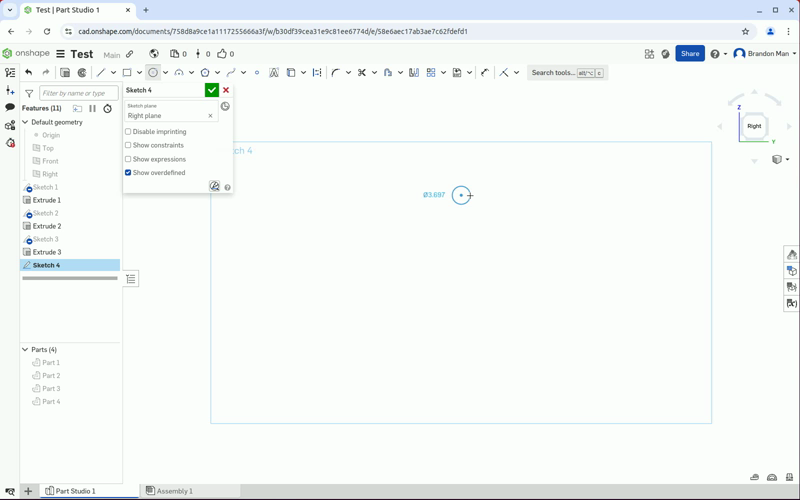
click(470, 195)
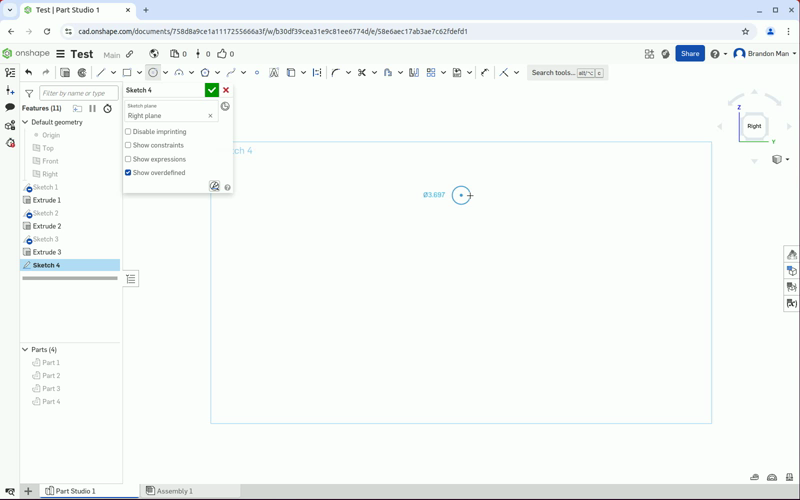
key(esc)
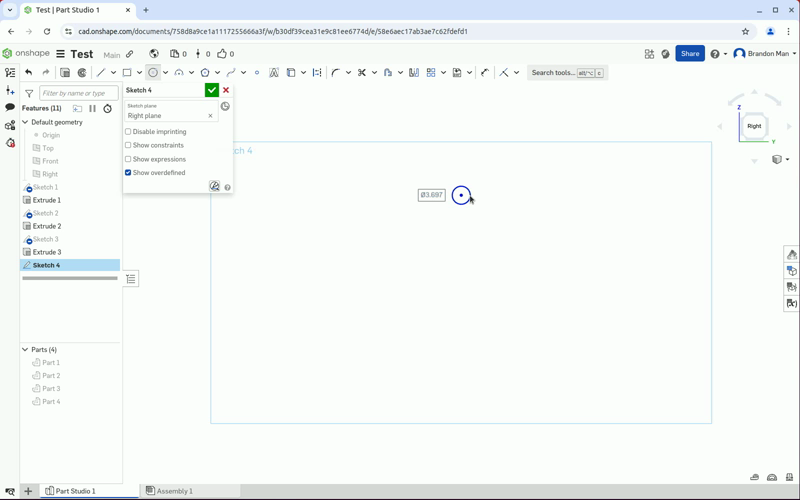
key(c)
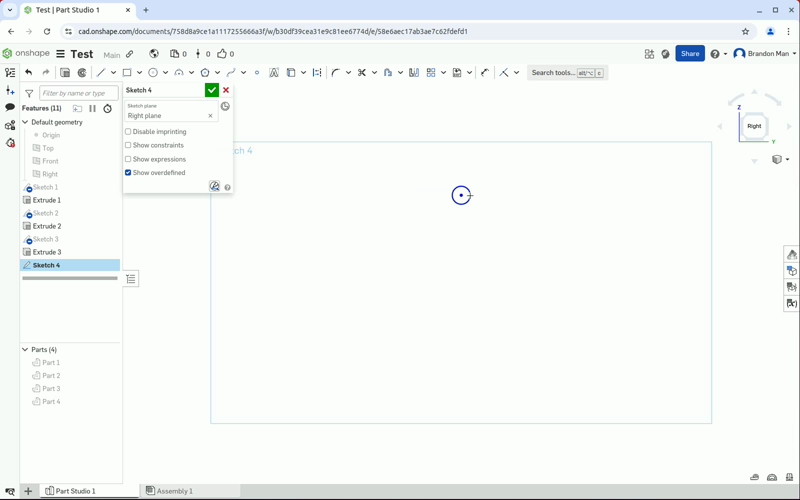
key_down(shift)
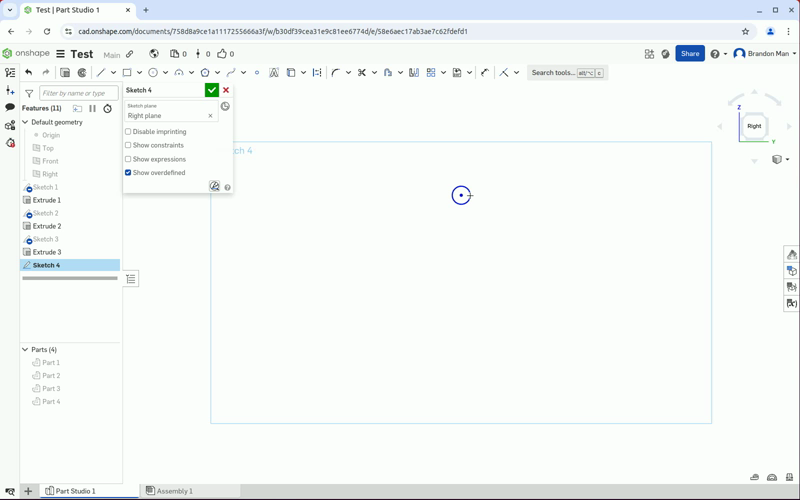
mouse_move(461, 195)
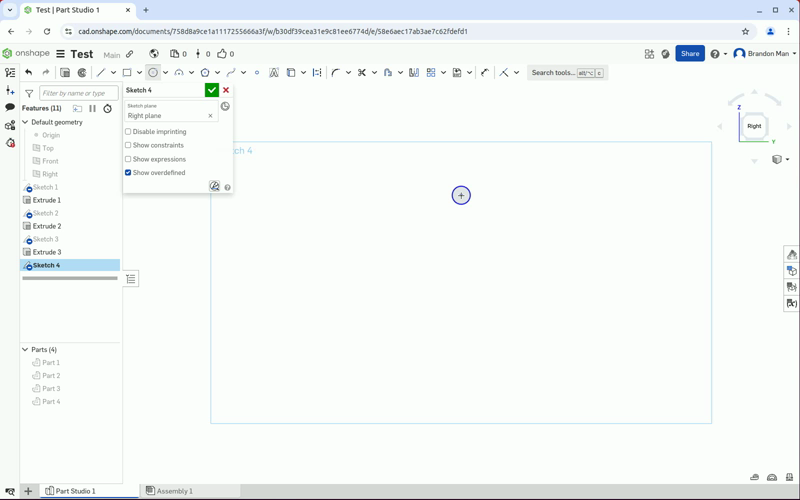
click(461, 195)
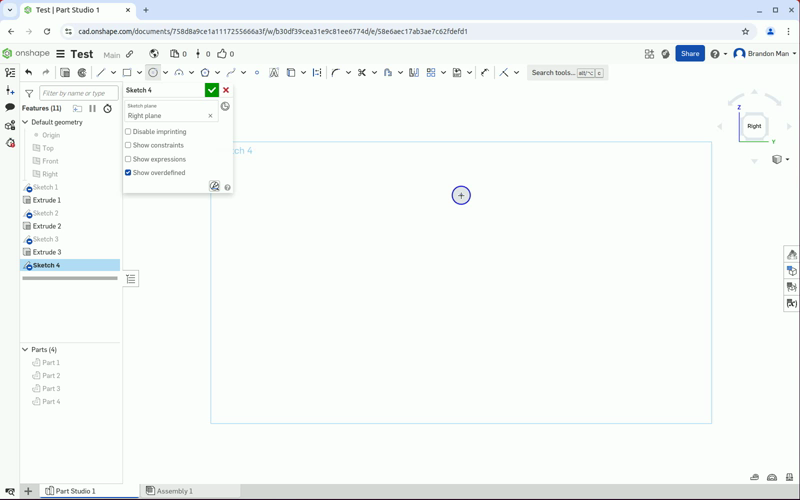
key_up(shift)
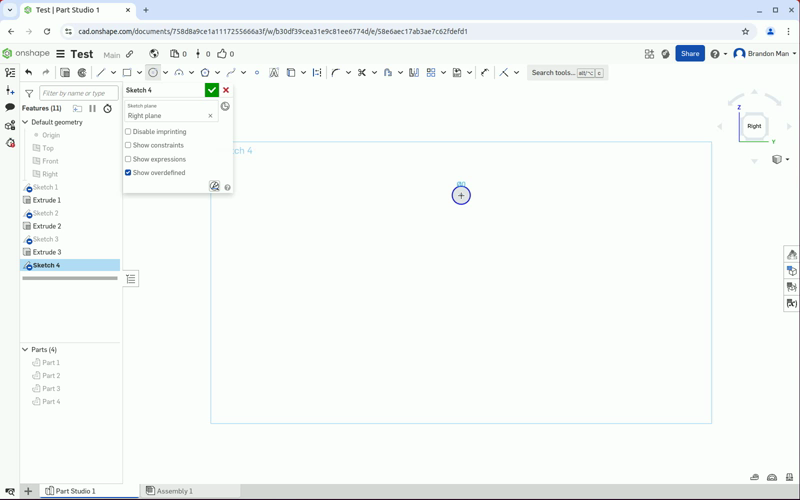
mouse_move(467, 195)
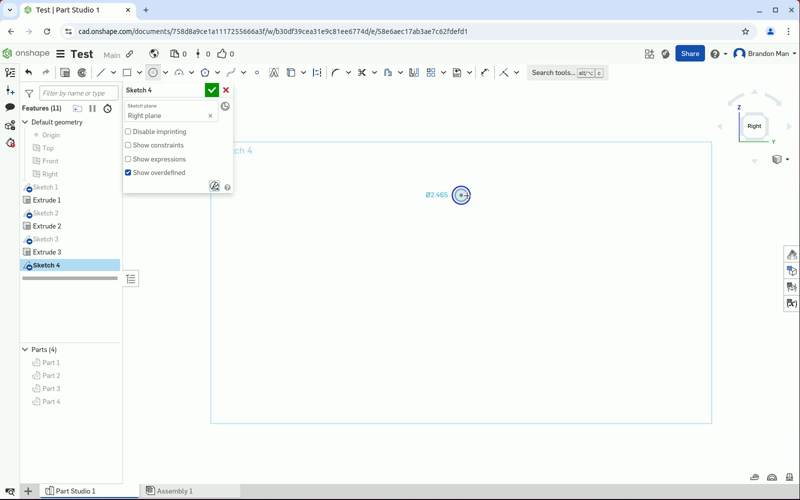
scroll(6)
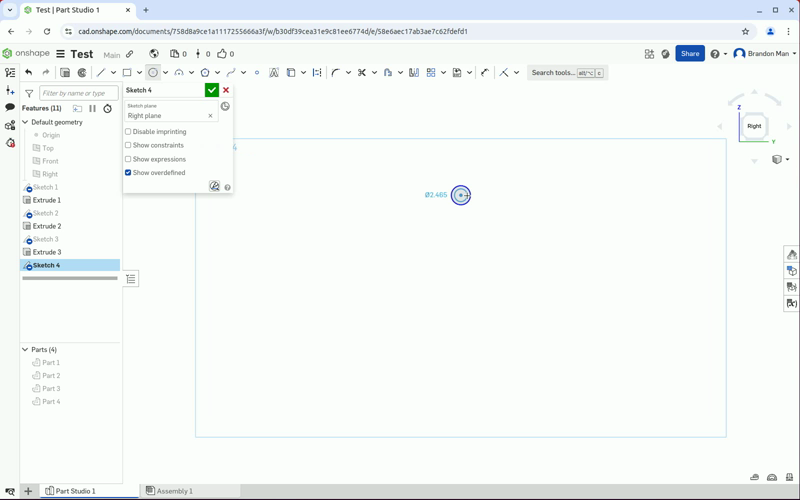
scroll(6)
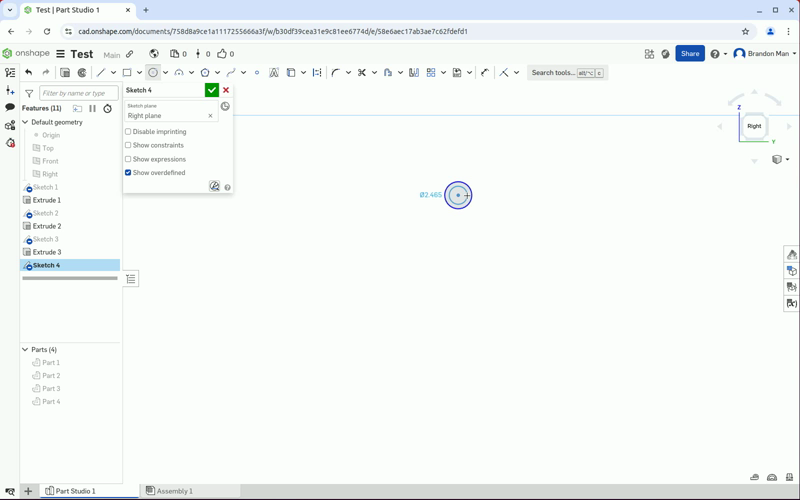
scroll(6)
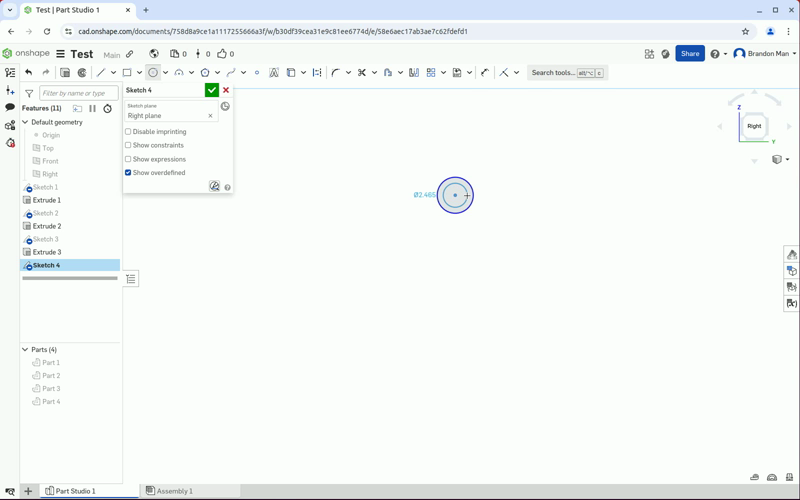
scroll(6)
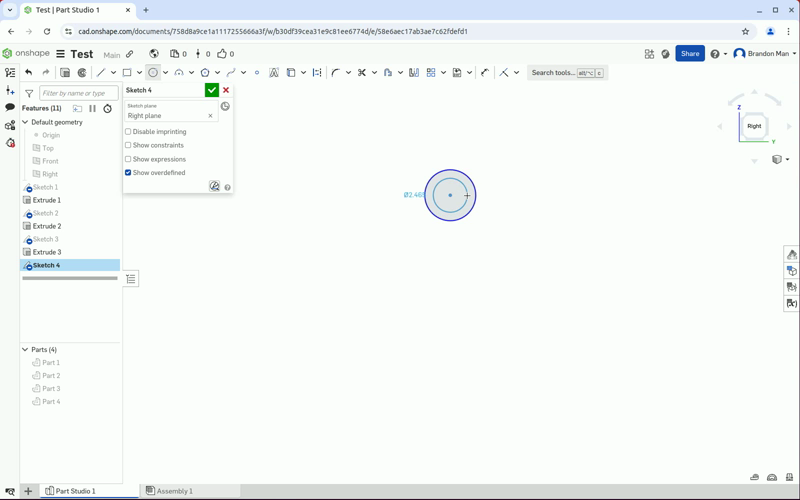
scroll(6)
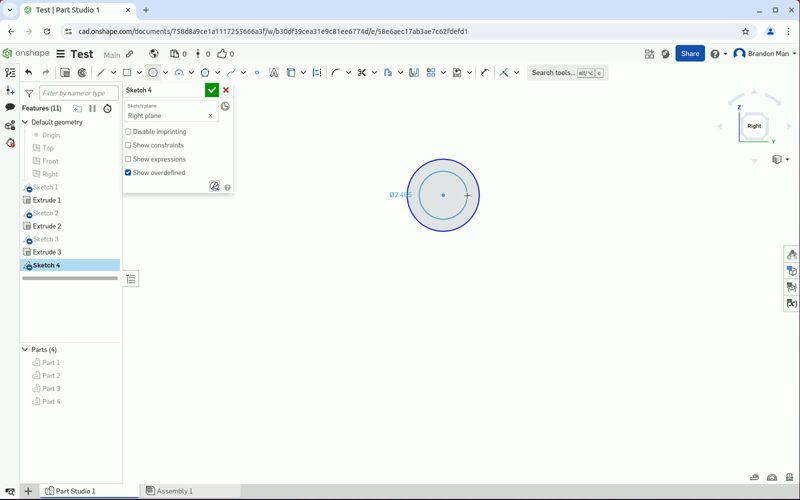
scroll(6)
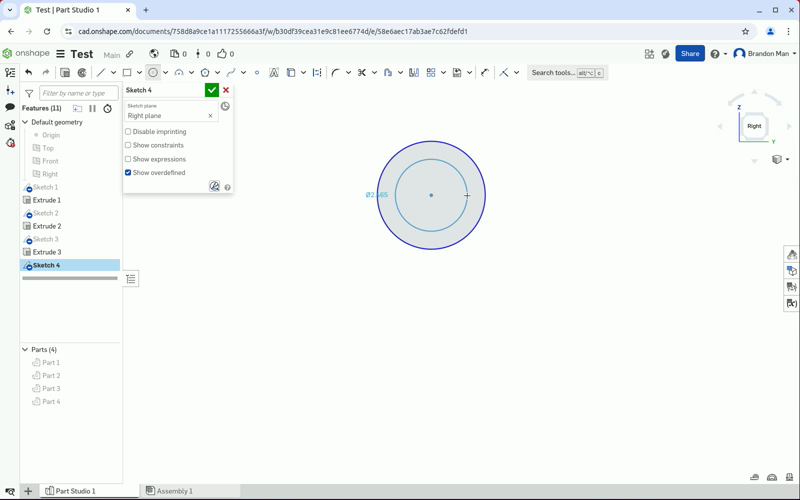
scroll(6)
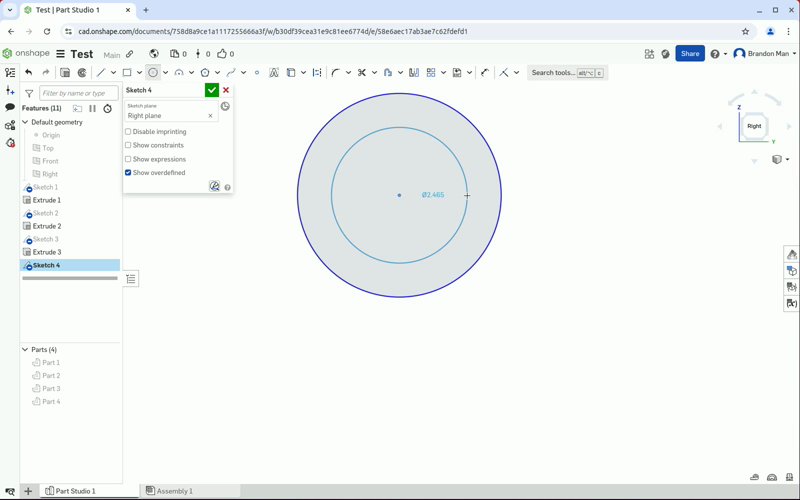
click(467, 195)
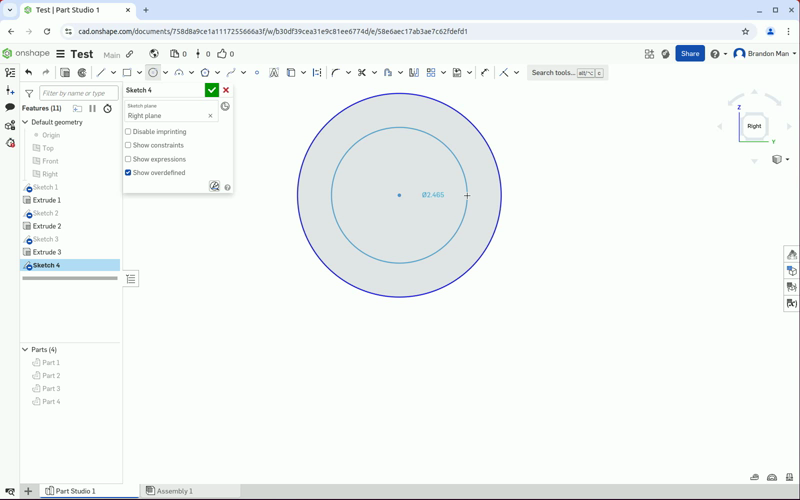
scroll(-6)
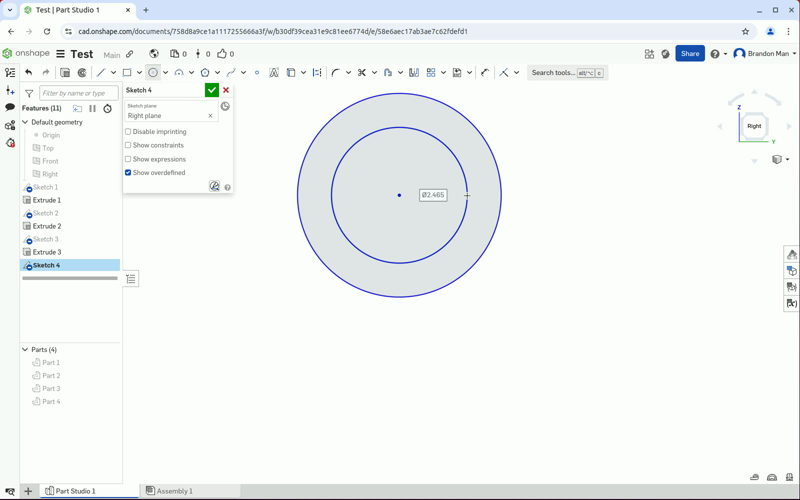
scroll(-6)
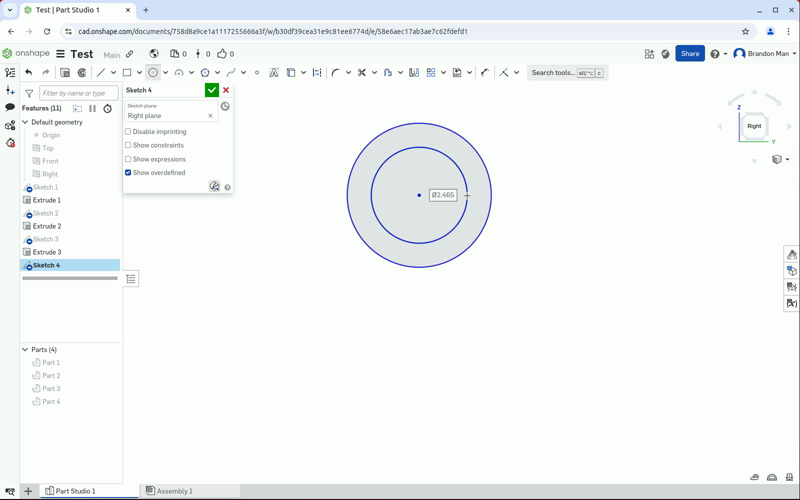
scroll(-6)
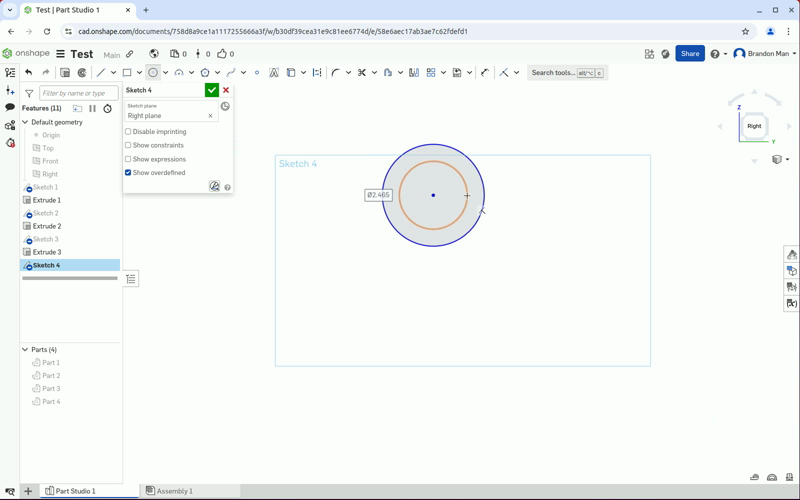
scroll(-6)
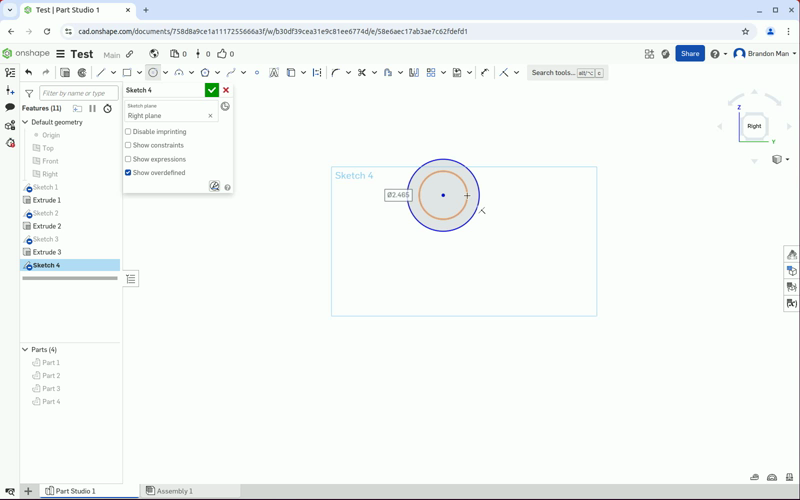
scroll(-6)
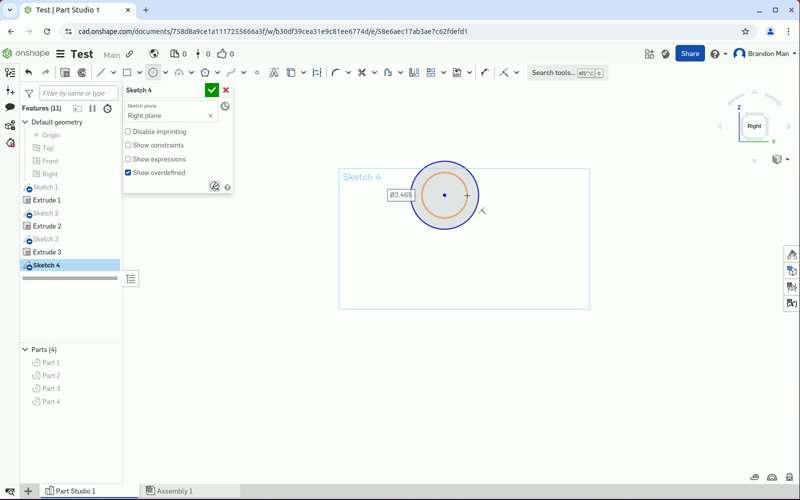
scroll(-6)
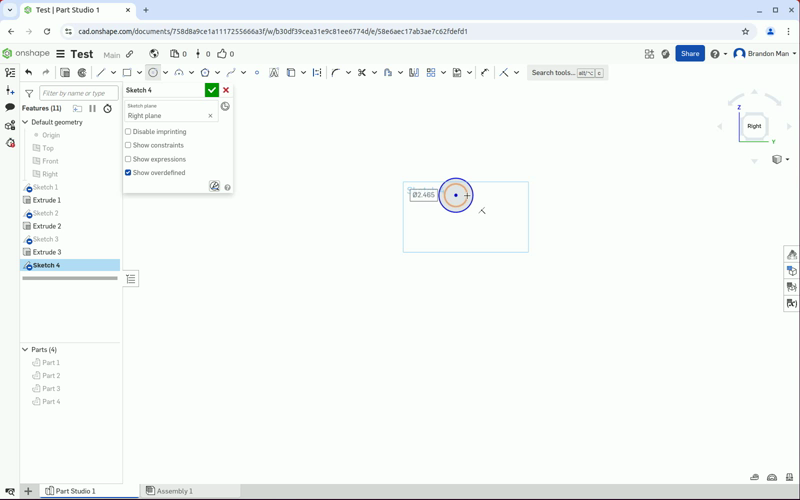
scroll(-6)
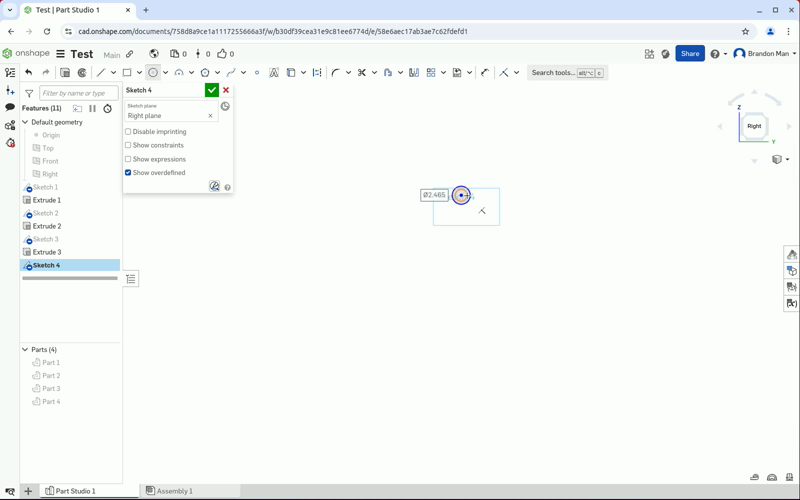
key(esc)
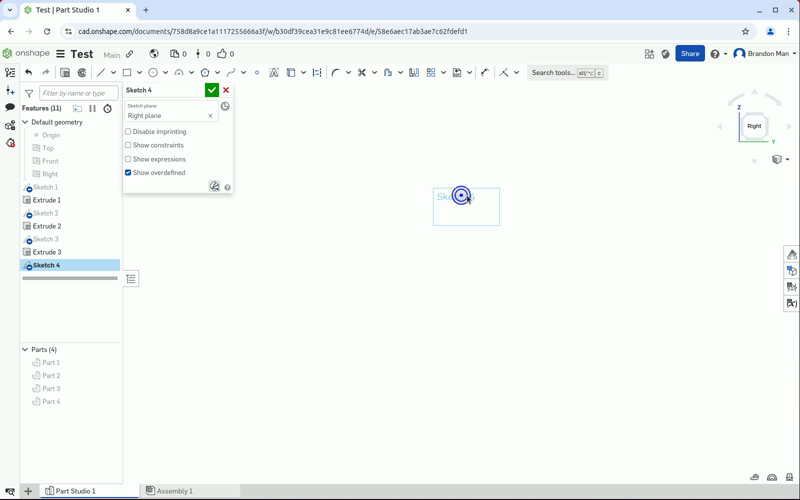
mouse_move(461, 186)
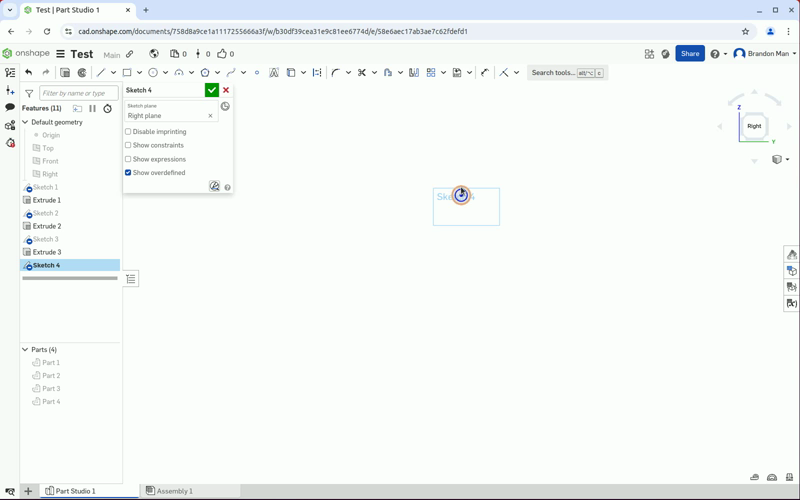
scroll(6)
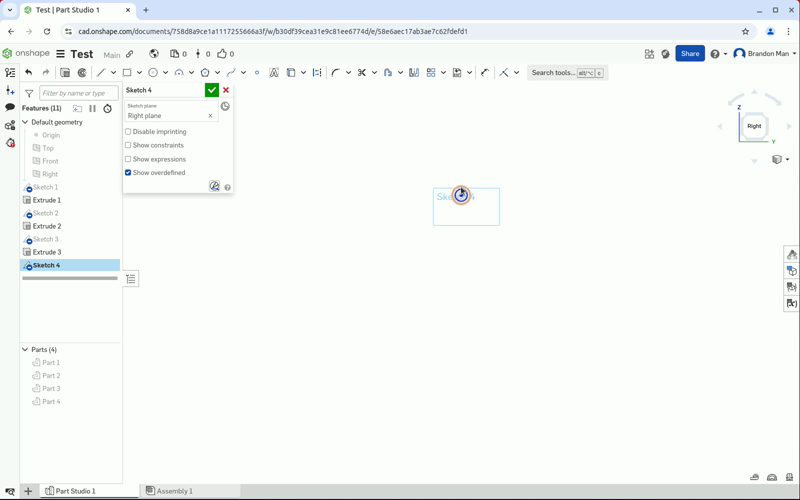
scroll(6)
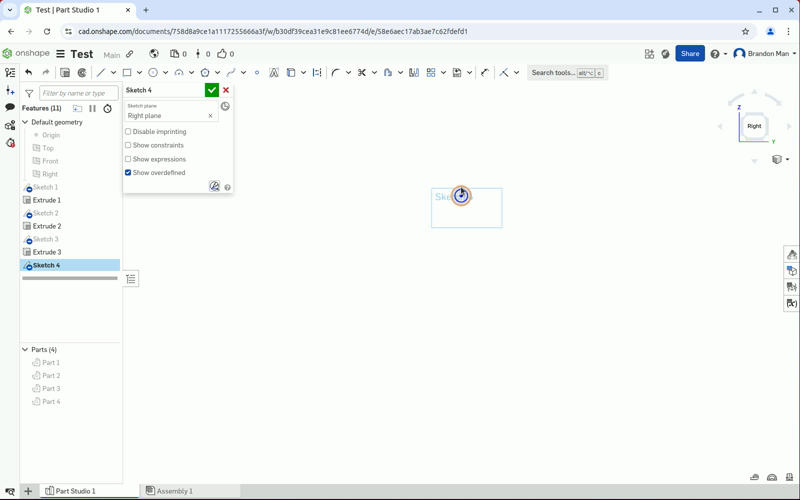
scroll(6)
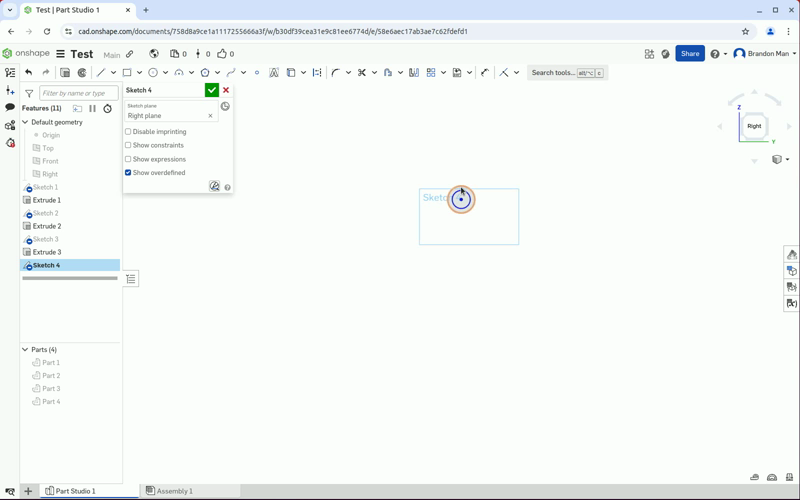
scroll(6)
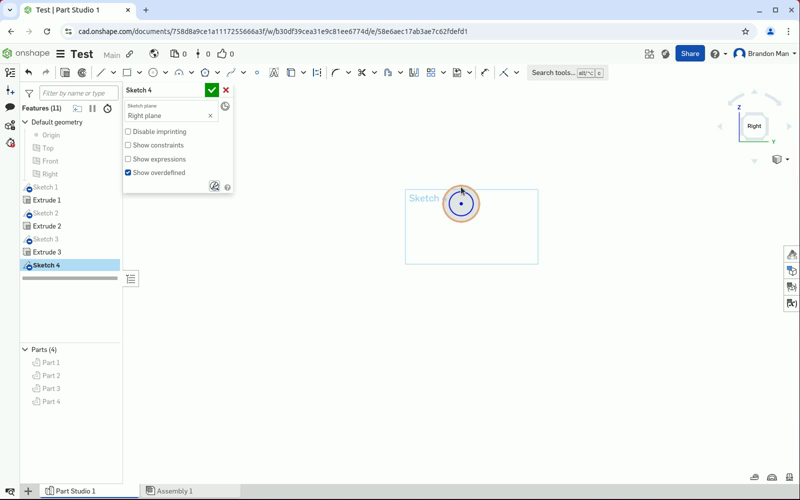
scroll(6)
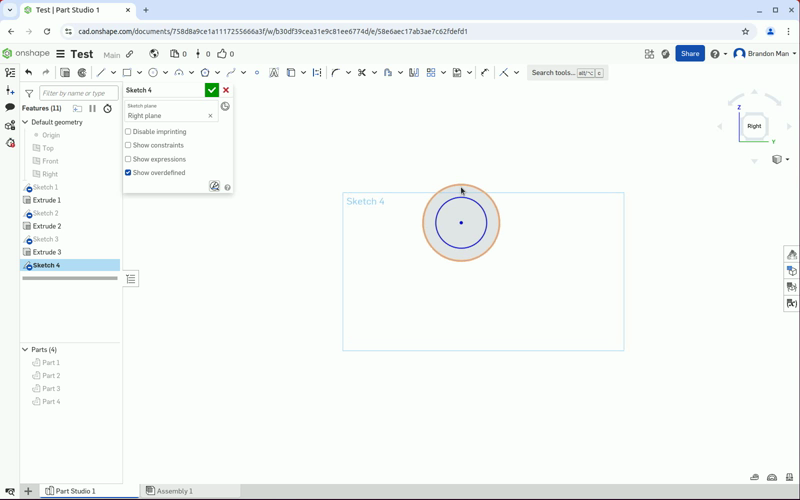
scroll(6)
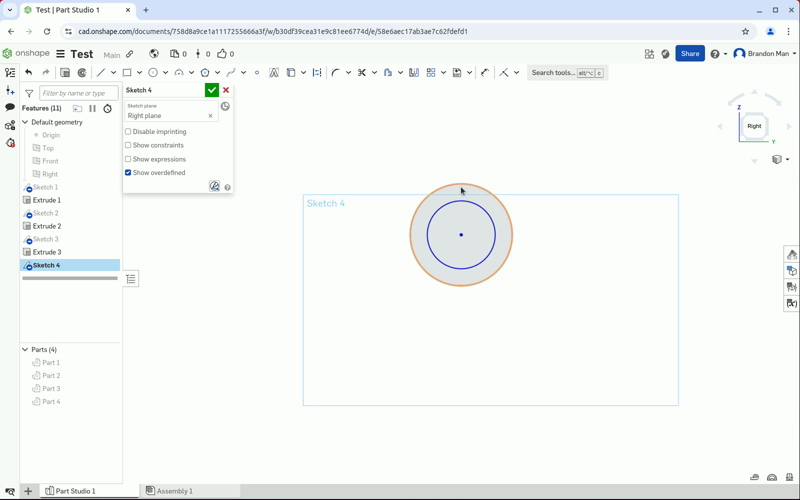
scroll(6)
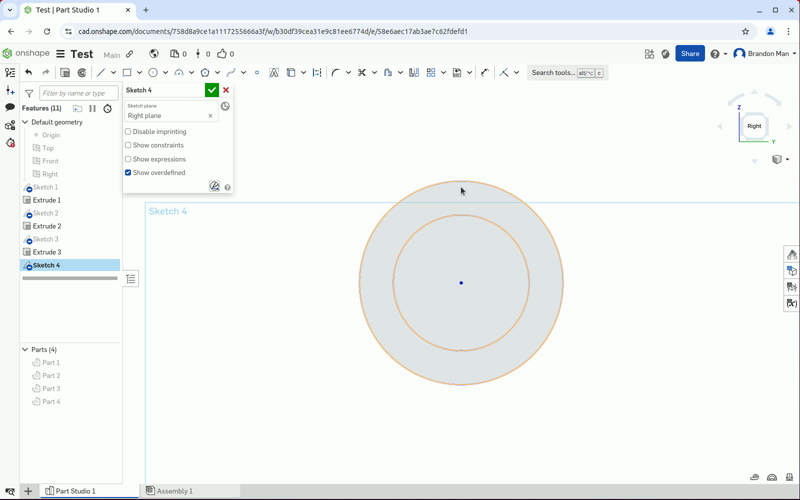
click(461, 186)
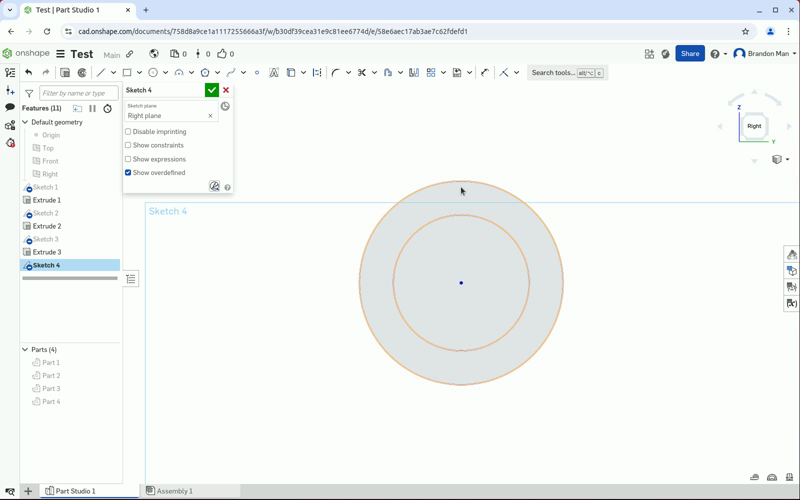
scroll(-6)
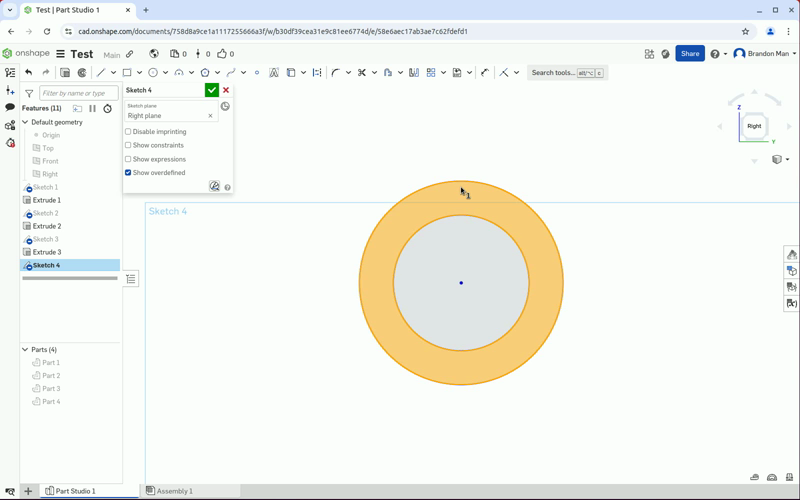
scroll(-6)
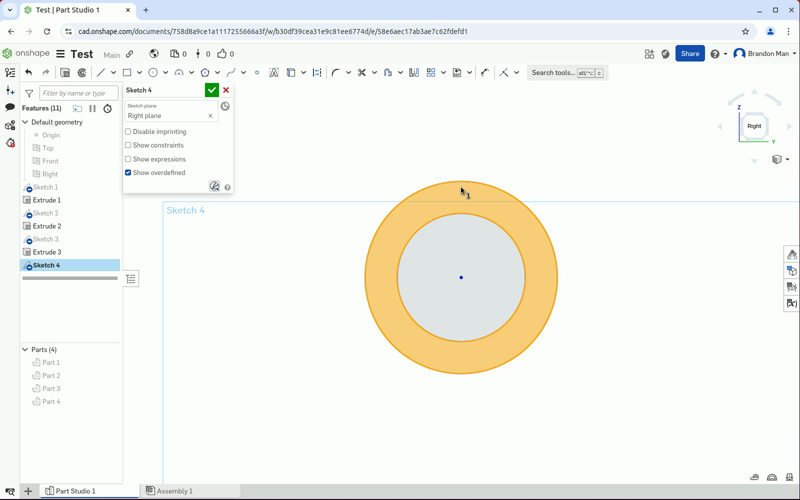
scroll(-6)
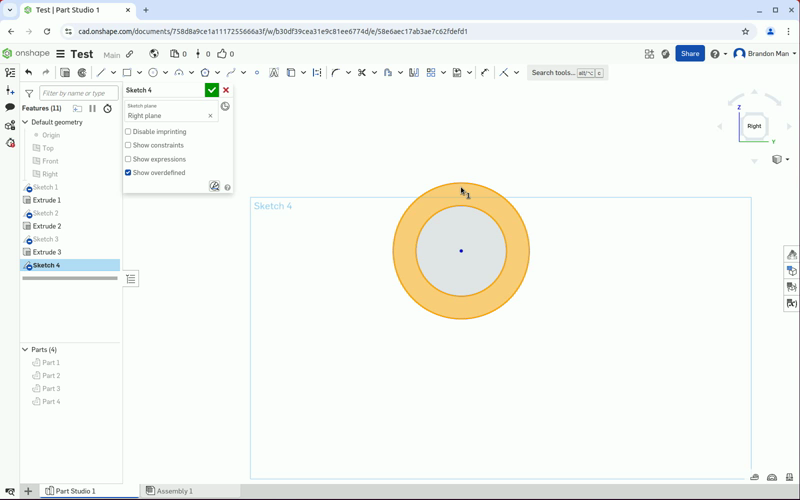
scroll(-6)
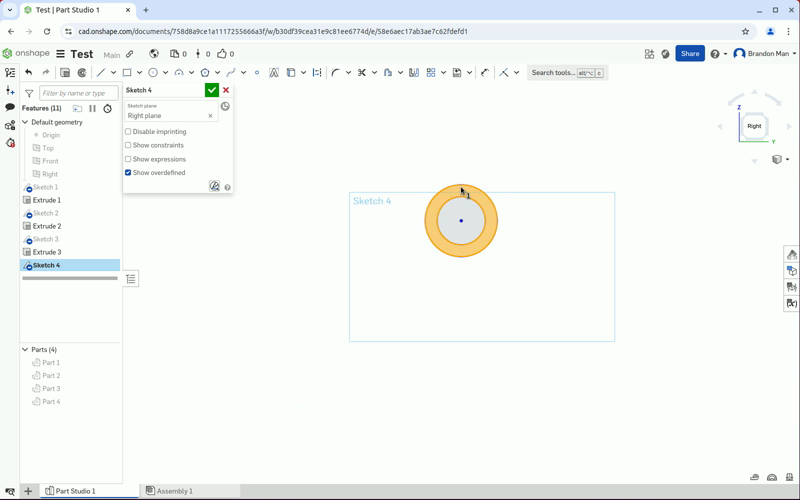
scroll(-6)
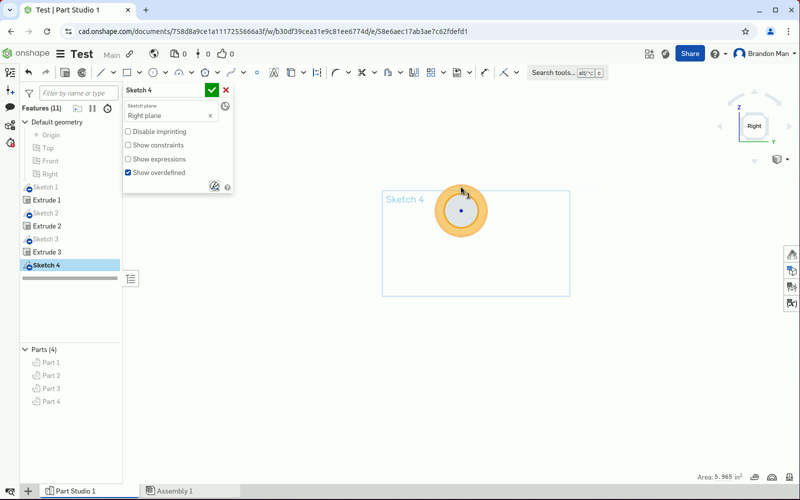
scroll(-6)
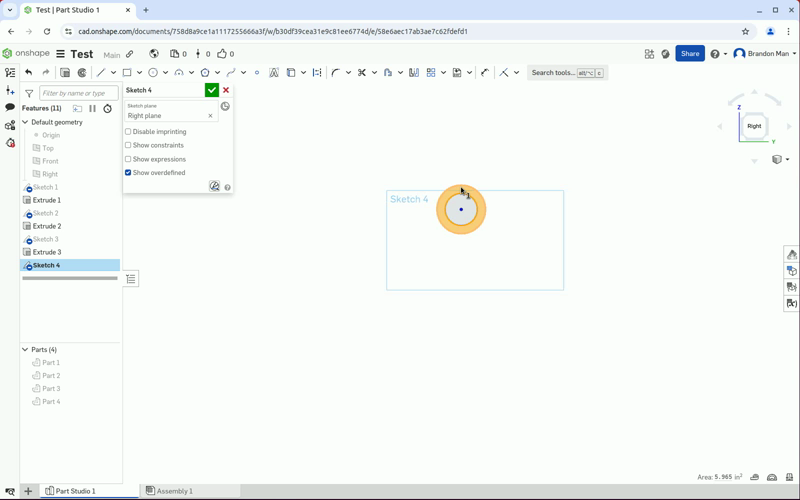
scroll(-6)
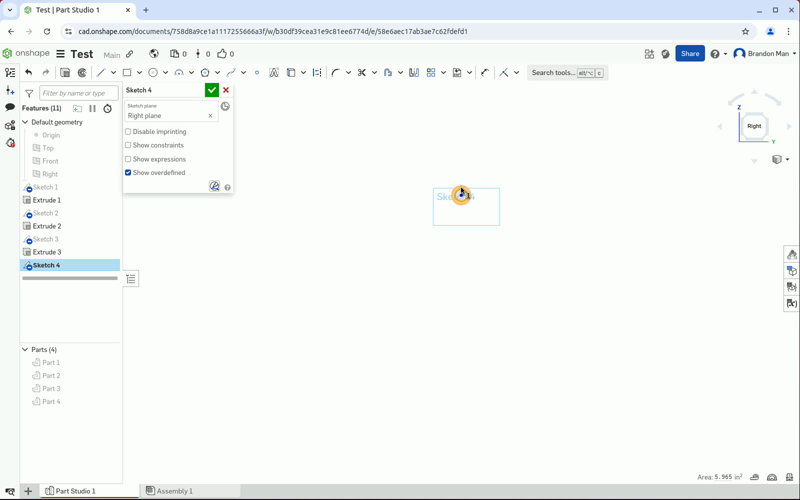
mouse_move(73, 352)
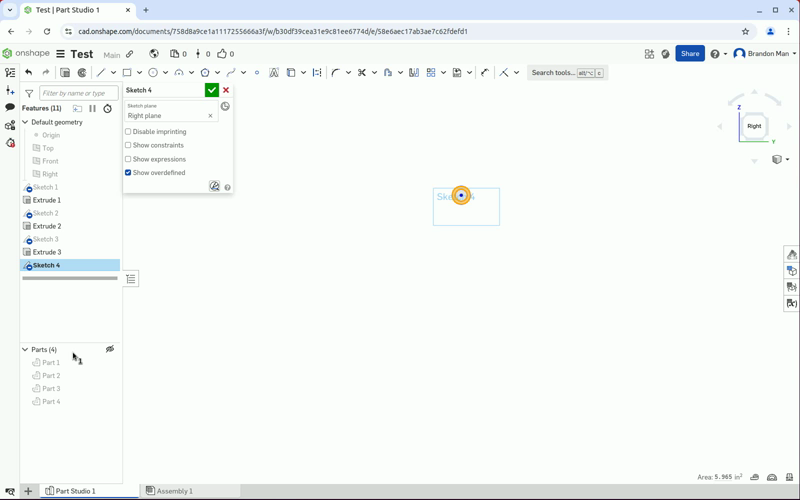
key(shift+y)
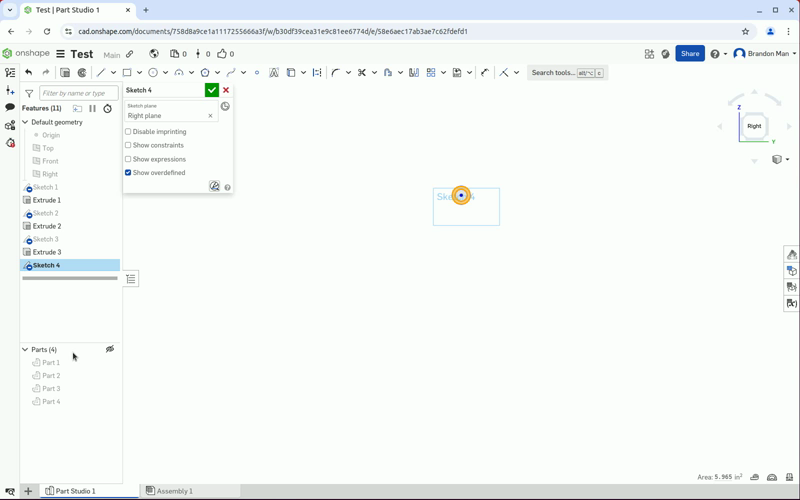
key(shift+e)
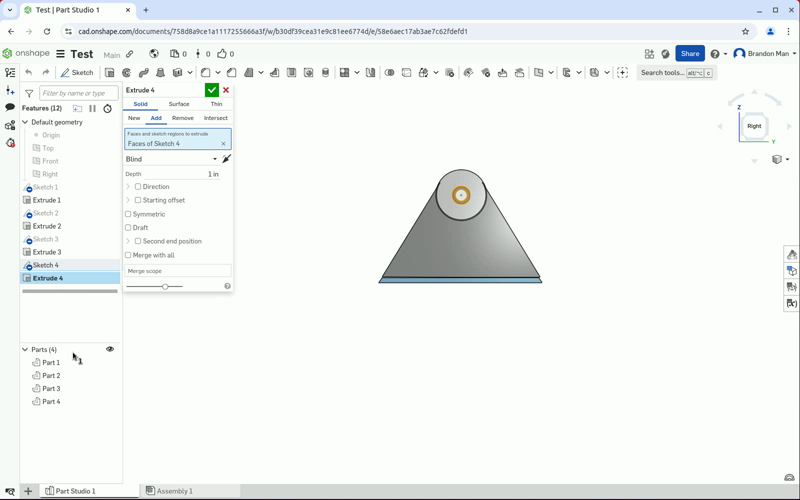
mouse_move(143, 106)
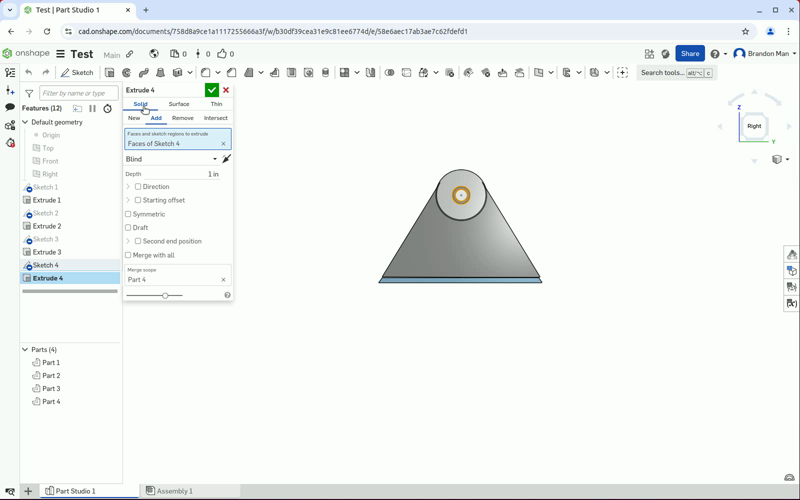
click(143, 106)
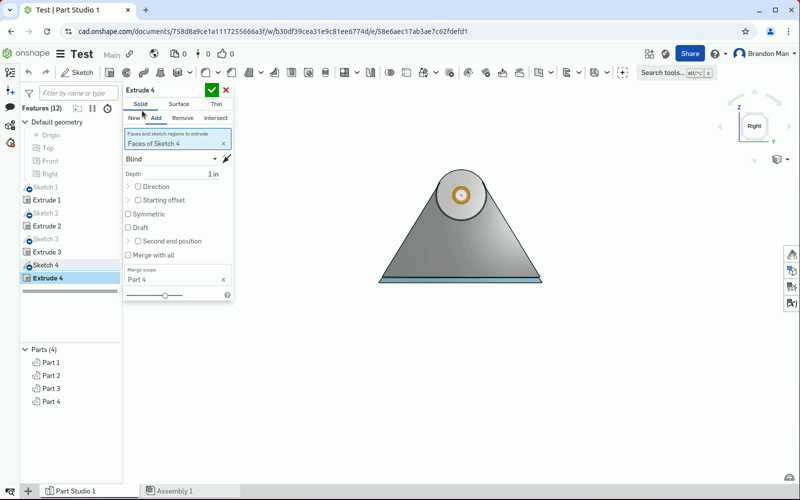
mouse_move(137, 120)
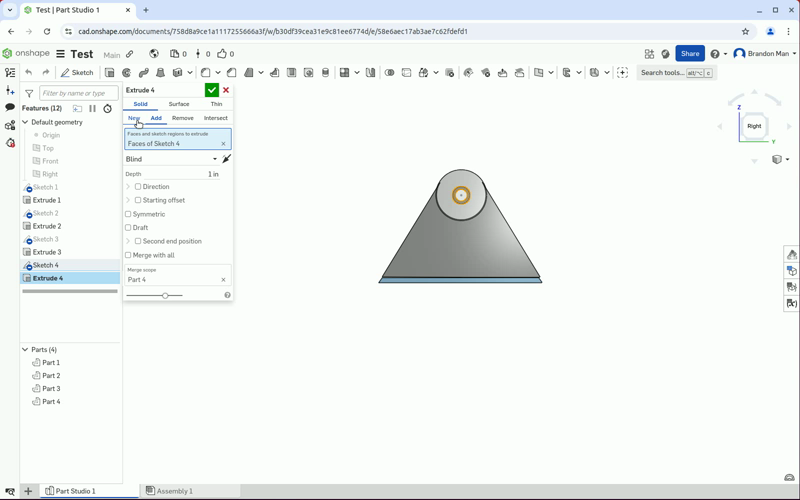
click(137, 120)
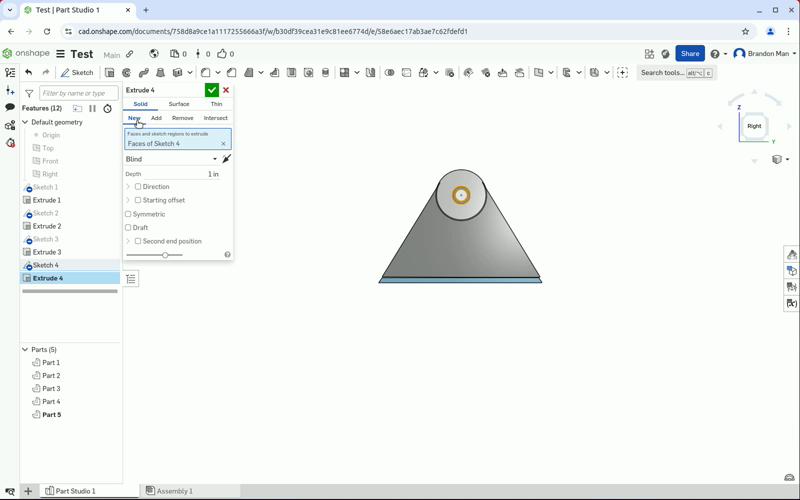
key(tab, 4)
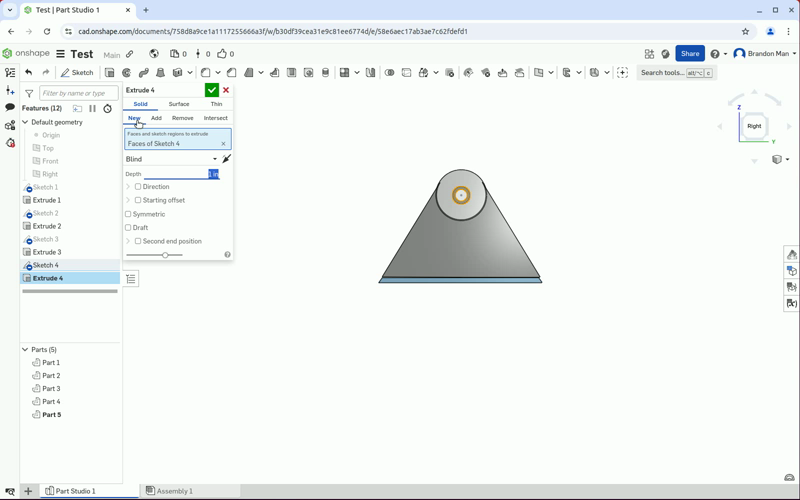
text(11.313)
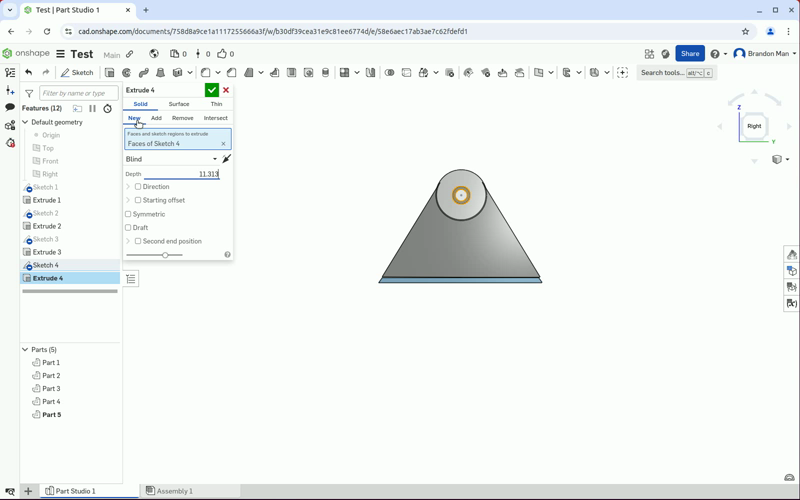
key(enter)
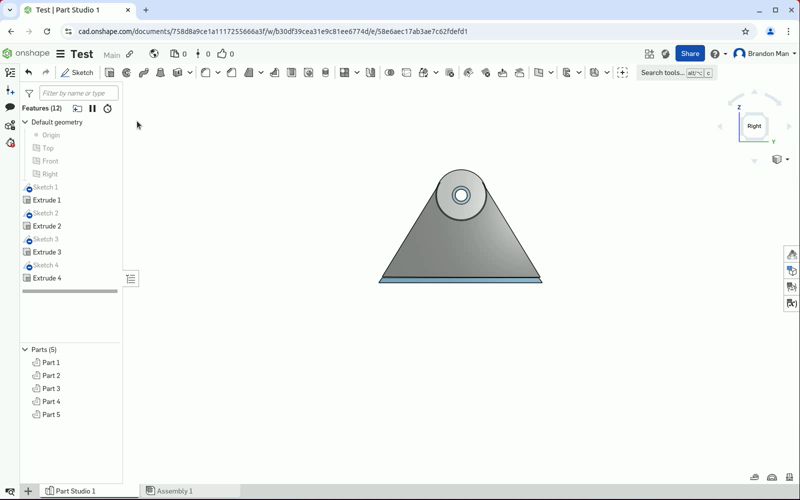
key(shift+h)
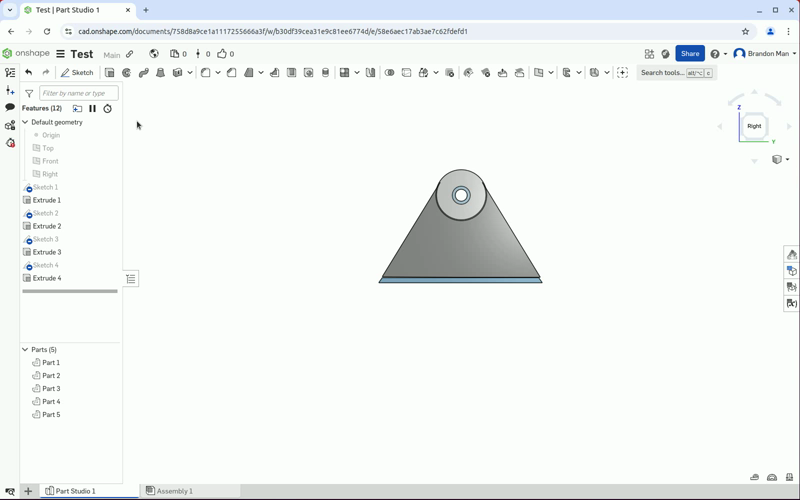
key(shift+h)
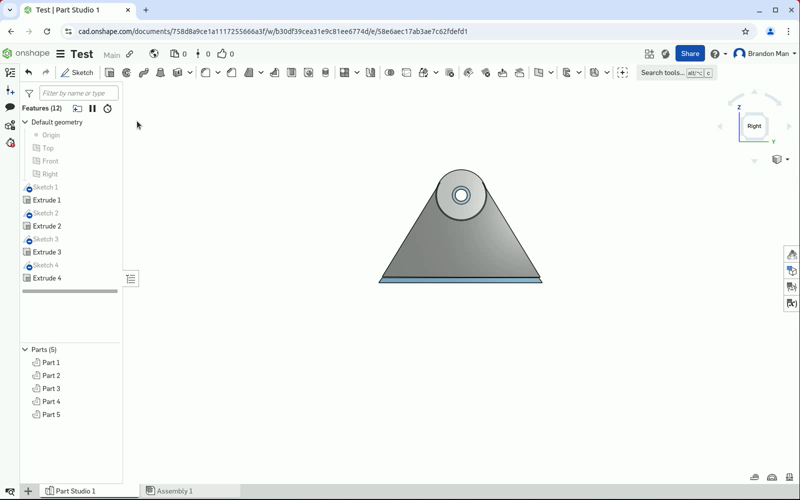
mouse_move(73, 189)
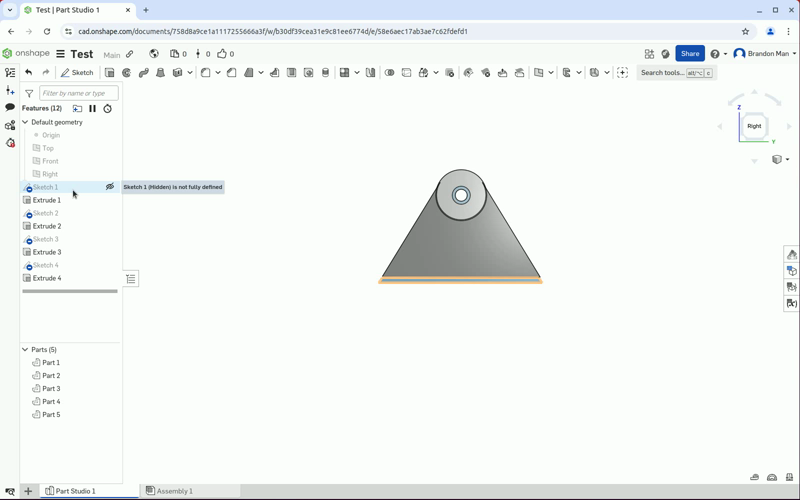
click(73, 189)
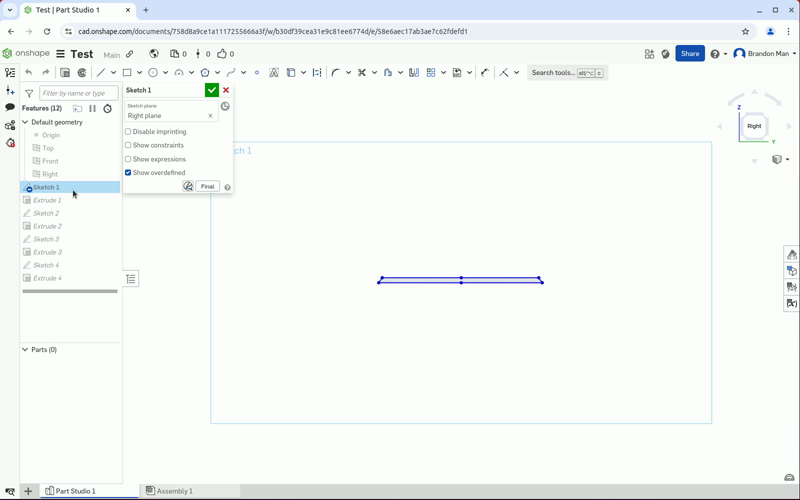
mouse_move(229, 92)
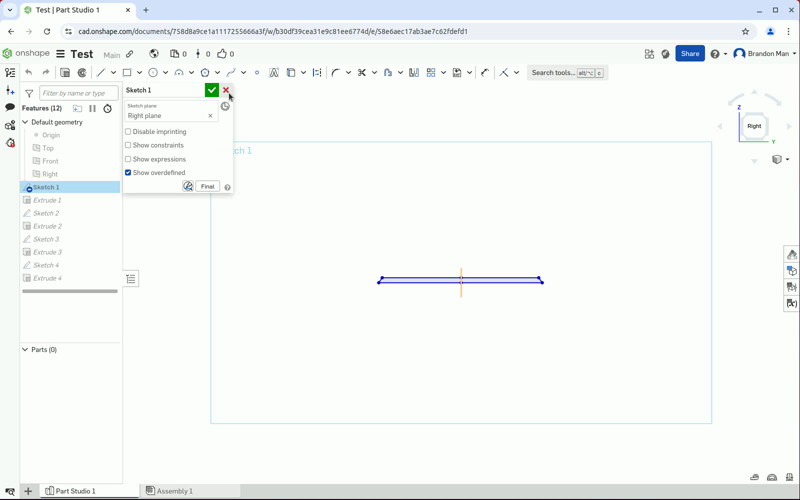
click(229, 92)
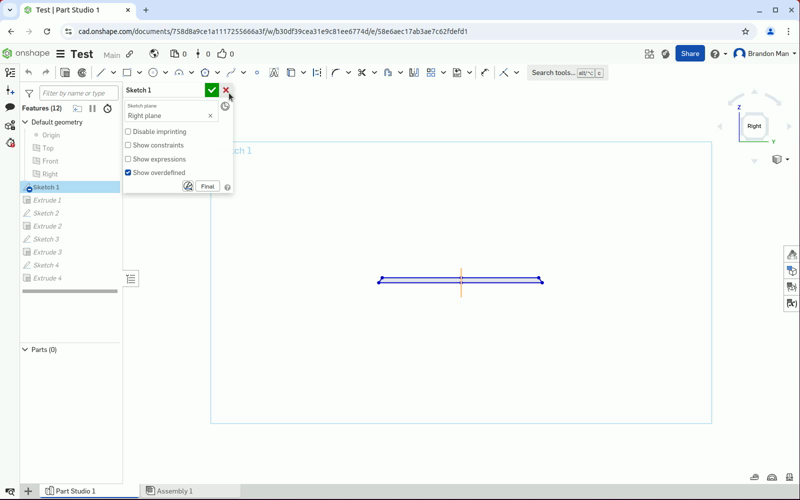
key(shift+s)
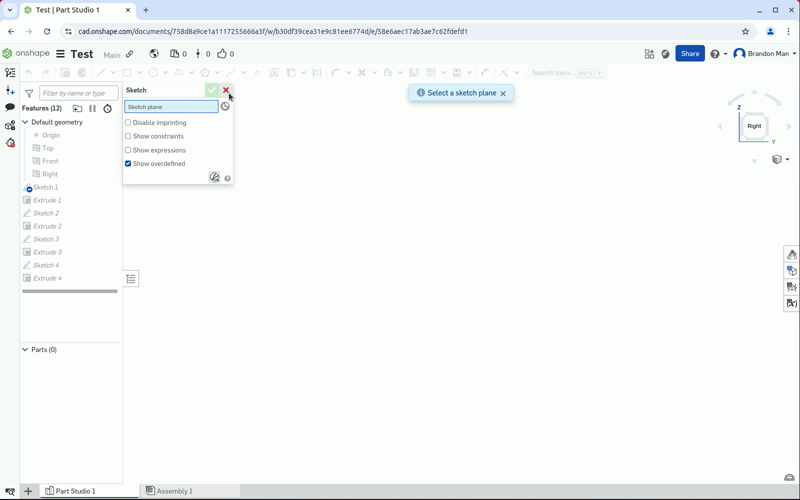
mouse_move(73, 176)
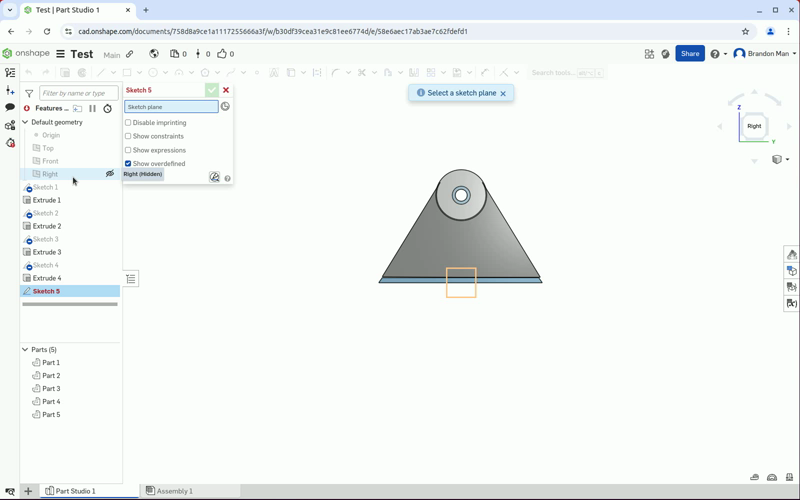
click(73, 176)
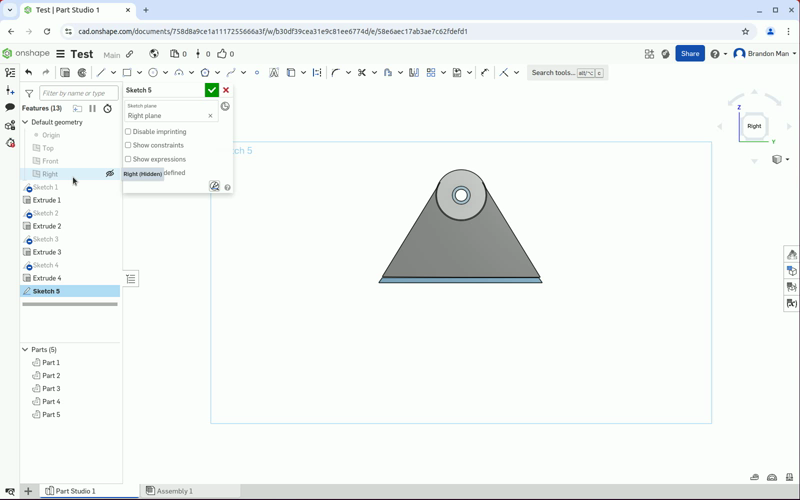
mouse_move(73, 352)
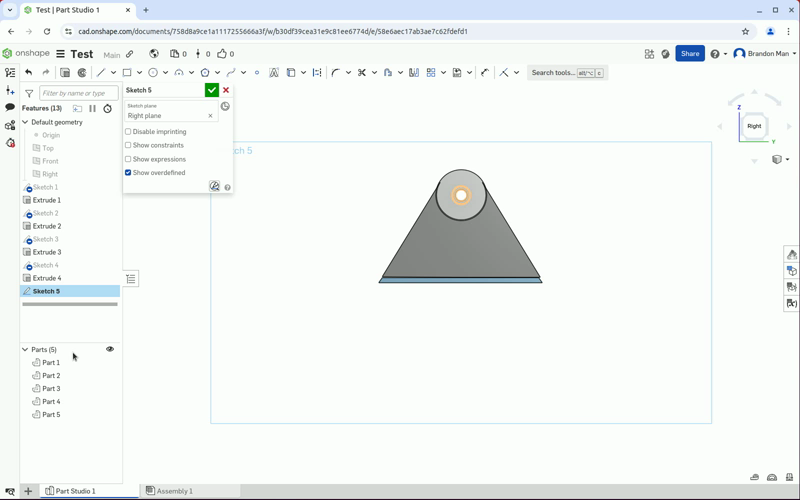
key(y)
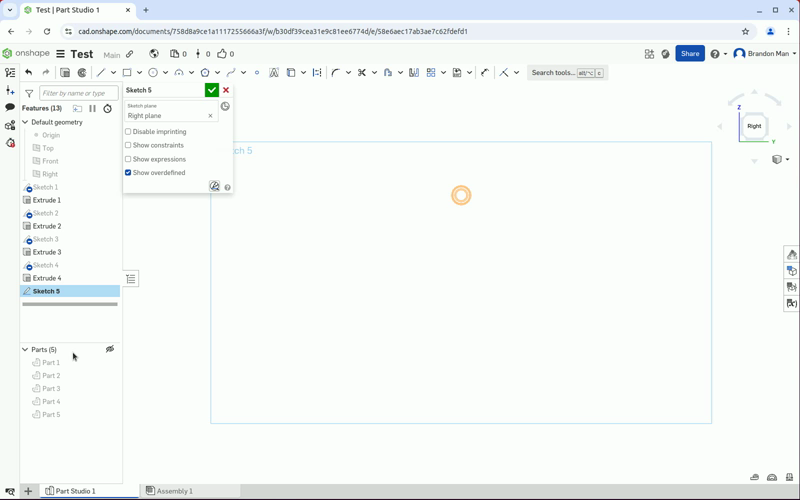
key(c)
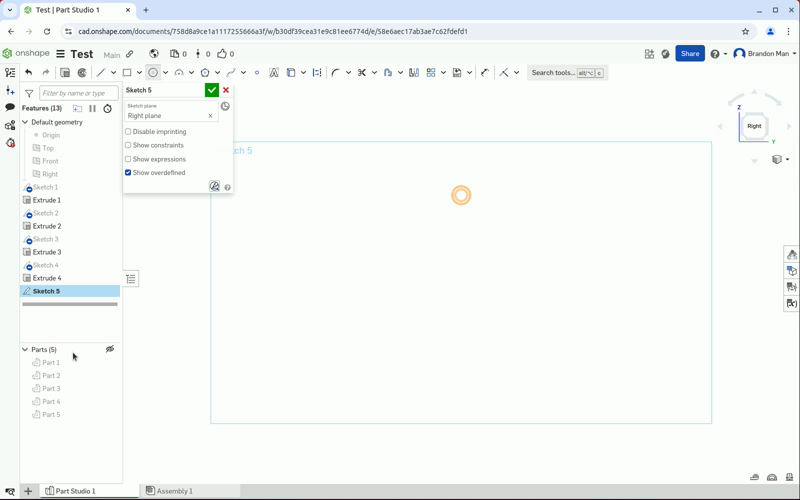
key_down(shift)
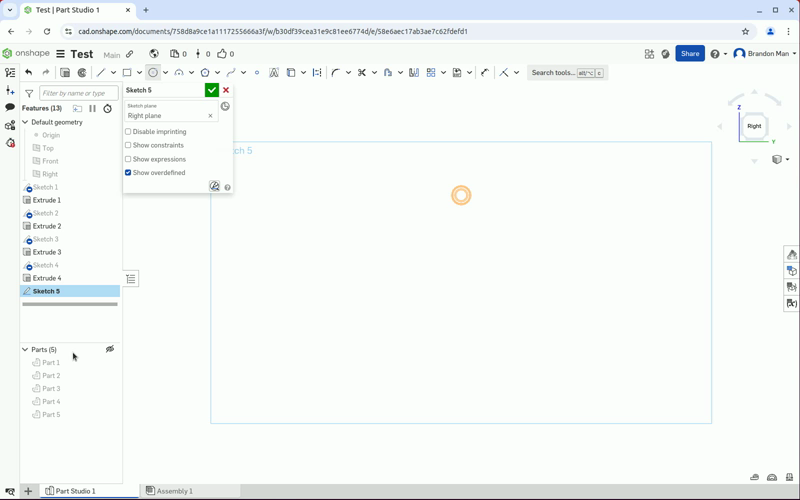
mouse_move(460, 195)
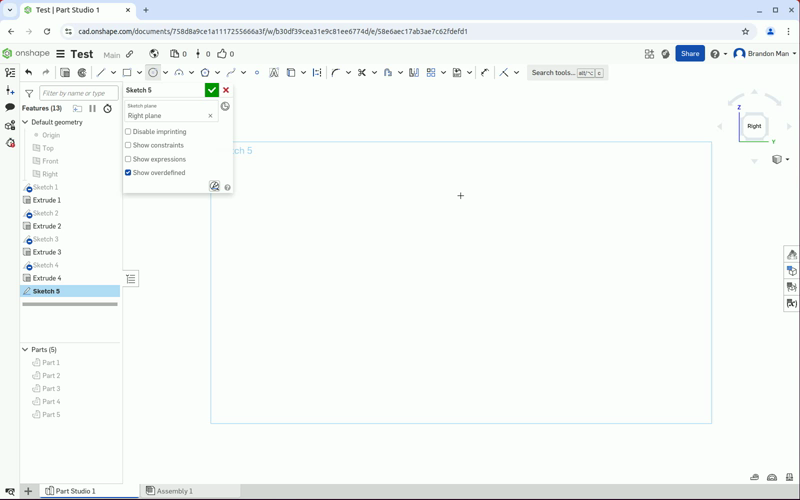
click(460, 195)
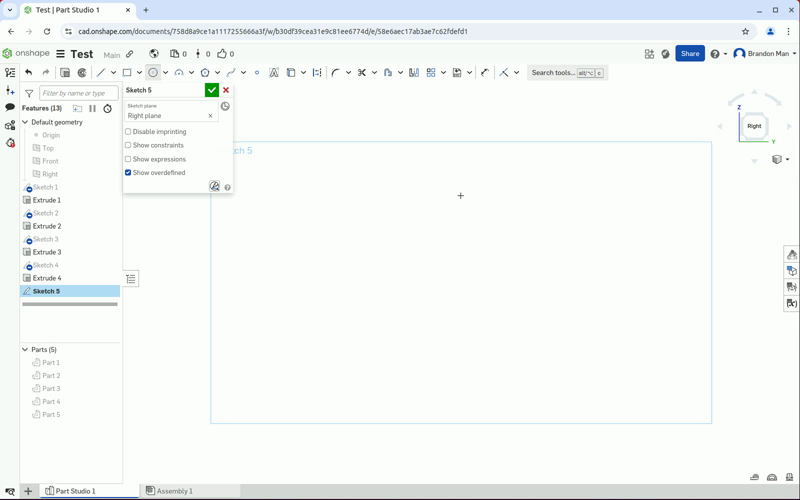
key_up(shift)
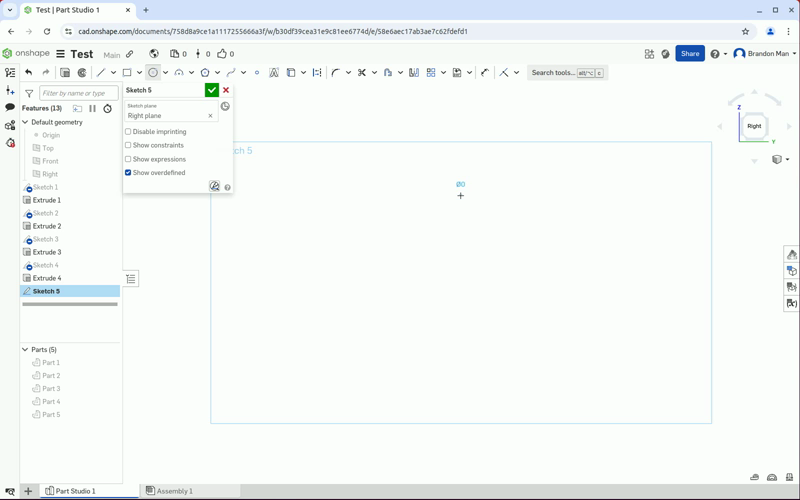
mouse_move(466, 195)
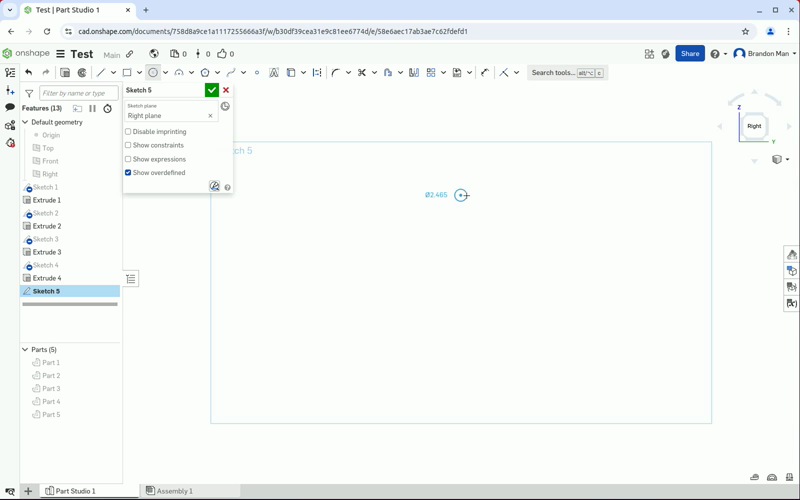
click(466, 195)
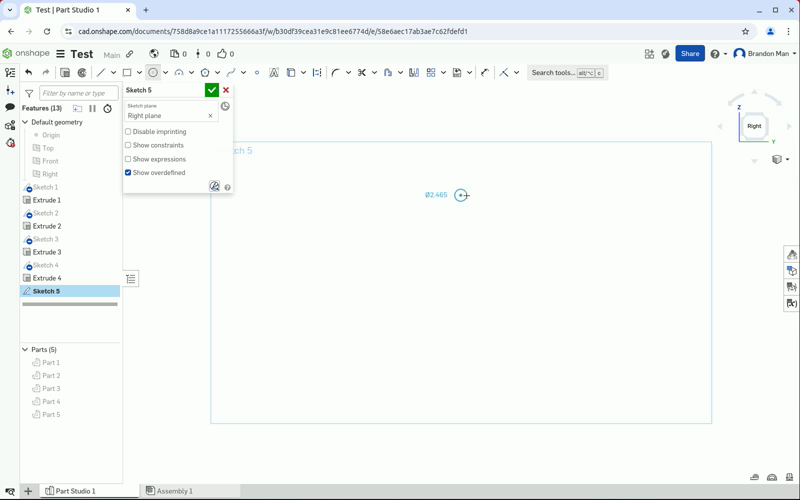
key(esc)
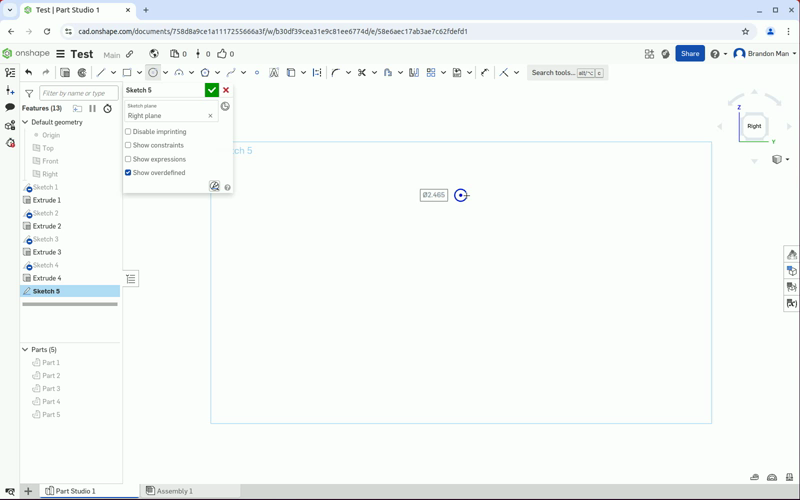
key(c)
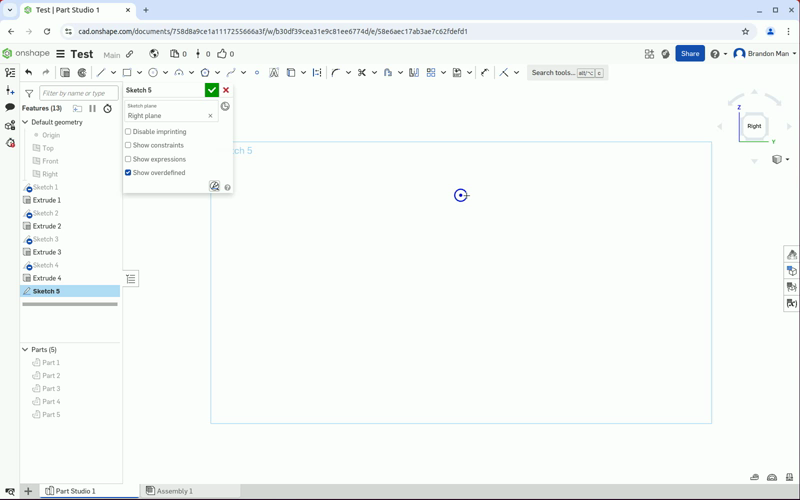
key_down(shift)
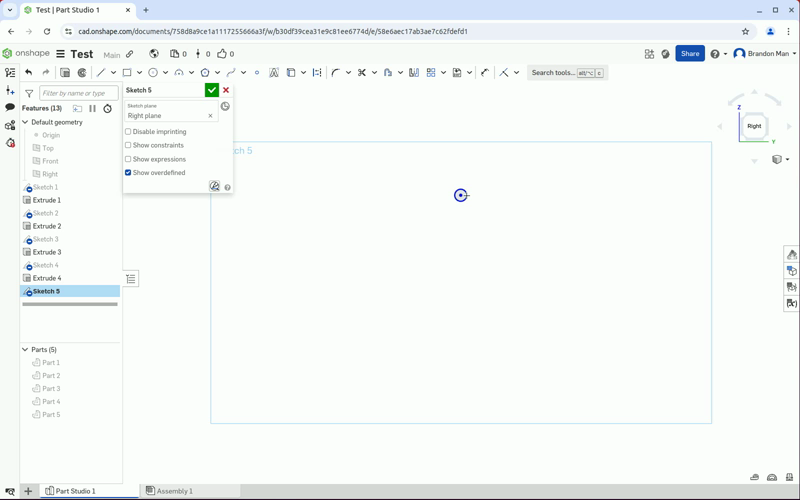
mouse_move(460, 195)
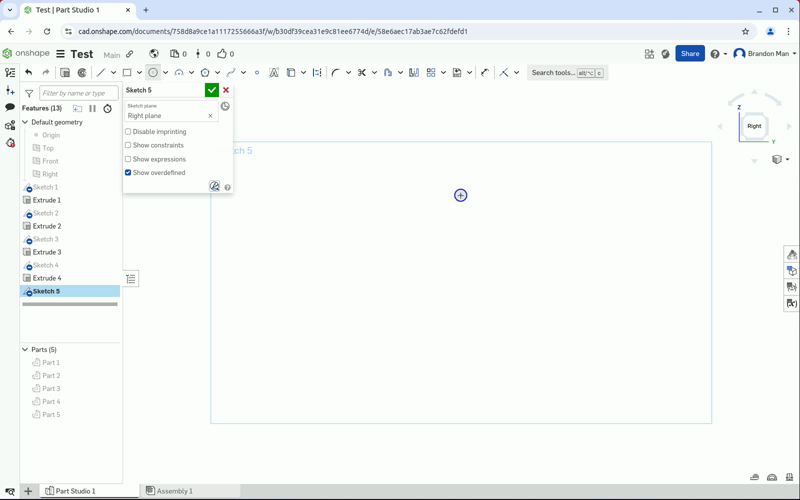
click(460, 195)
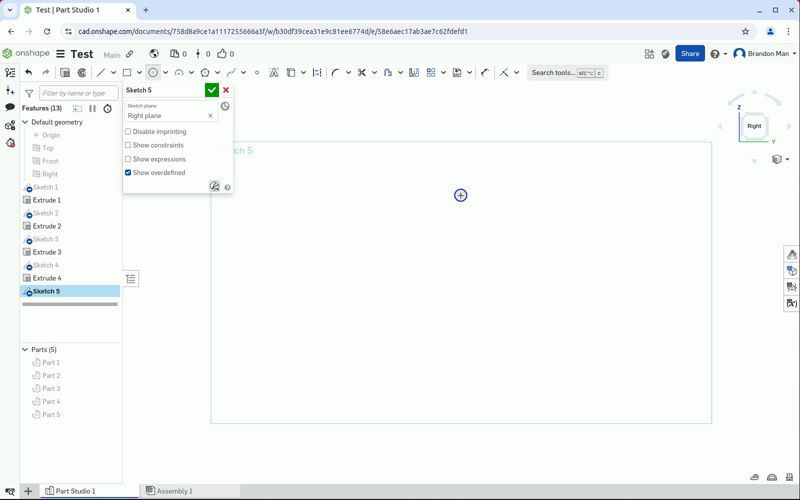
key_up(shift)
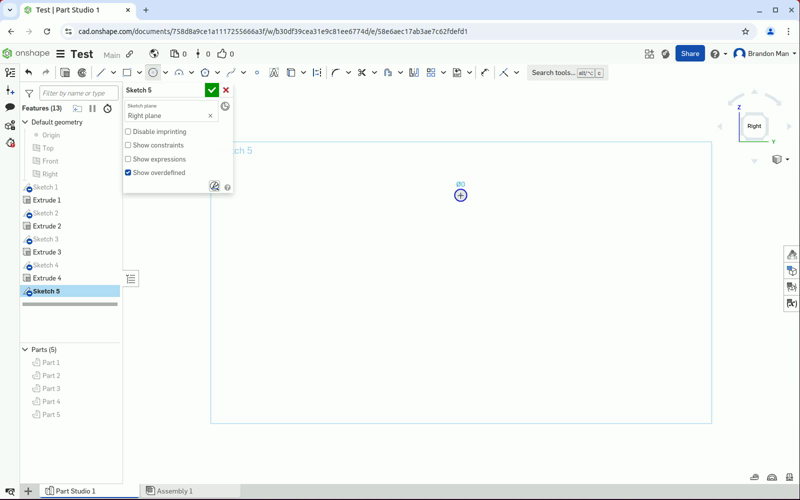
mouse_move(465, 195)
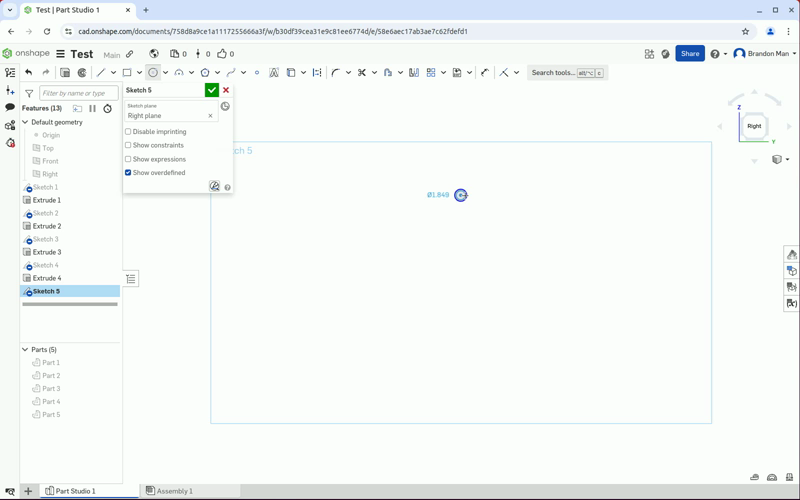
scroll(6)
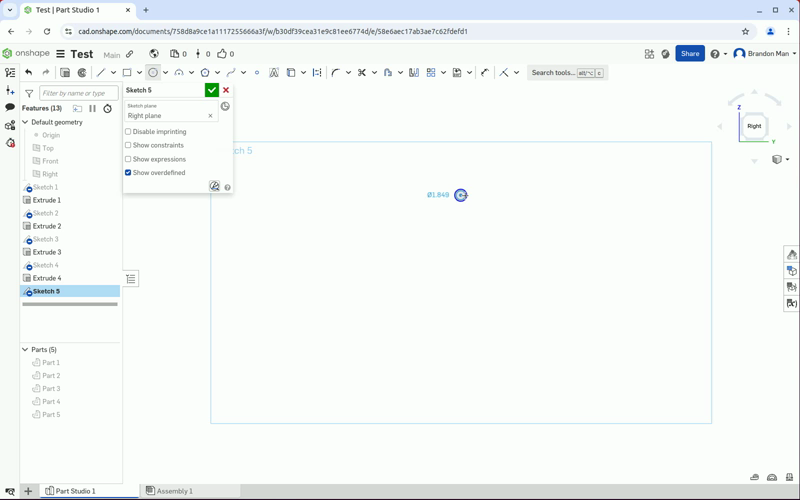
scroll(6)
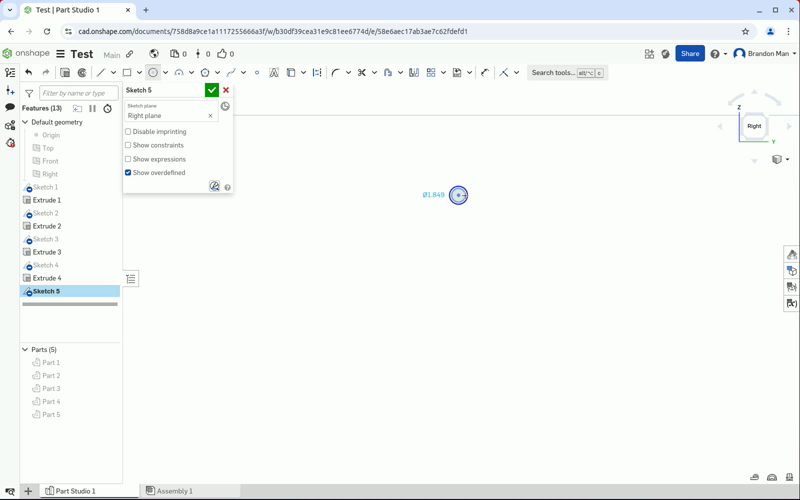
scroll(6)
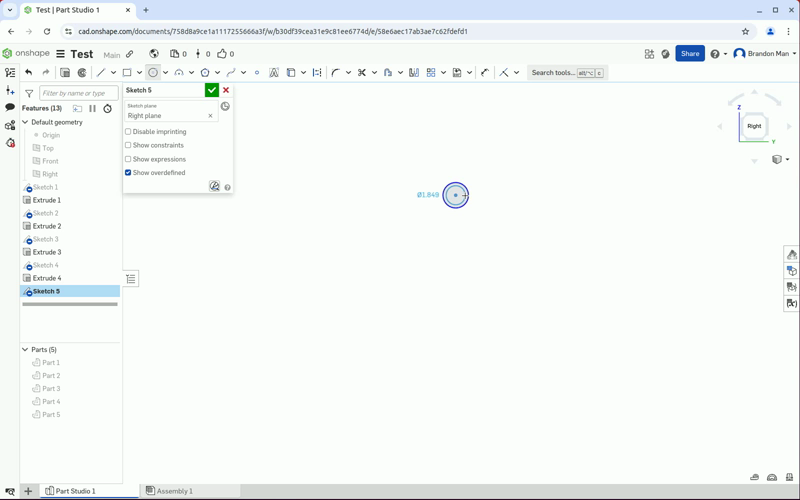
scroll(6)
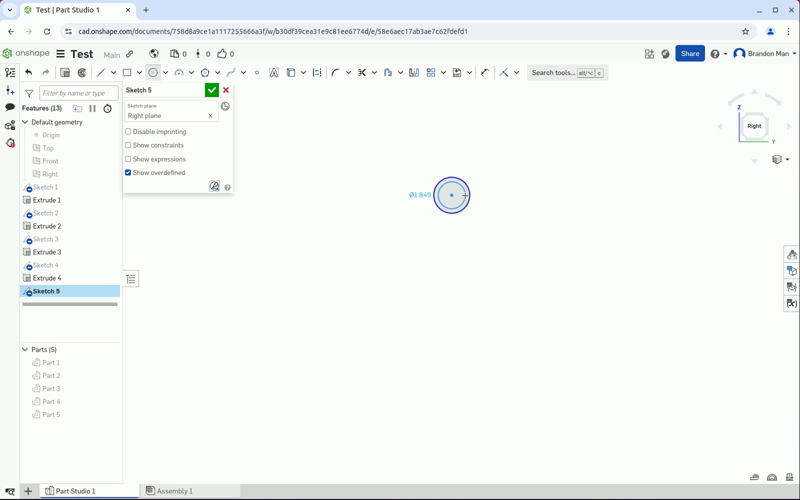
scroll(6)
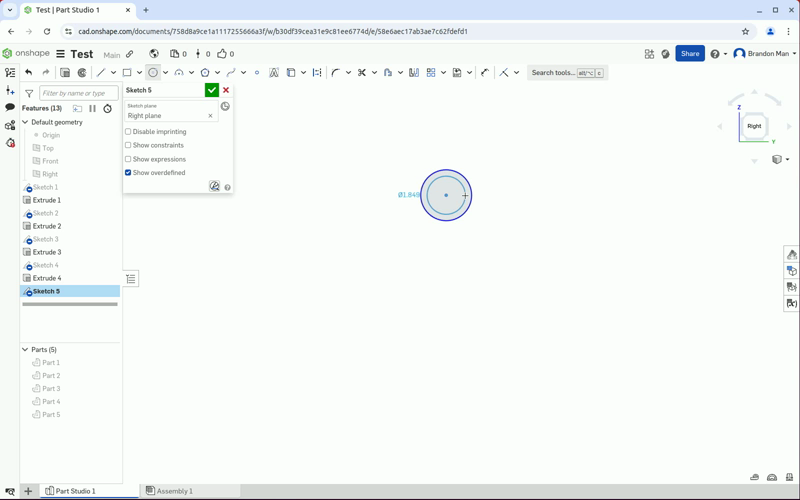
scroll(6)
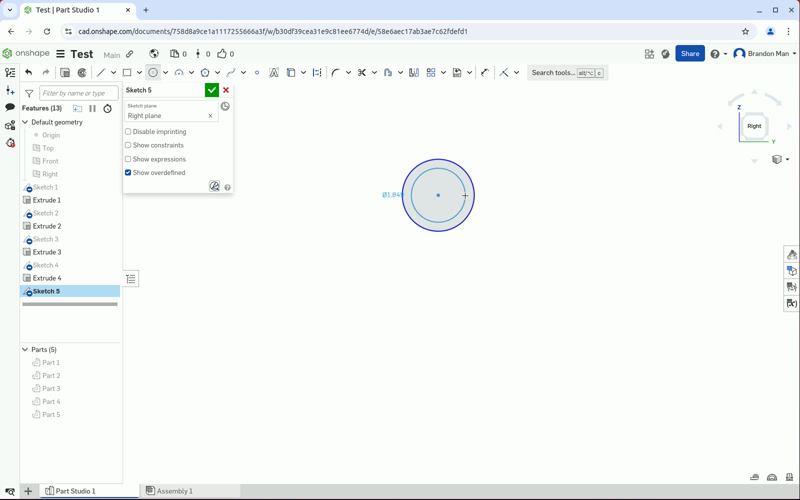
scroll(6)
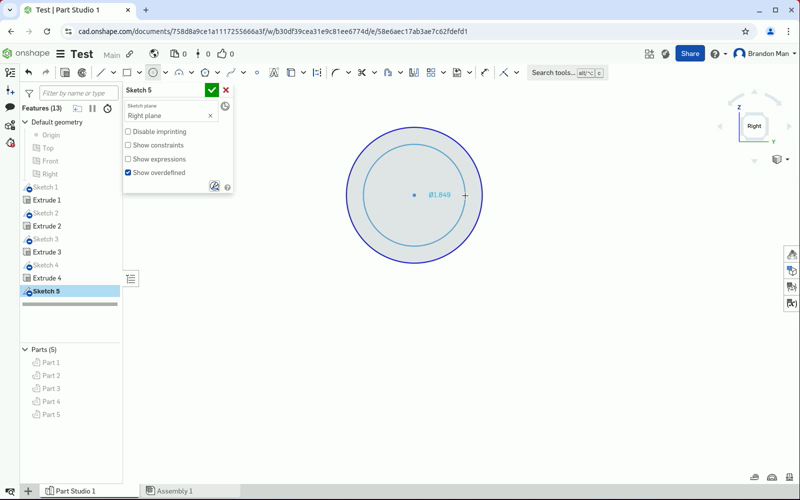
click(465, 195)
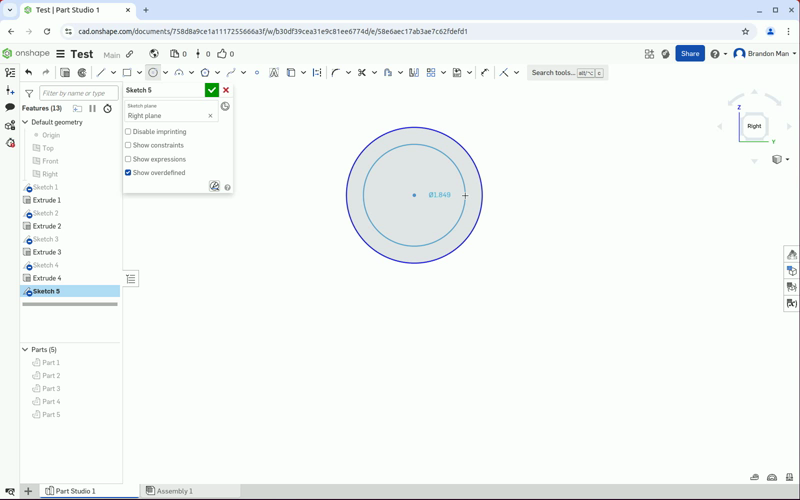
scroll(-6)
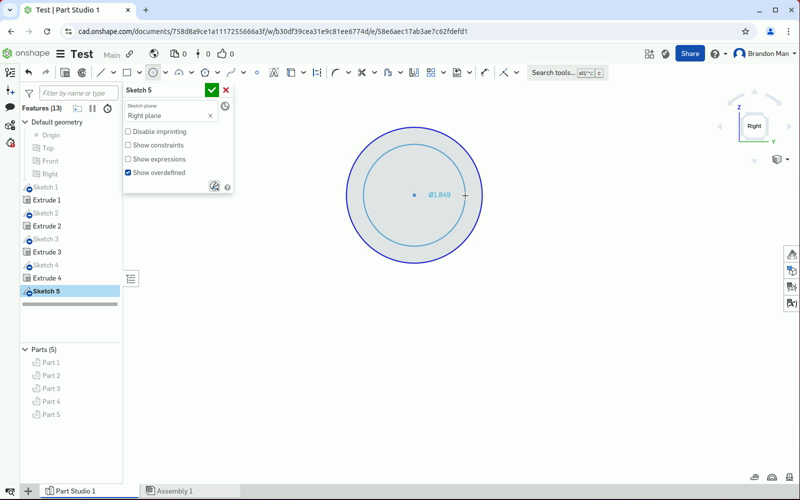
scroll(-6)
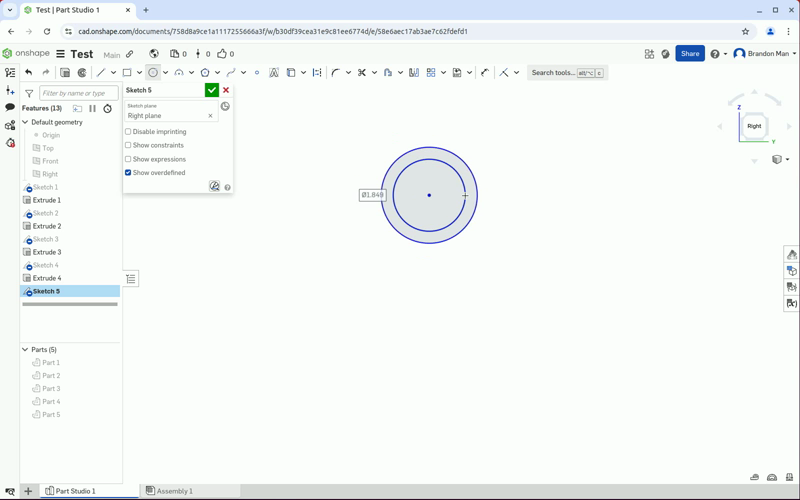
scroll(-6)
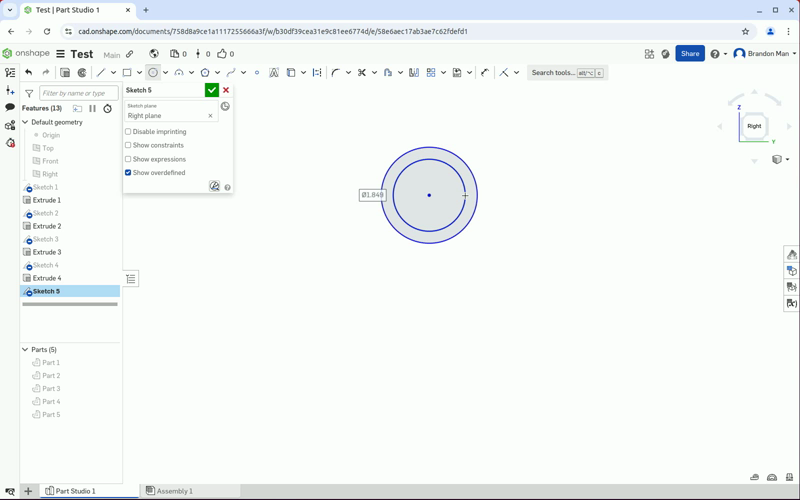
scroll(-6)
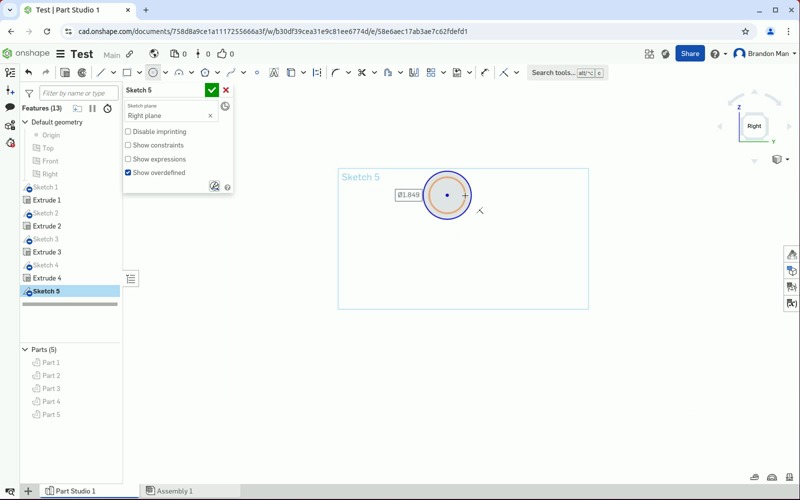
scroll(-6)
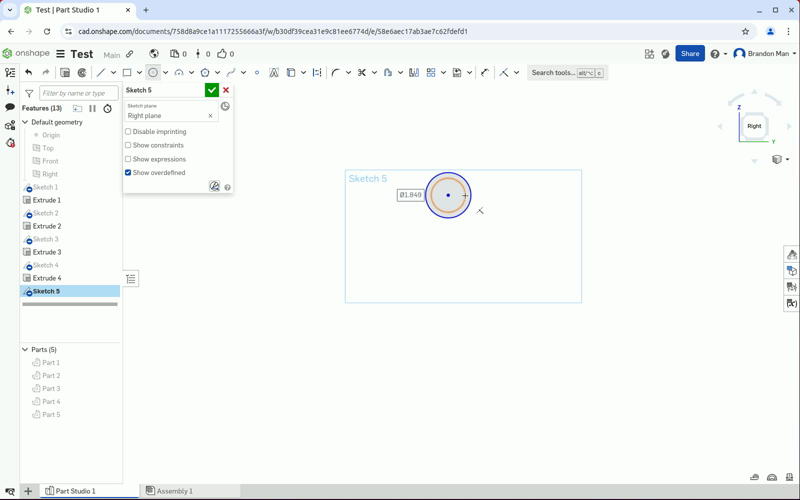
scroll(-6)
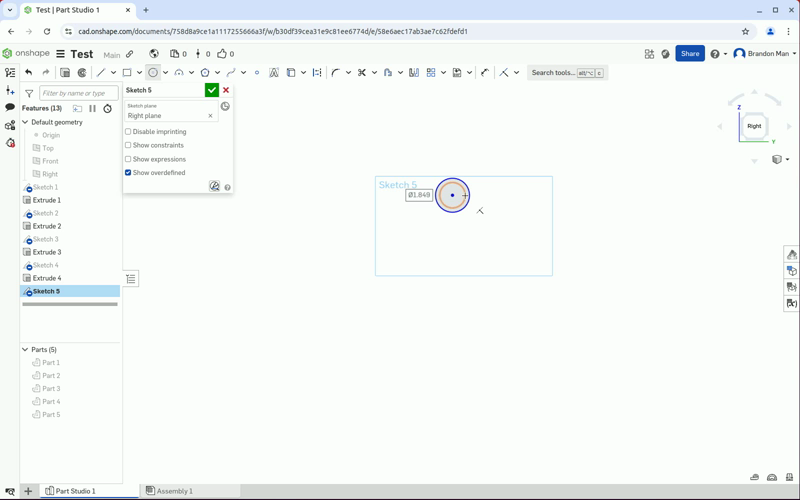
scroll(-6)
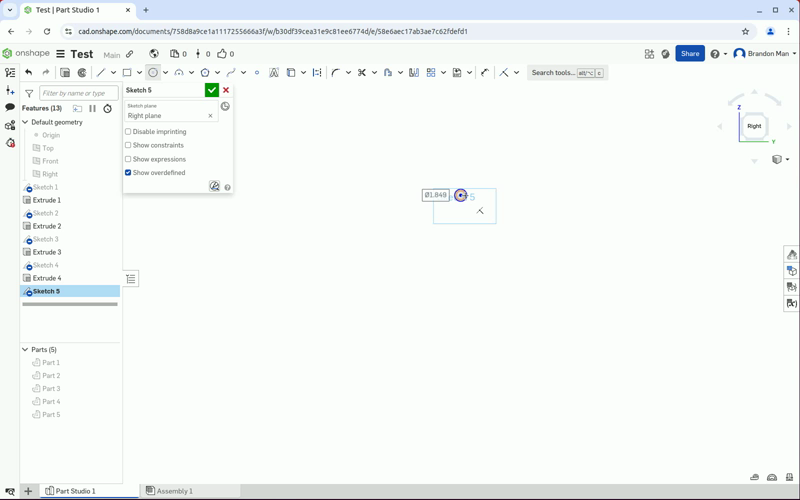
key(esc)
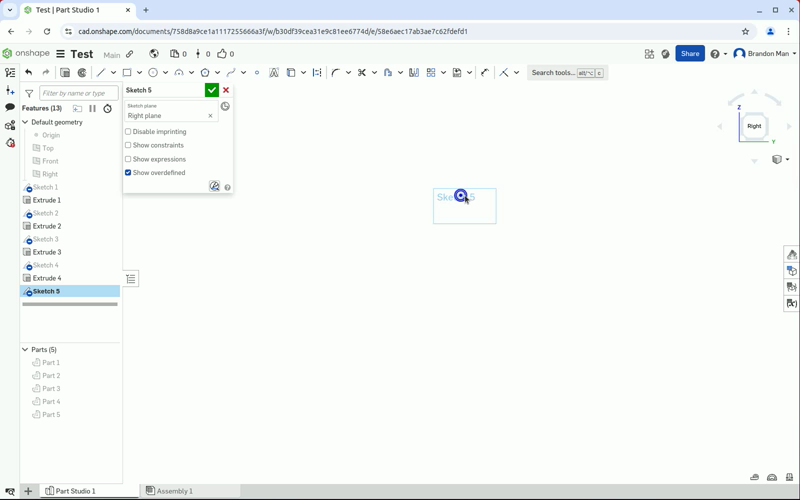
mouse_move(464, 192)
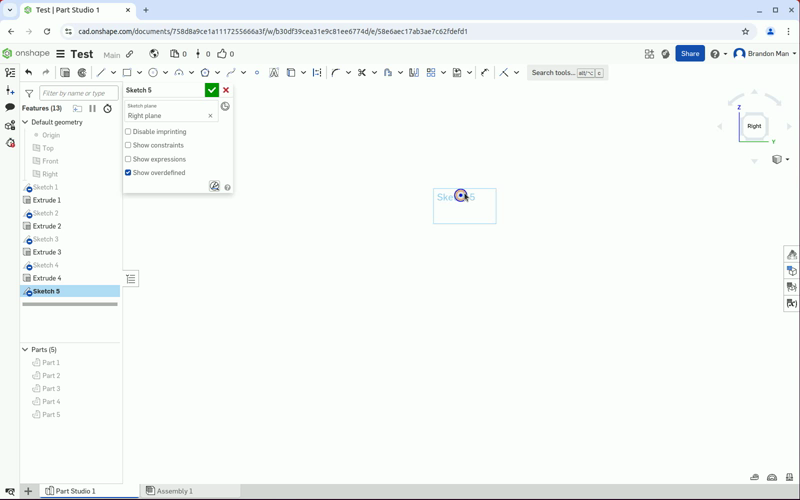
scroll(6)
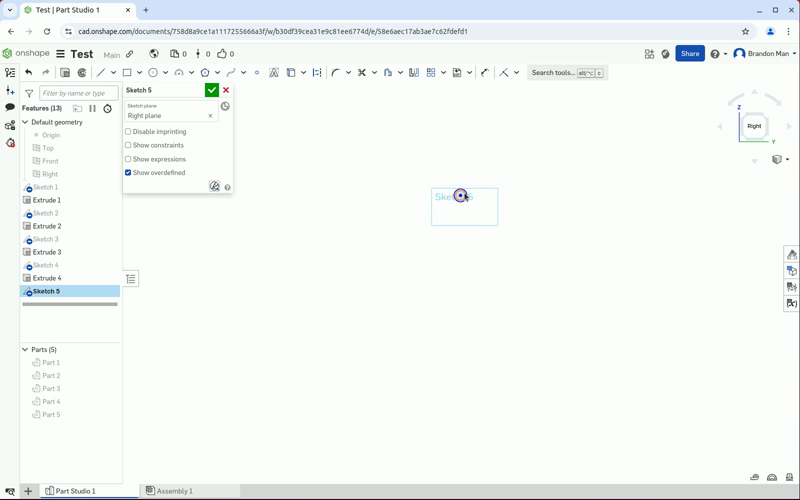
scroll(6)
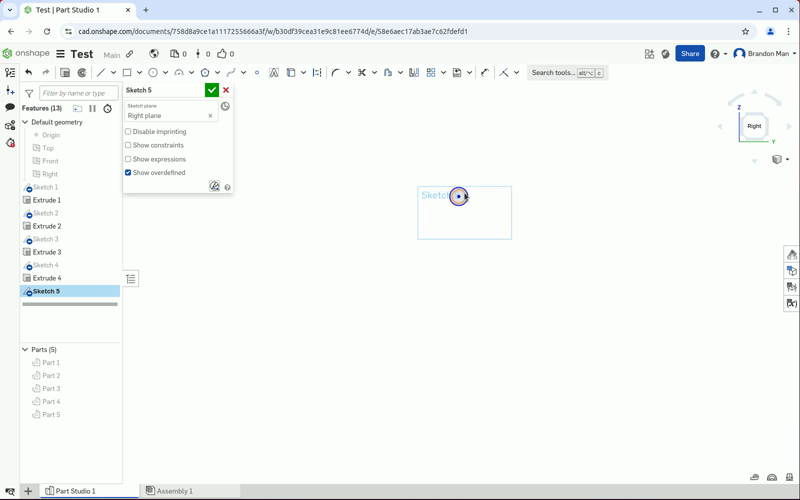
scroll(6)
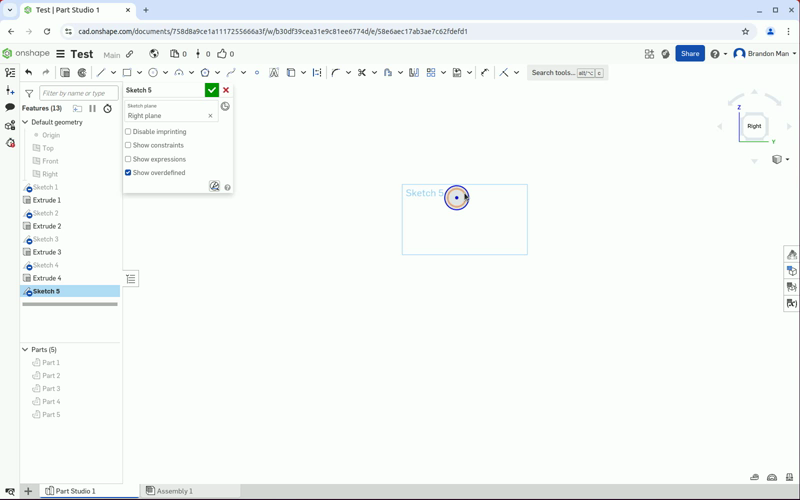
scroll(6)
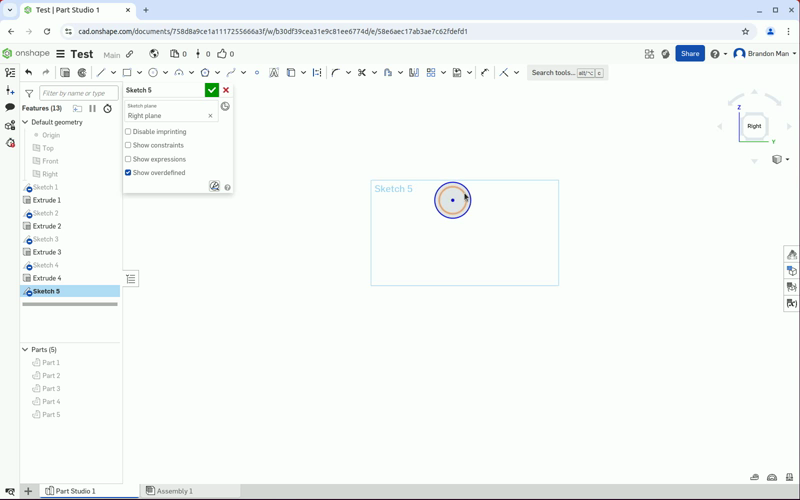
scroll(6)
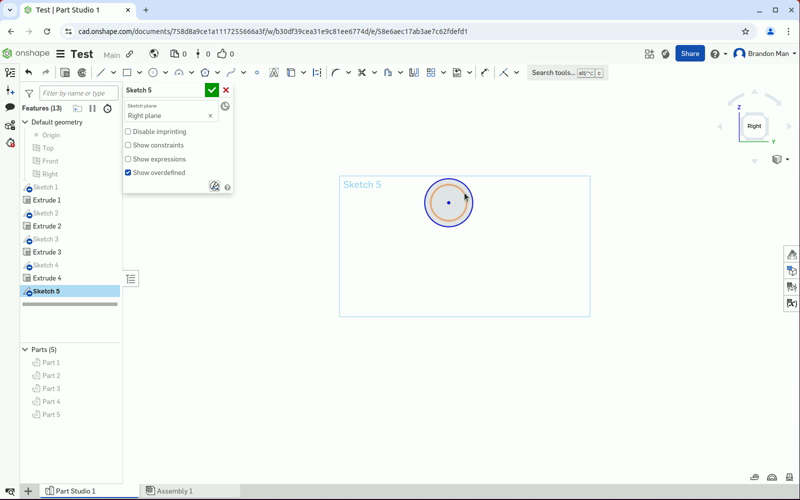
scroll(6)
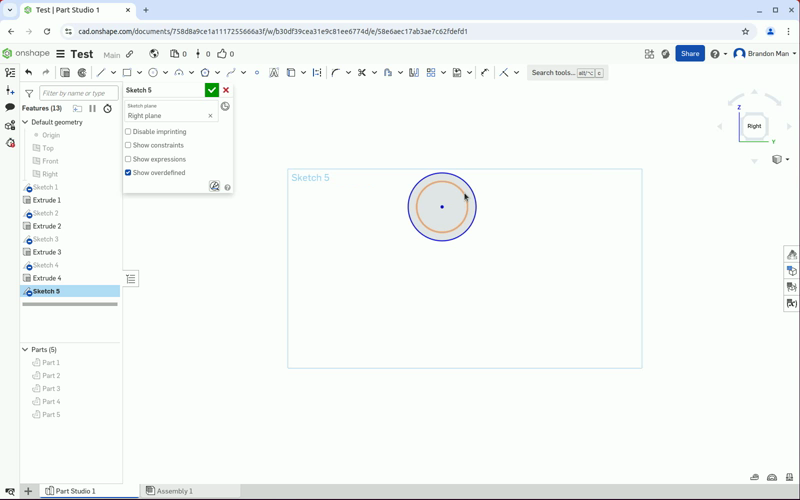
scroll(6)
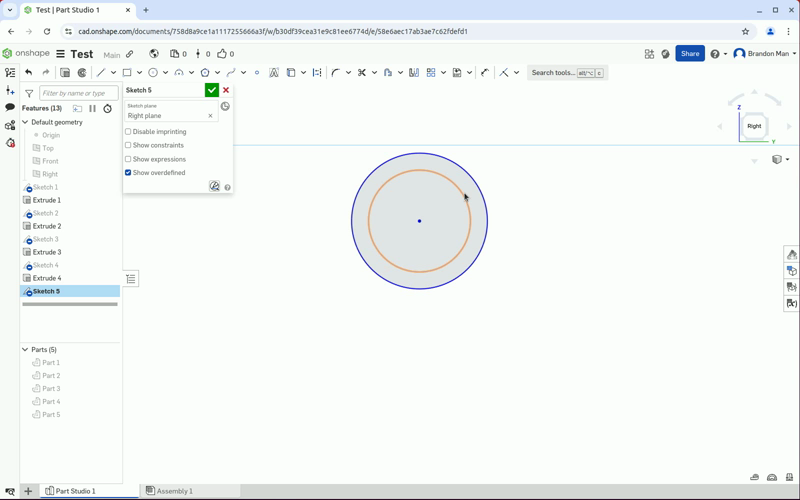
click(464, 192)
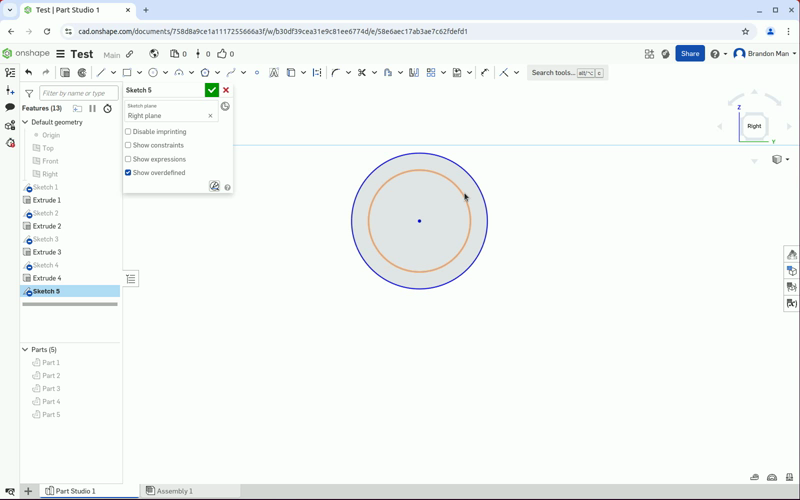
scroll(-6)
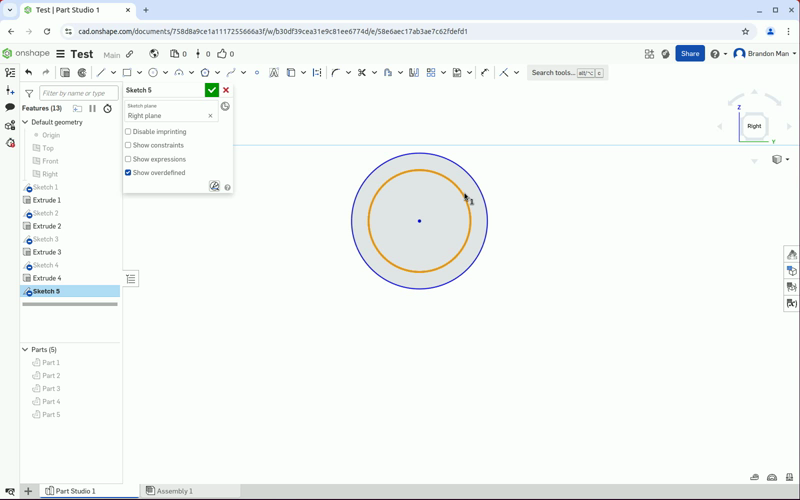
scroll(-6)
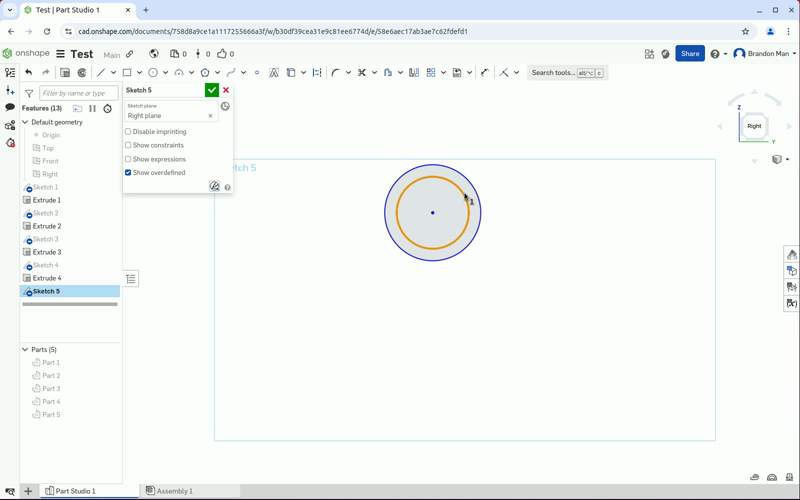
scroll(-6)
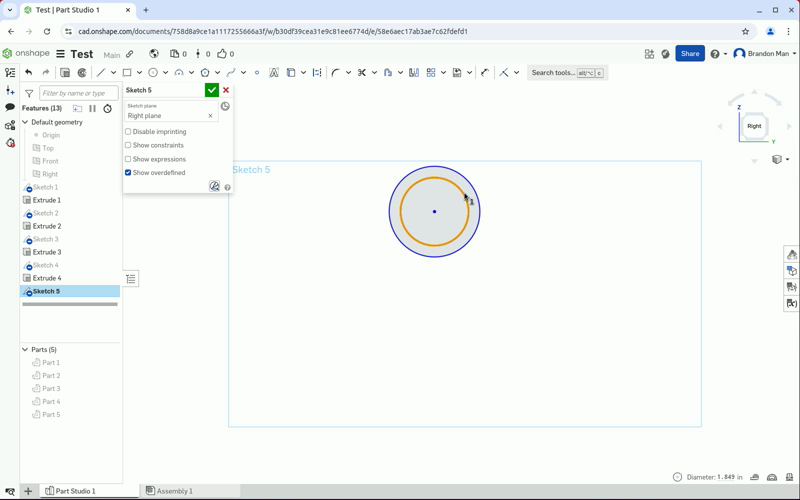
scroll(-6)
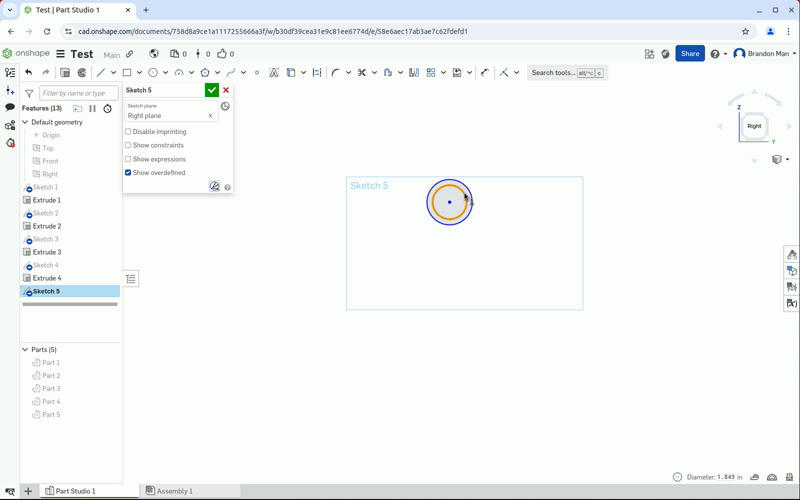
scroll(-6)
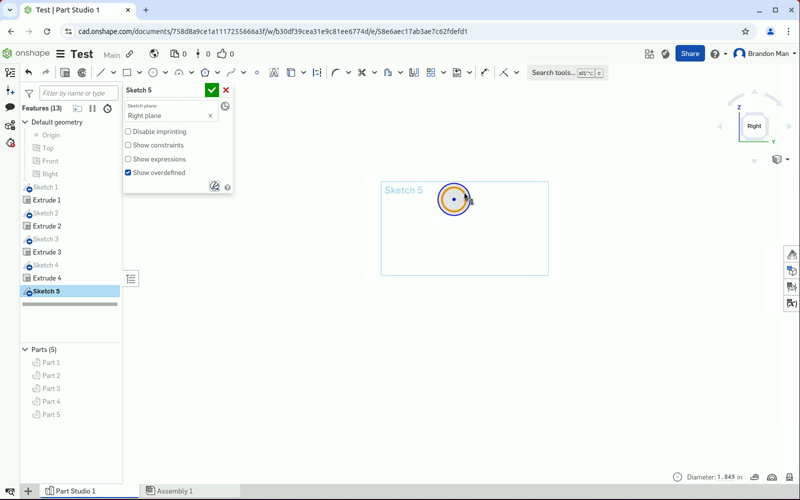
scroll(-6)
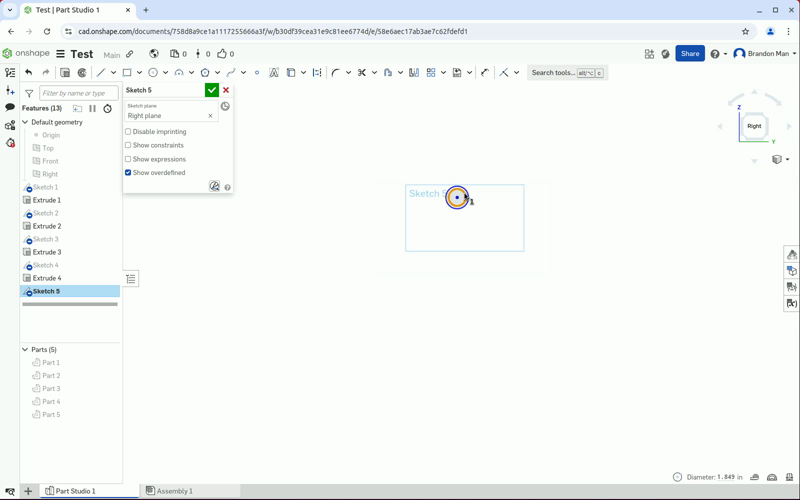
scroll(-6)
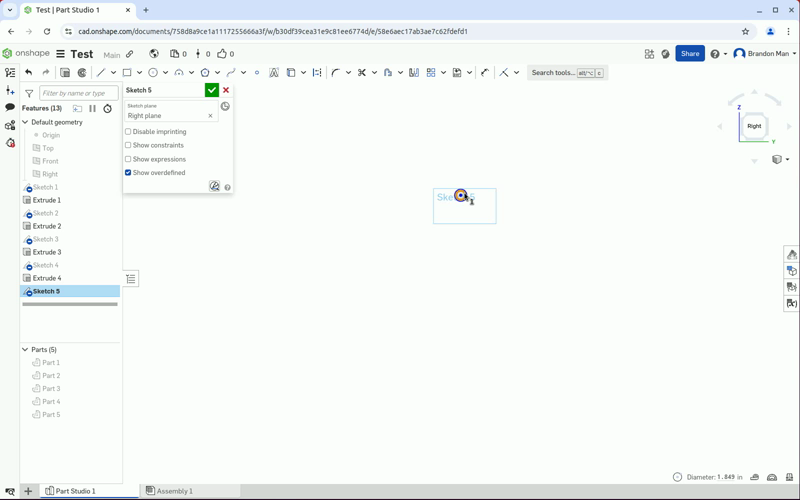
mouse_move(73, 352)
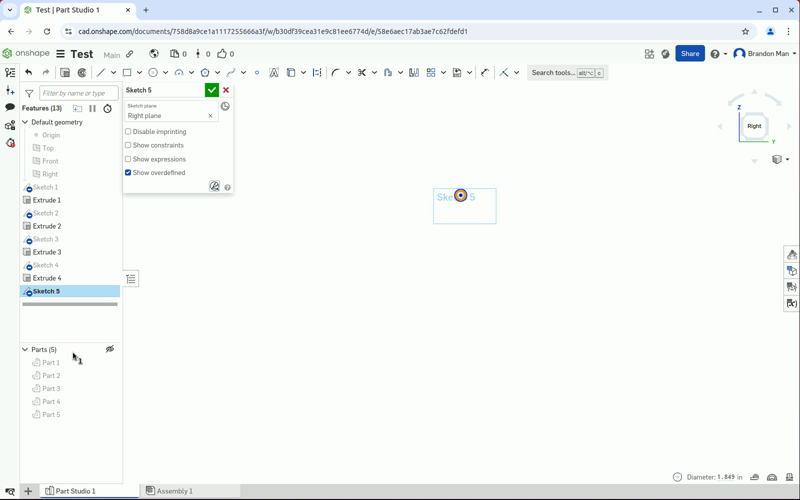
key(shift+y)
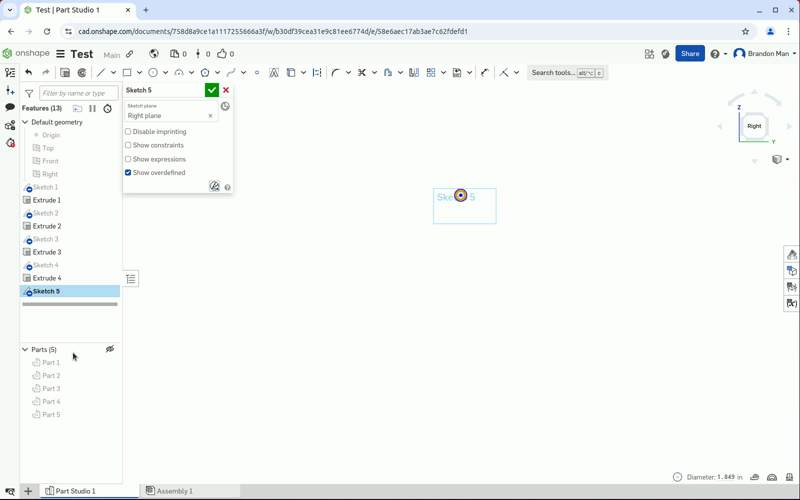
key(shift+e)
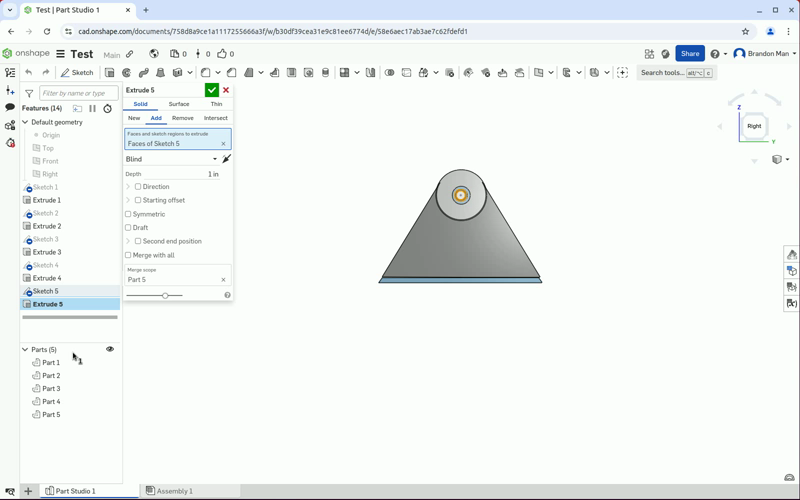
mouse_move(143, 106)
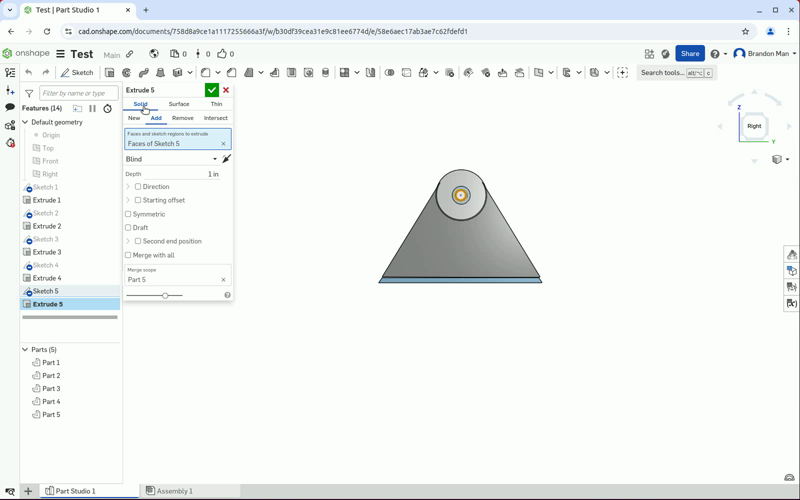
click(143, 106)
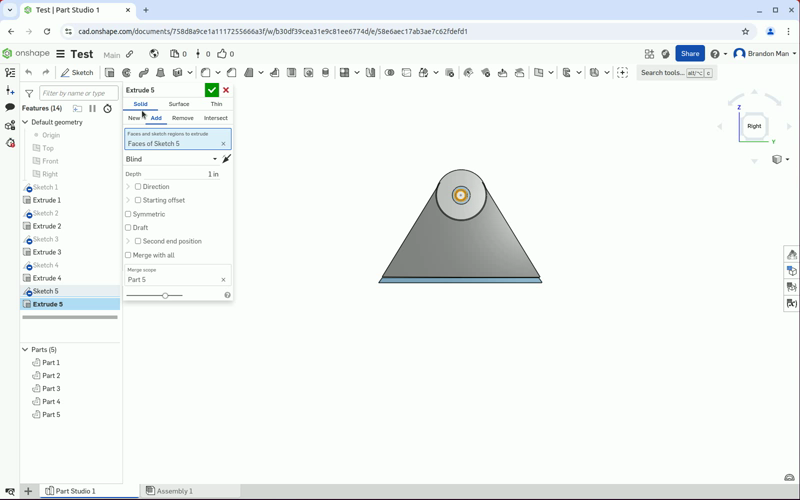
mouse_move(137, 120)
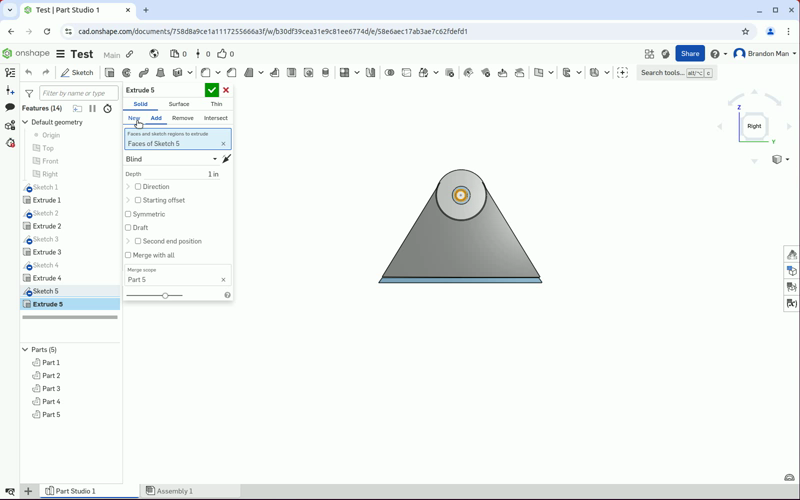
click(137, 120)
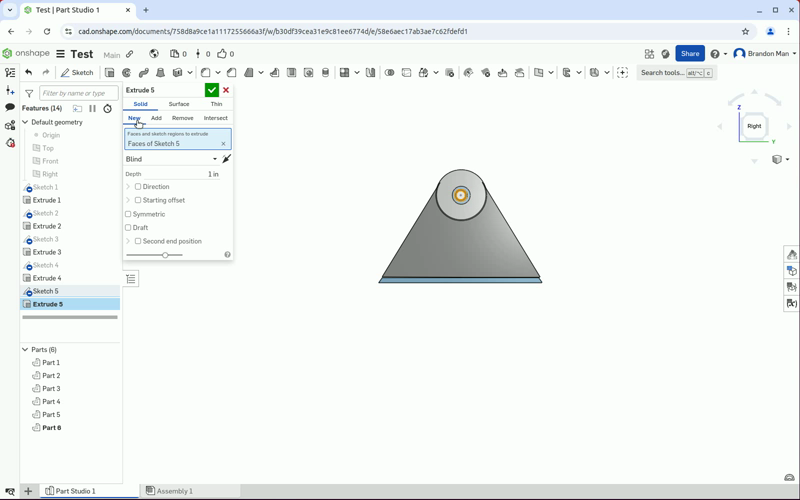
key(tab, 4)
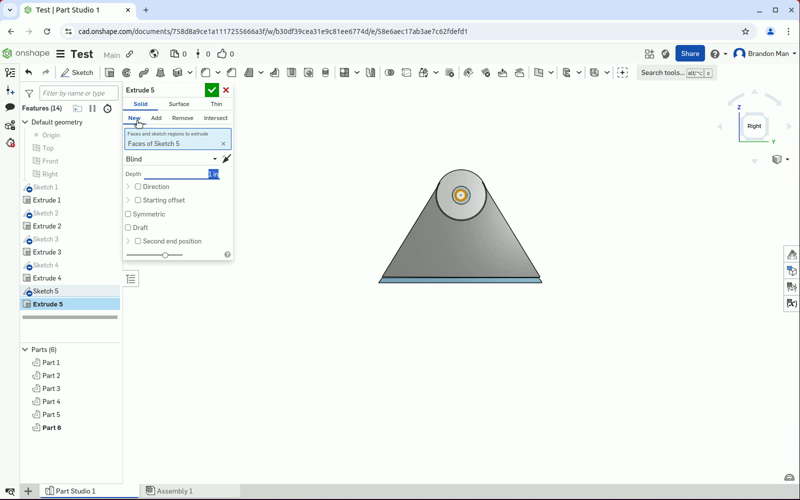
text(1.204)
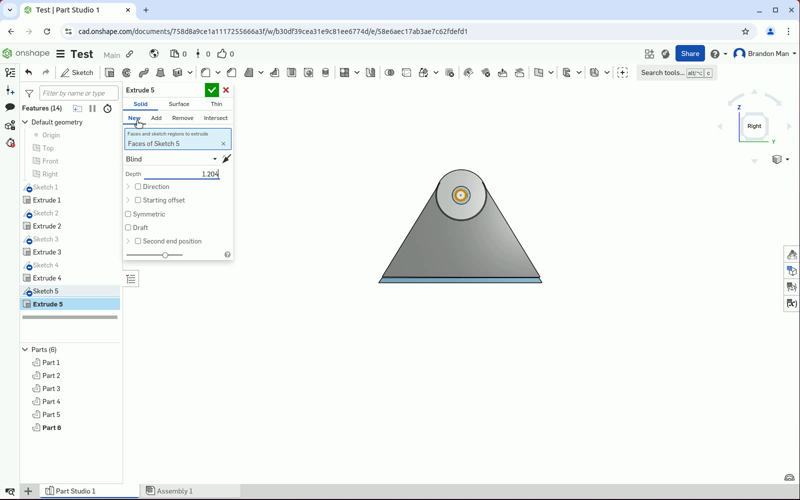
key(enter)
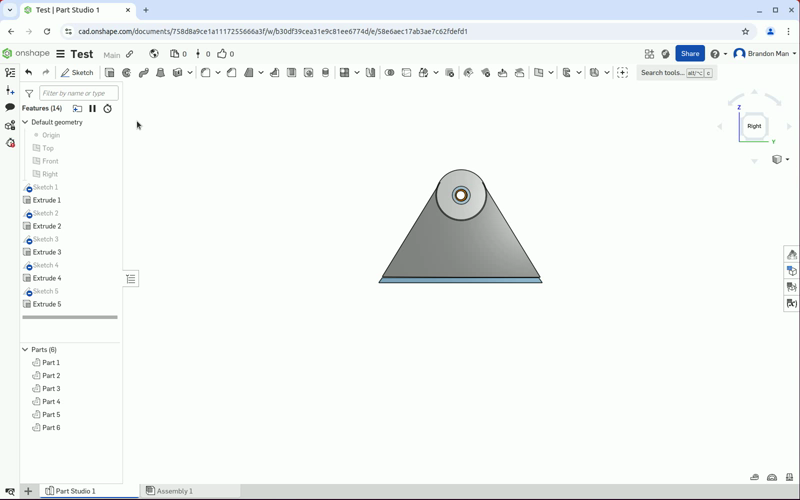
key(shift+h)
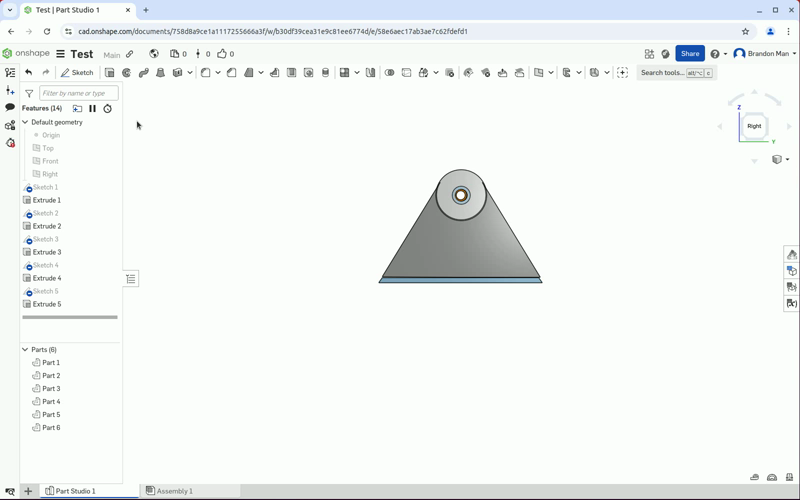
key(shift+h)
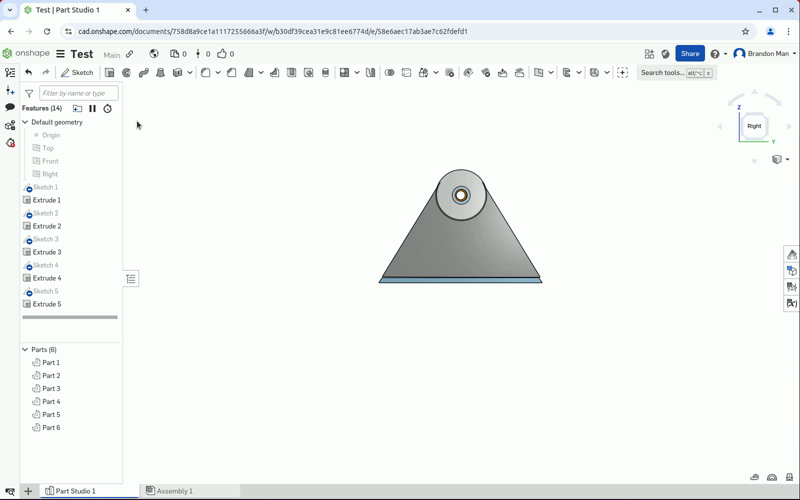
mouse_move(73, 189)
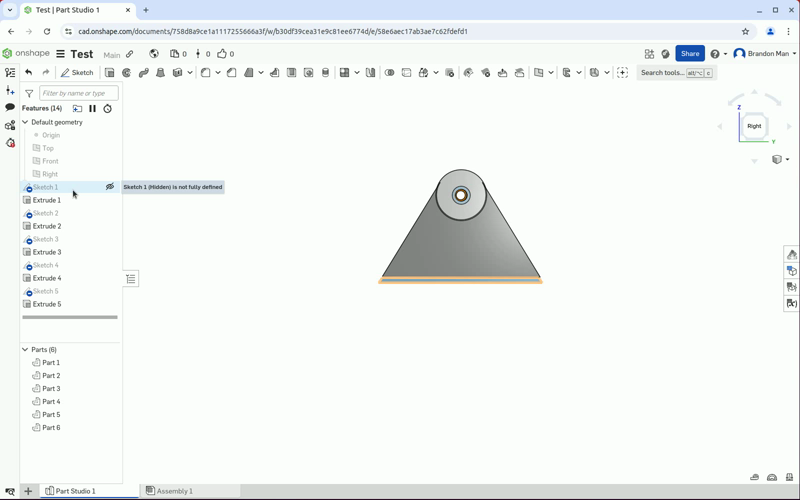
click(73, 189)
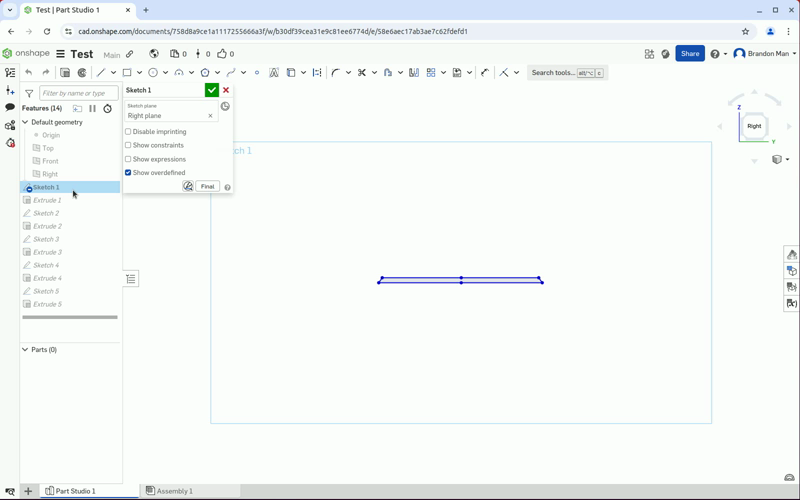
mouse_move(229, 92)
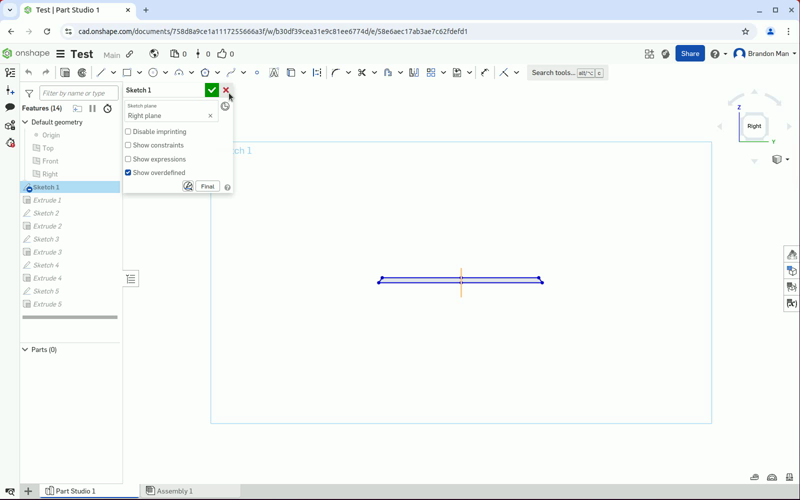
click(229, 92)
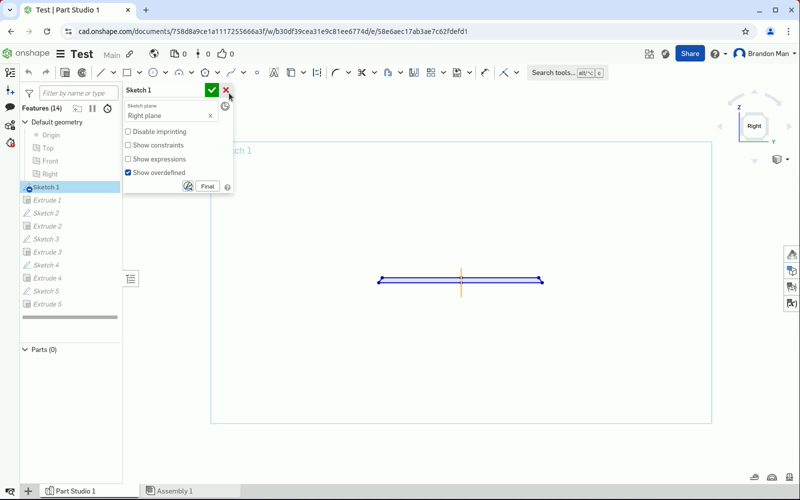
key(shift+s)
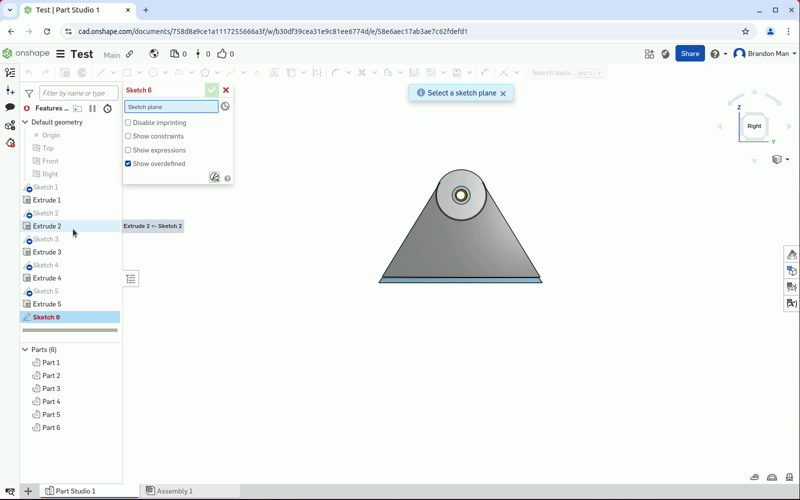
scroll(3)
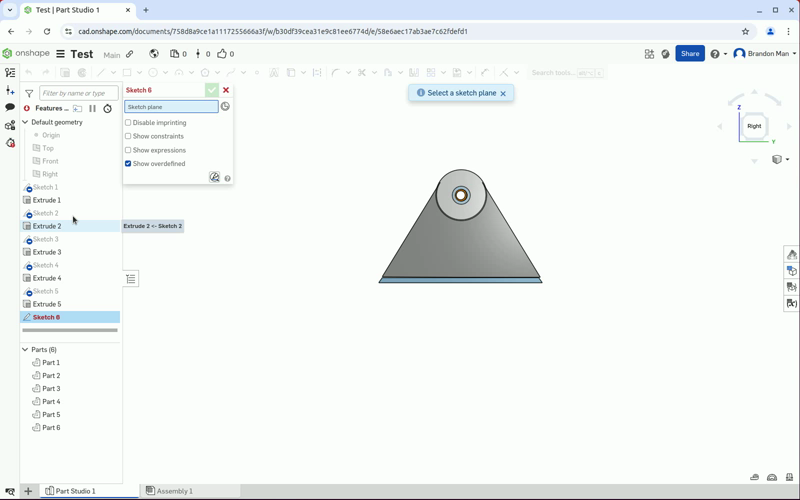
mouse_move(73, 176)
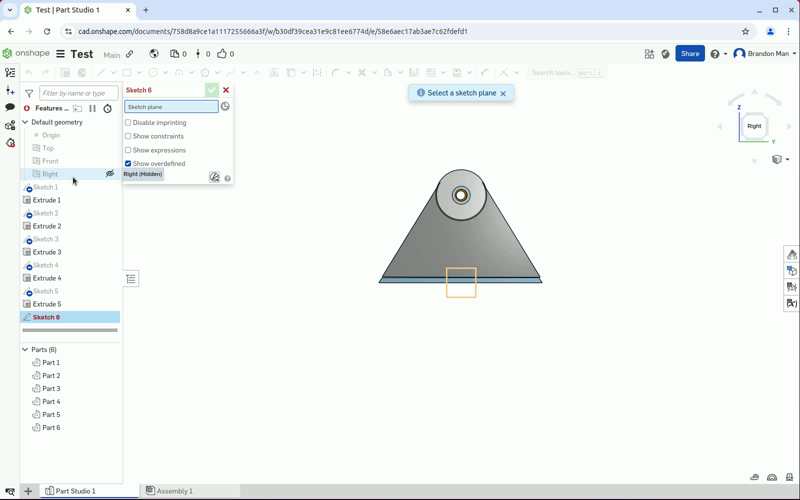
click(73, 176)
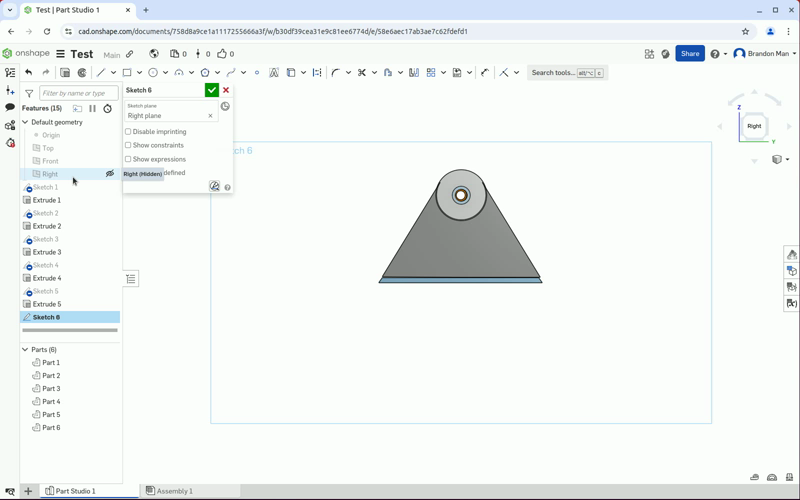
mouse_move(73, 352)
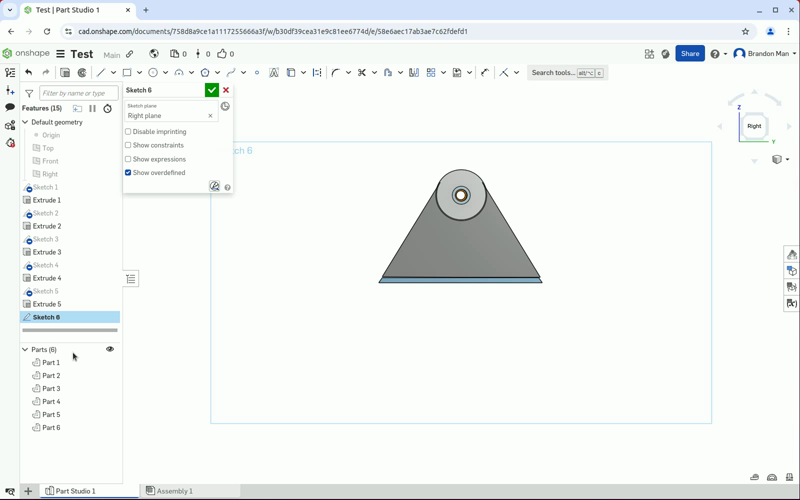
key(y)
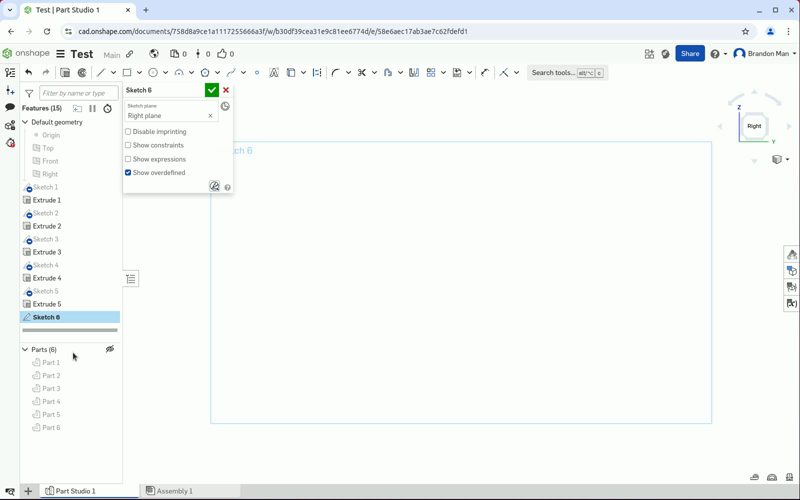
key(c)
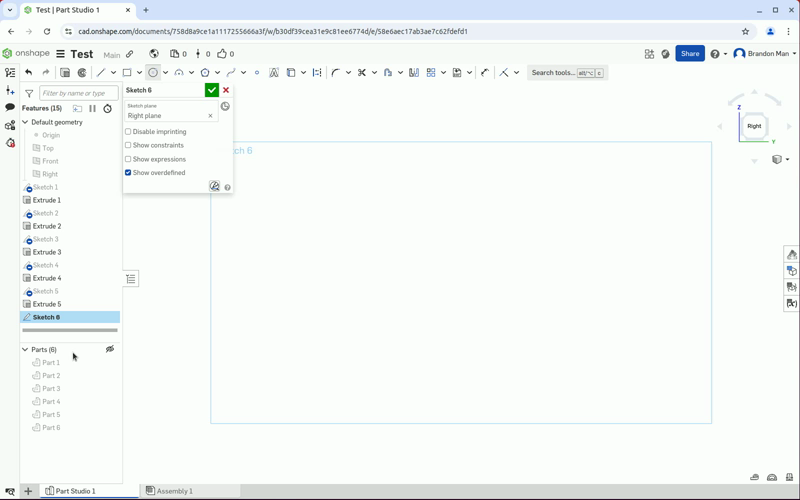
key_down(shift)
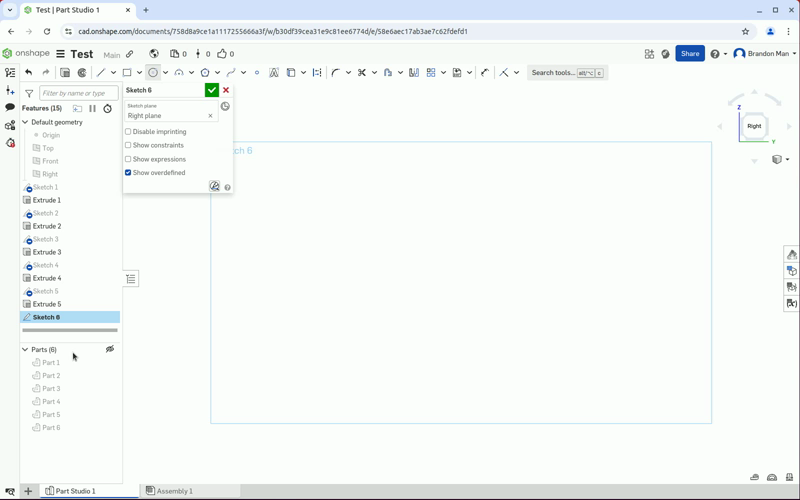
mouse_move(460, 195)
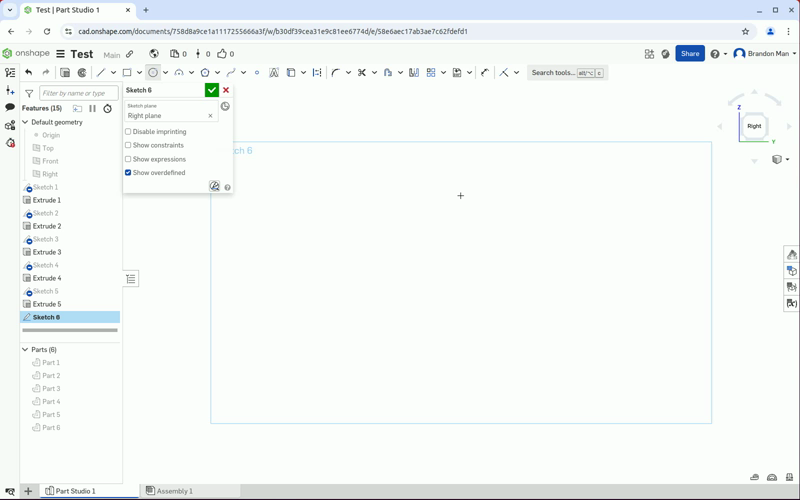
click(460, 195)
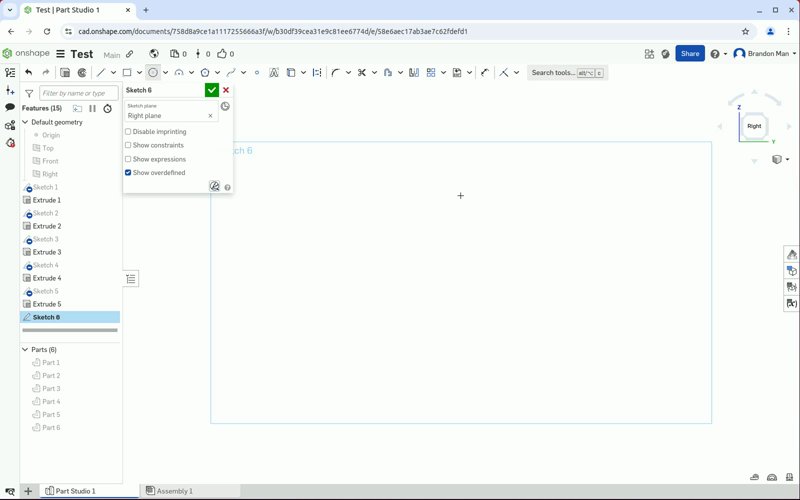
key_up(shift)
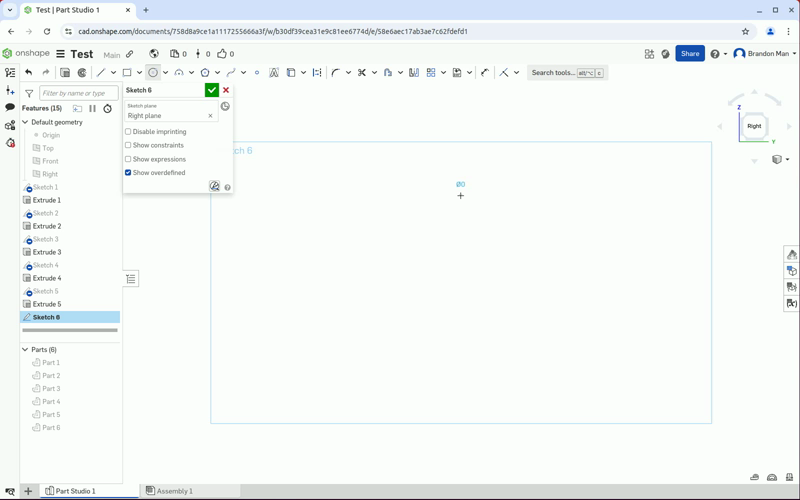
mouse_move(465, 195)
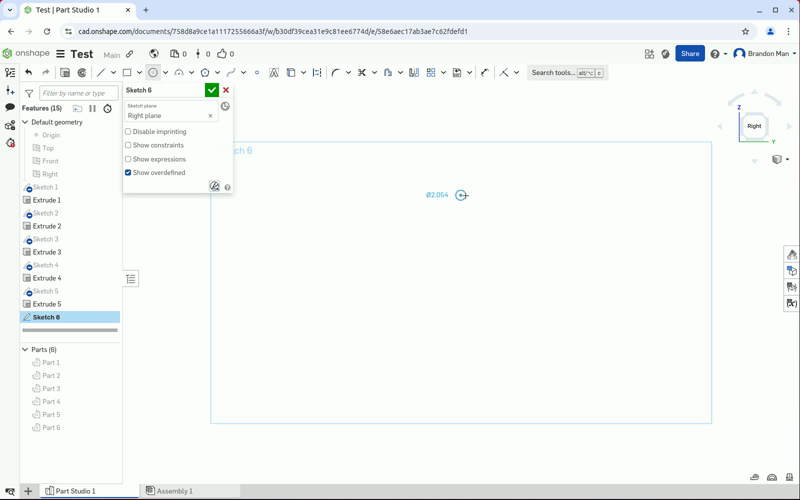
click(465, 195)
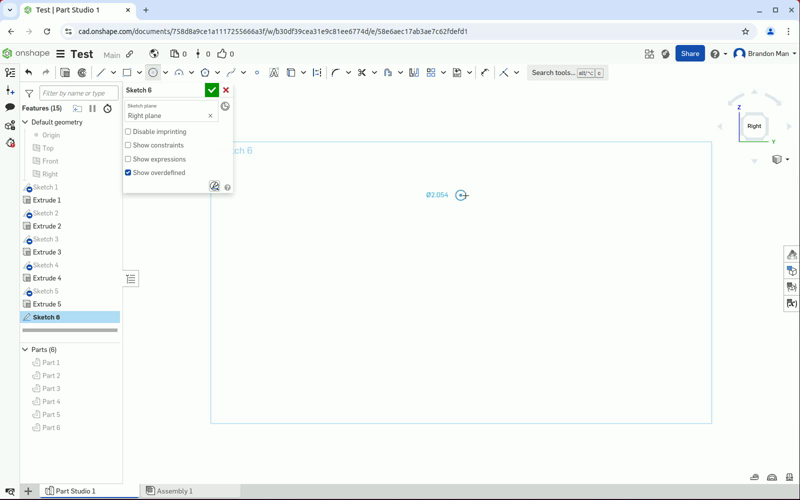
key(esc)
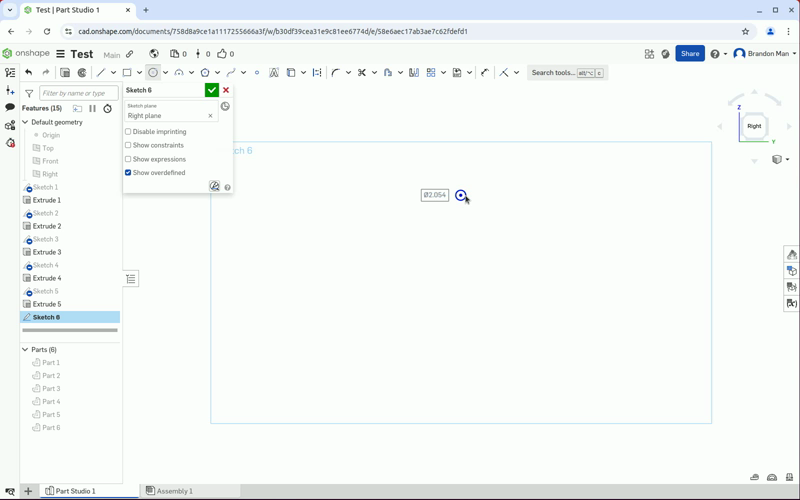
mouse_move(463, 197)
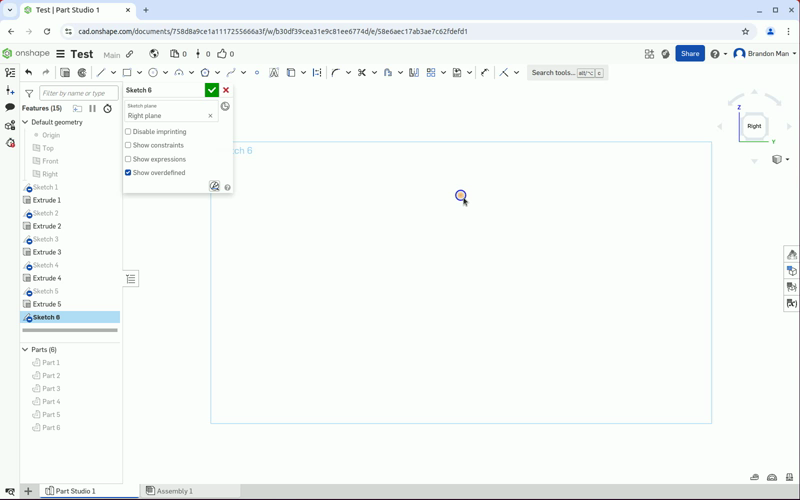
scroll(6)
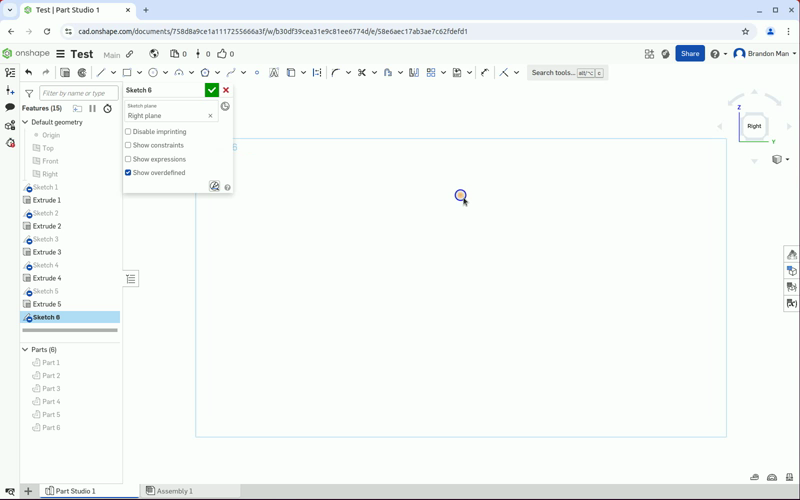
scroll(6)
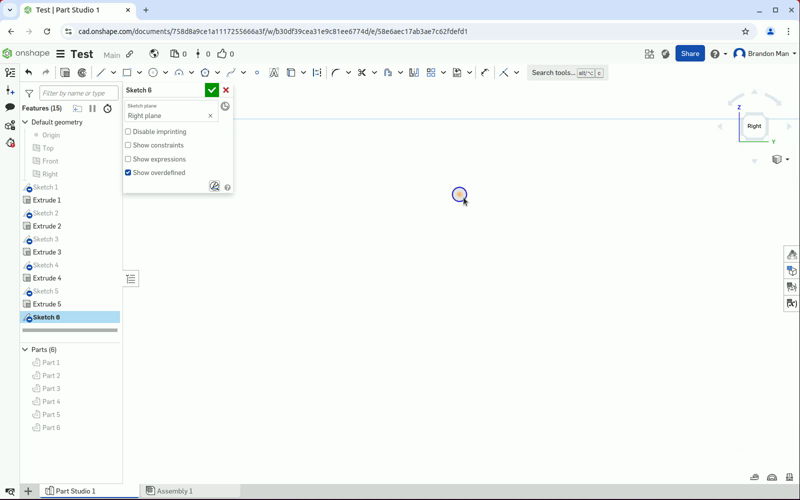
scroll(6)
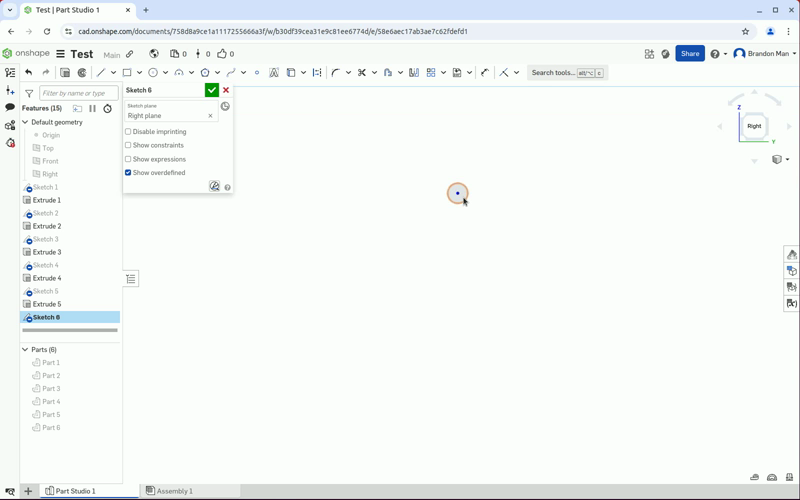
scroll(6)
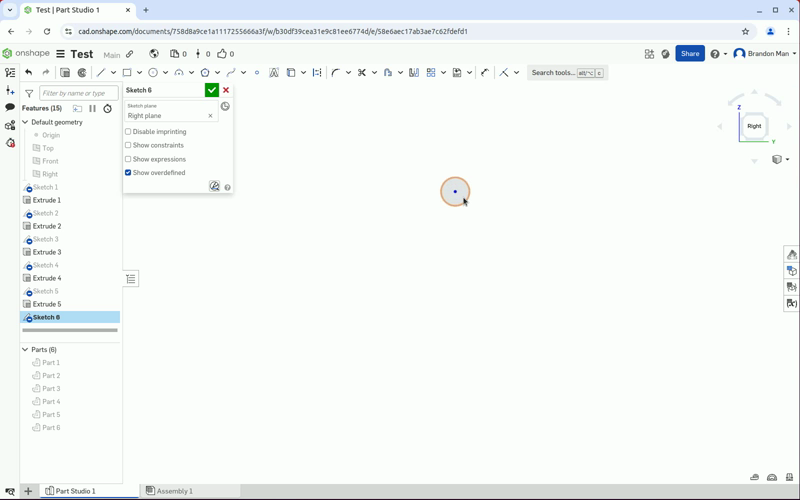
scroll(6)
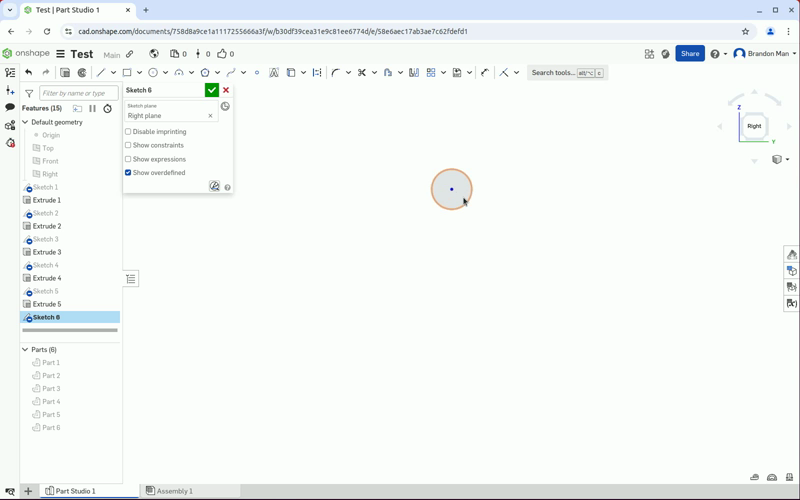
scroll(6)
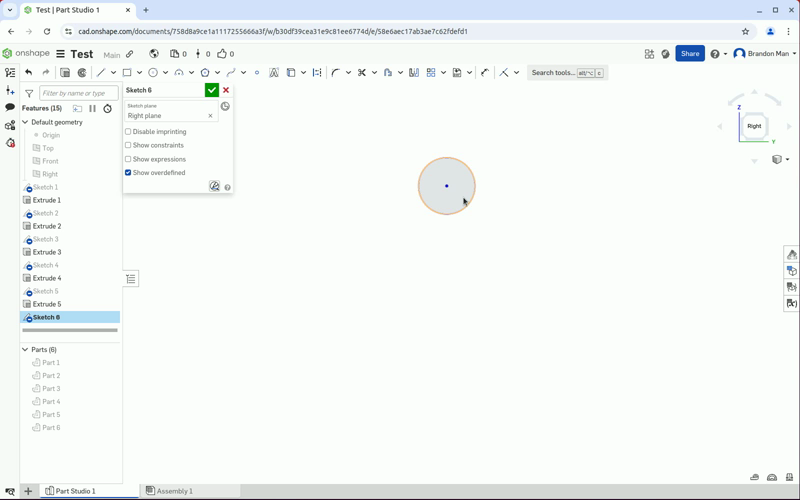
scroll(6)
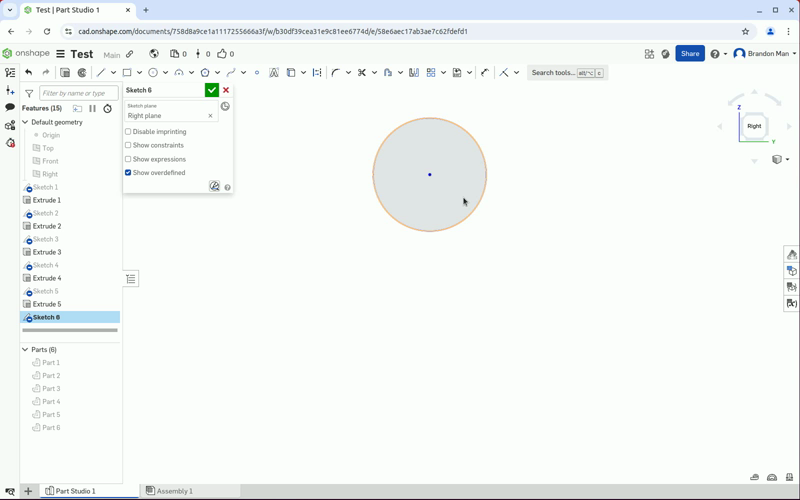
click(463, 197)
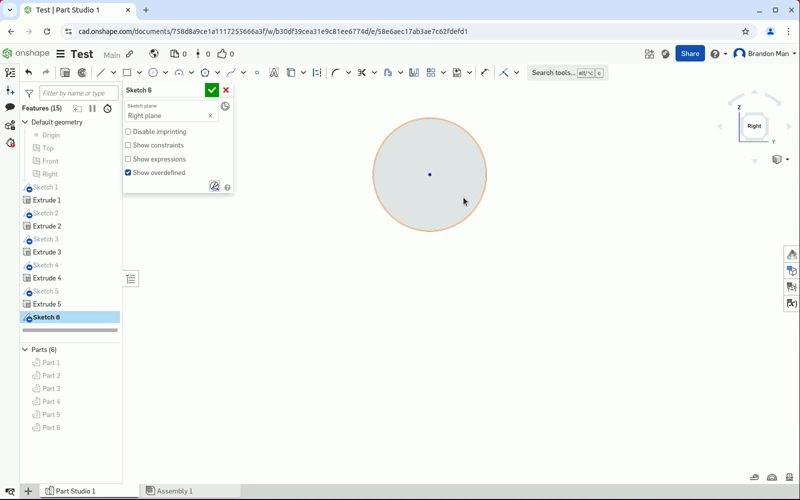
scroll(-6)
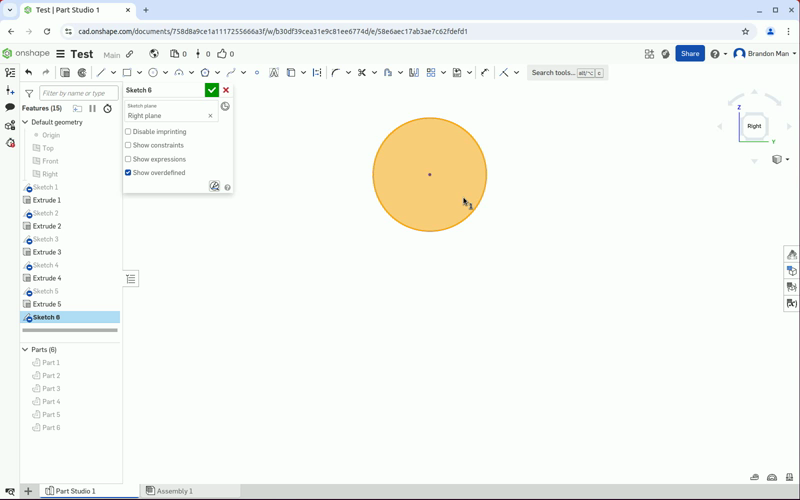
scroll(-6)
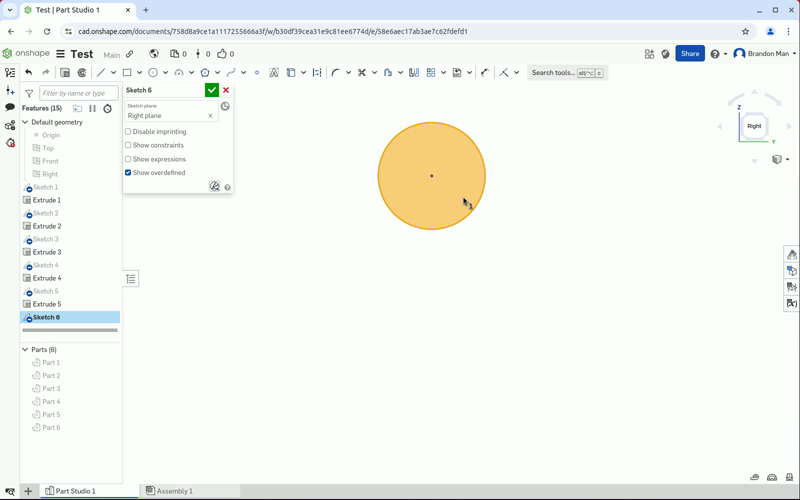
scroll(-6)
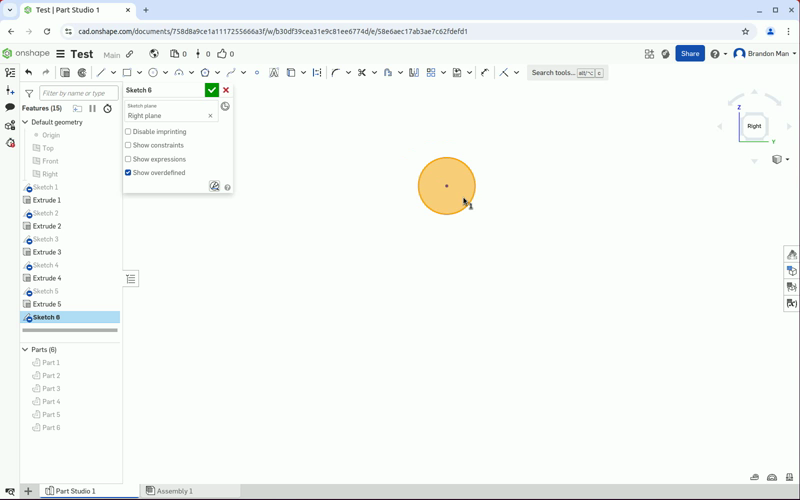
scroll(-6)
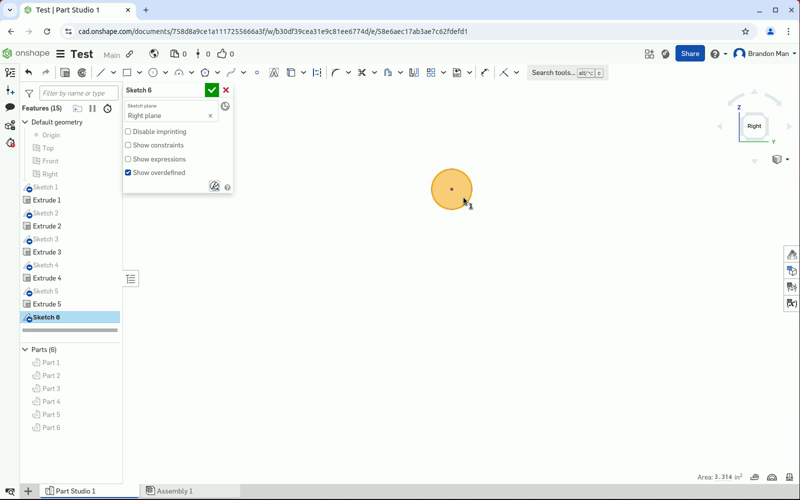
scroll(-6)
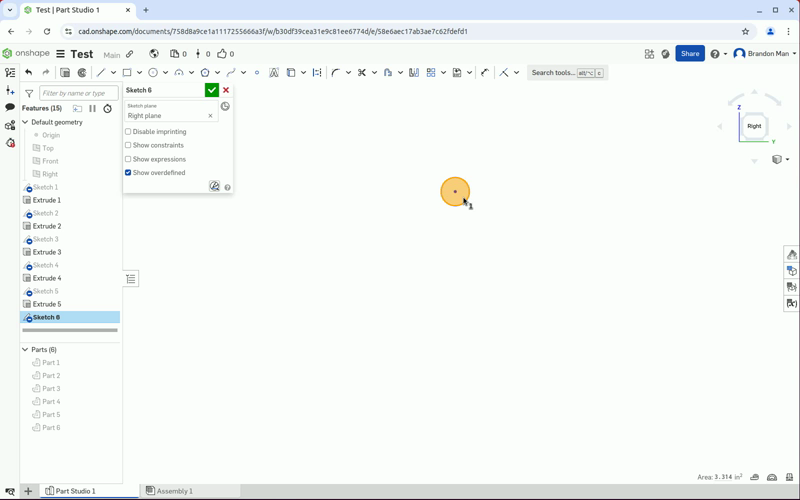
scroll(-6)
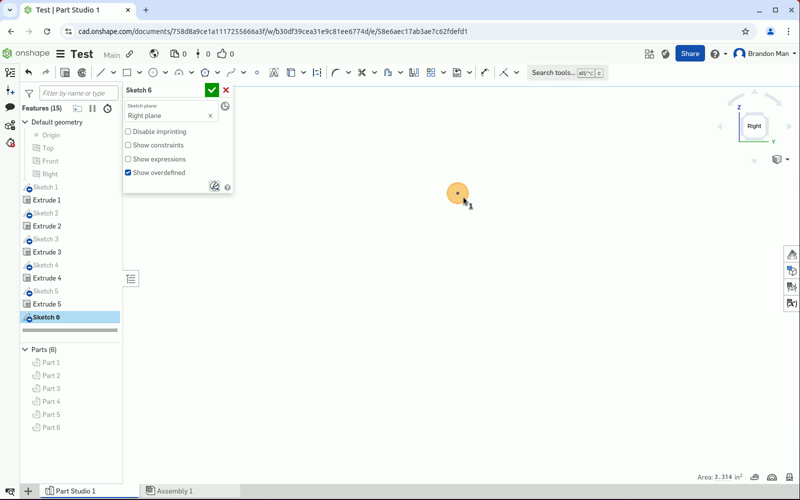
scroll(-6)
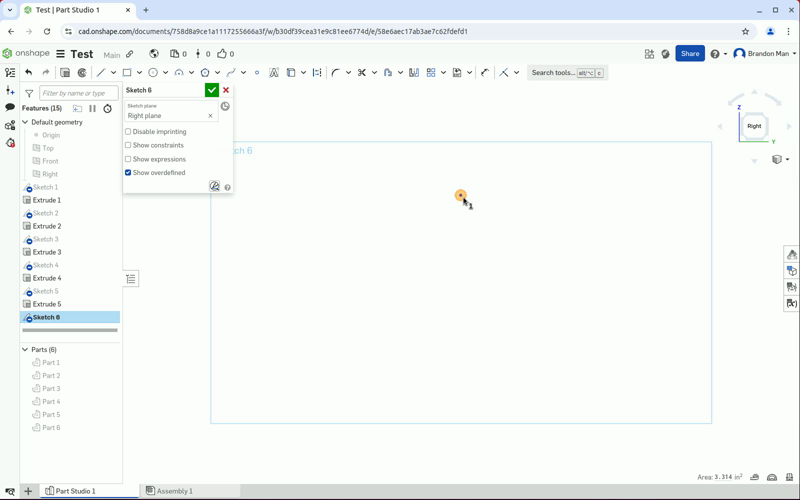
mouse_move(73, 352)
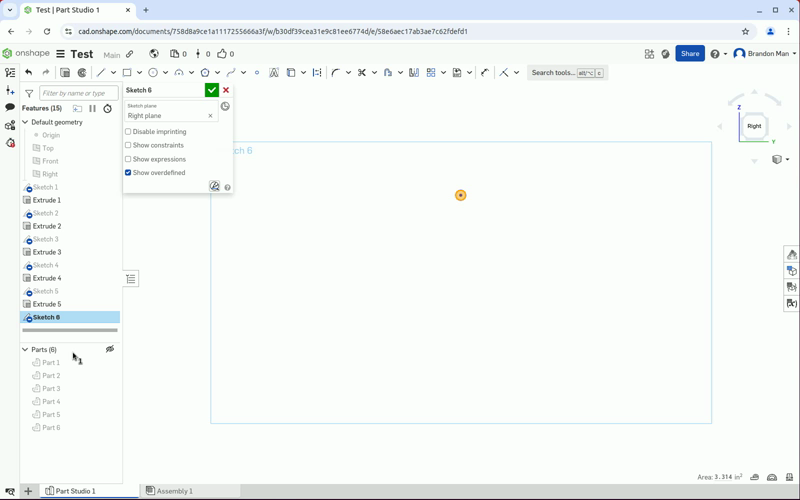
key(shift+y)
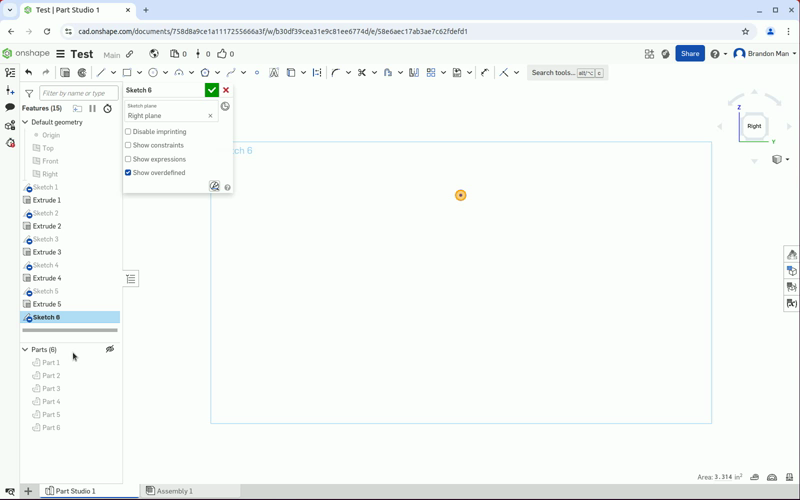
key(shift+e)
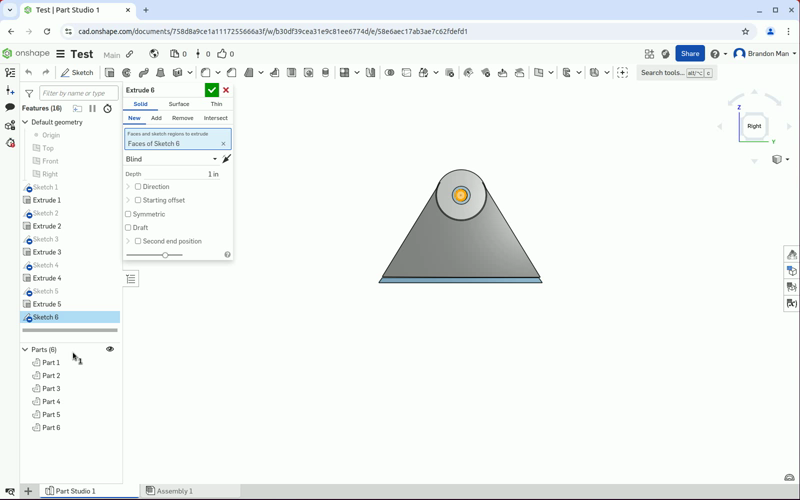
mouse_move(143, 106)
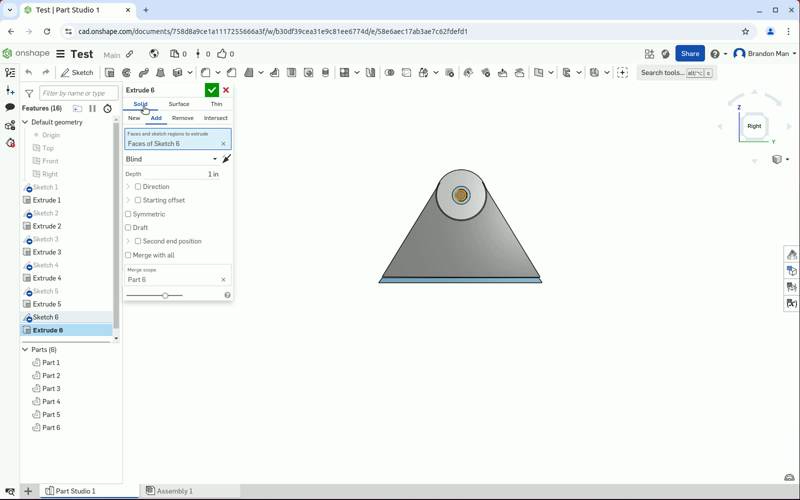
click(143, 106)
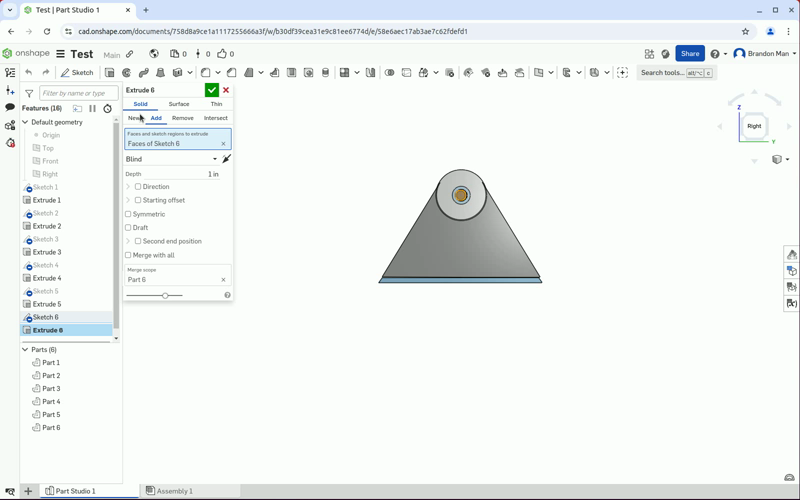
mouse_move(137, 120)
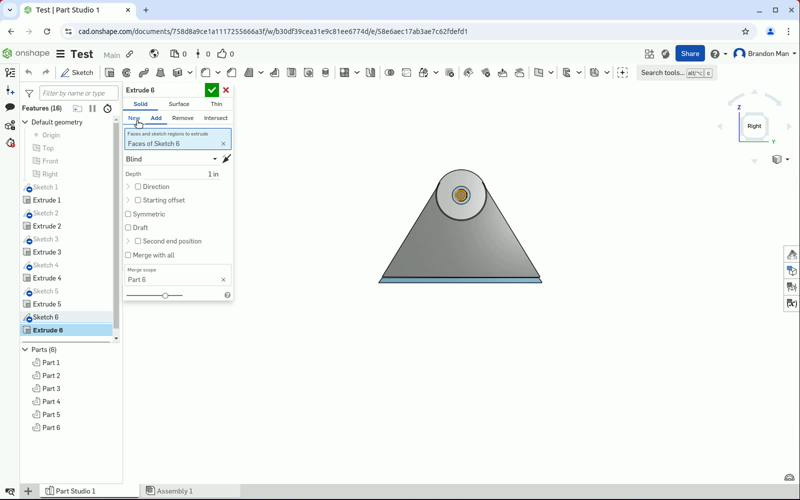
click(137, 120)
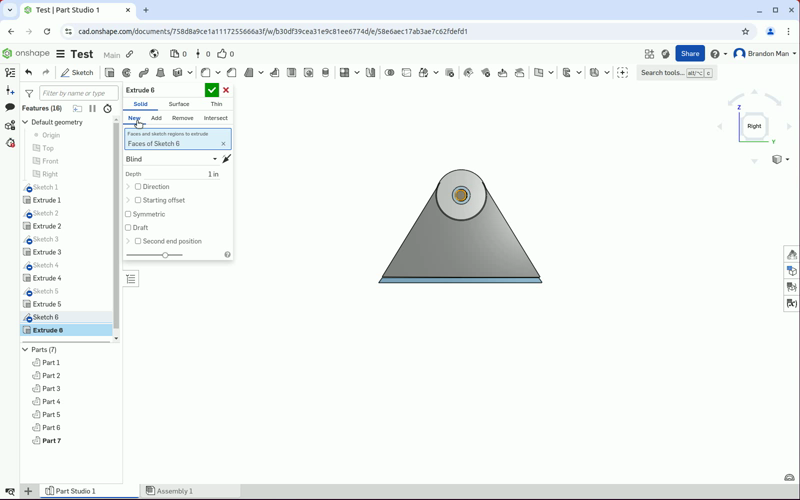
key(tab, 4)
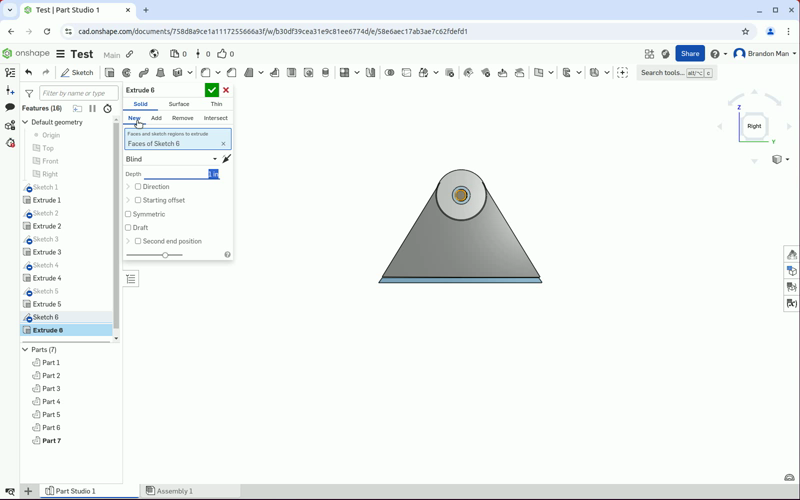
text(1.204)
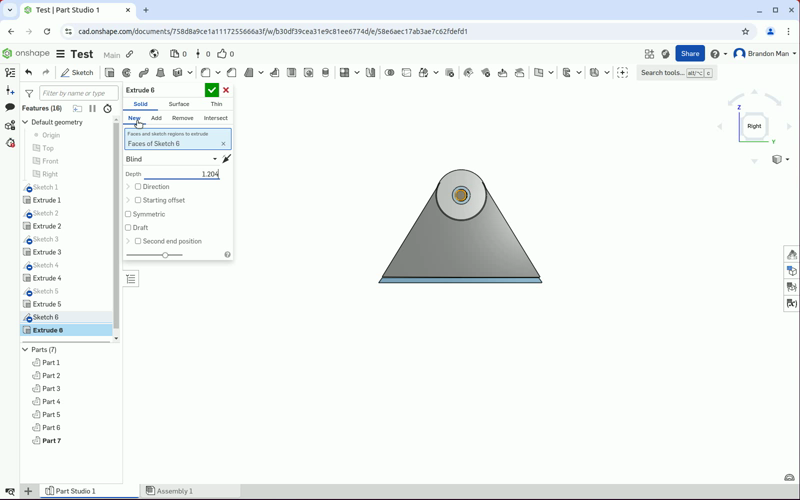
key(enter)
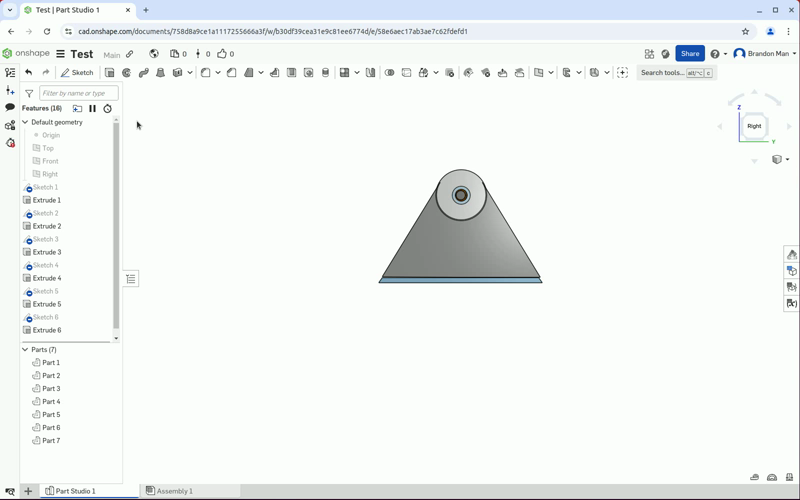
key(shift+h)
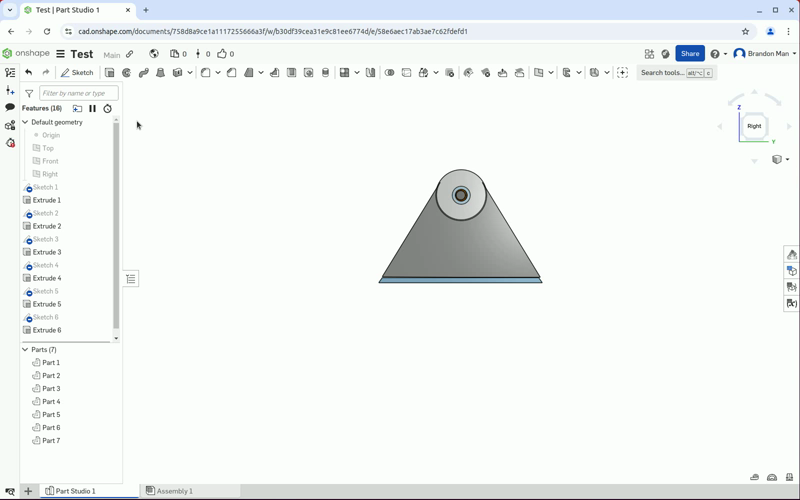
key(shift+h)
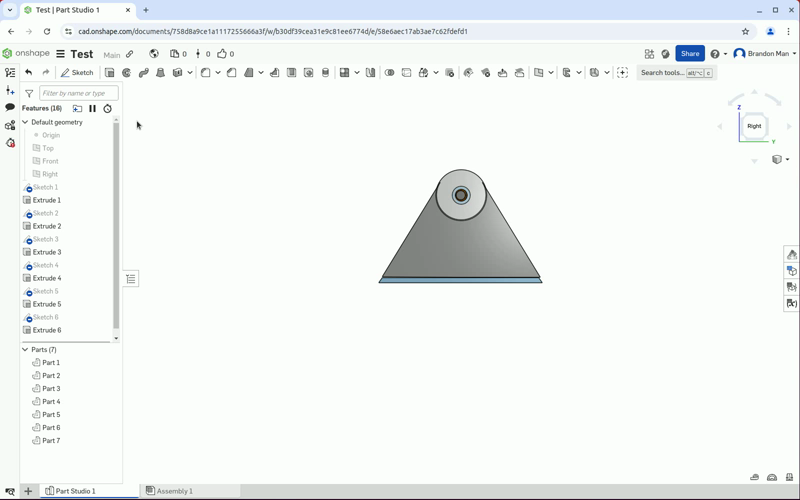
mouse_move(69, 189)
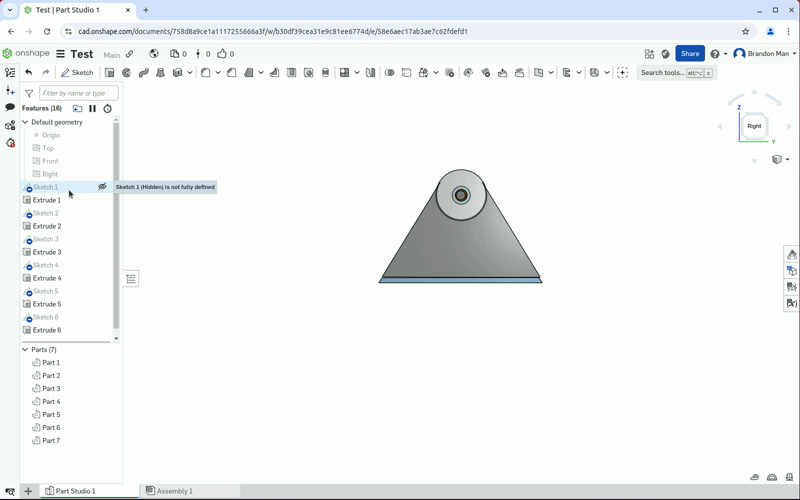
click(69, 189)
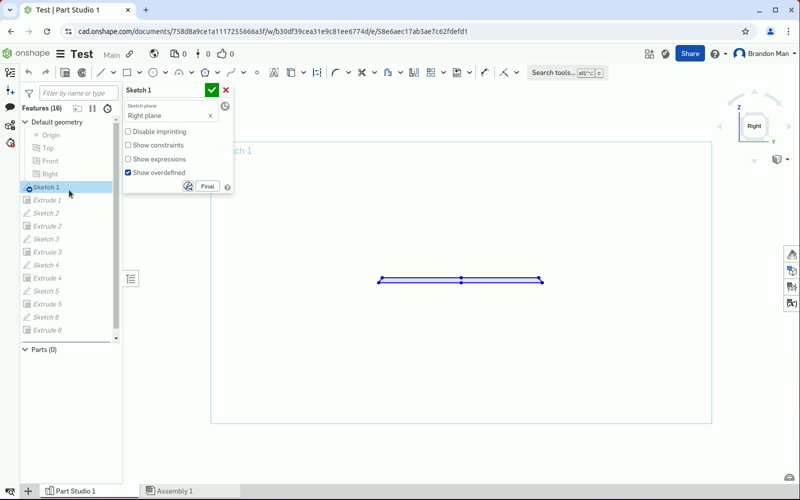
mouse_move(229, 92)
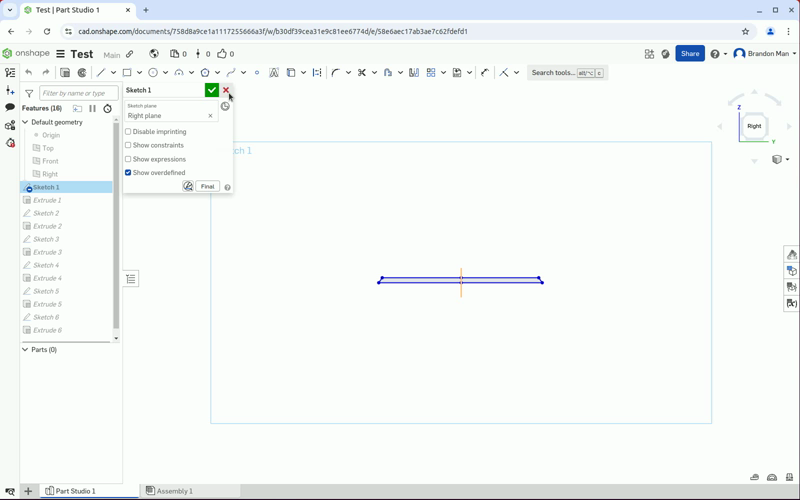
click(229, 92)
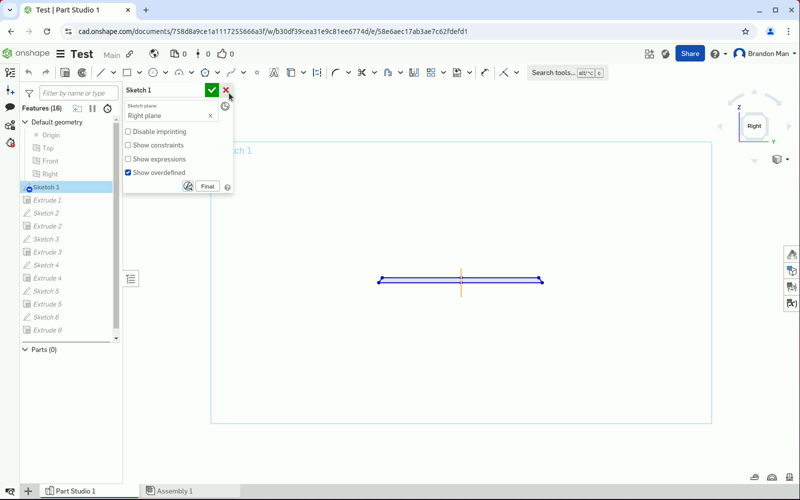
key(shift+s)
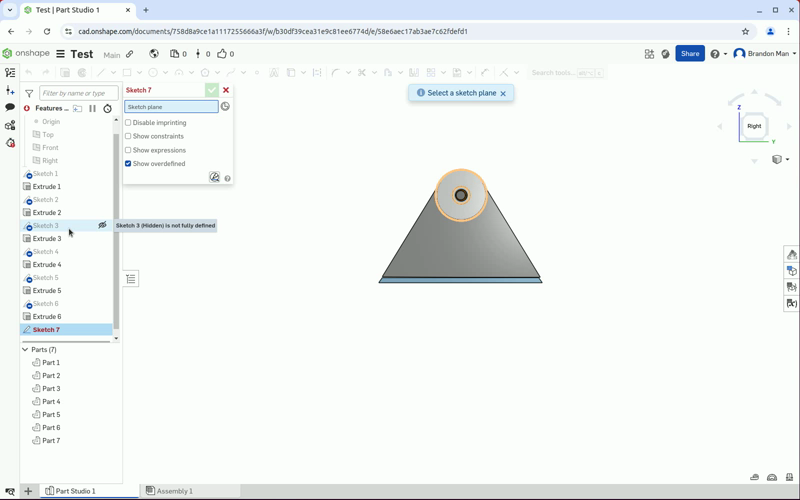
scroll(3)
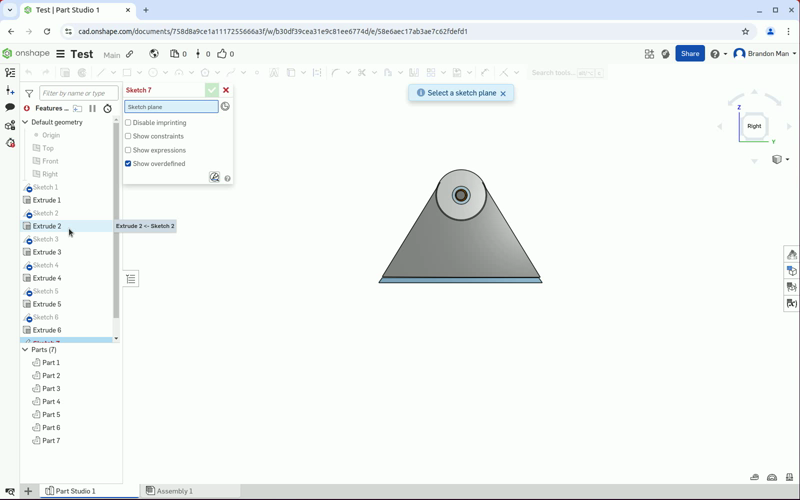
mouse_move(69, 176)
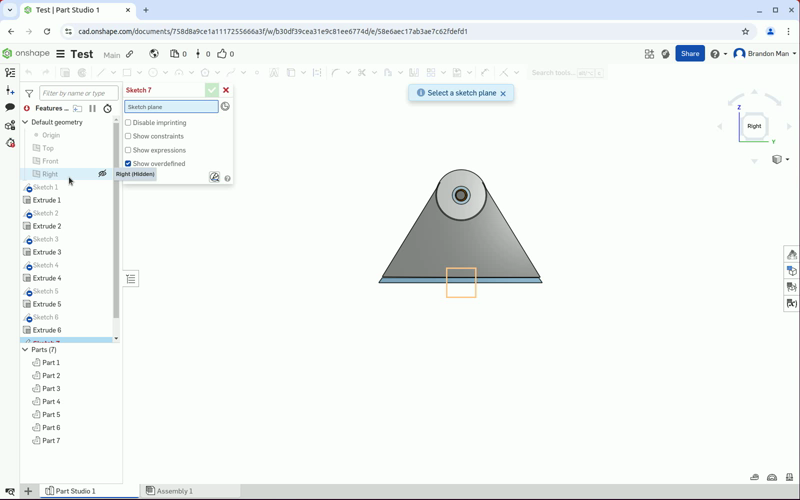
click(69, 176)
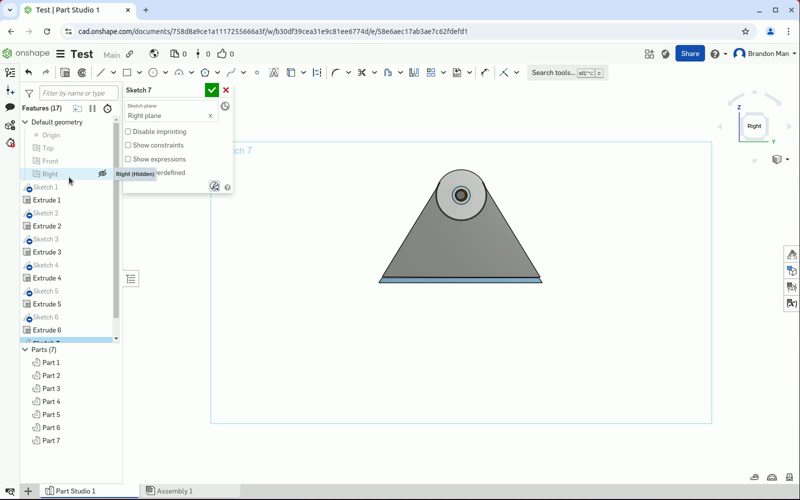
mouse_move(73, 352)
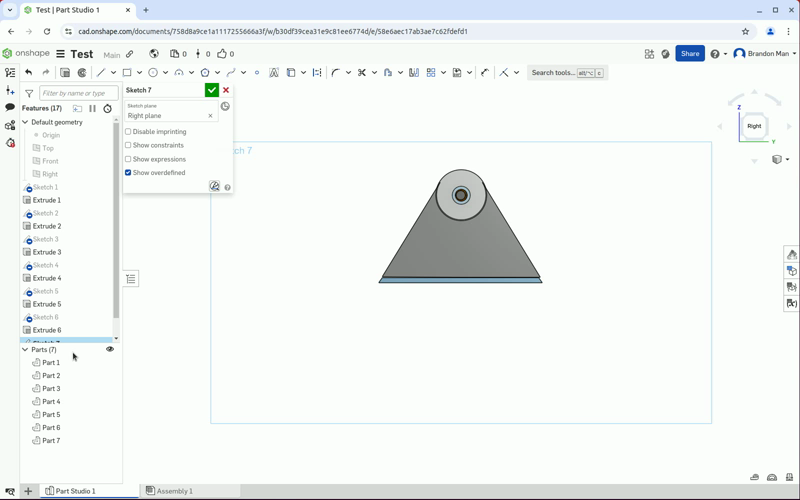
key(y)
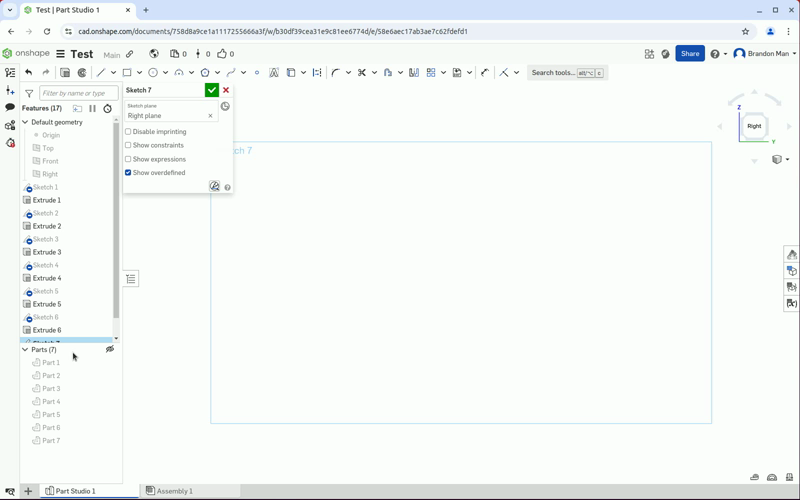
key(l)
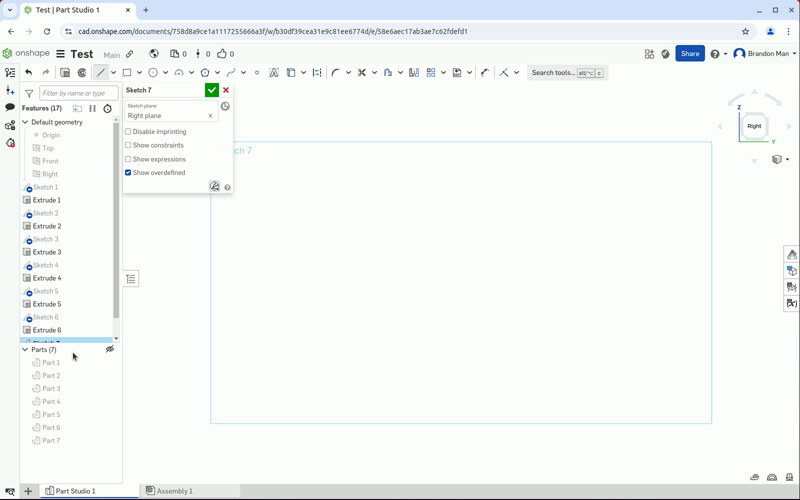
key_down(shift)
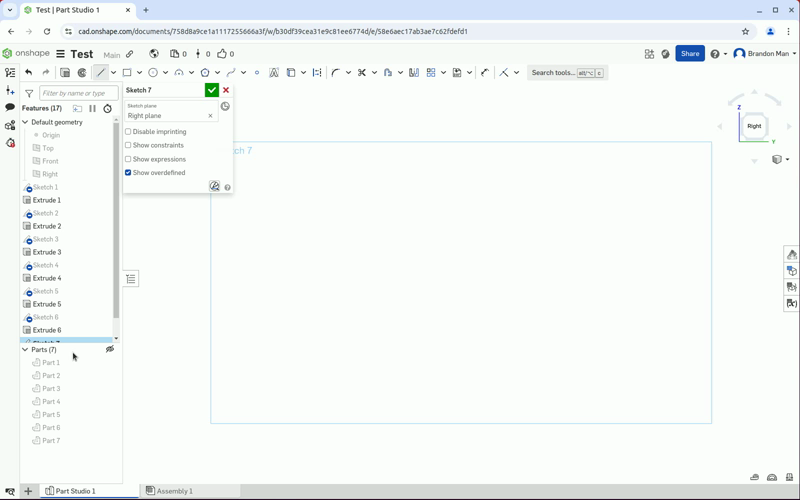
mouse_move(378, 282)
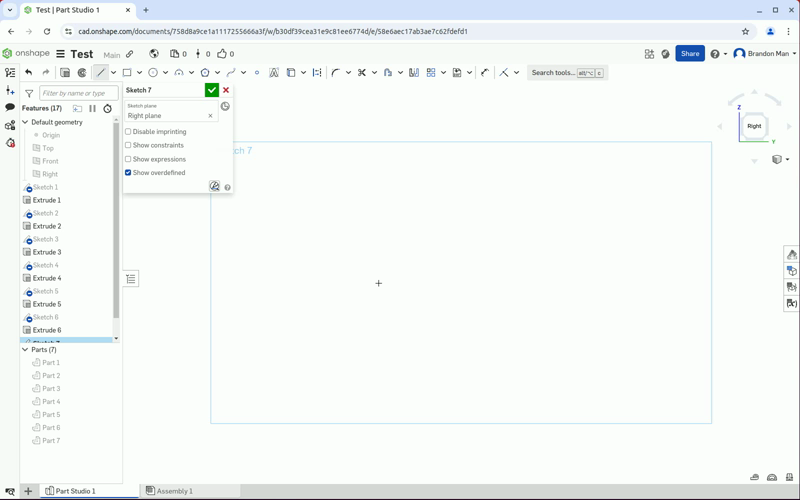
click(378, 282)
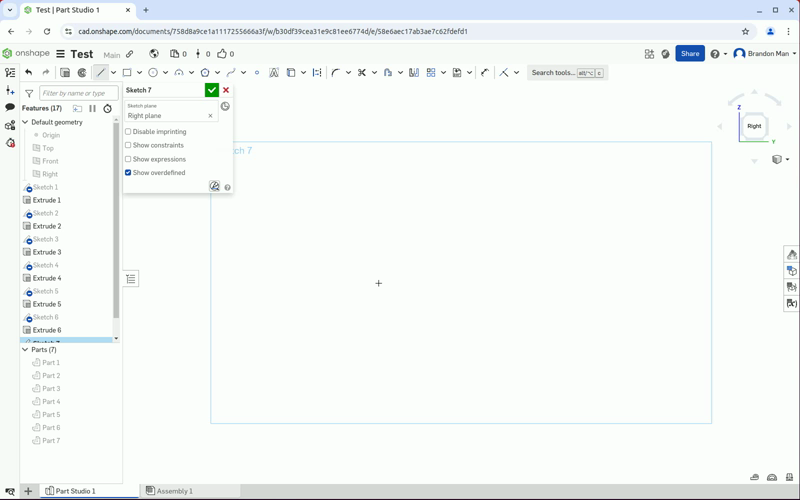
key_up(shift)
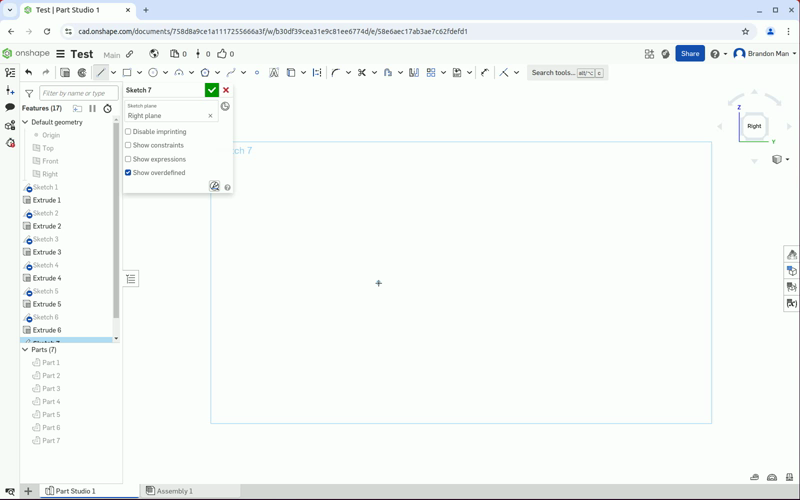
key_down(shift)
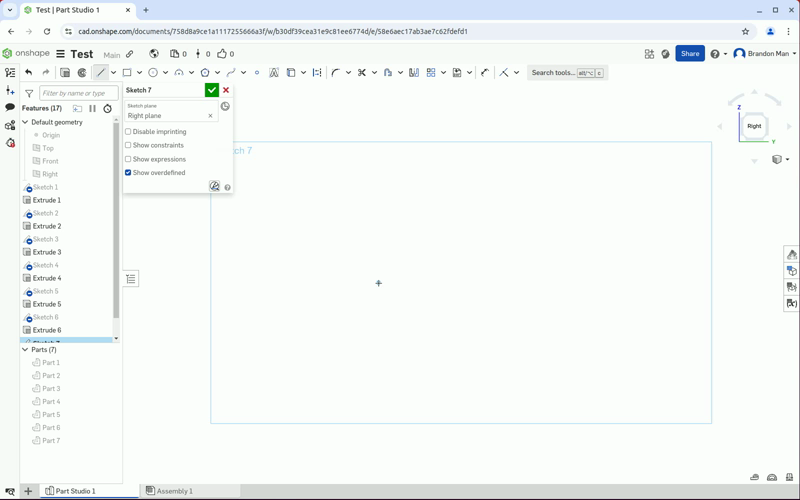
mouse_move(461, 282)
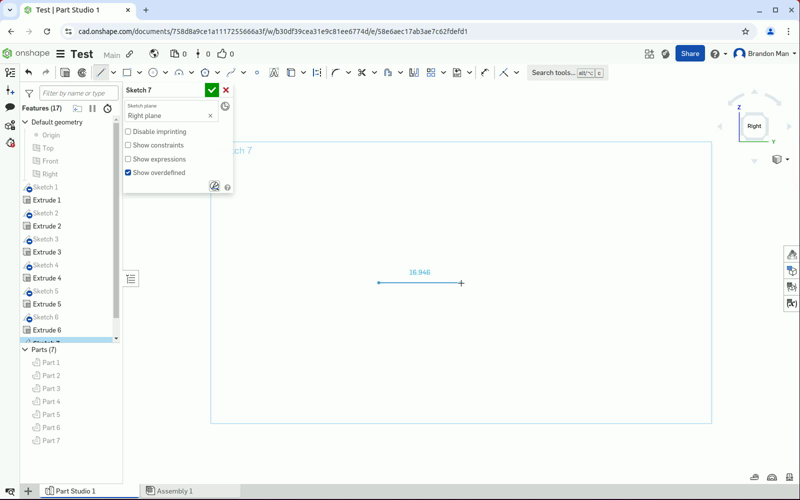
click(461, 282)
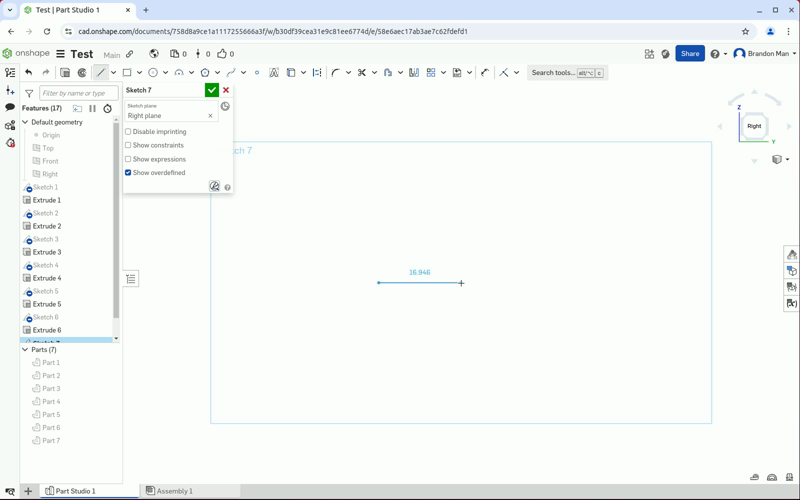
key_up(shift)
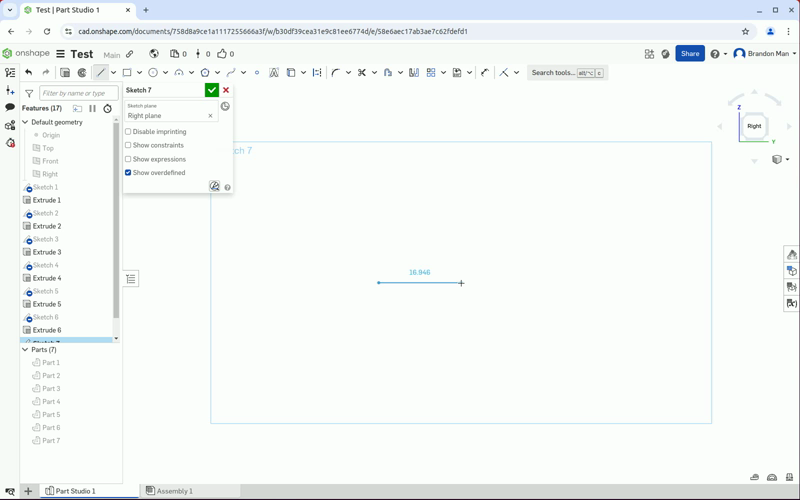
key_down(shift)
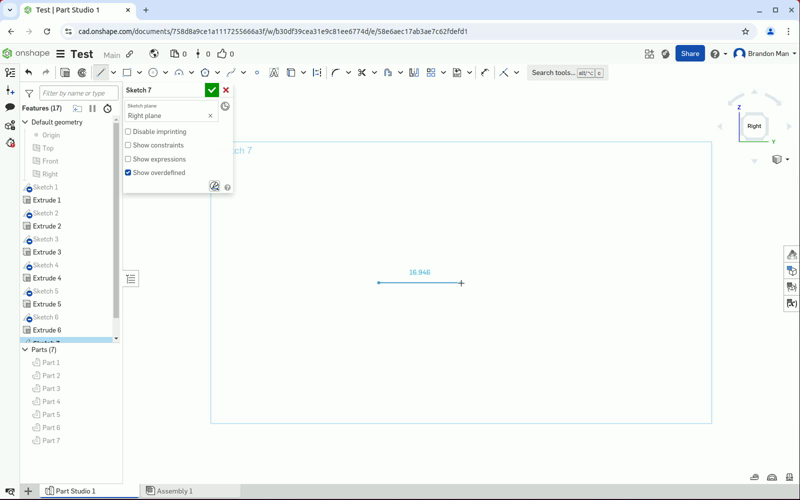
mouse_move(542, 282)
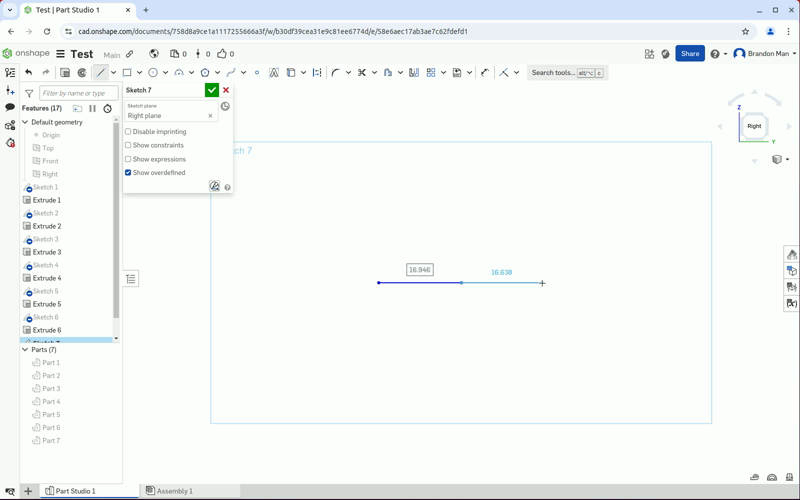
click(542, 282)
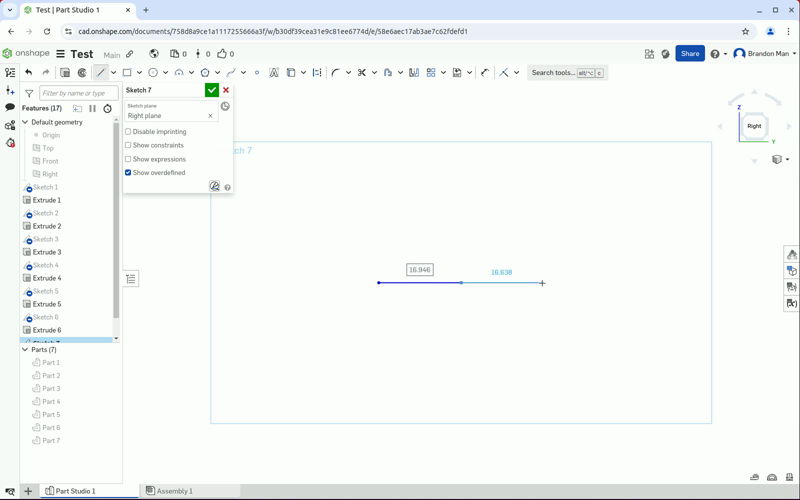
key_up(shift)
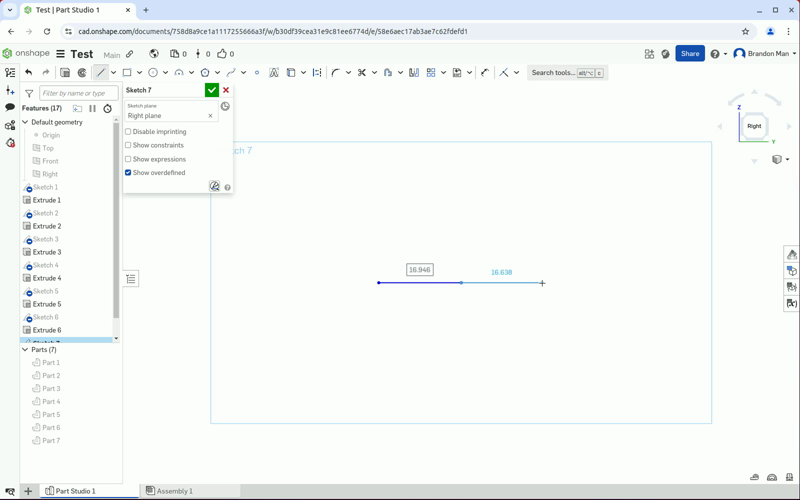
key_down(shift)
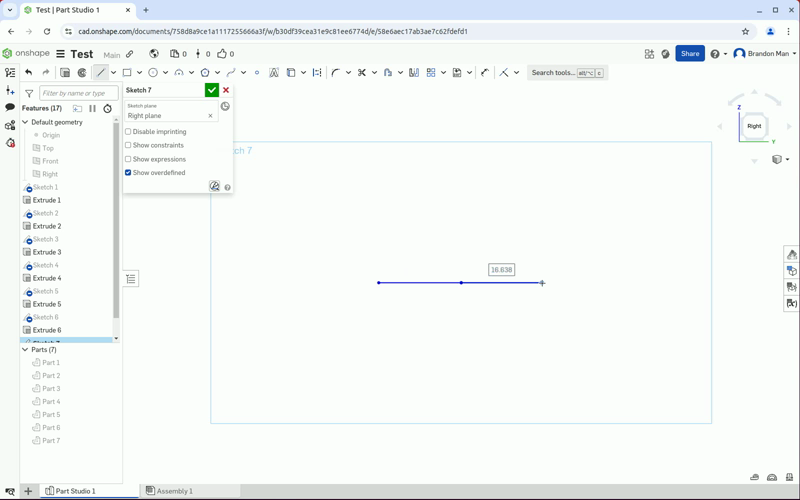
mouse_move(572, 282)
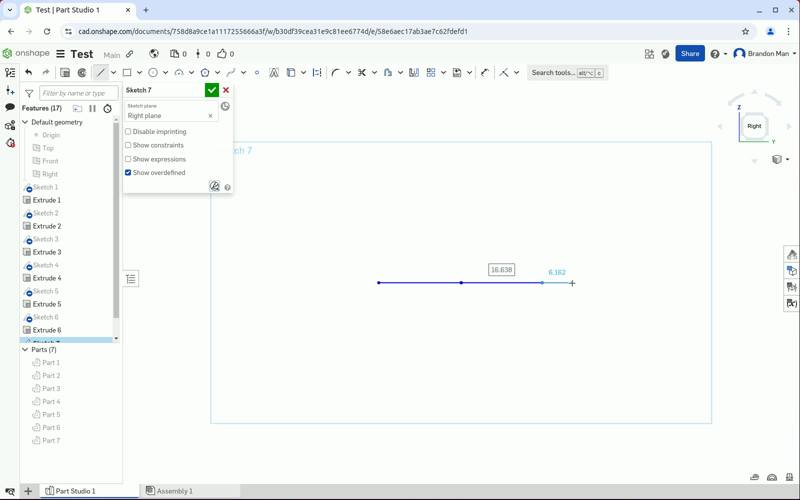
mouse_move(538, 277)
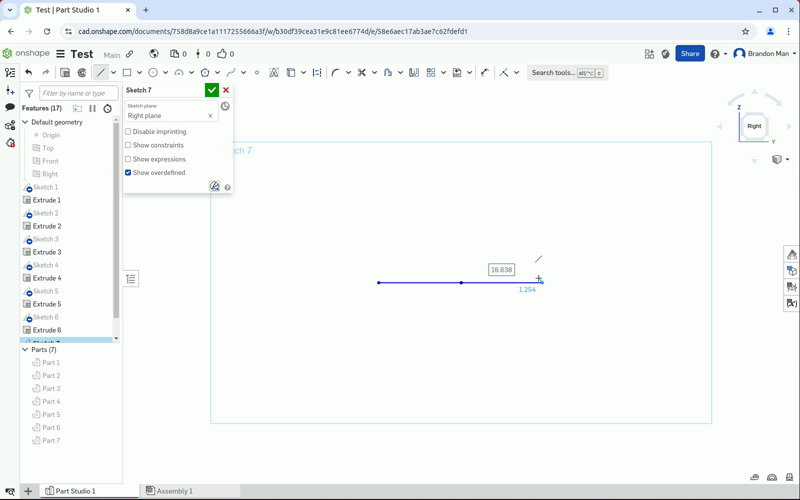
scroll(6)
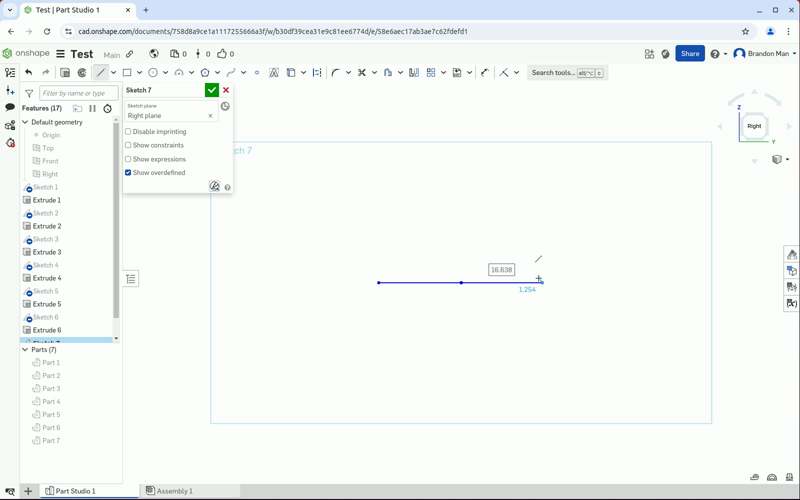
scroll(6)
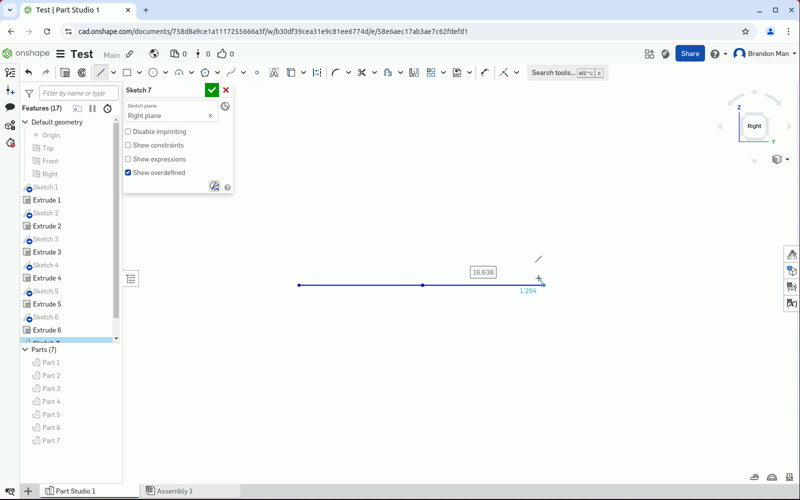
scroll(6)
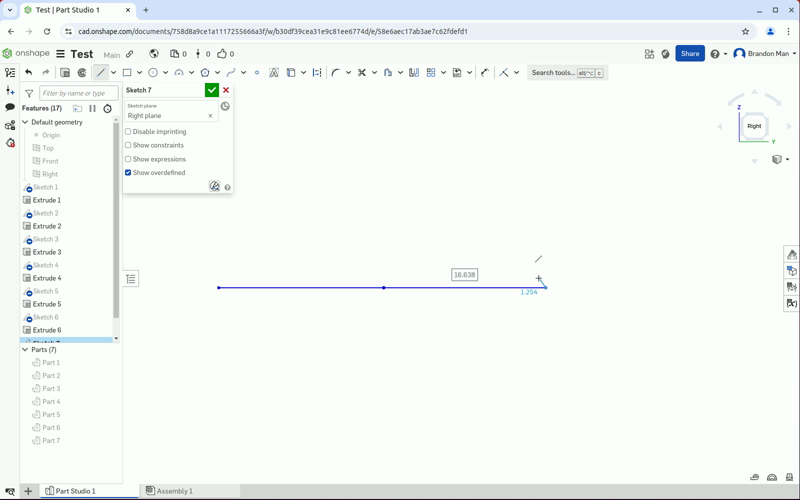
scroll(6)
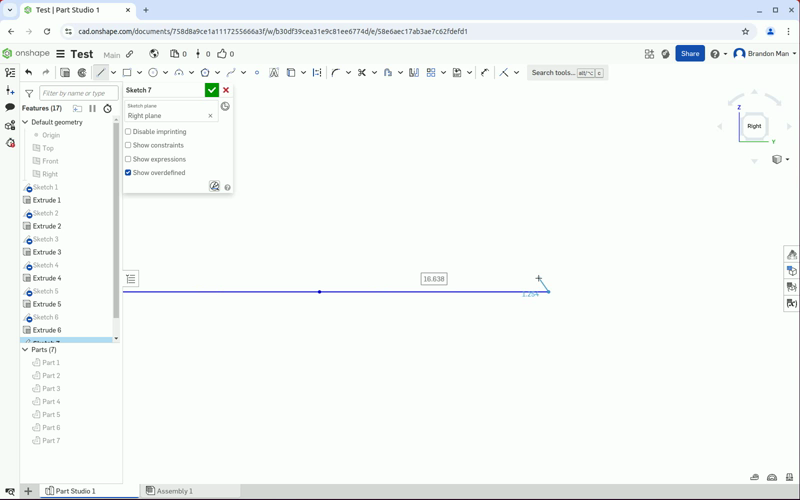
scroll(6)
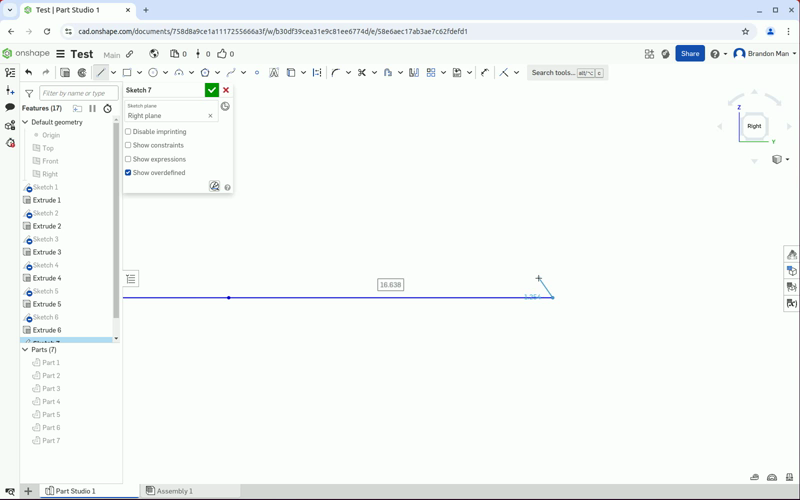
scroll(6)
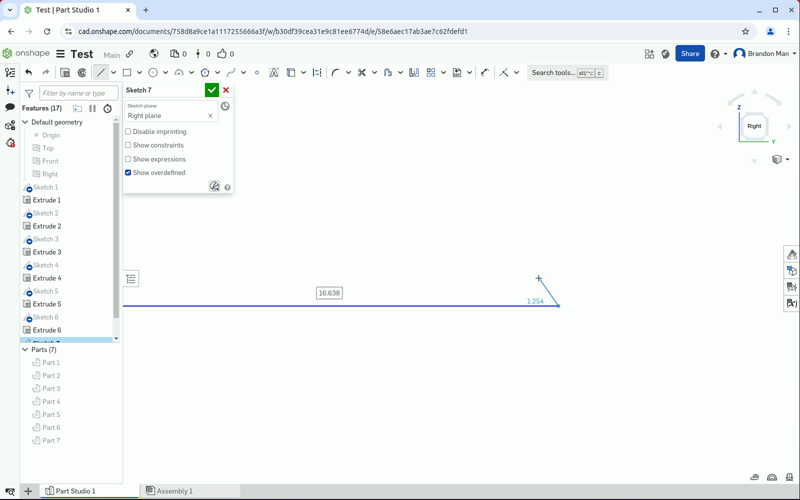
scroll(6)
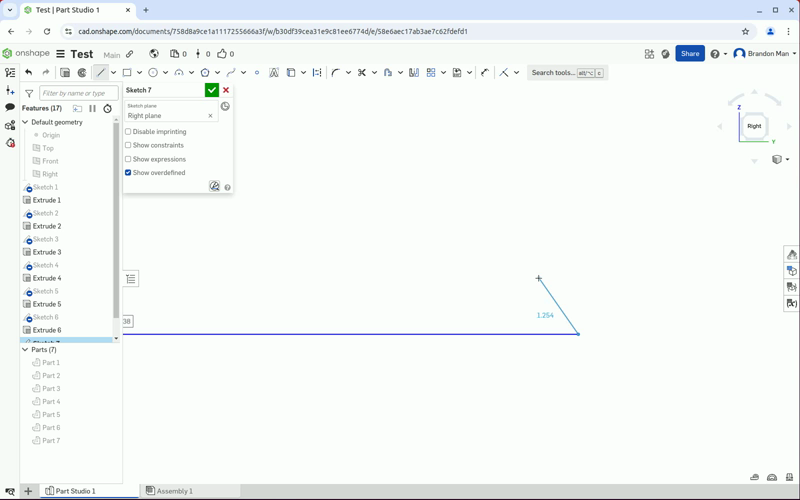
click(538, 277)
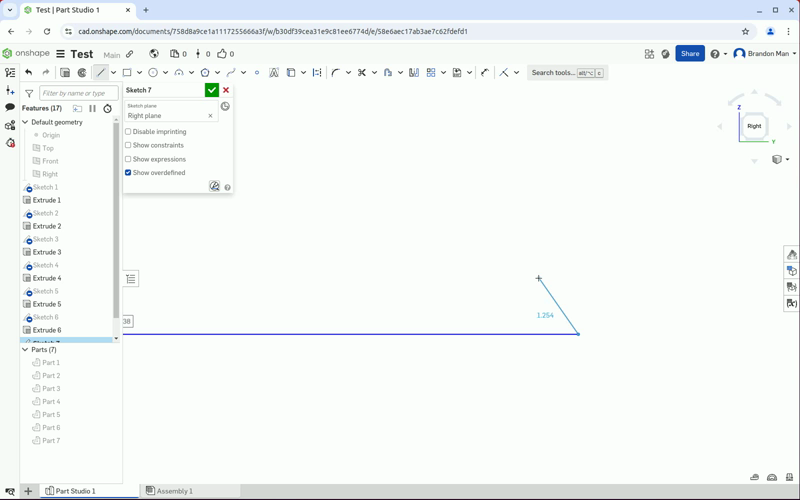
scroll(-6)
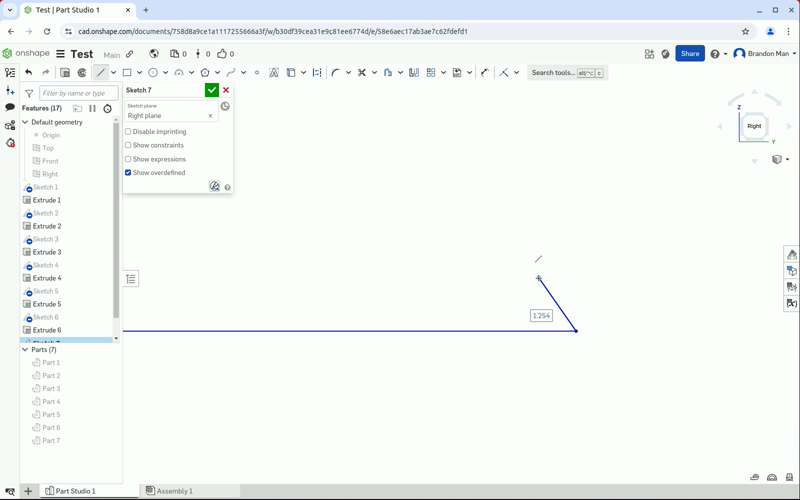
scroll(-6)
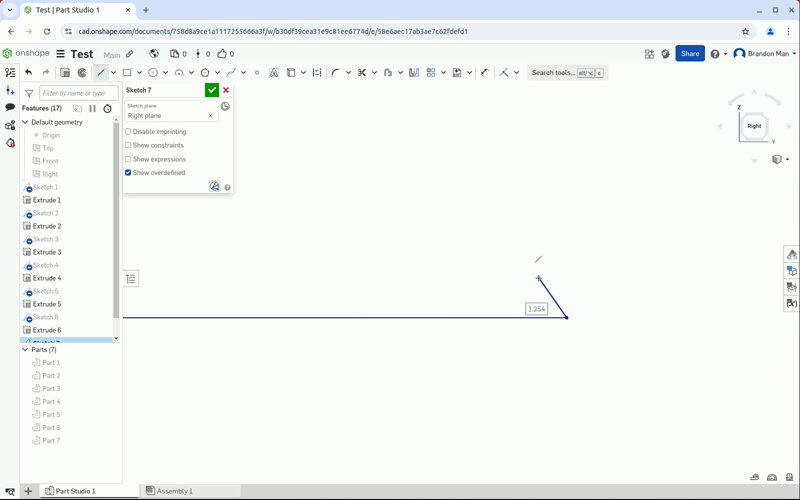
scroll(-6)
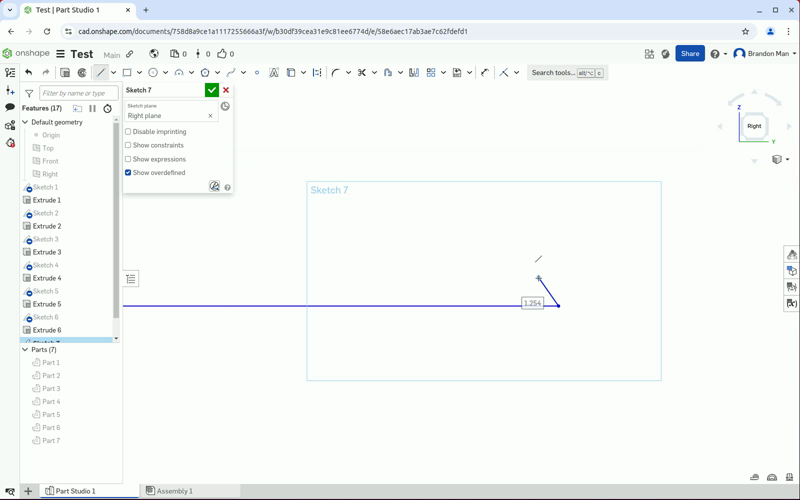
scroll(-6)
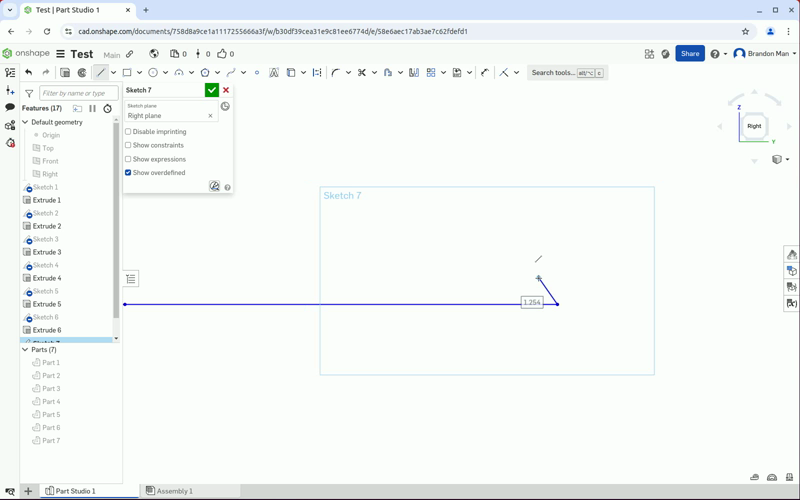
scroll(-6)
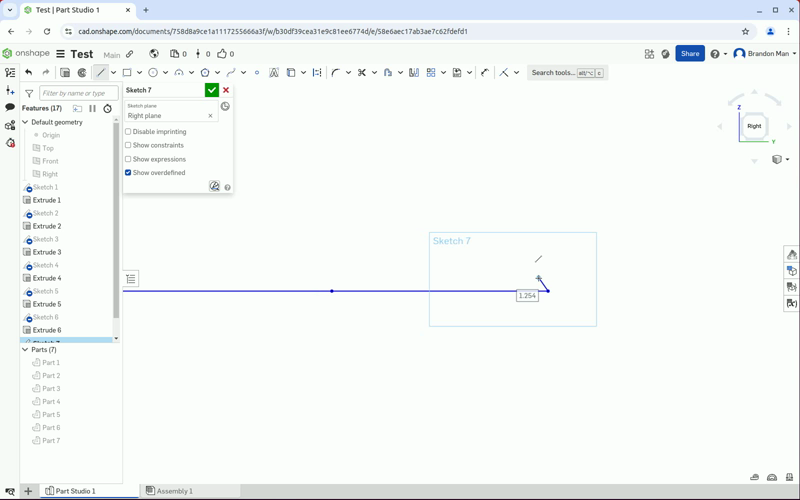
scroll(-6)
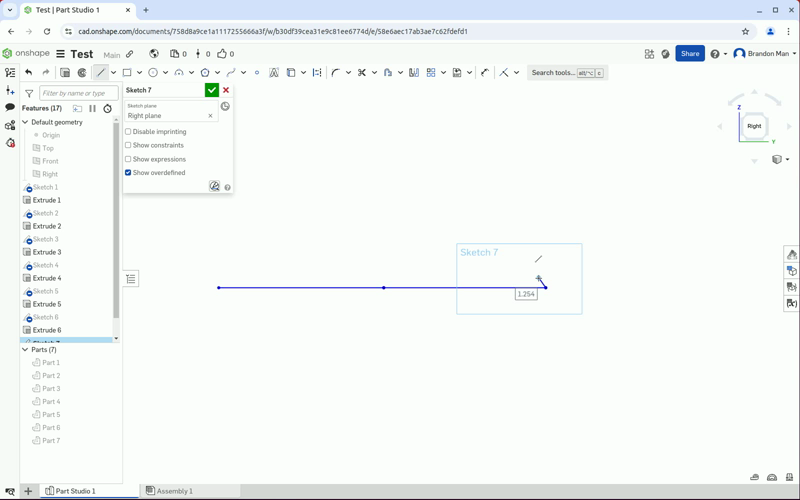
scroll(-6)
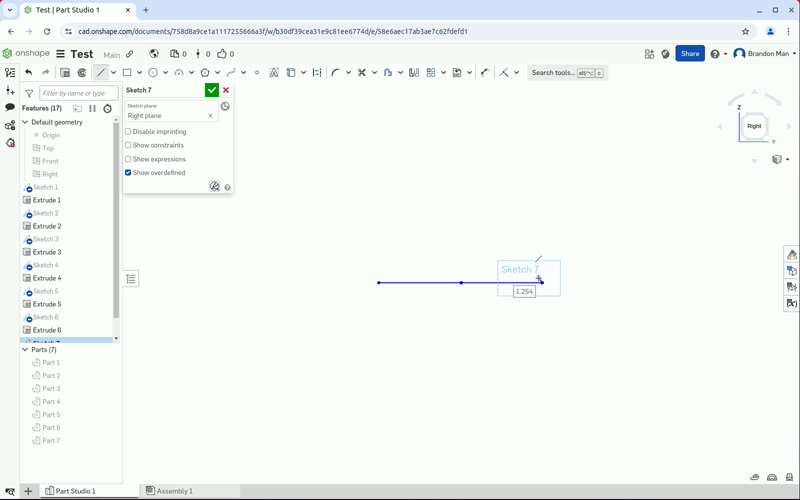
key_up(shift)
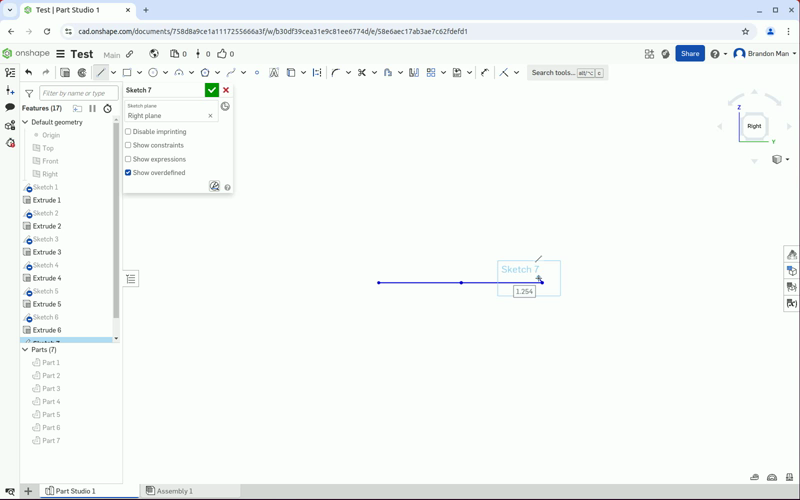
key_down(shift)
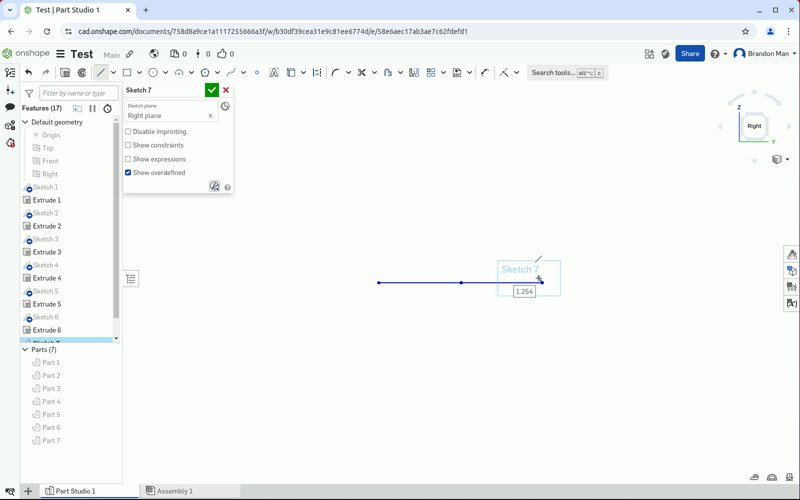
mouse_move(461, 277)
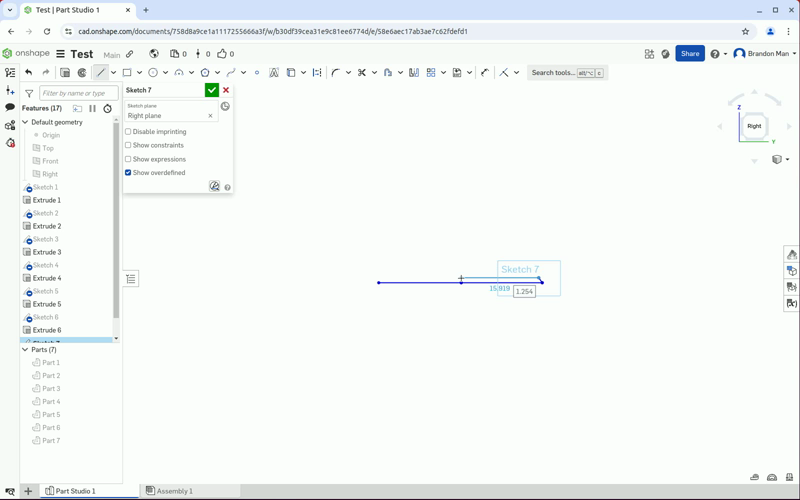
click(461, 277)
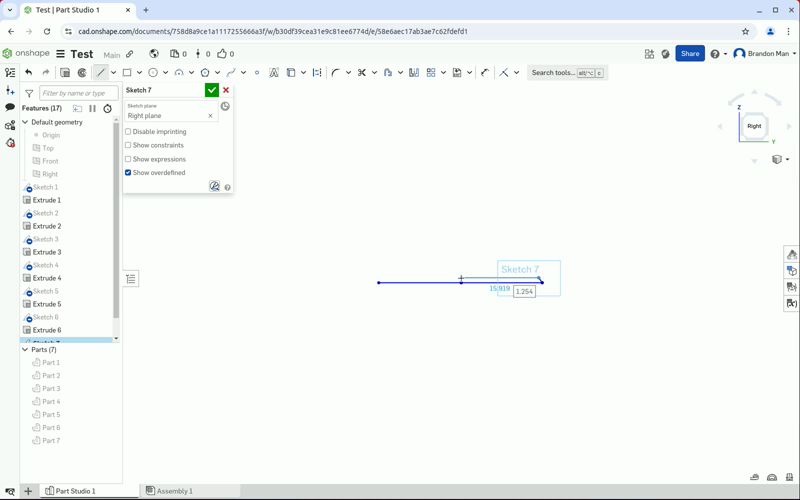
key_up(shift)
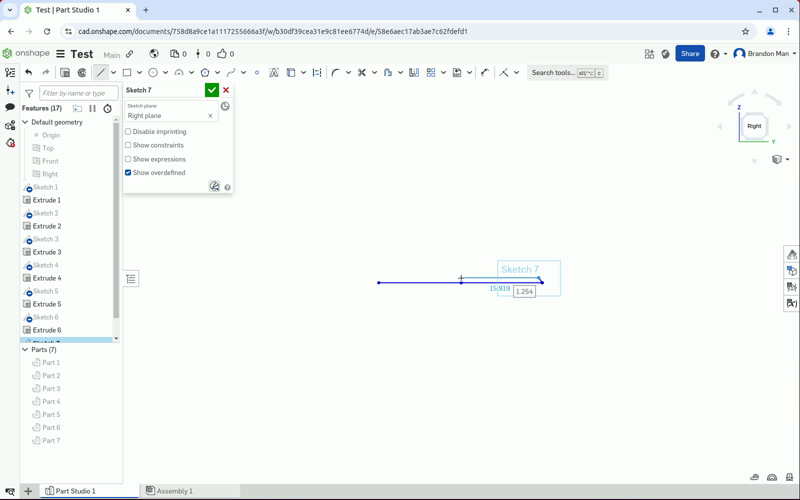
key_down(shift)
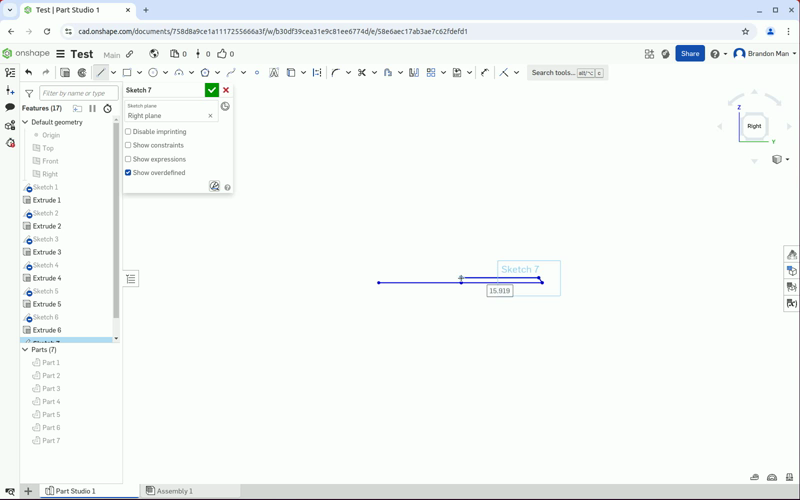
mouse_move(382, 277)
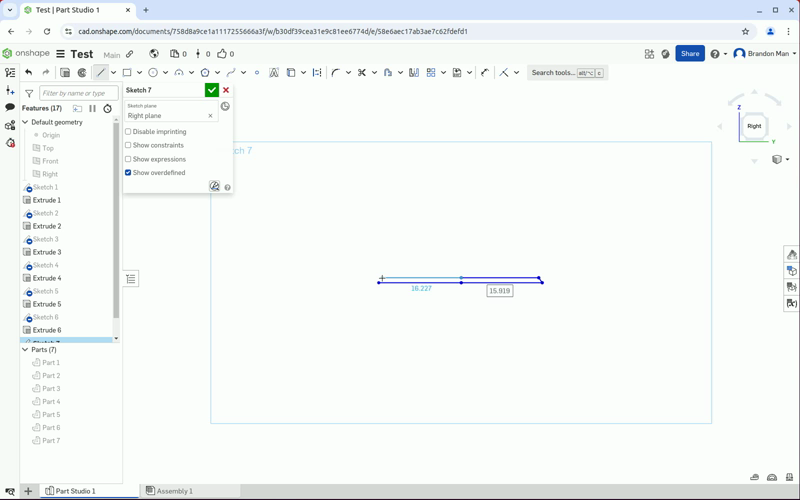
click(382, 277)
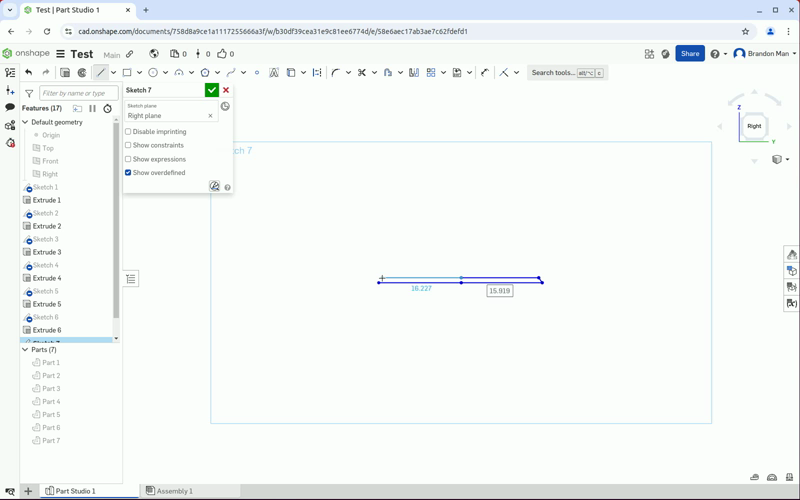
key_up(shift)
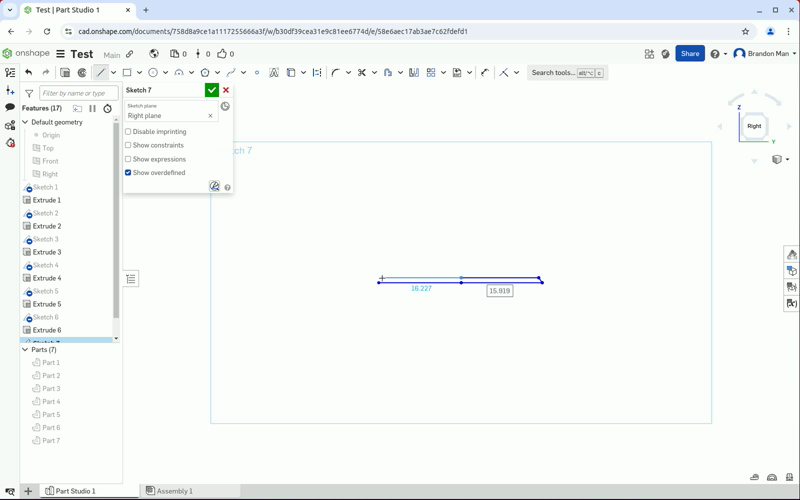
mouse_move(412, 277)
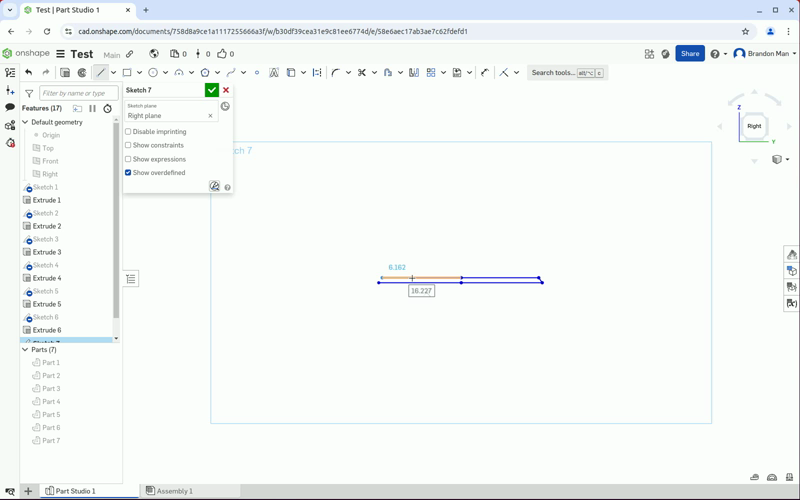
key_down(shift)
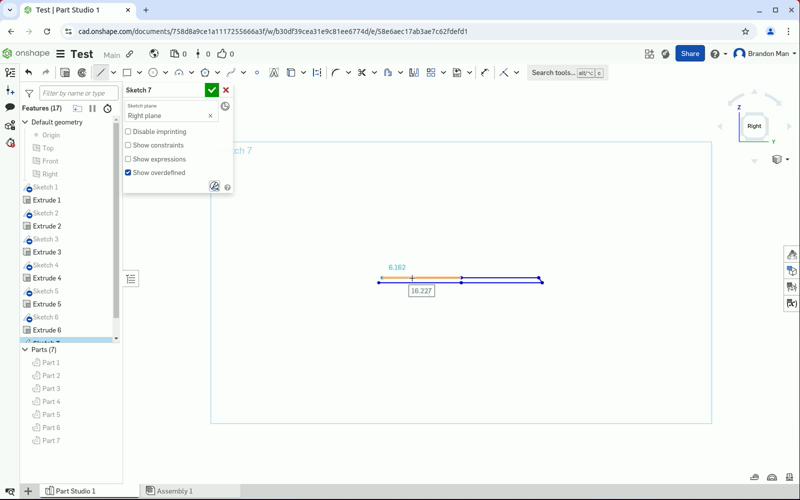
mouse_move(378, 282)
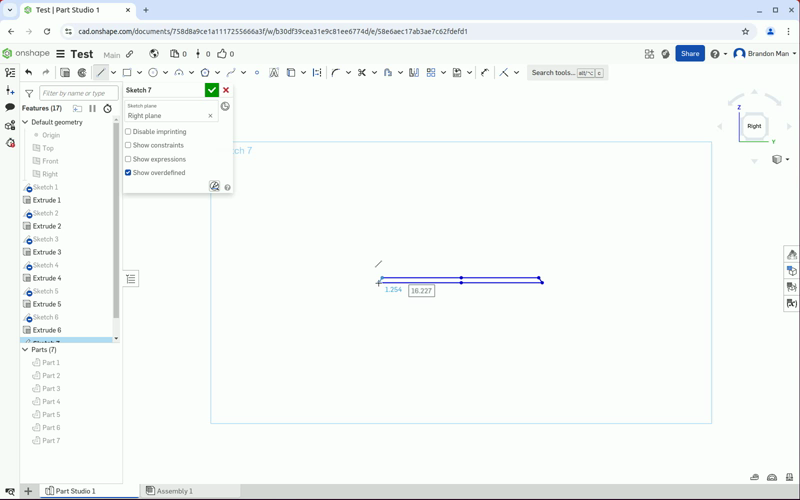
scroll(6)
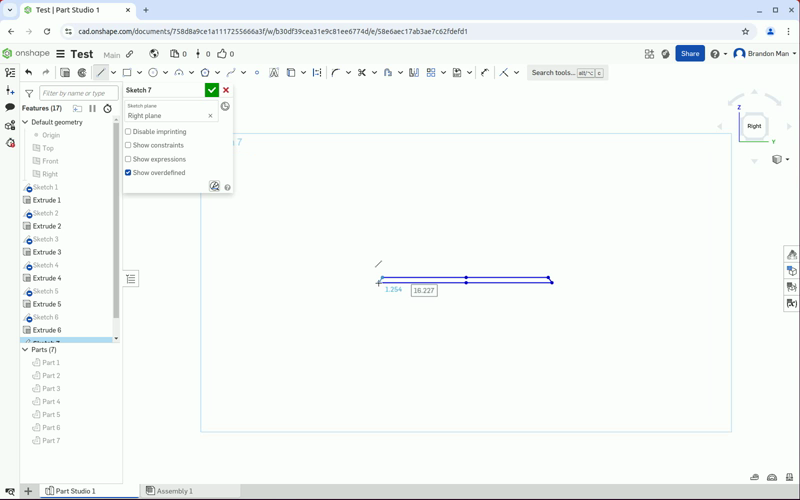
scroll(6)
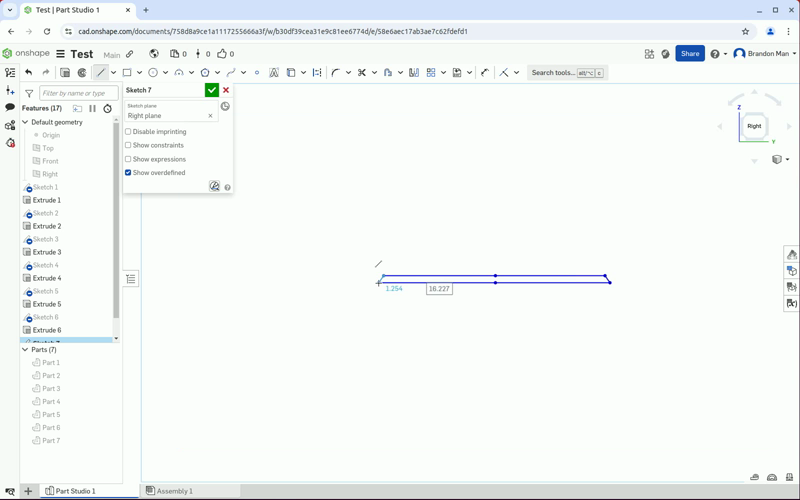
scroll(6)
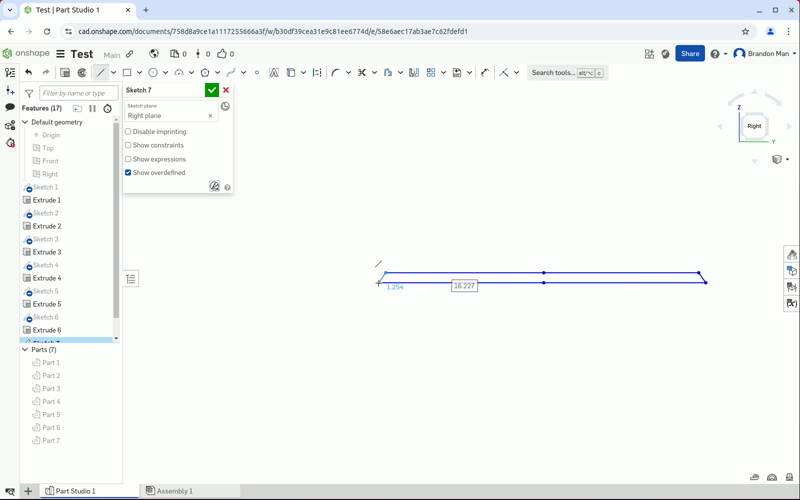
scroll(6)
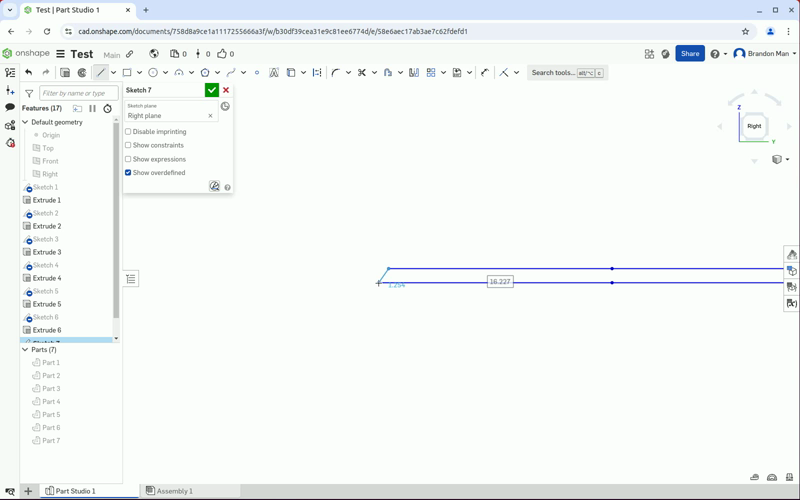
scroll(6)
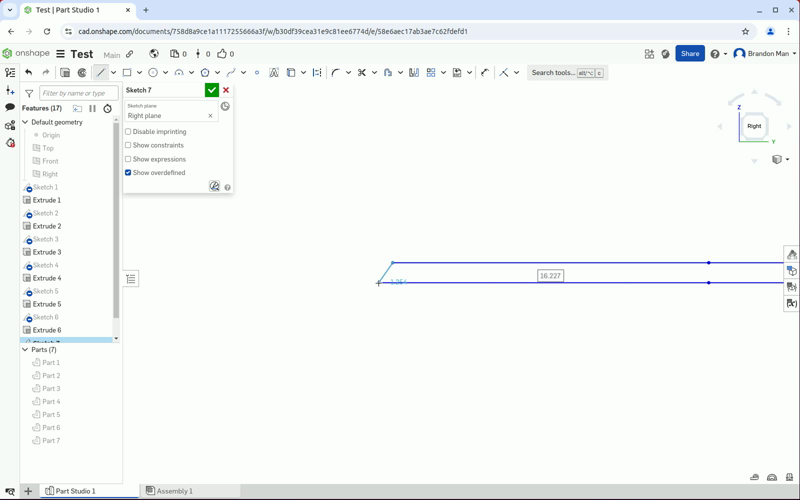
scroll(6)
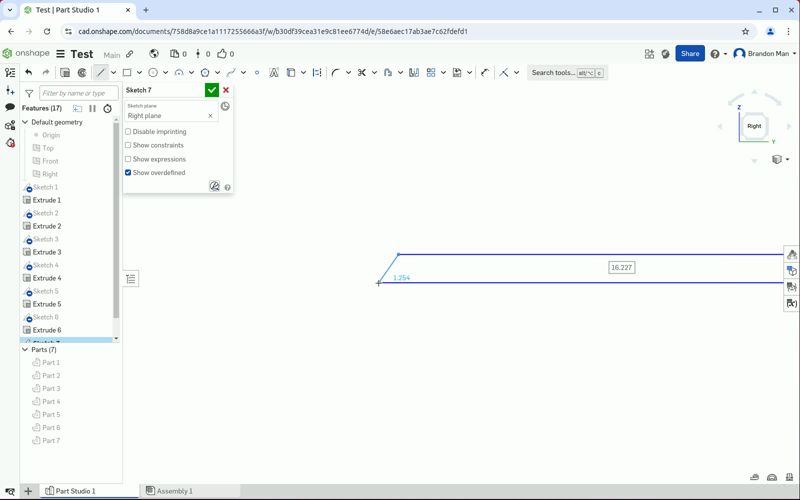
scroll(6)
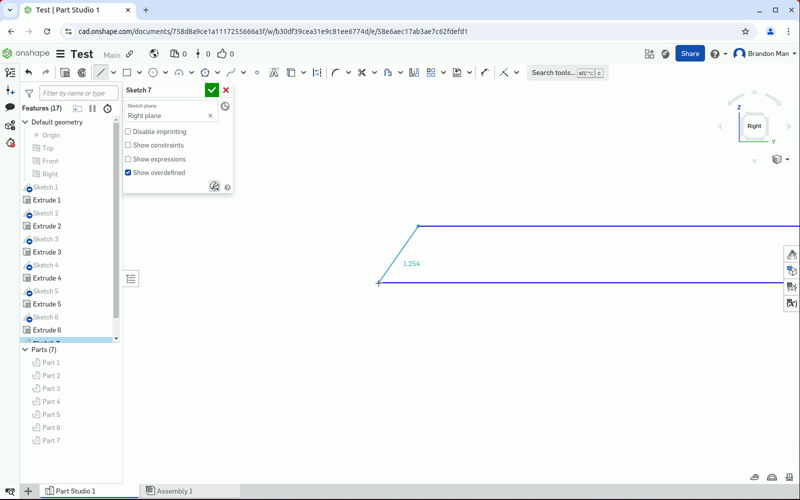
key_up(shift)
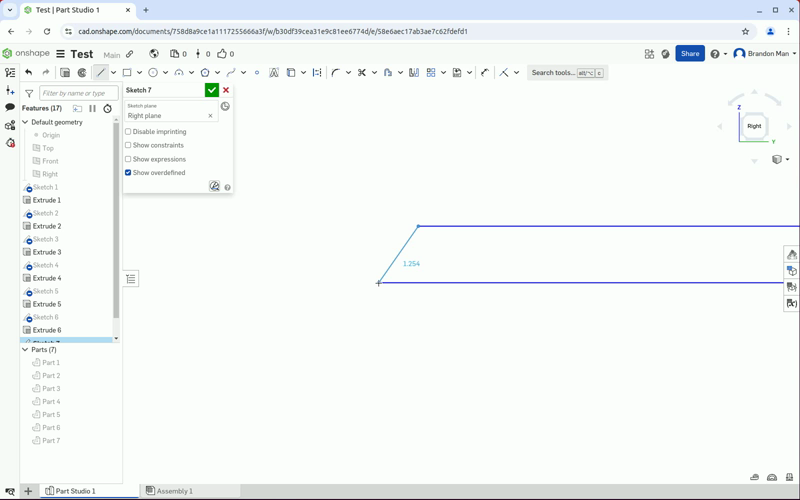
click(378, 282)
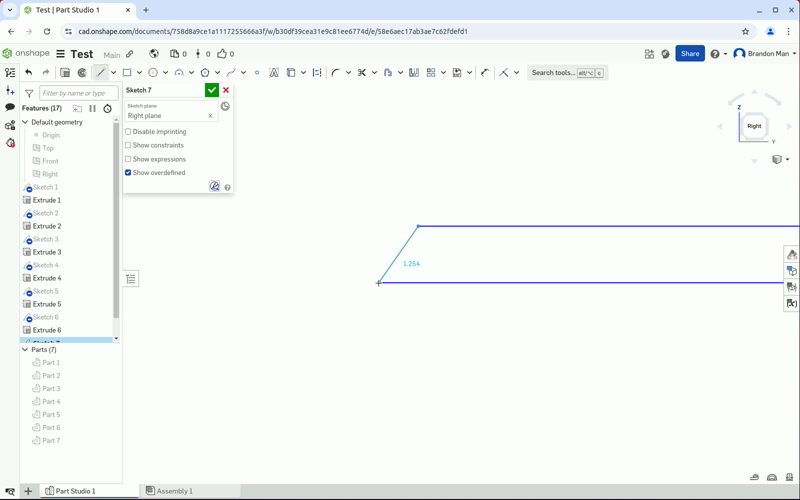
scroll(-6)
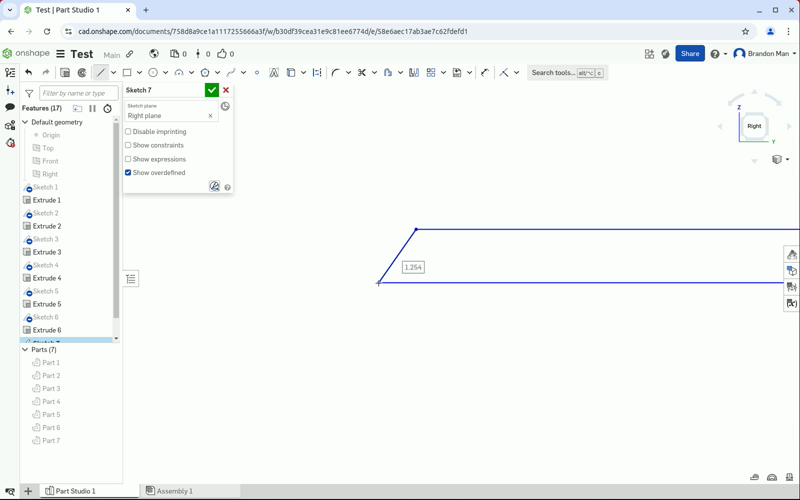
scroll(-6)
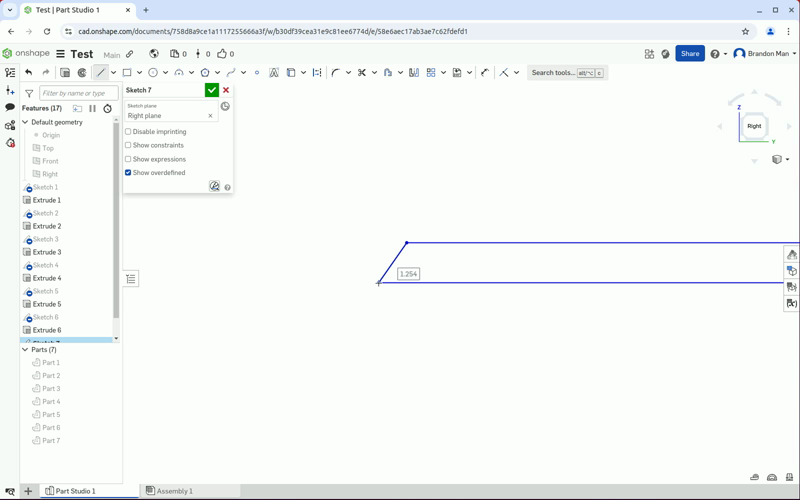
scroll(-6)
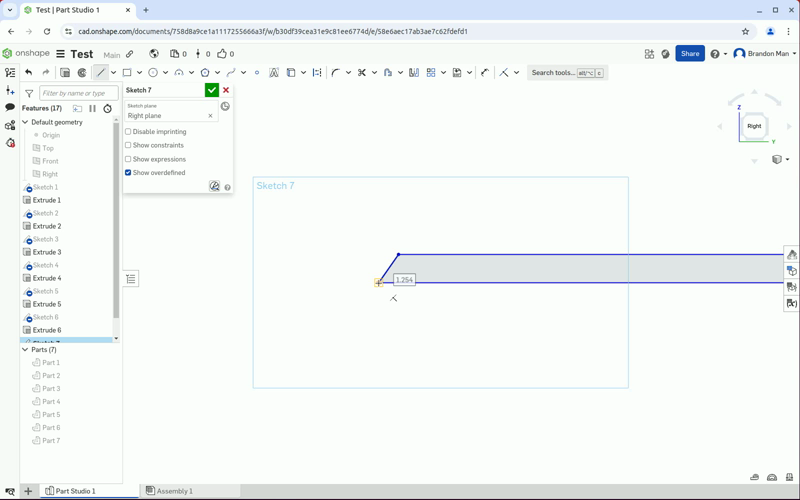
scroll(-6)
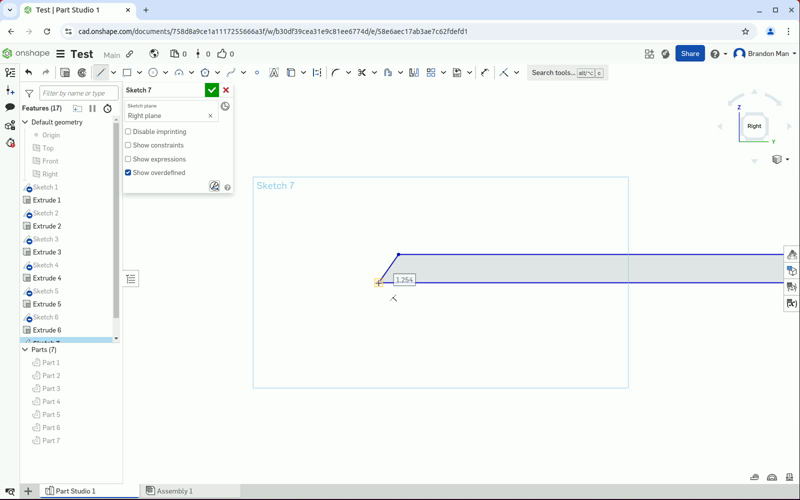
scroll(-6)
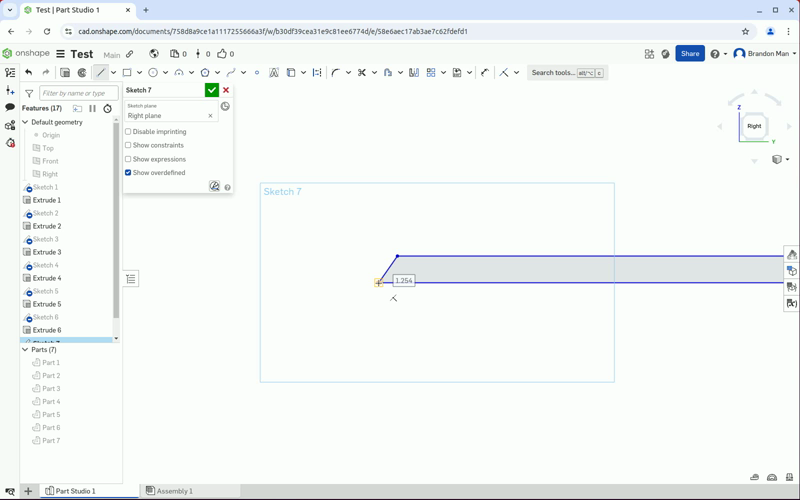
scroll(-6)
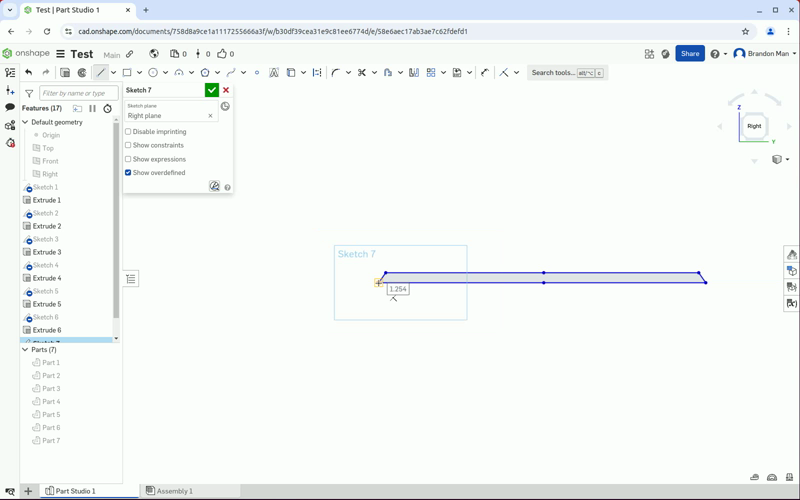
scroll(-6)
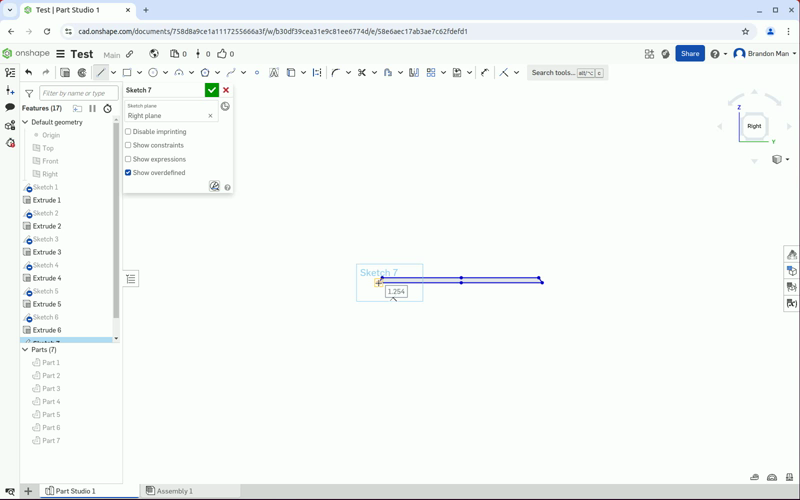
key(esc)
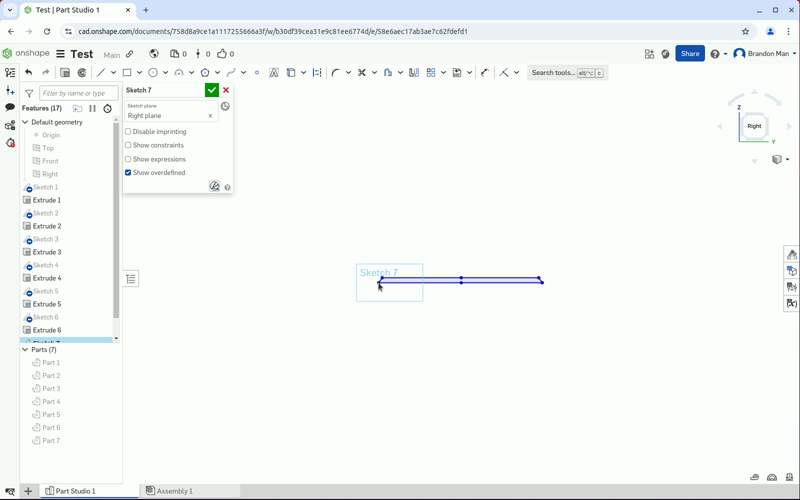
mouse_move(402, 280)
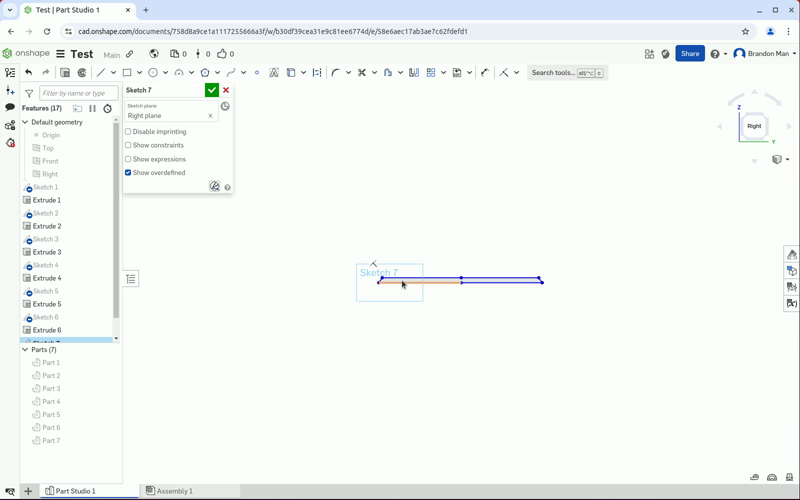
scroll(6)
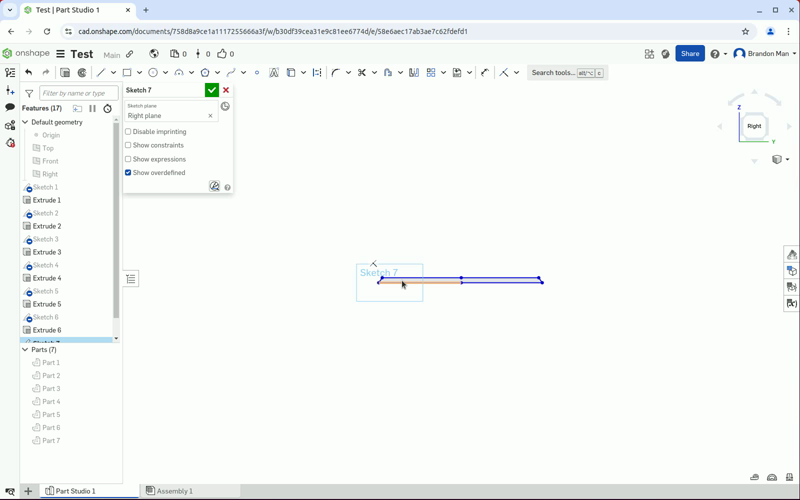
scroll(6)
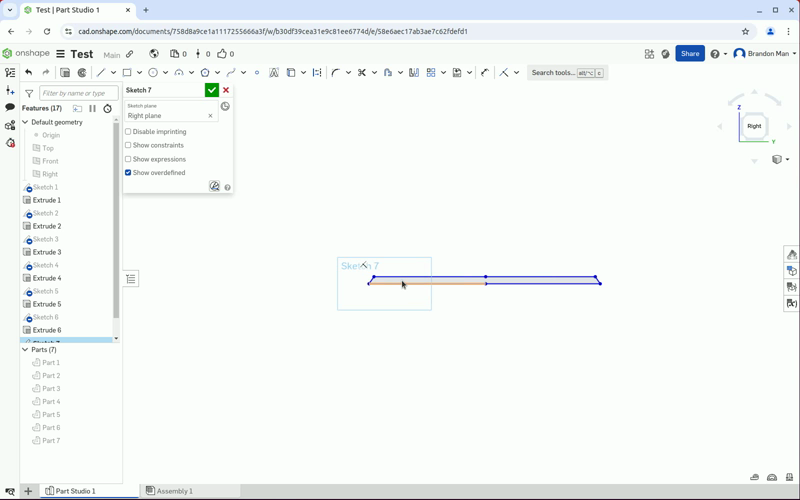
scroll(6)
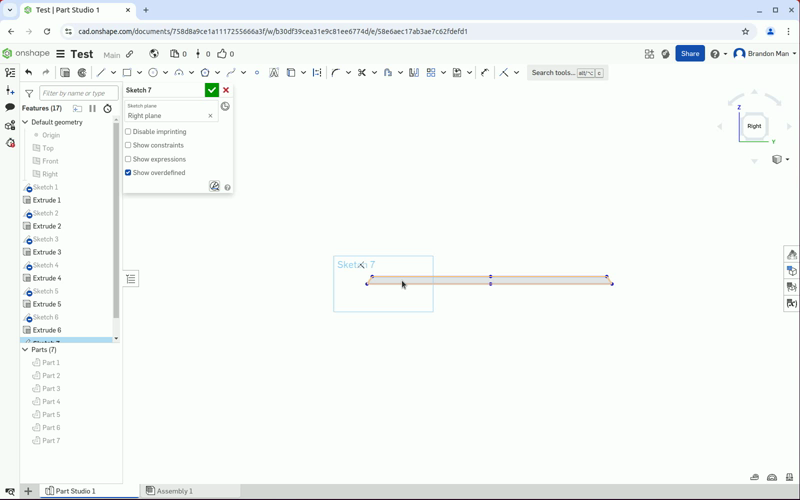
scroll(6)
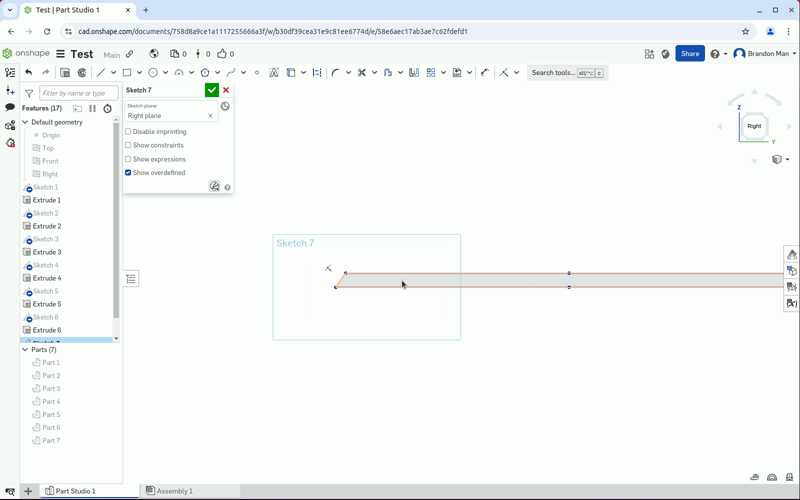
scroll(6)
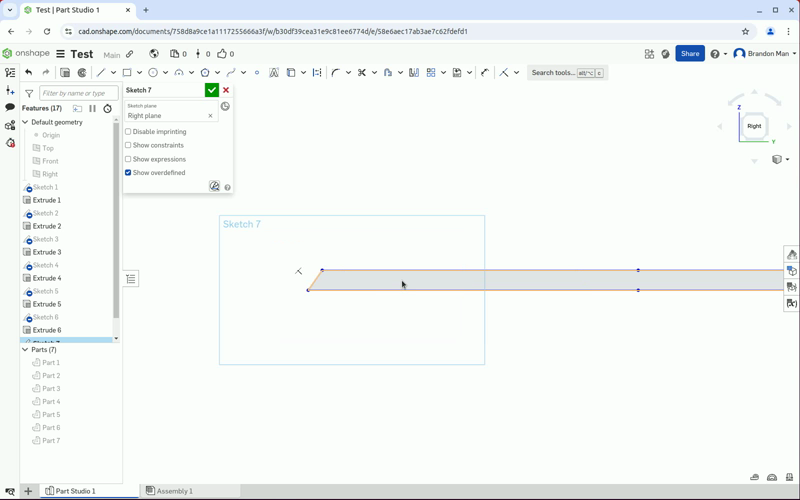
scroll(6)
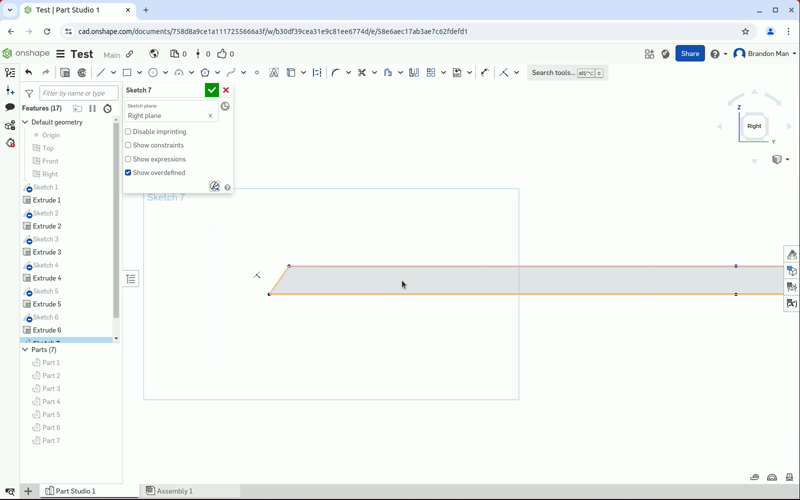
scroll(6)
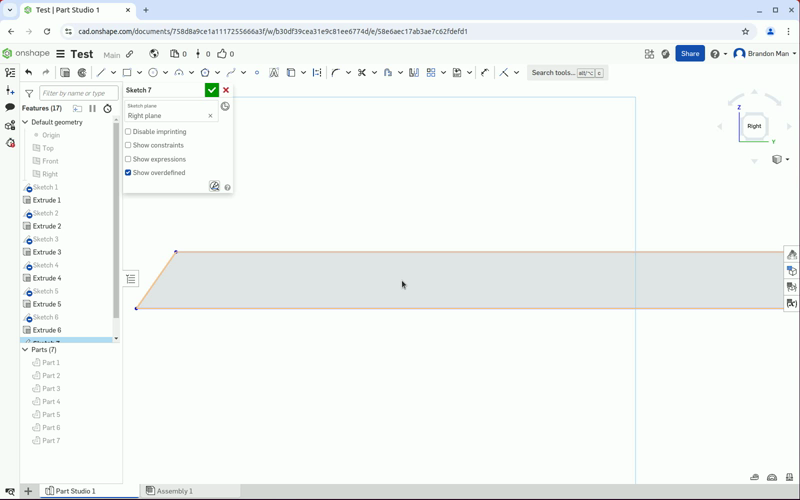
click(402, 280)
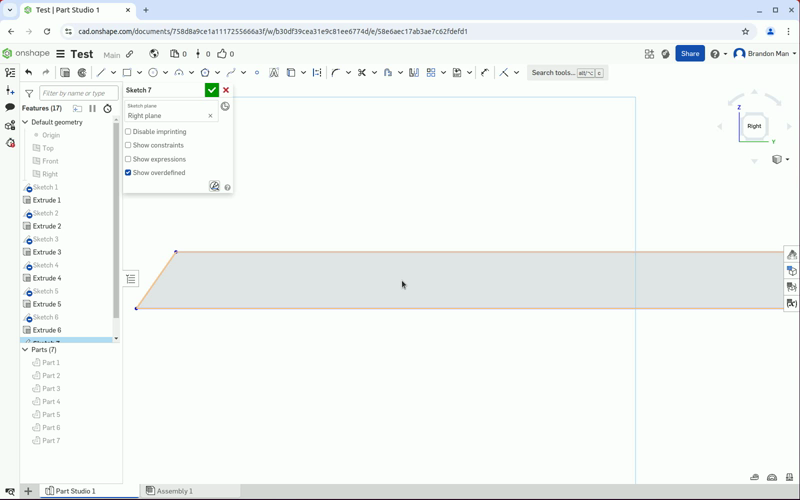
scroll(-6)
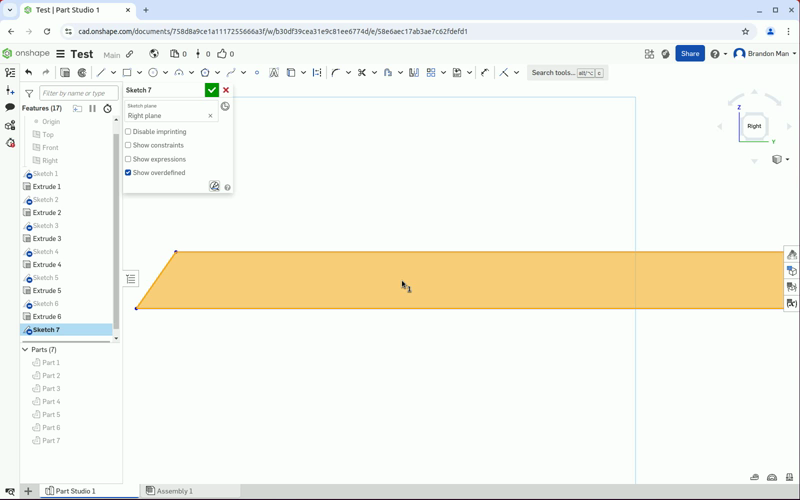
scroll(-6)
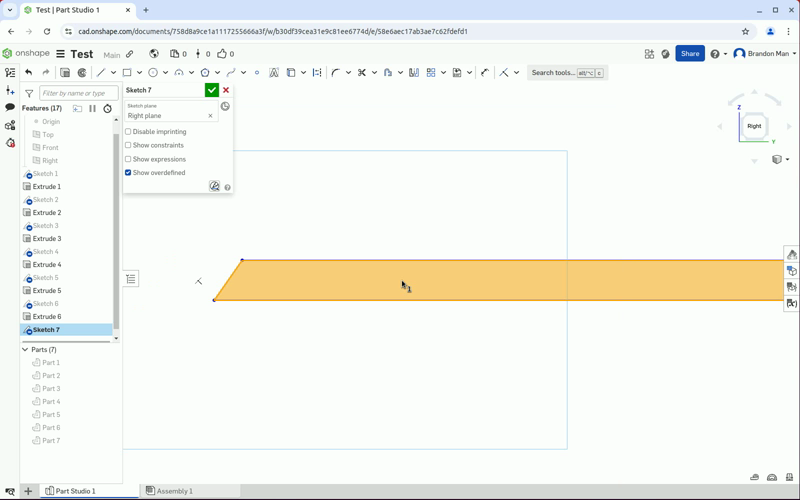
scroll(-6)
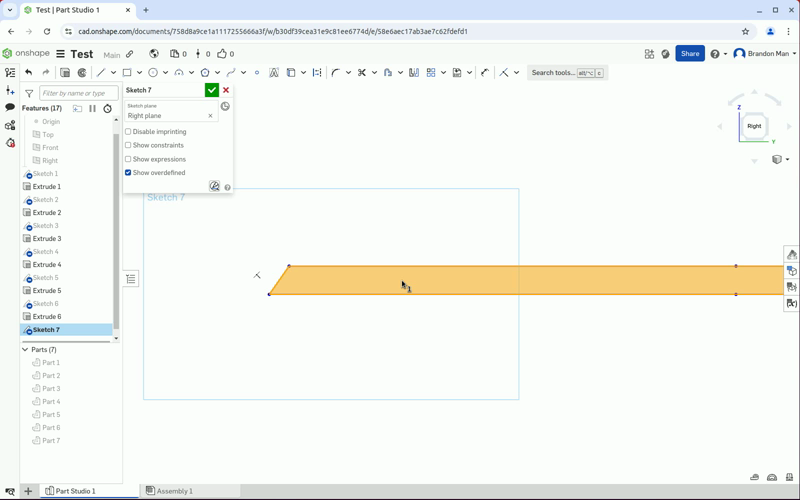
scroll(-6)
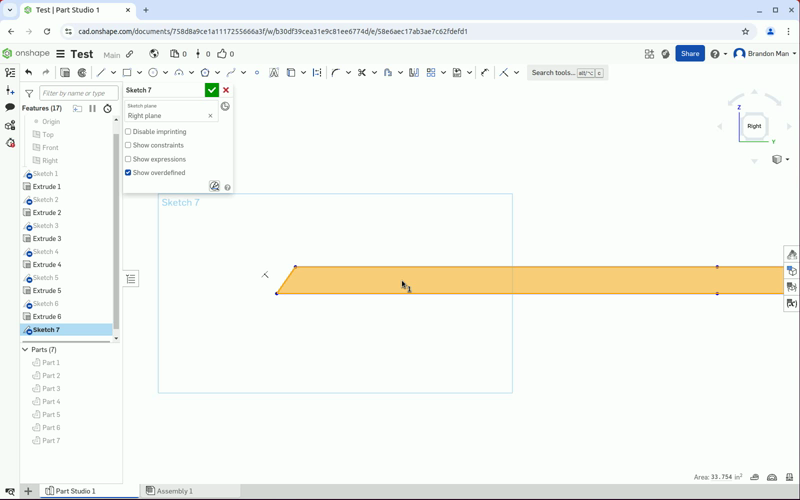
scroll(-6)
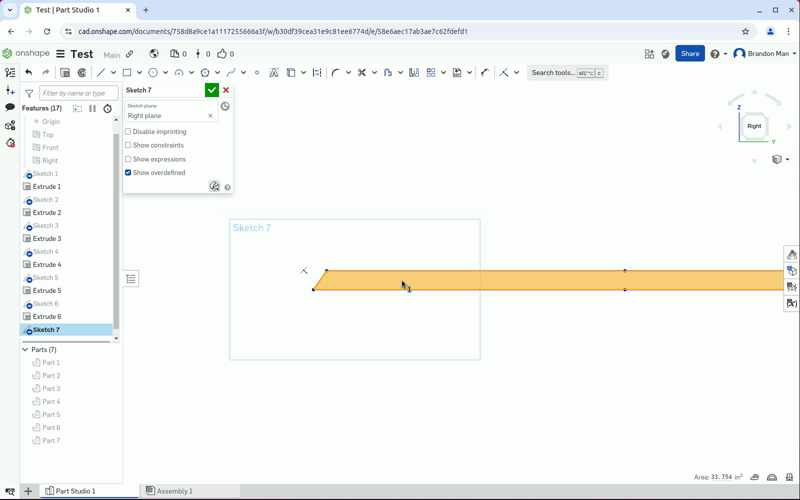
scroll(-6)
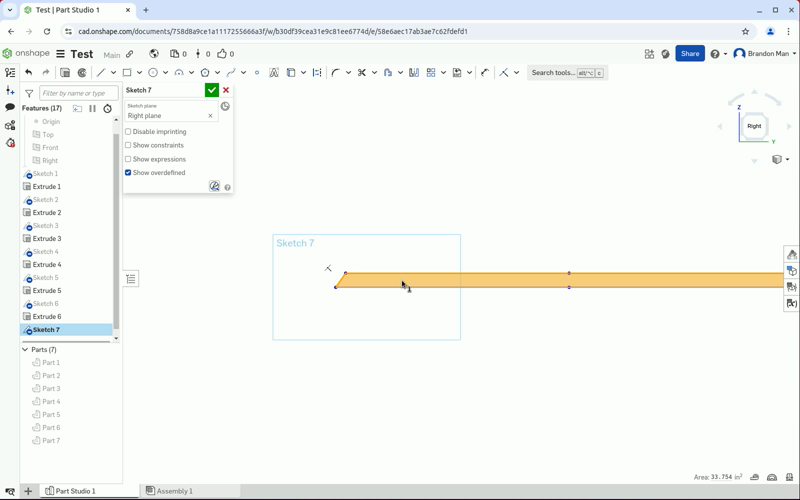
scroll(-6)
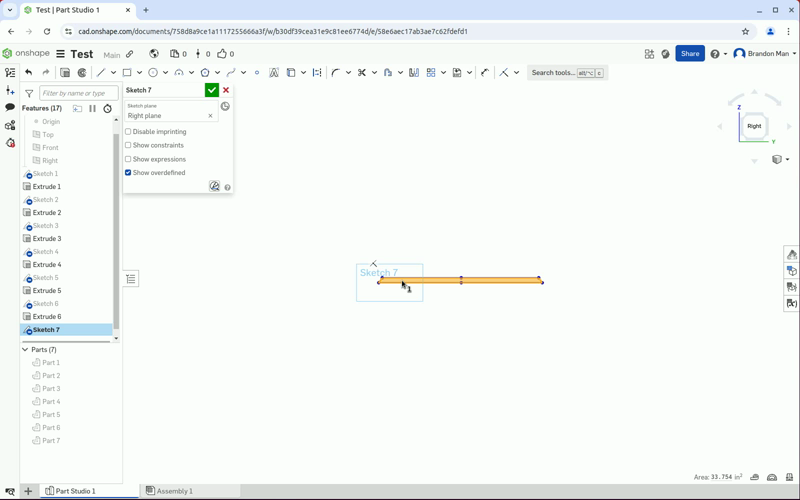
mouse_move(73, 352)
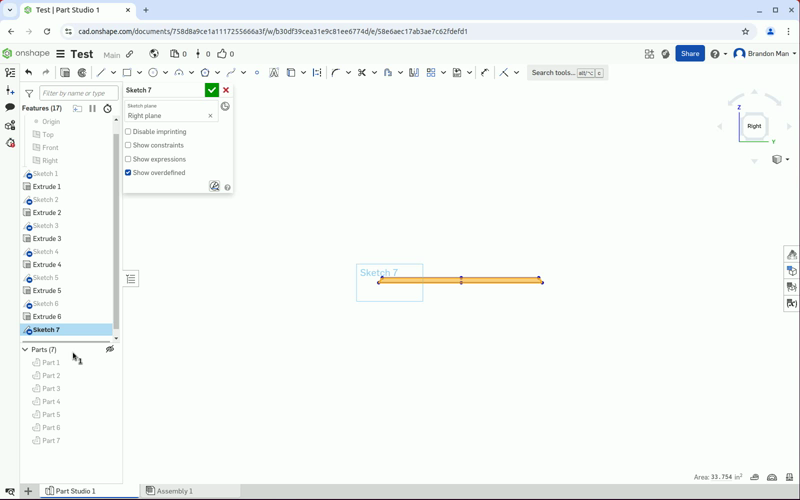
key(shift+y)
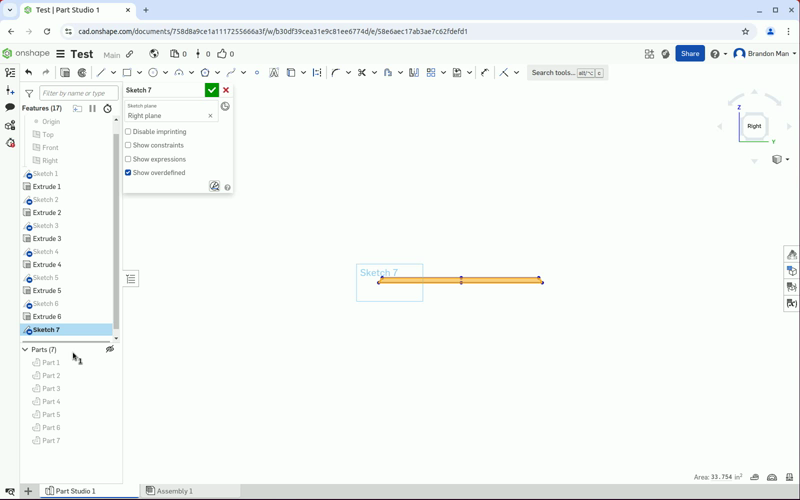
key(shift+e)
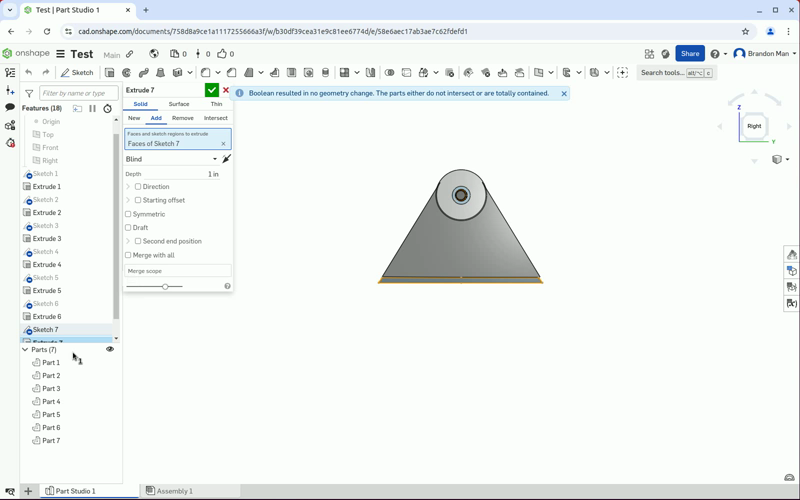
mouse_move(143, 106)
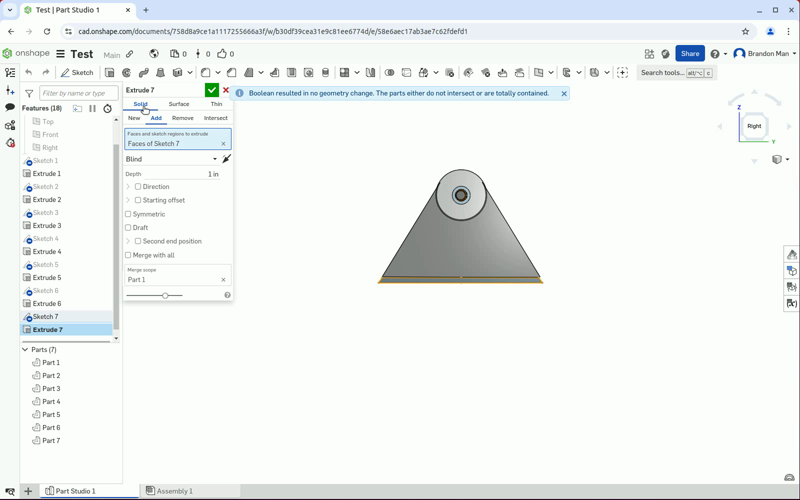
click(143, 106)
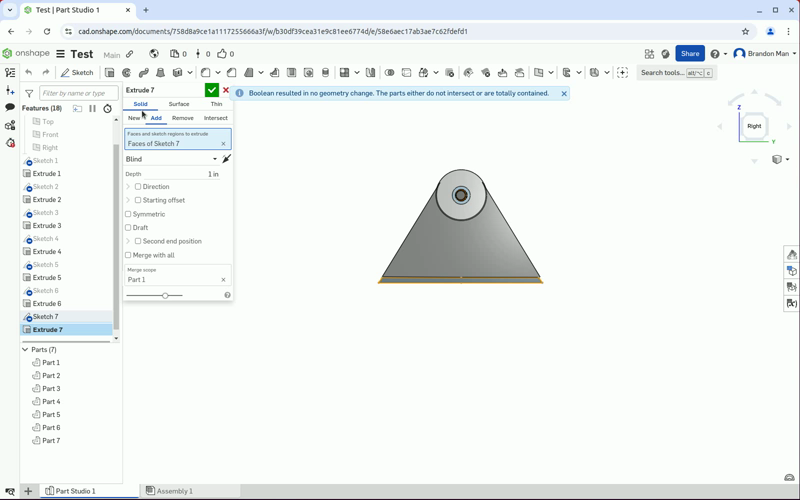
mouse_move(137, 120)
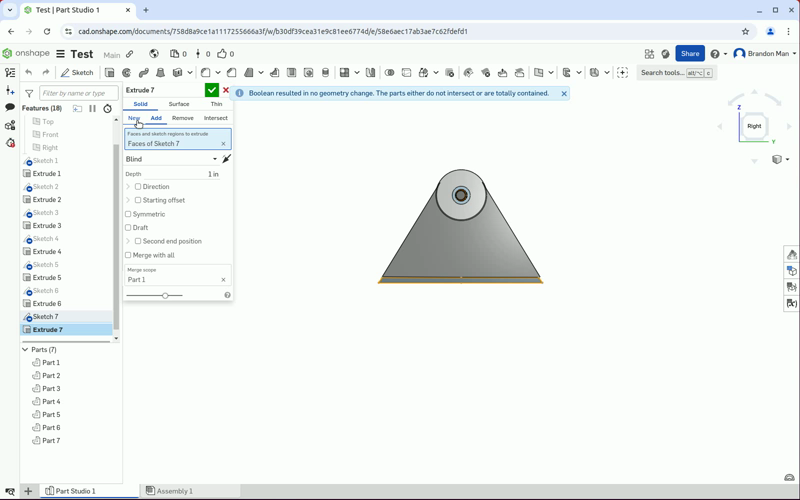
click(137, 120)
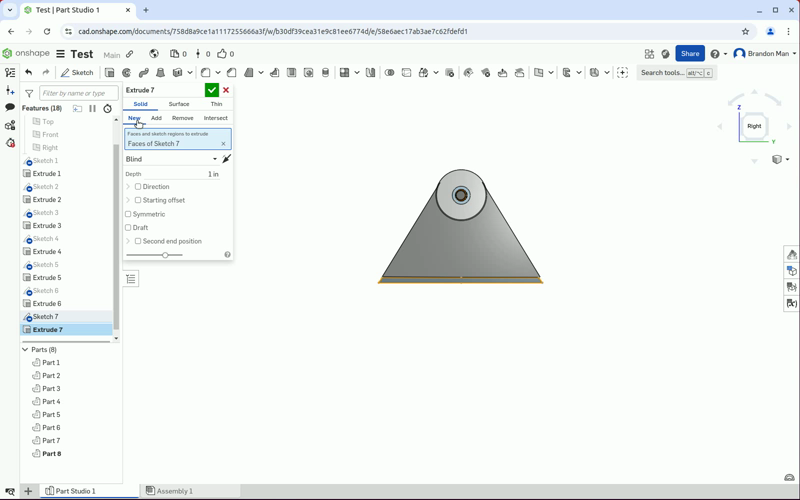
key(tab, 4)
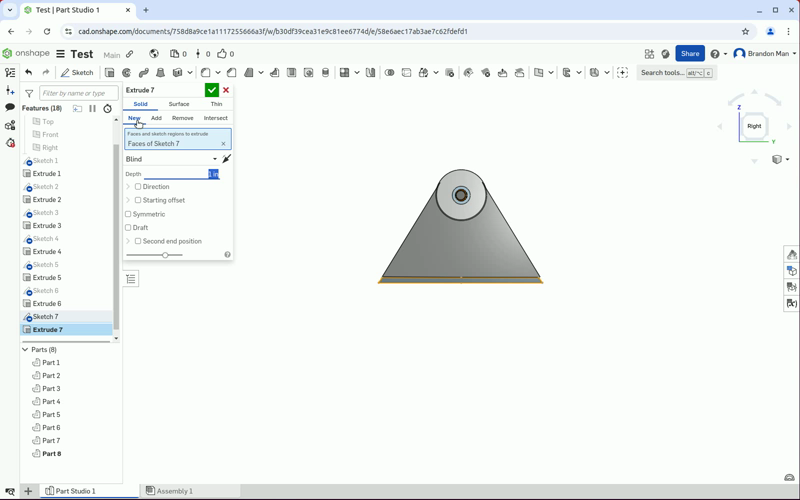
text(11.313)
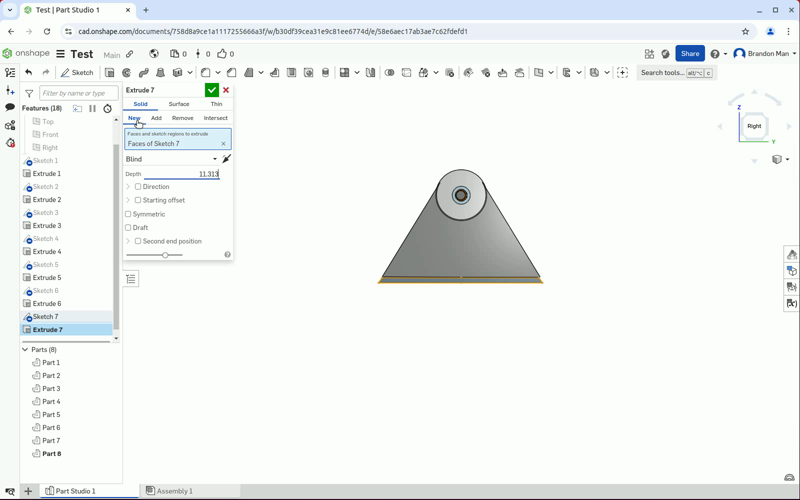
key(enter)
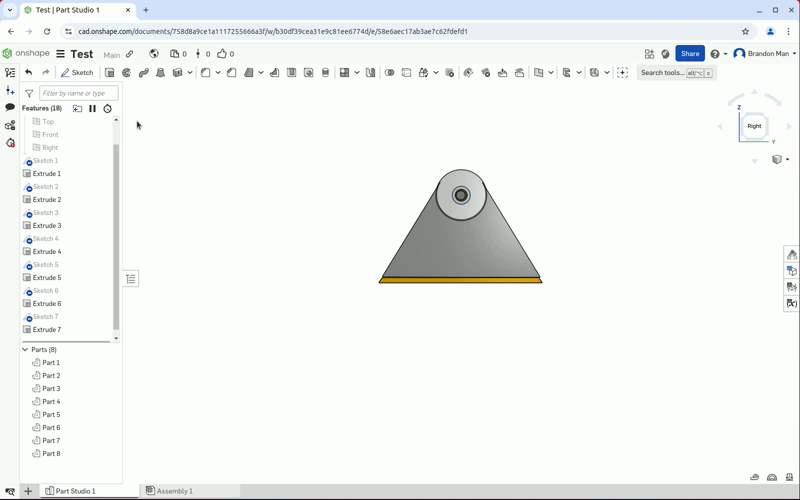
key(shift+h)
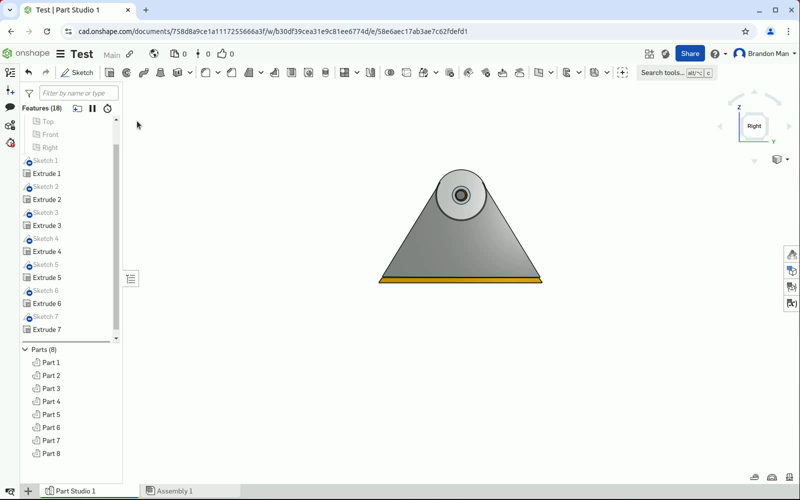
key(shift+h)
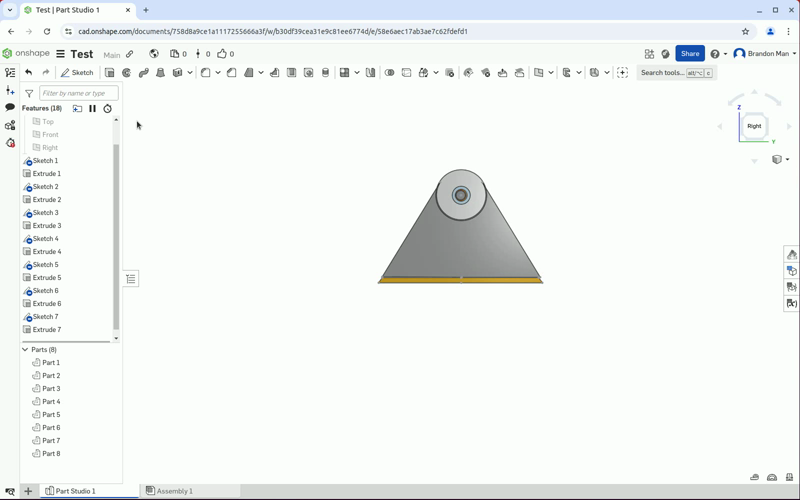
key(shift+7)
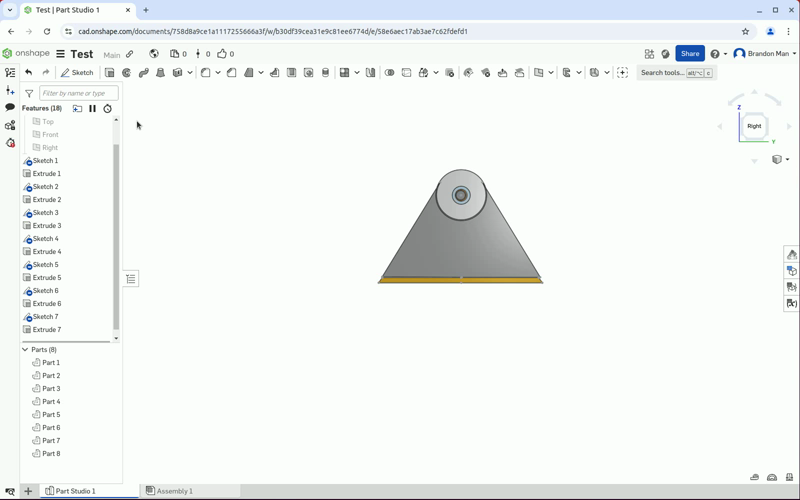
key(right, 2)
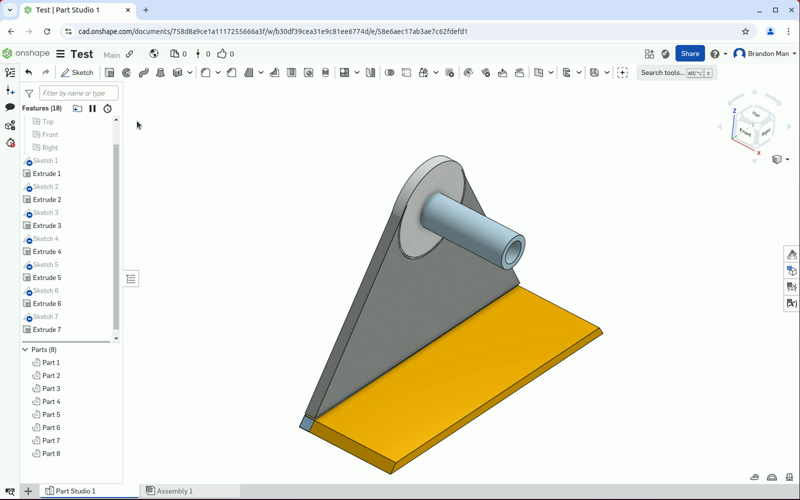
key(down, 2)
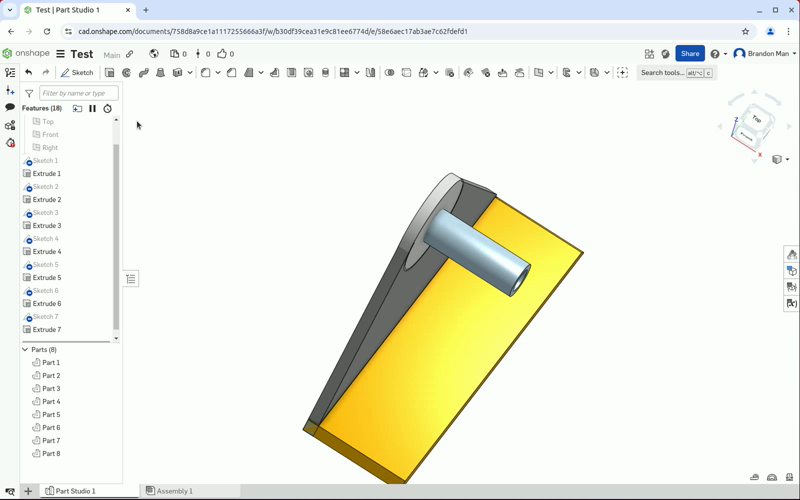
key(up, 2)
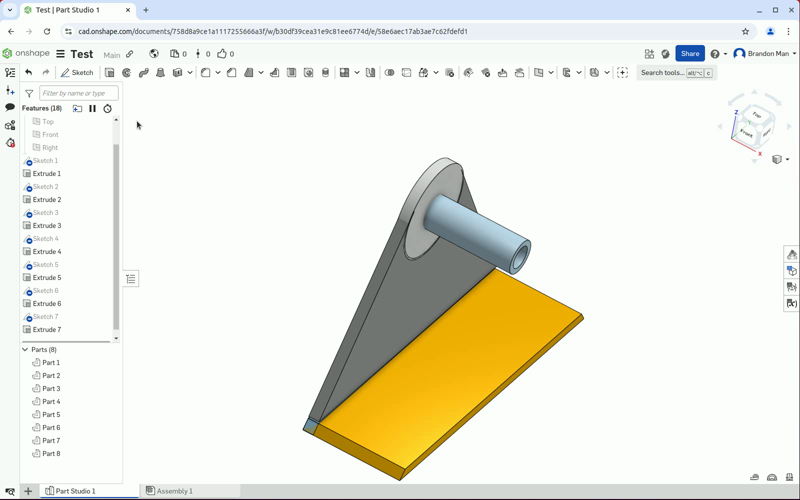
key(left, 2)
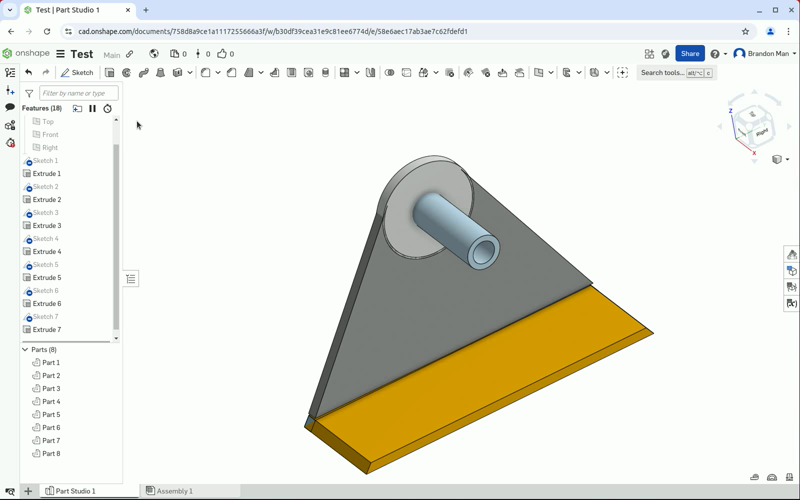
mouse_move(69, 163)
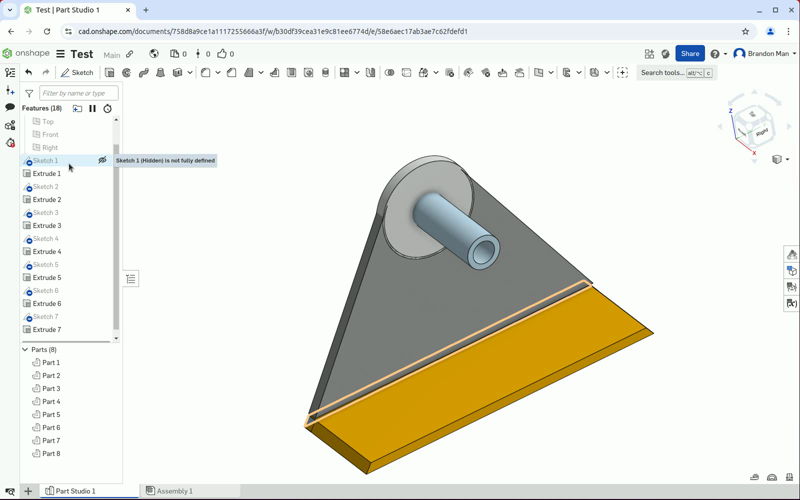
click(69, 163)